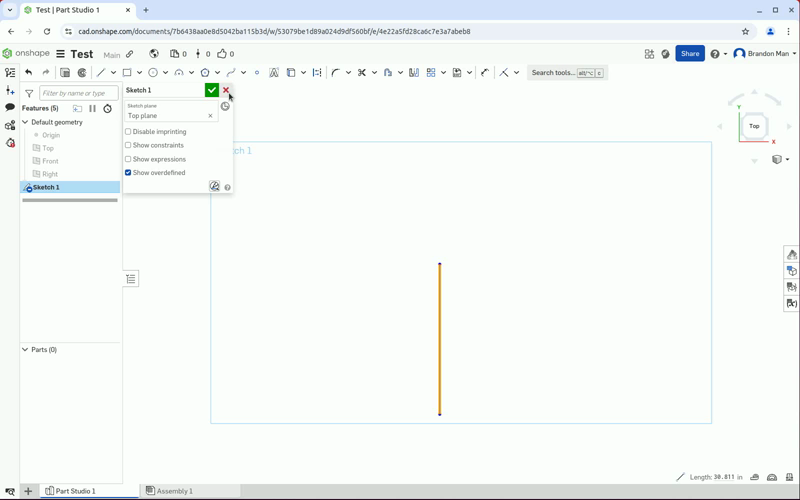
key(shift+h)
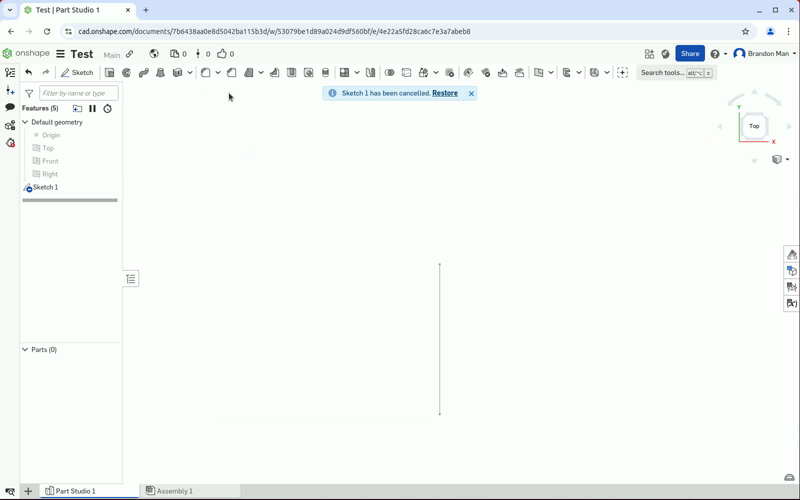
key(shift+s)
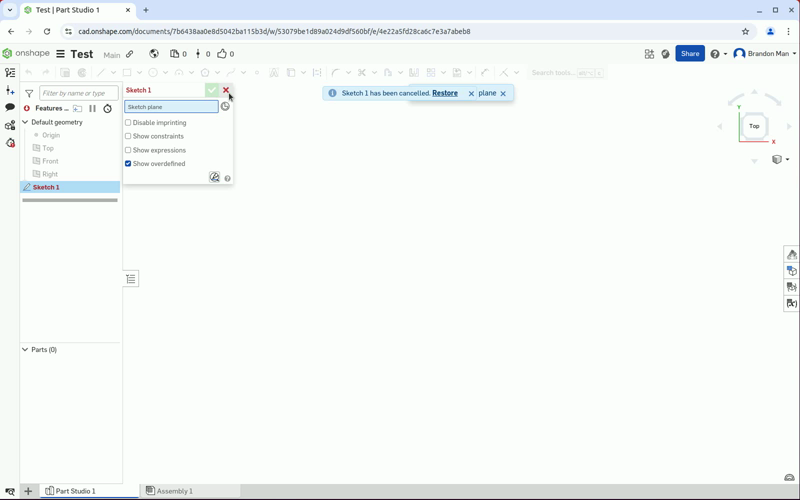
mouse_move(73, 150)
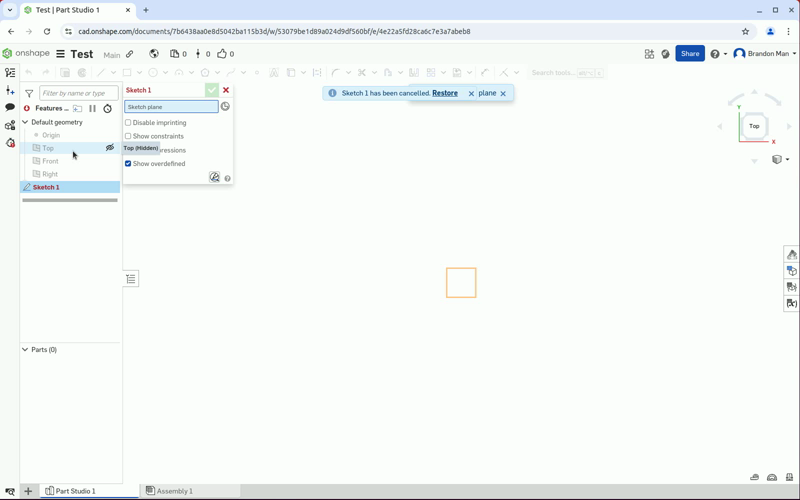
click(73, 150)
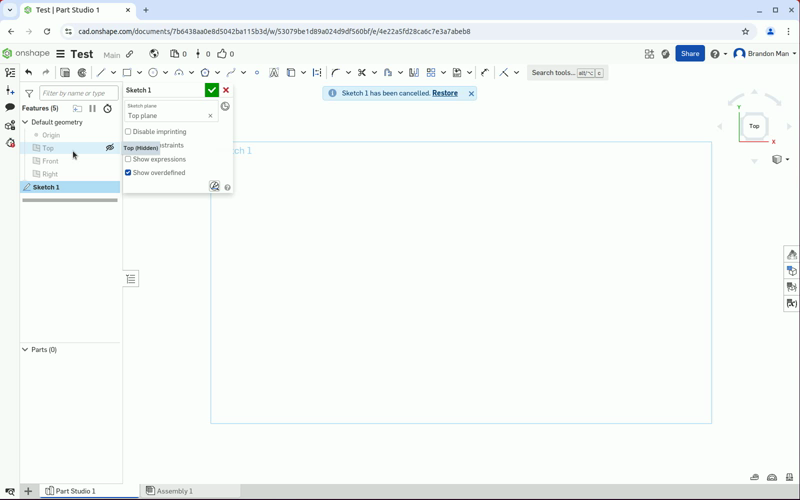
mouse_move(73, 352)
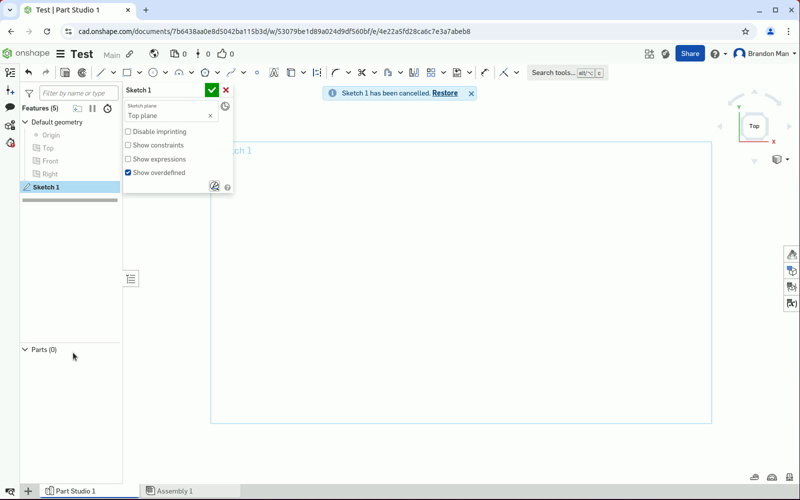
key(y)
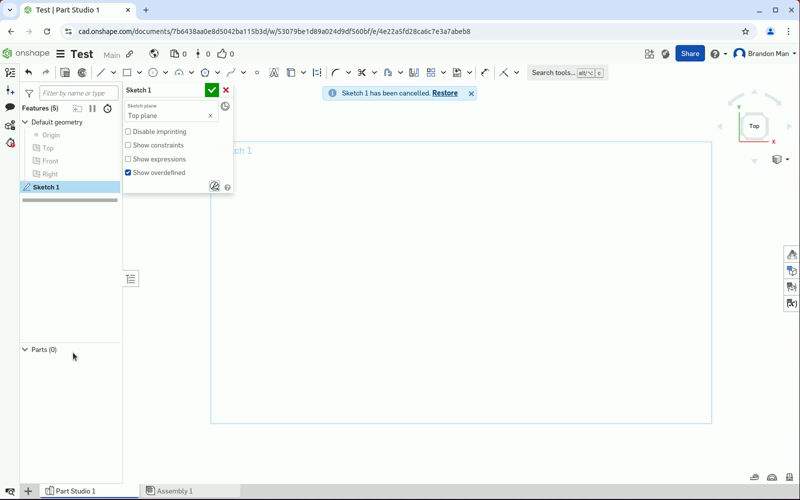
key(a)
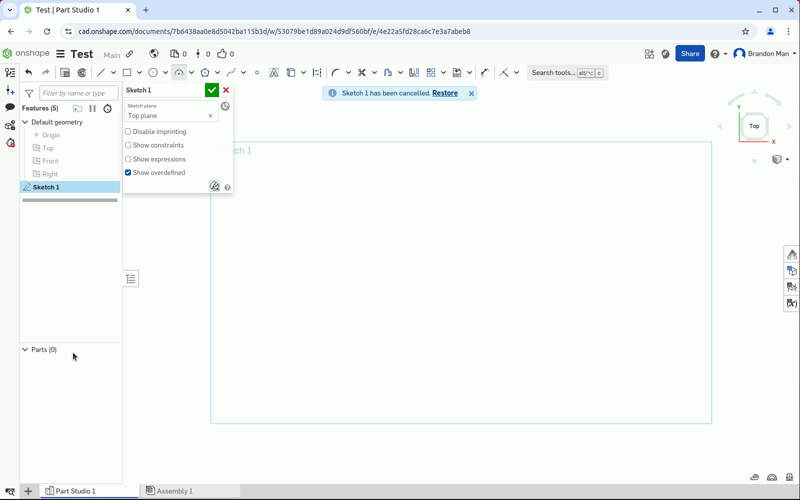
key_down(shift)
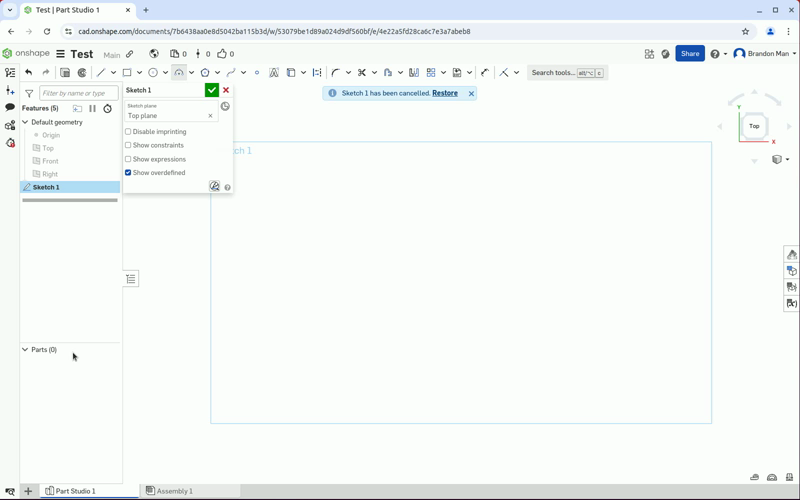
mouse_move(456, 286)
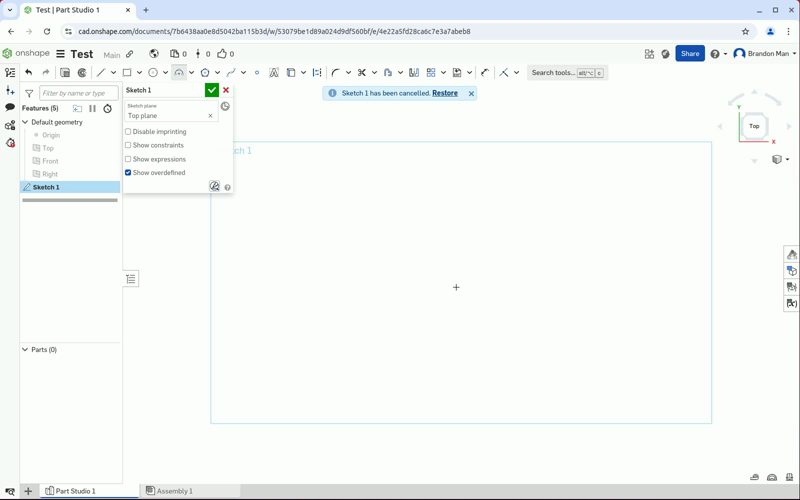
click(456, 286)
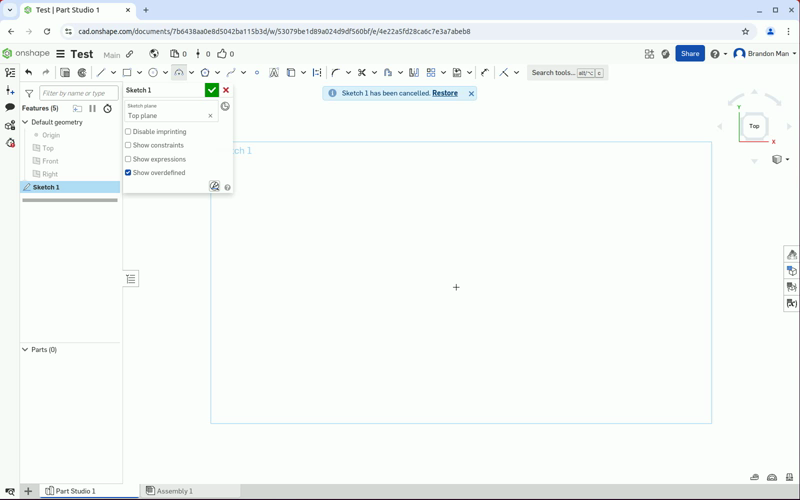
key_up(shift)
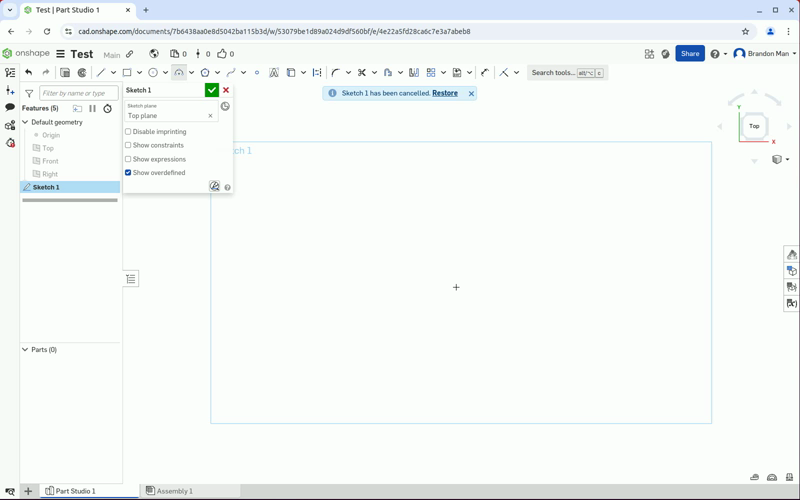
key_down(shift)
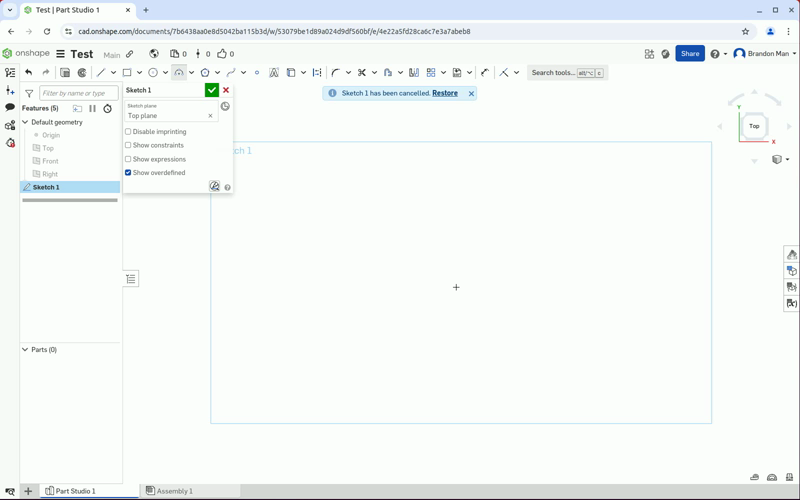
mouse_move(457, 288)
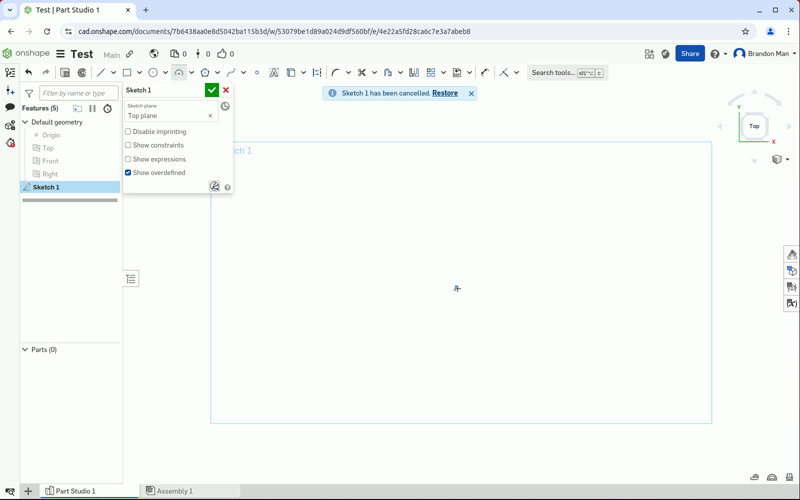
scroll(6)
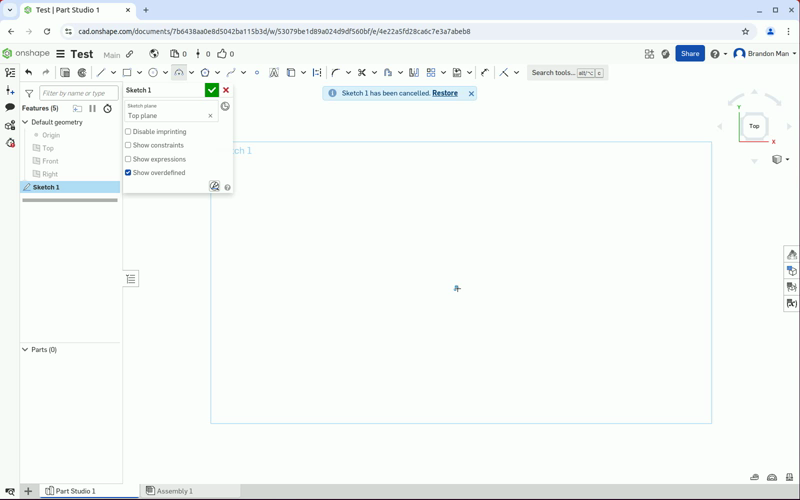
scroll(6)
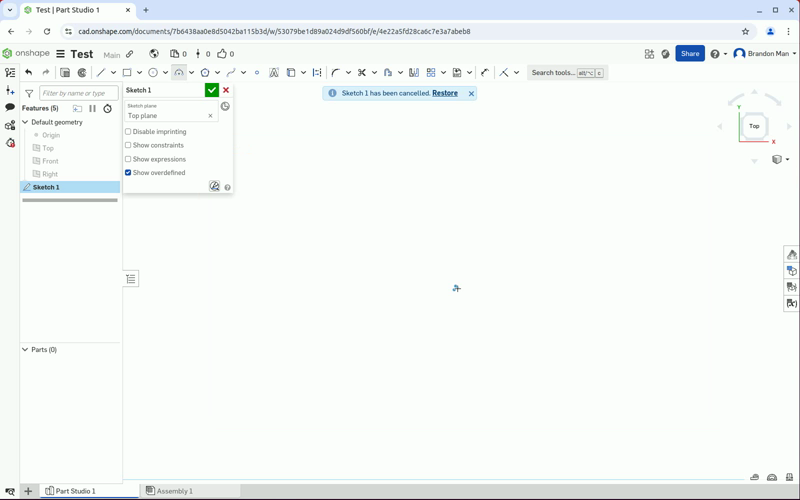
scroll(6)
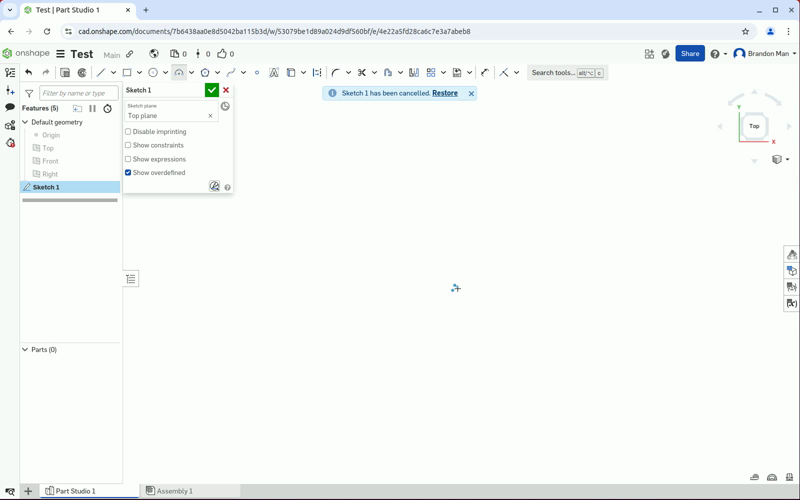
scroll(6)
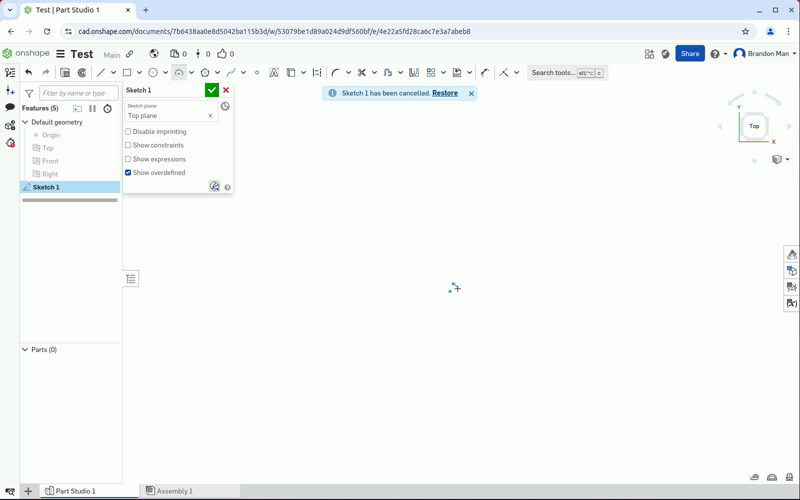
scroll(6)
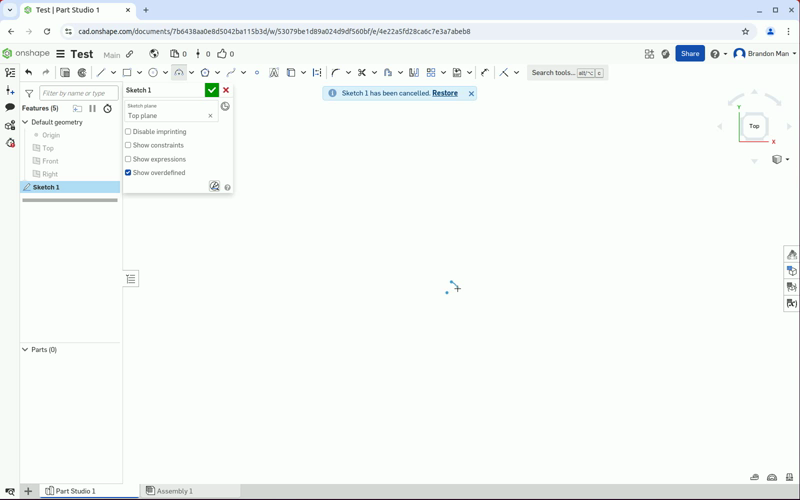
scroll(6)
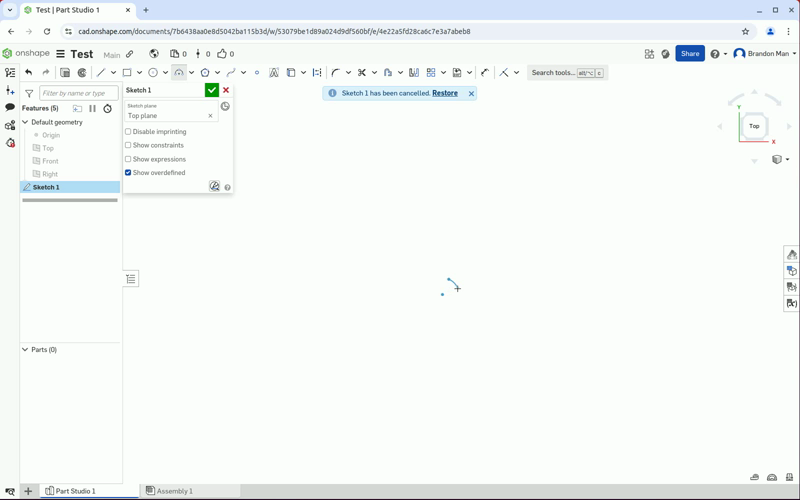
scroll(6)
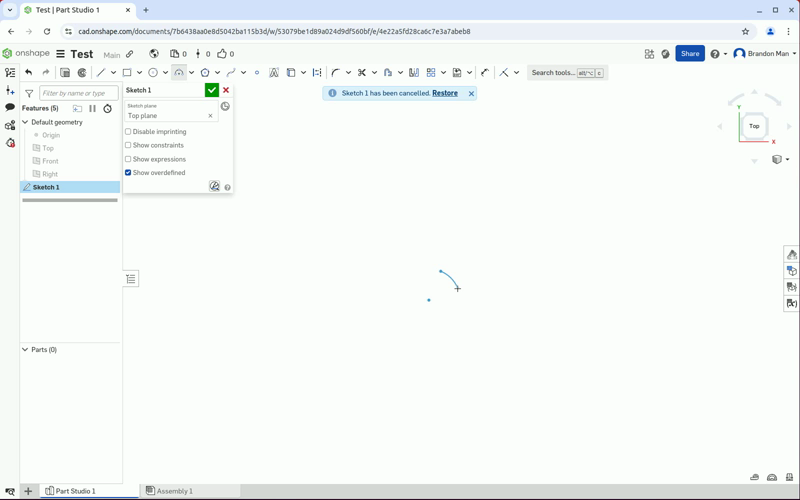
click(457, 288)
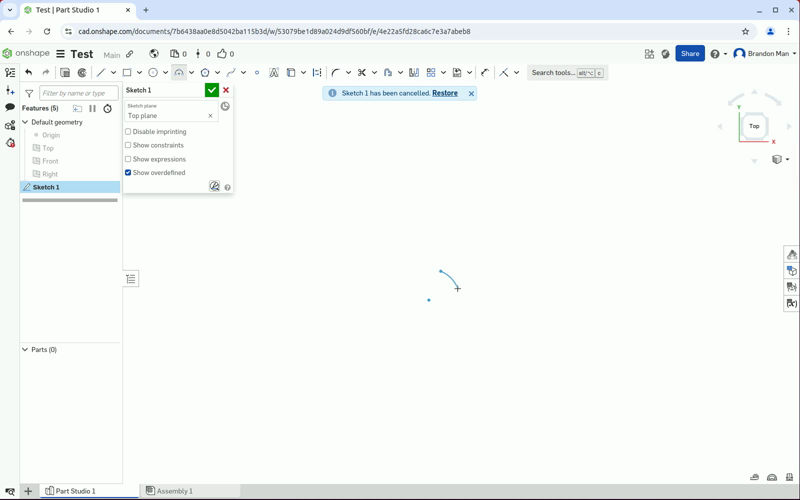
scroll(-6)
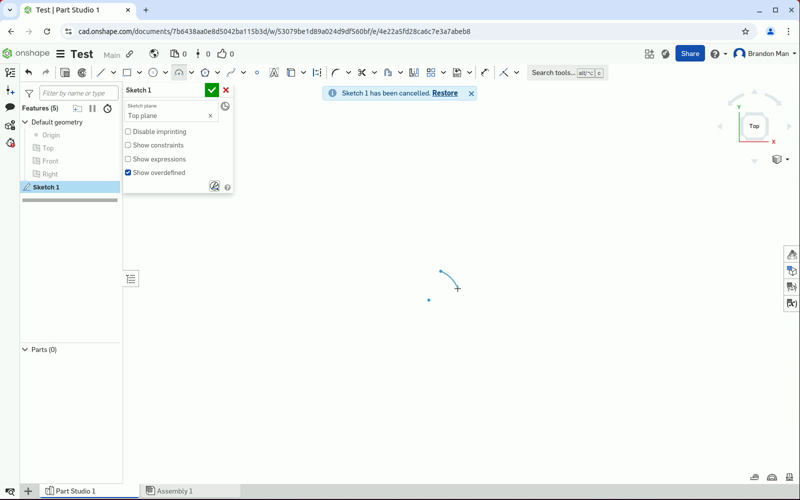
scroll(-6)
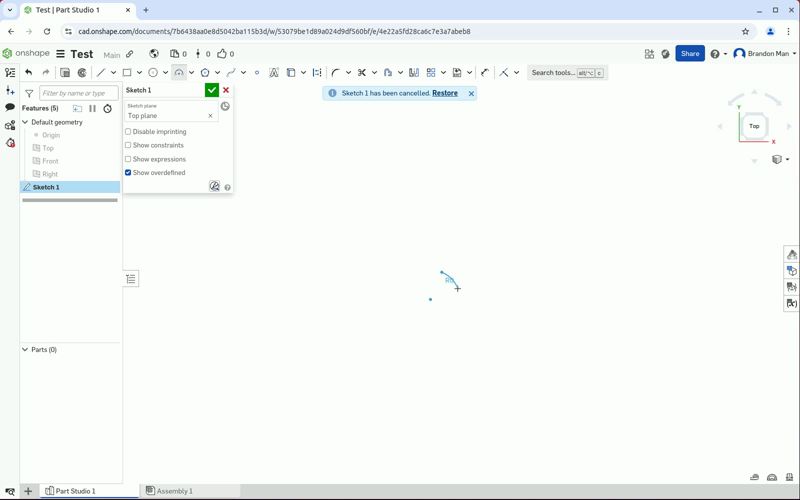
scroll(-6)
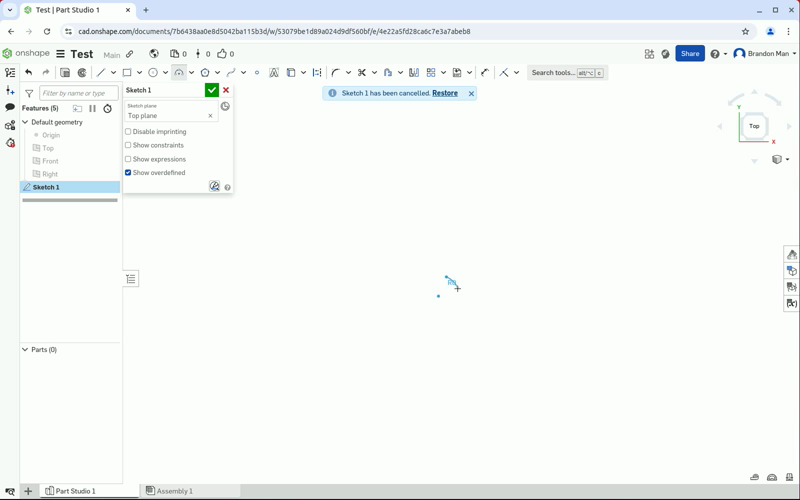
scroll(-6)
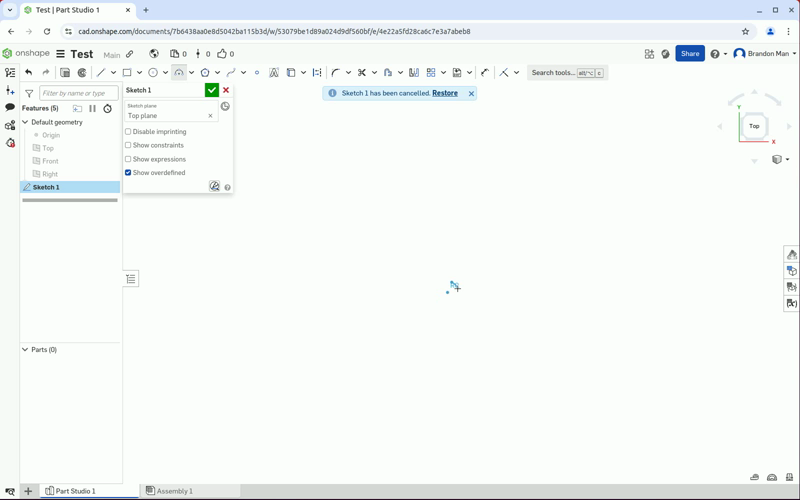
scroll(-6)
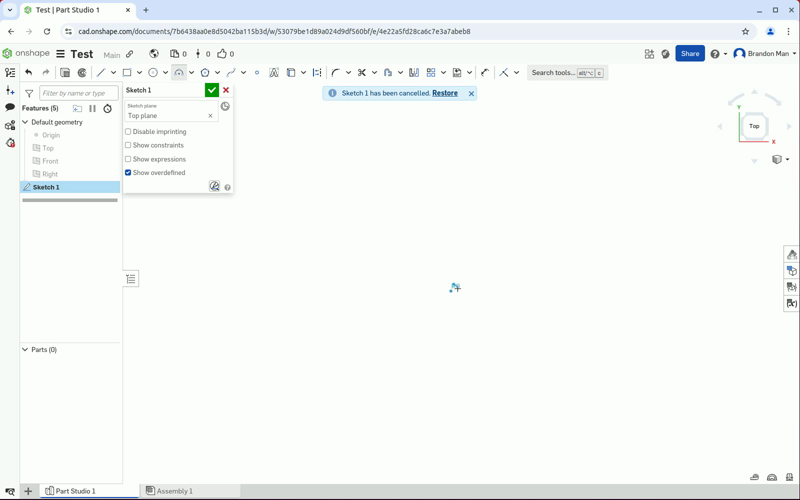
scroll(-6)
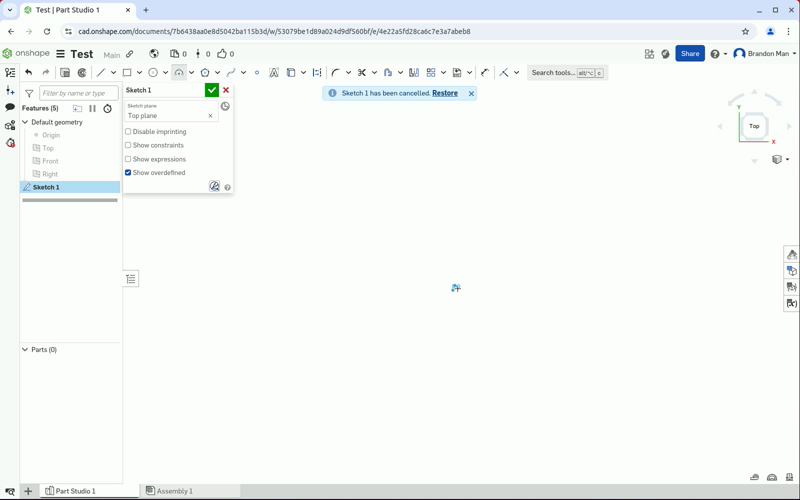
scroll(-6)
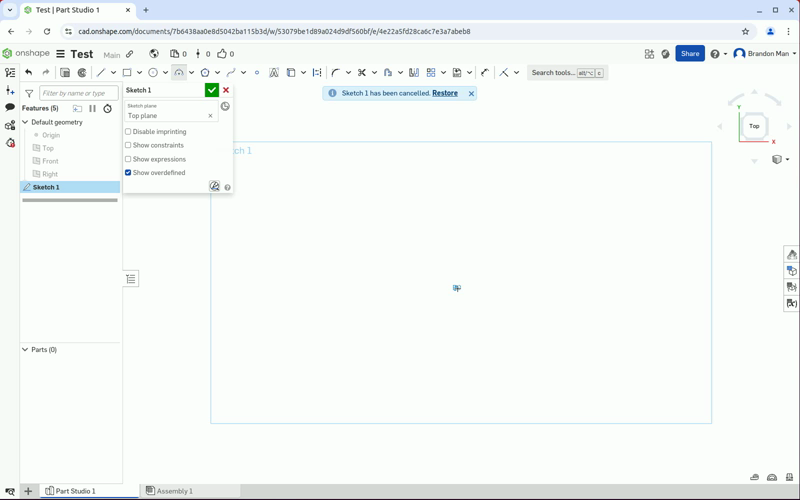
mouse_move(456, 287)
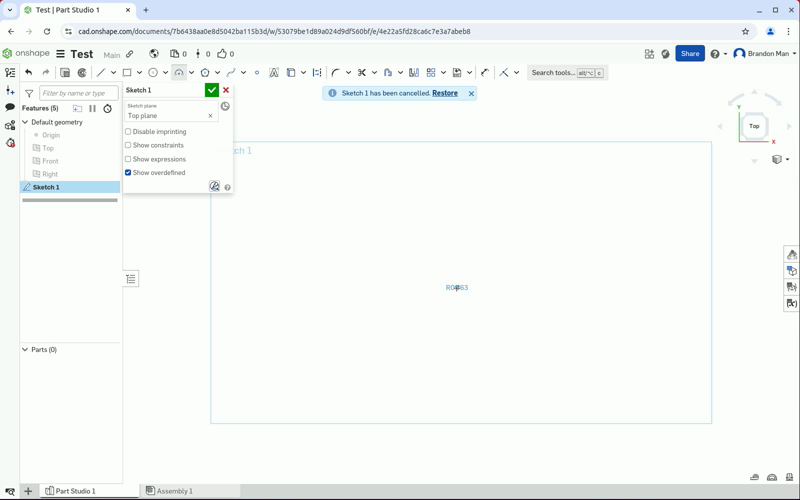
scroll(6)
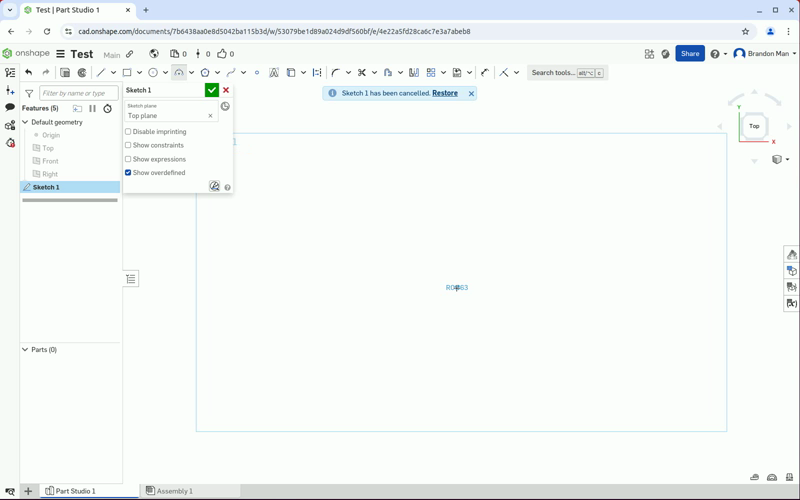
scroll(6)
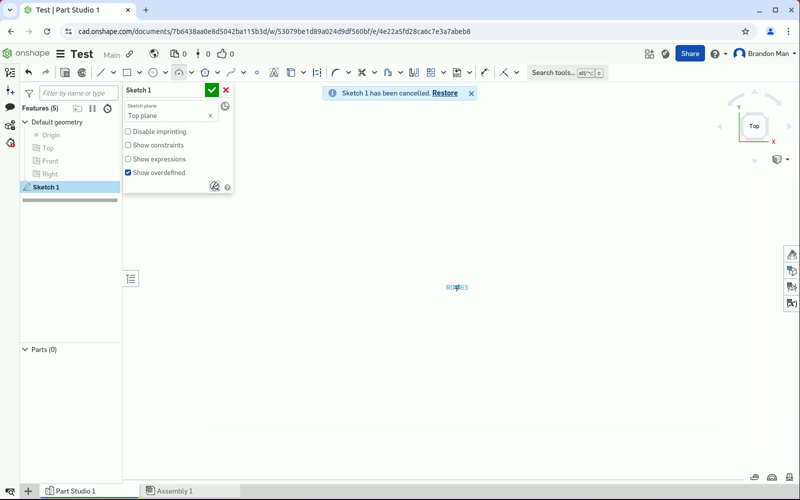
scroll(6)
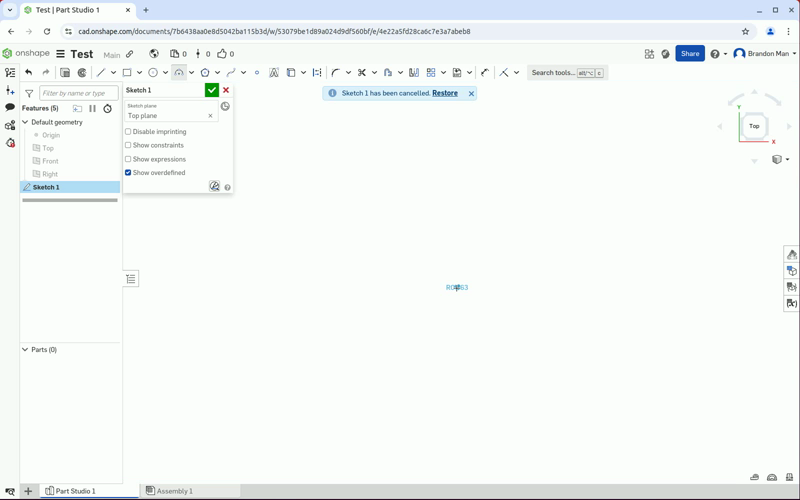
scroll(6)
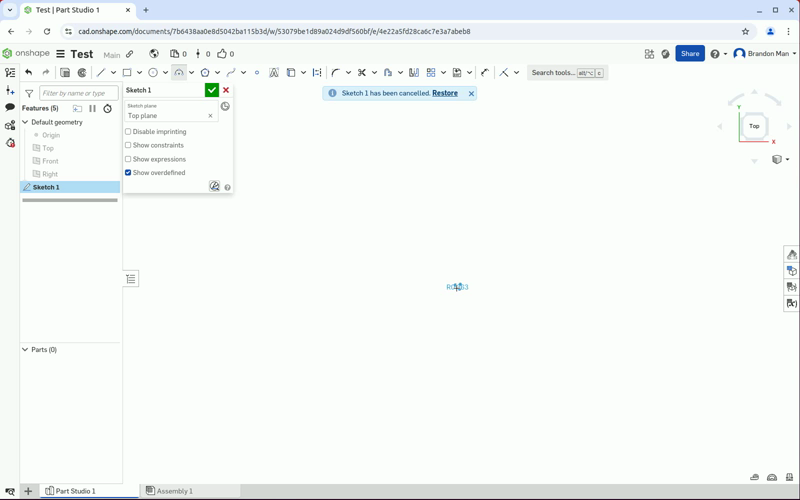
scroll(6)
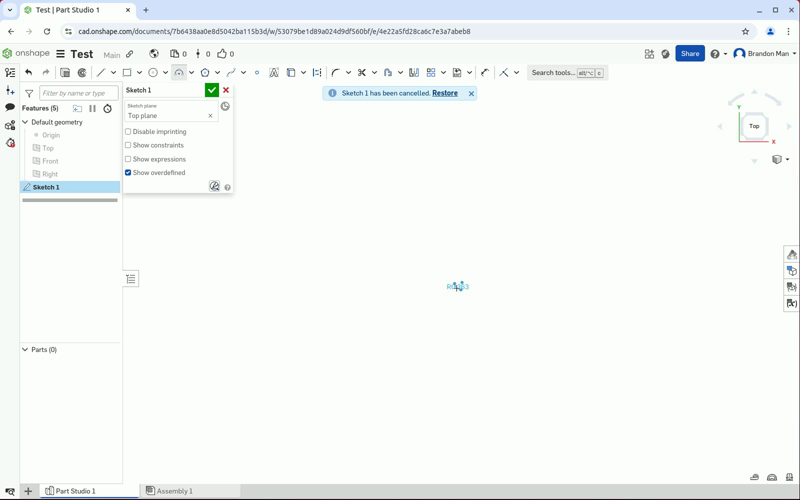
scroll(6)
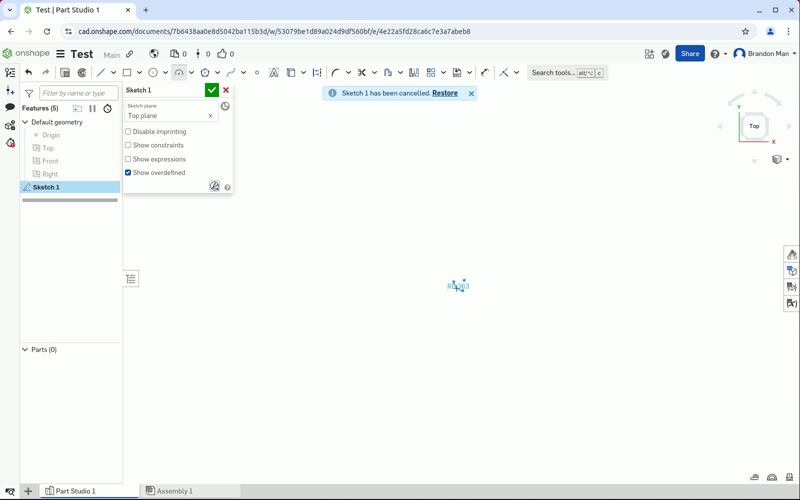
scroll(6)
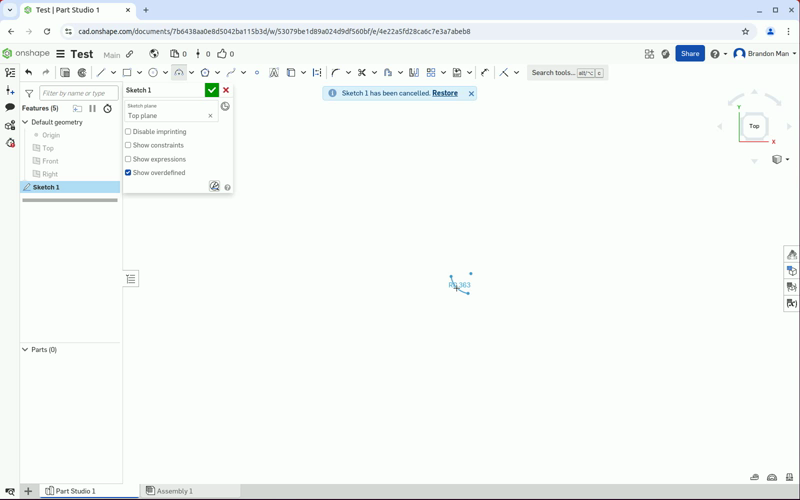
click(456, 287)
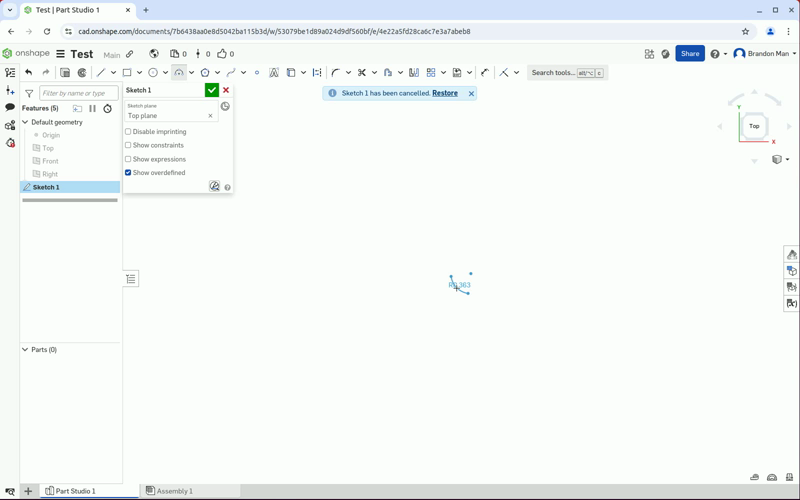
scroll(-6)
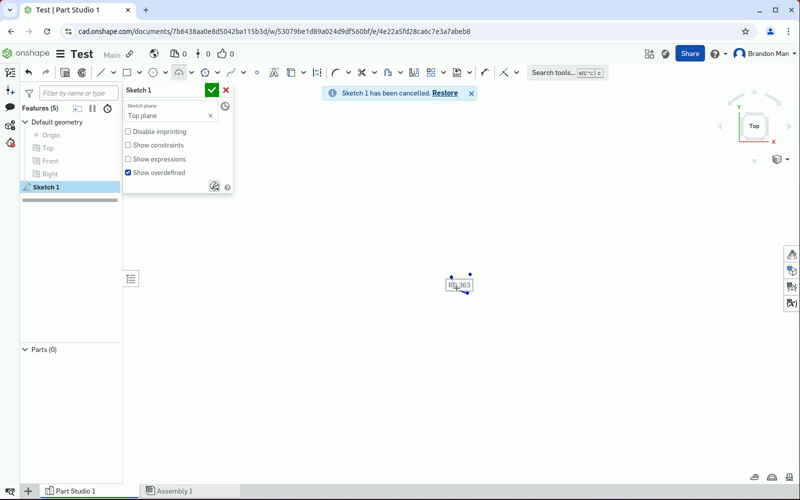
scroll(-6)
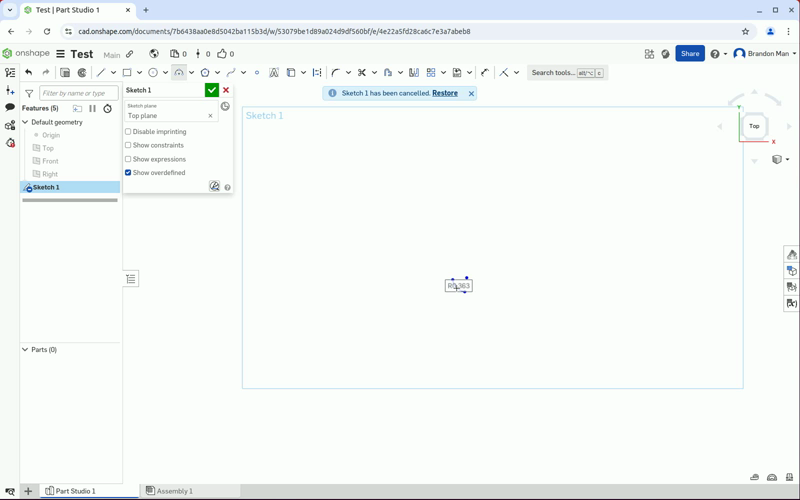
scroll(-6)
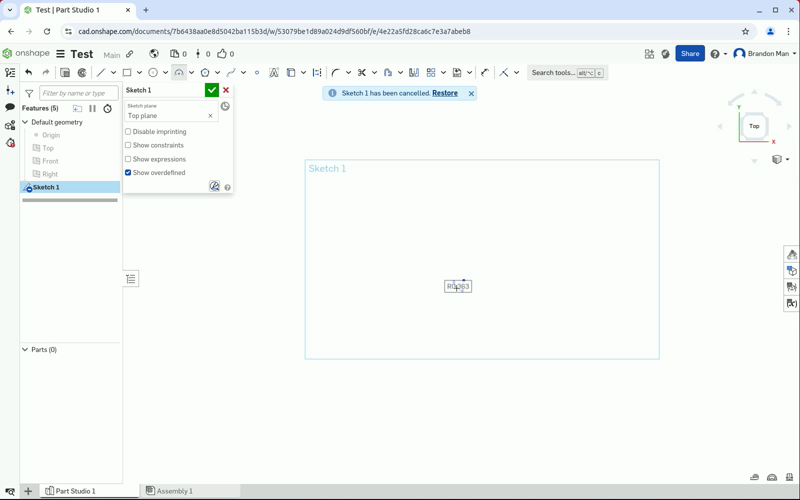
scroll(-6)
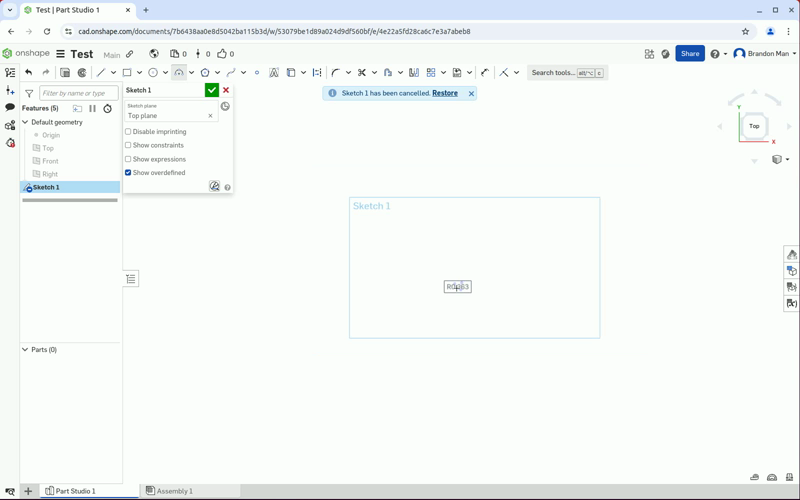
scroll(-6)
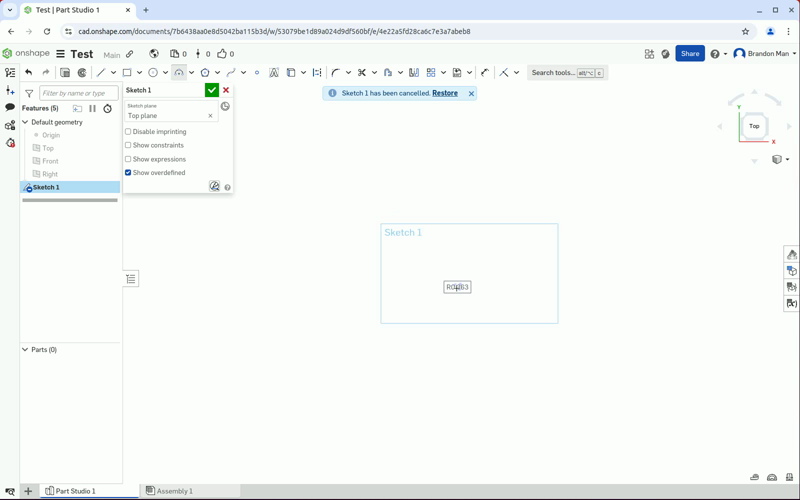
scroll(-6)
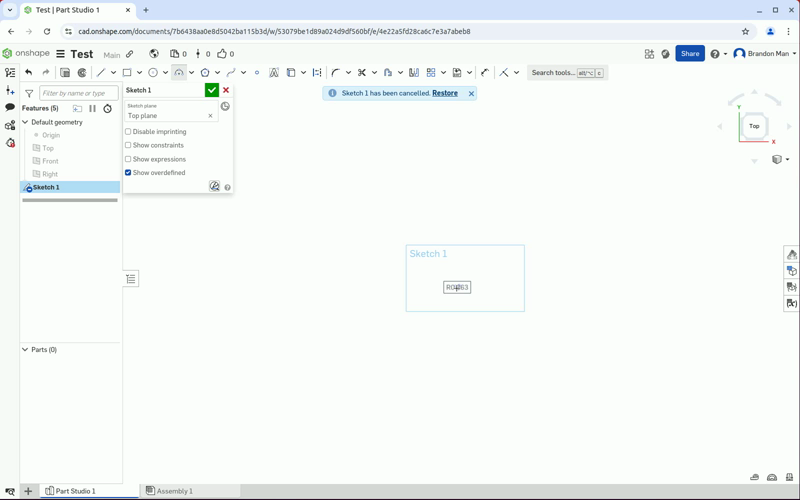
scroll(-6)
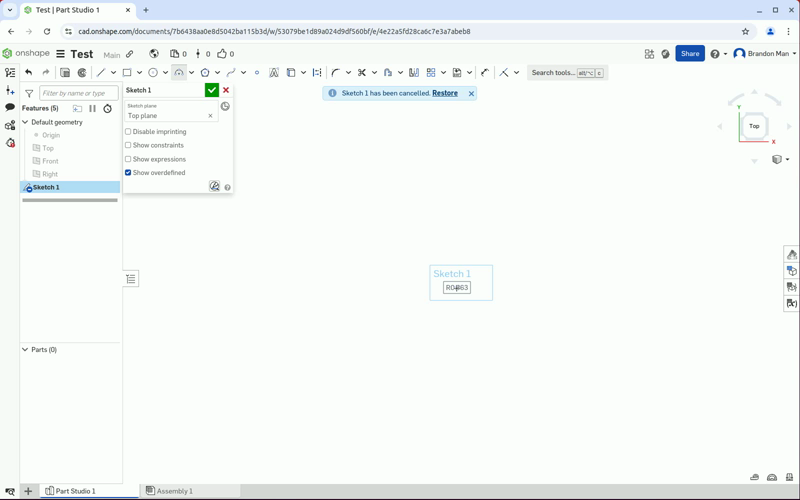
key_up(shift)
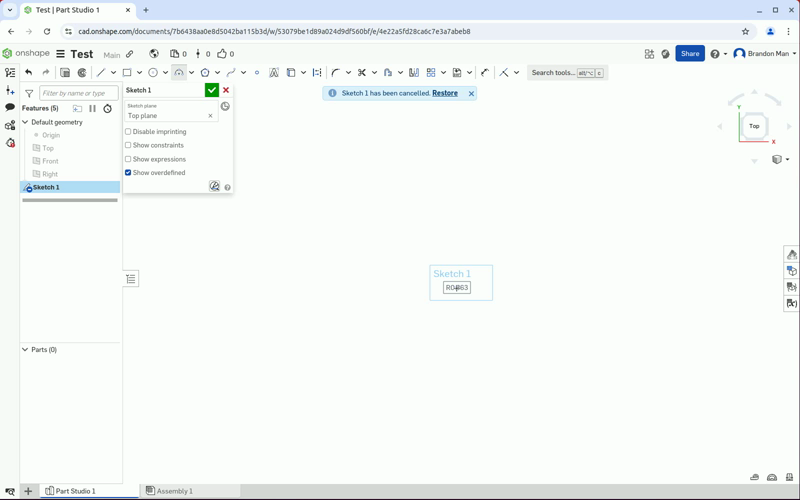
key(esc)
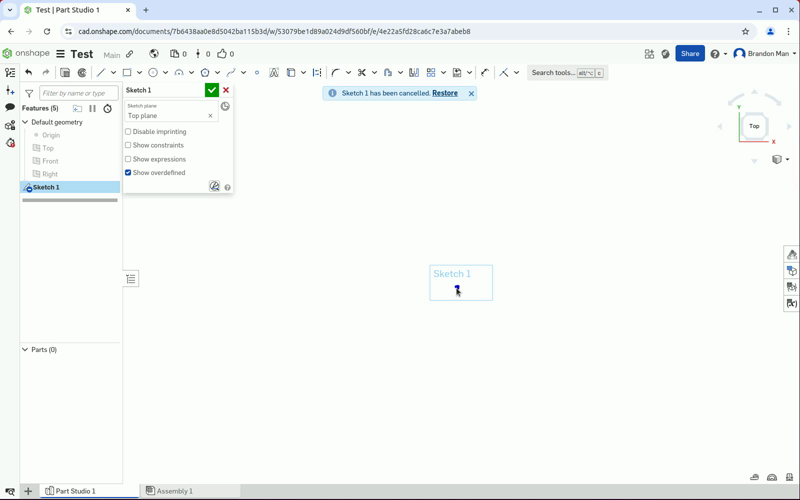
key(l)
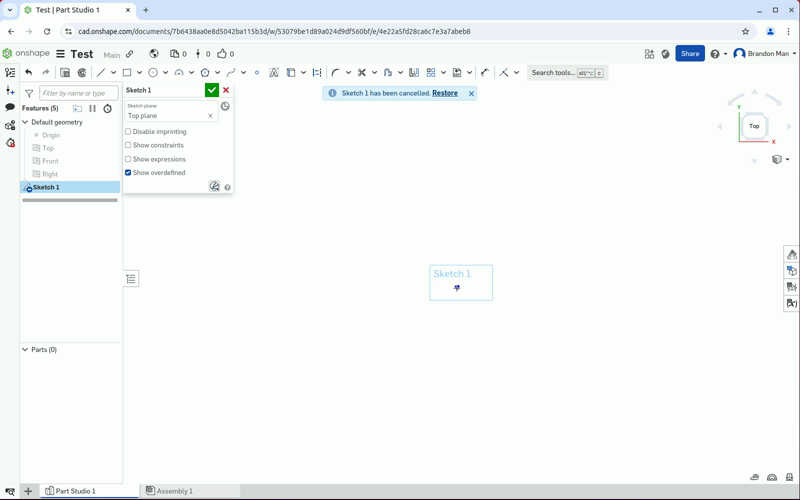
mouse_move(457, 288)
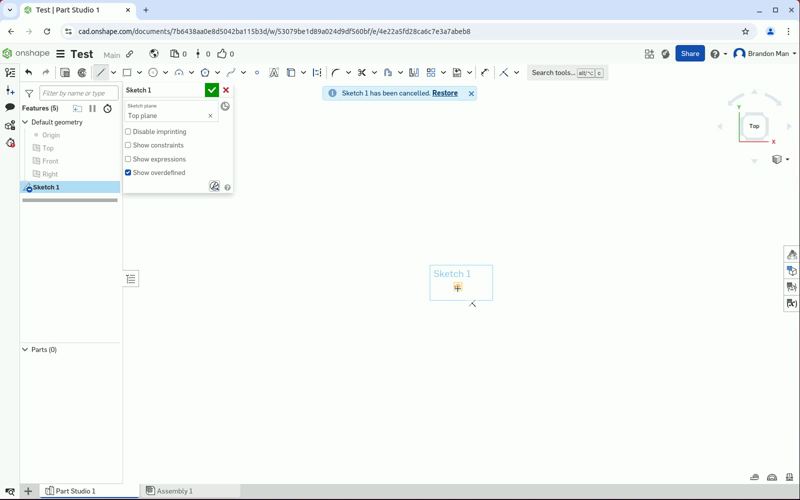
scroll(6)
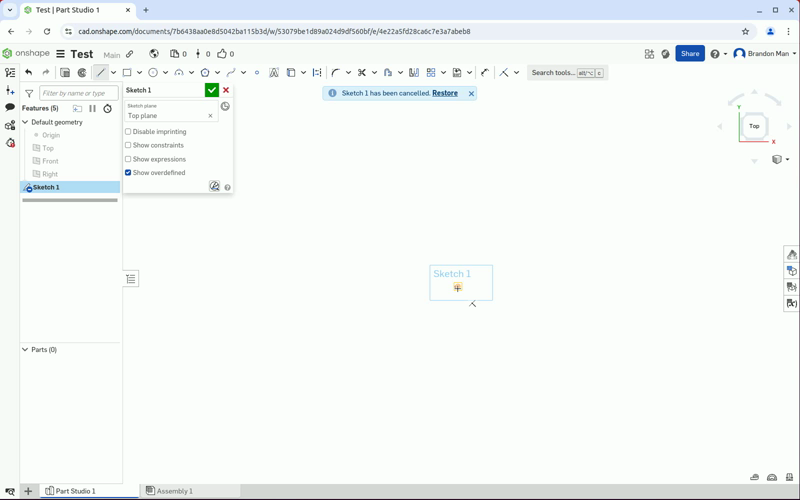
scroll(6)
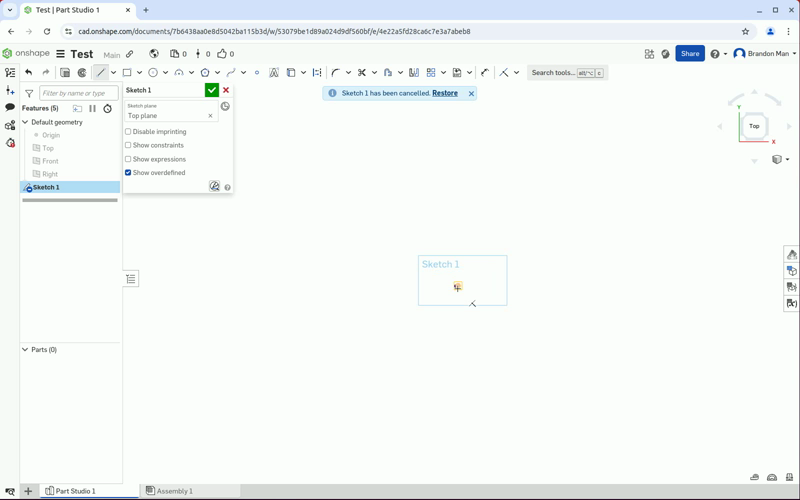
scroll(6)
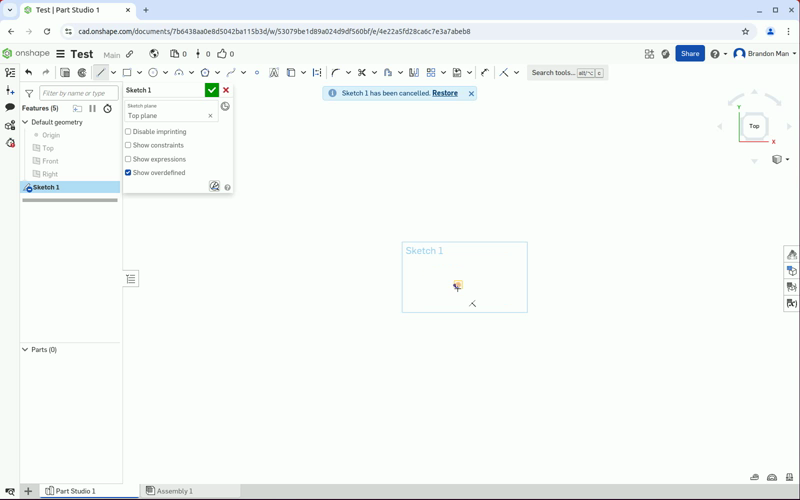
scroll(6)
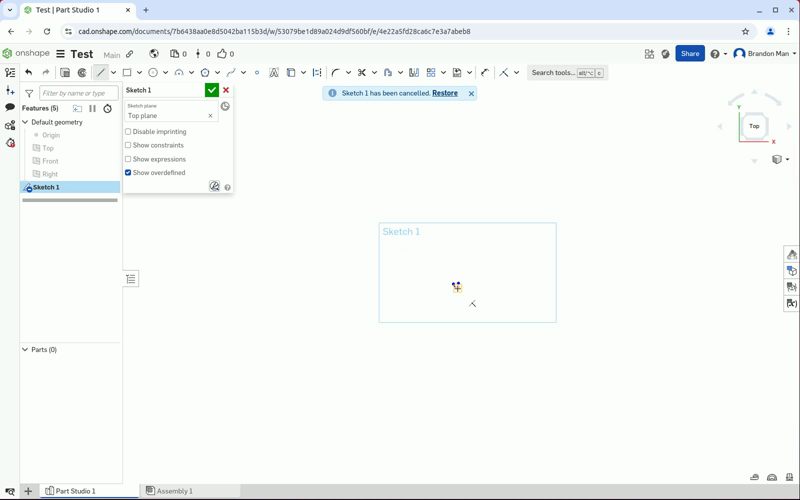
scroll(6)
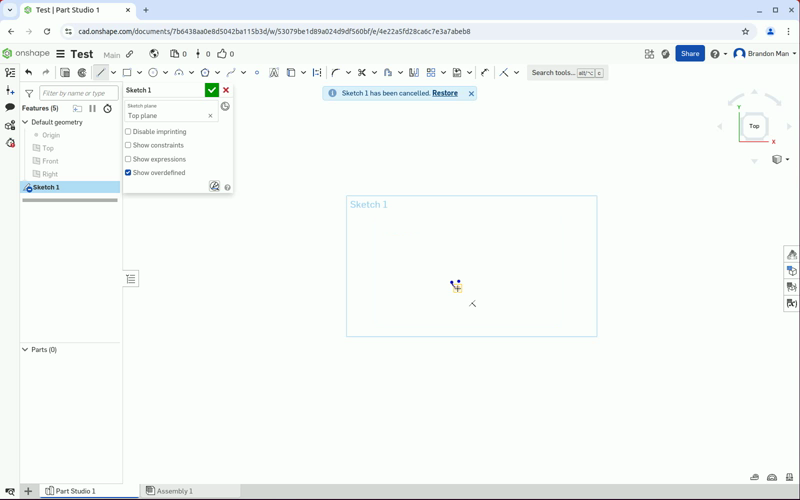
scroll(6)
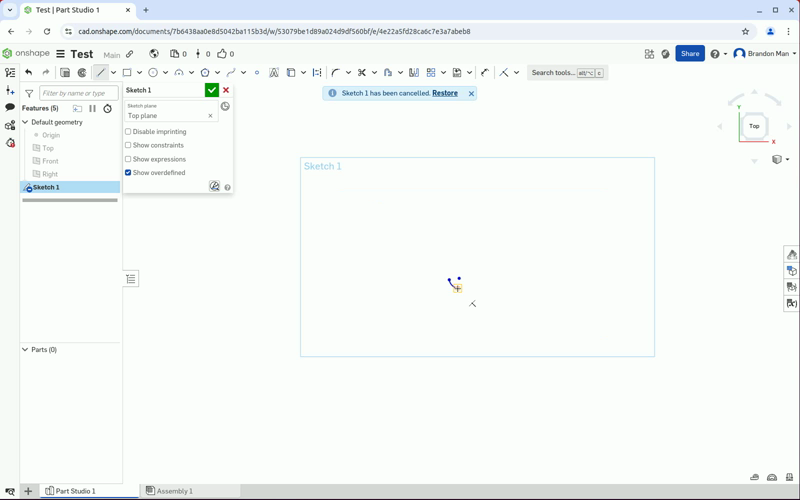
scroll(6)
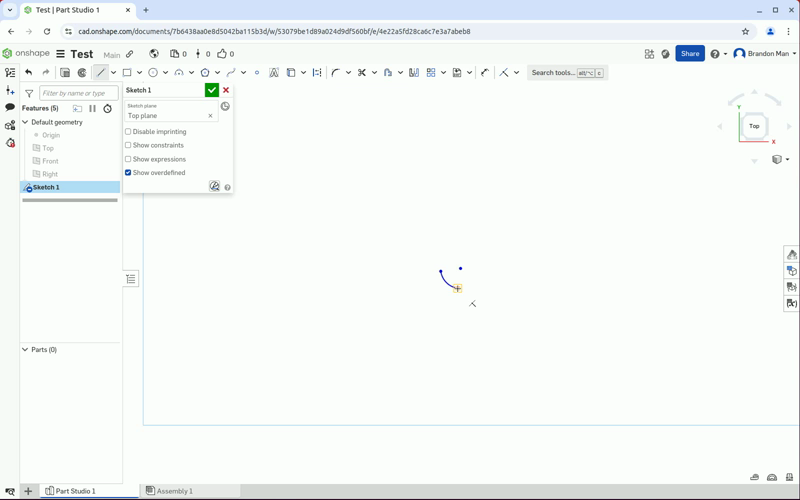
click(457, 288)
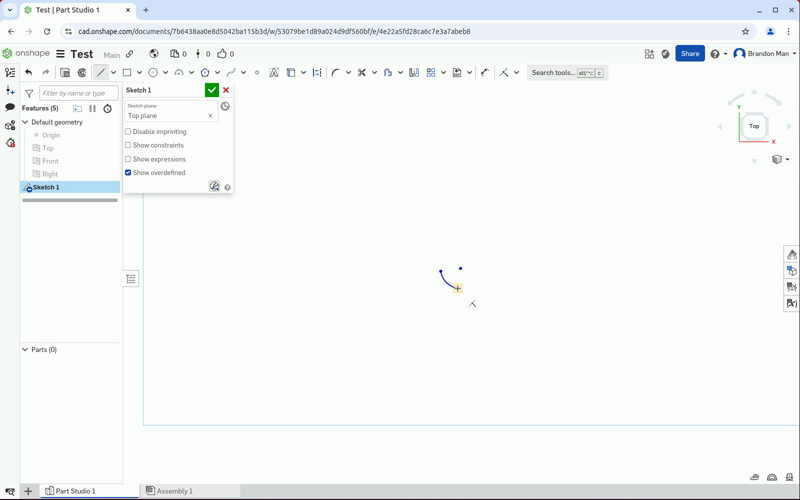
scroll(-6)
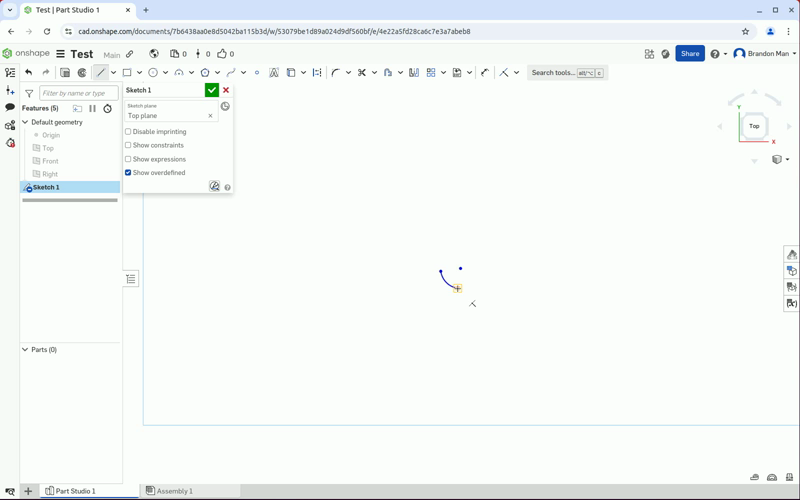
scroll(-6)
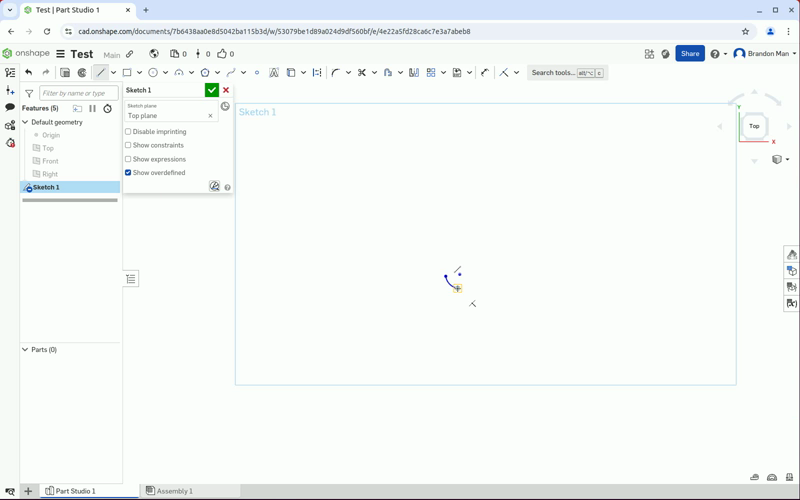
scroll(-6)
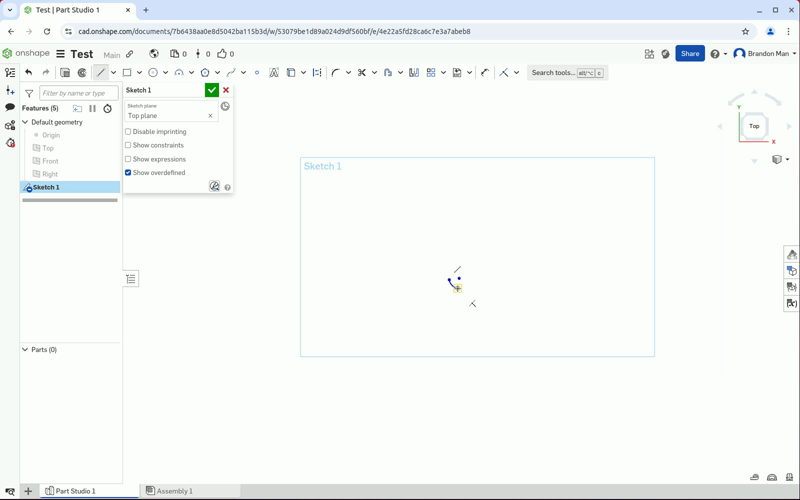
scroll(-6)
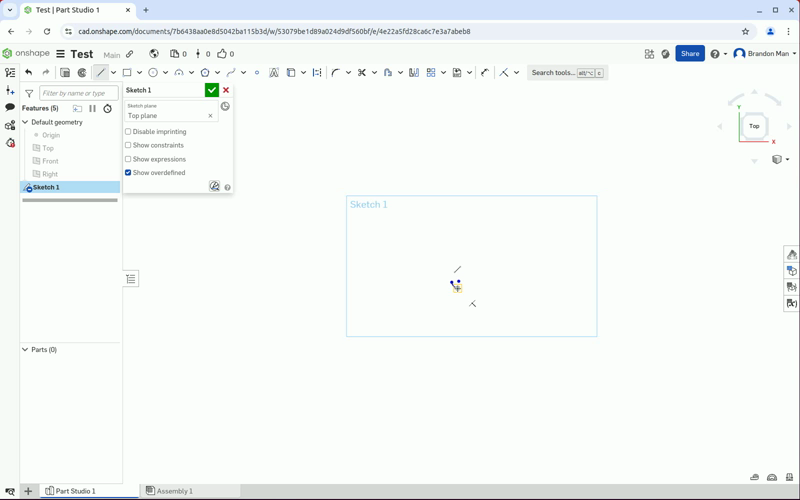
scroll(-6)
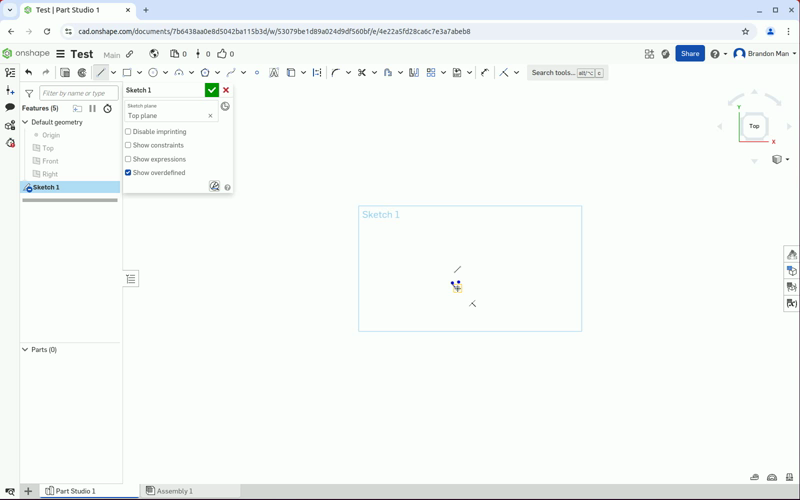
scroll(-6)
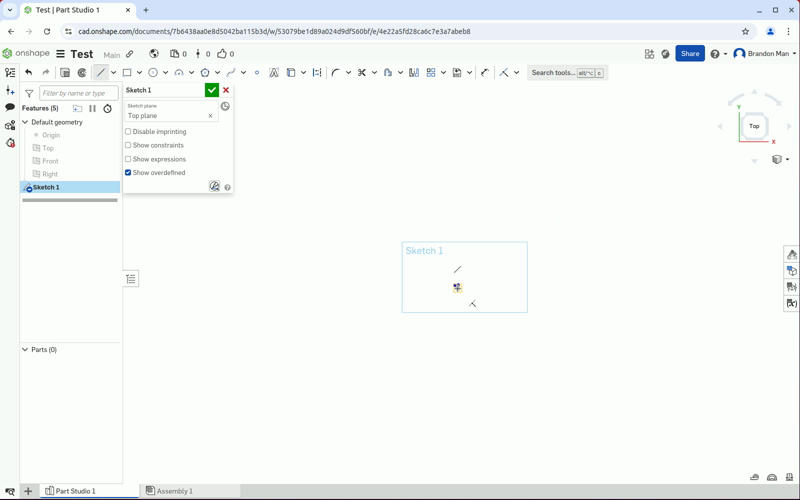
scroll(-6)
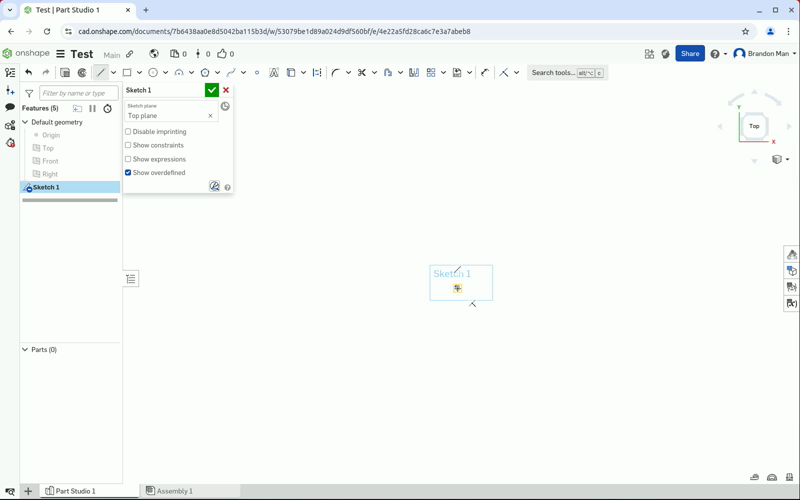
key_down(shift)
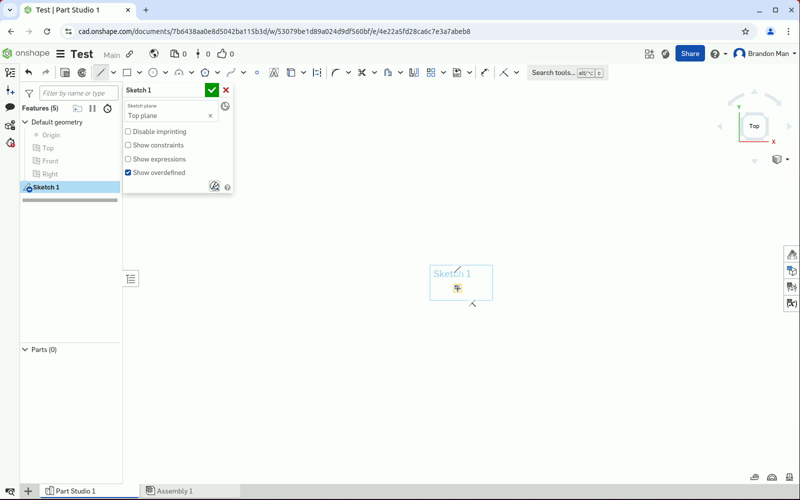
mouse_move(487, 288)
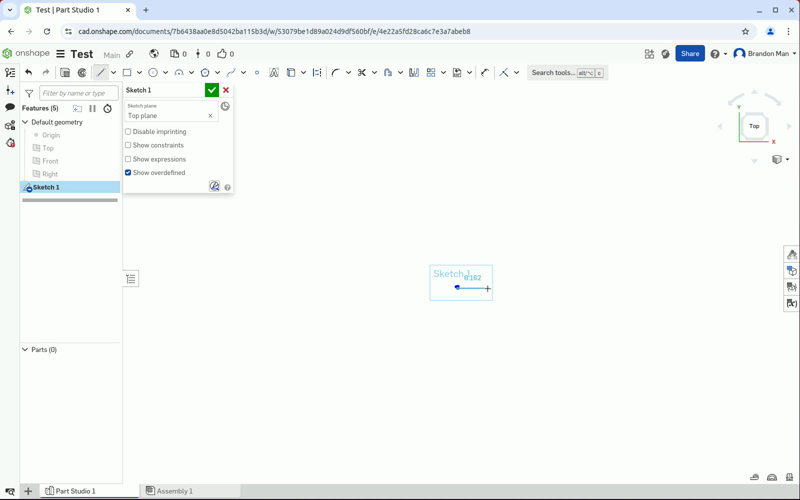
mouse_move(464, 288)
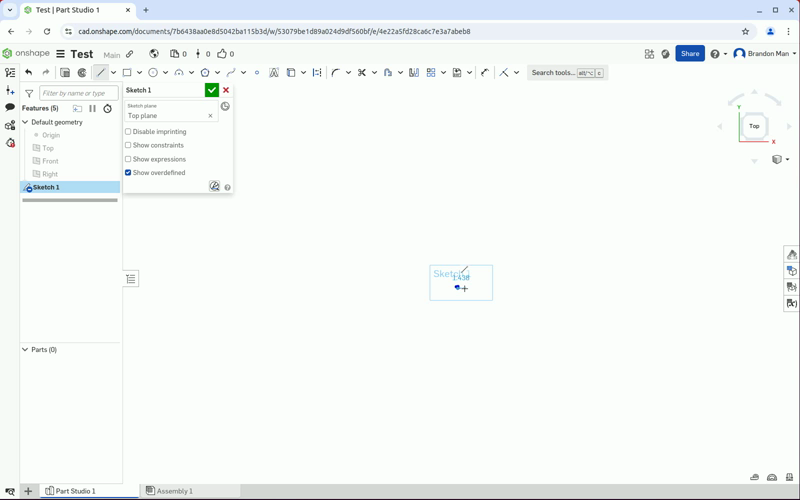
scroll(6)
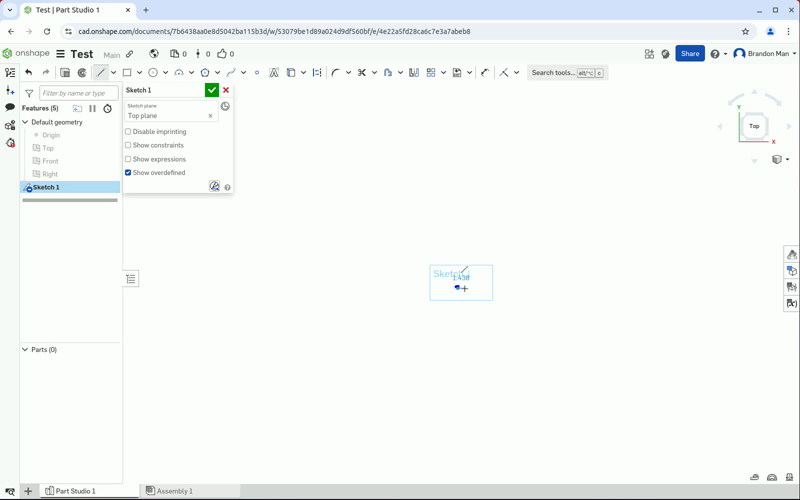
scroll(6)
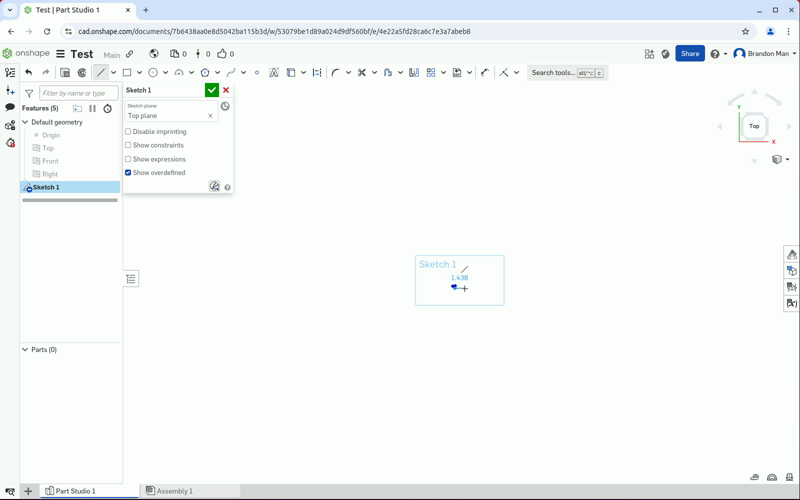
scroll(6)
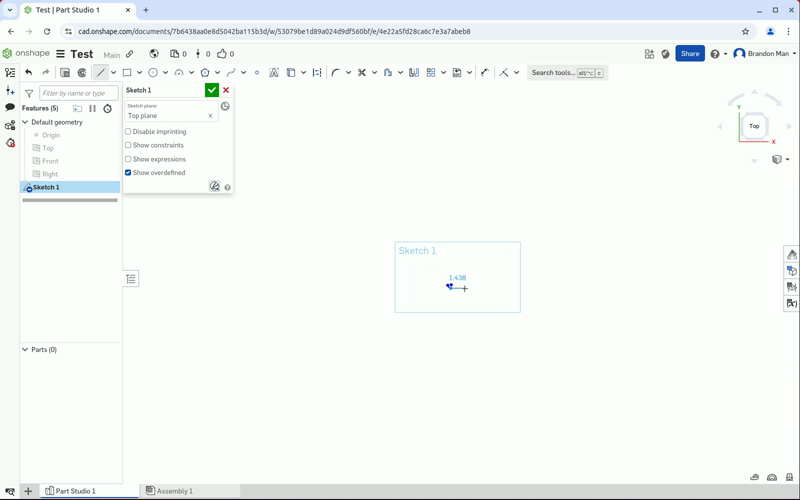
scroll(6)
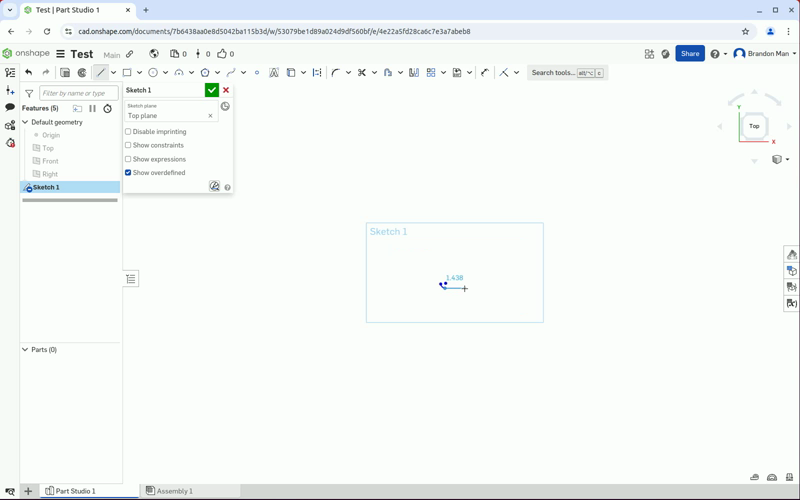
scroll(6)
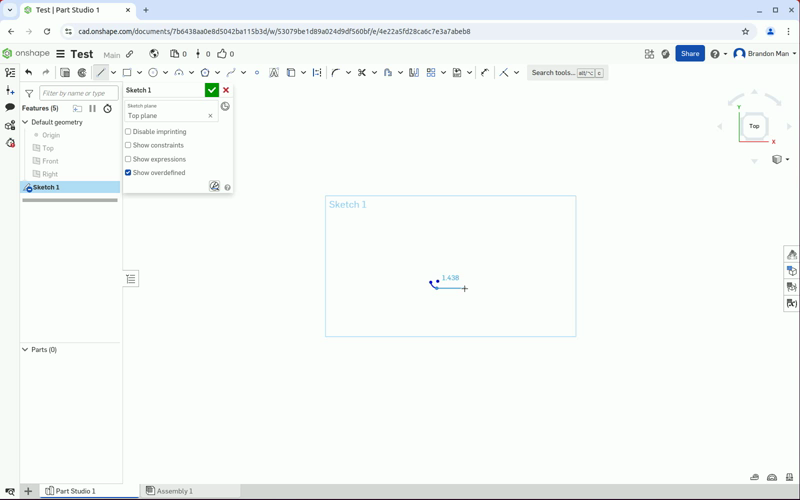
scroll(6)
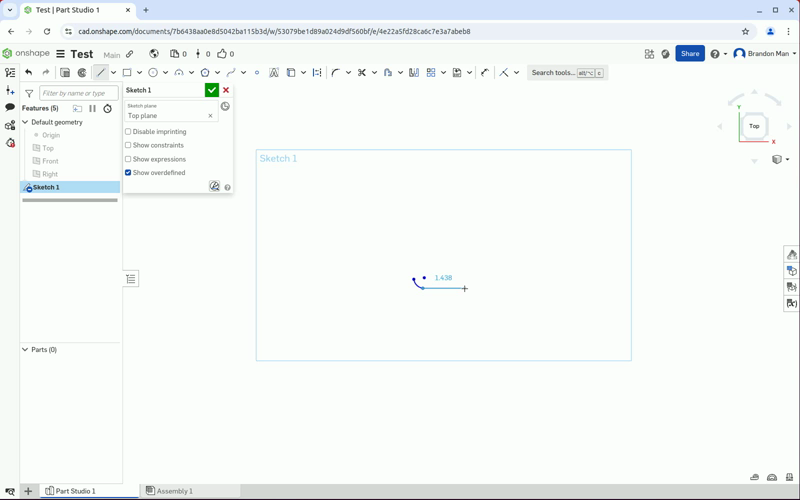
scroll(6)
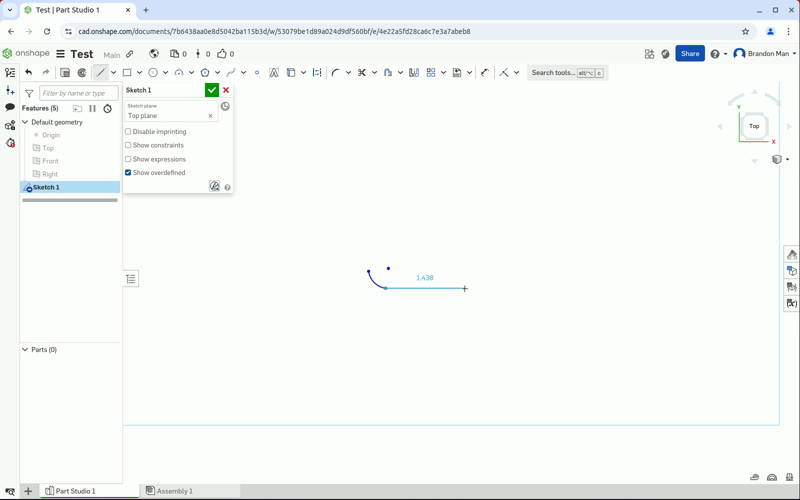
click(464, 288)
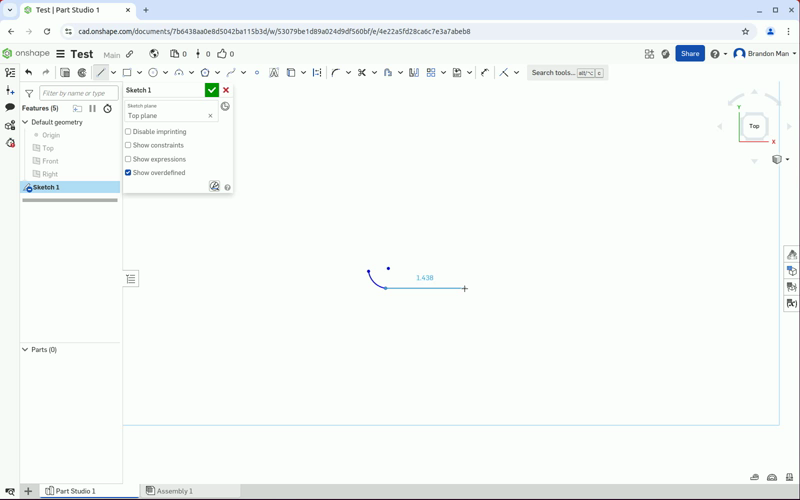
scroll(-6)
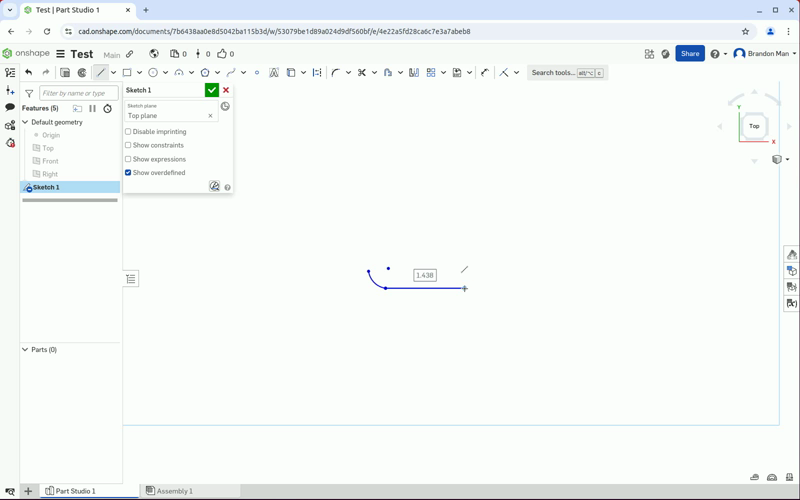
scroll(-6)
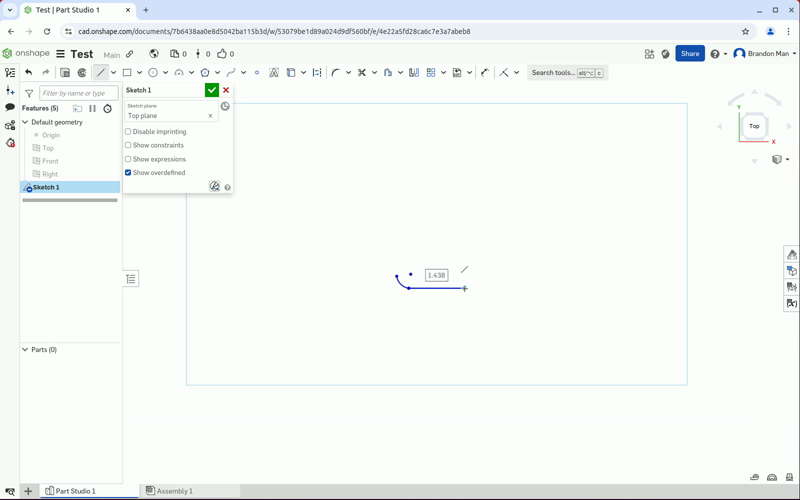
scroll(-6)
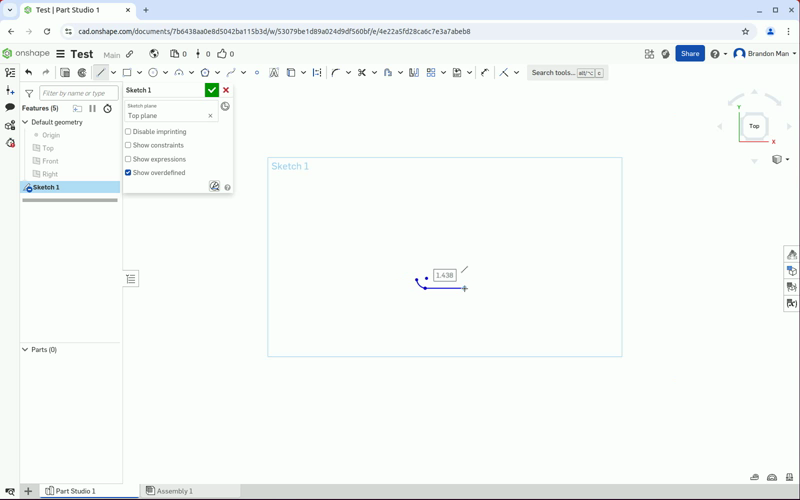
scroll(-6)
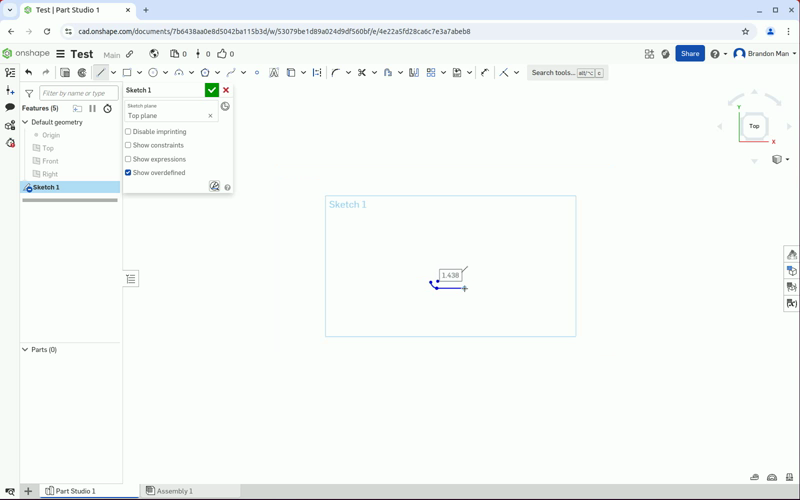
scroll(-6)
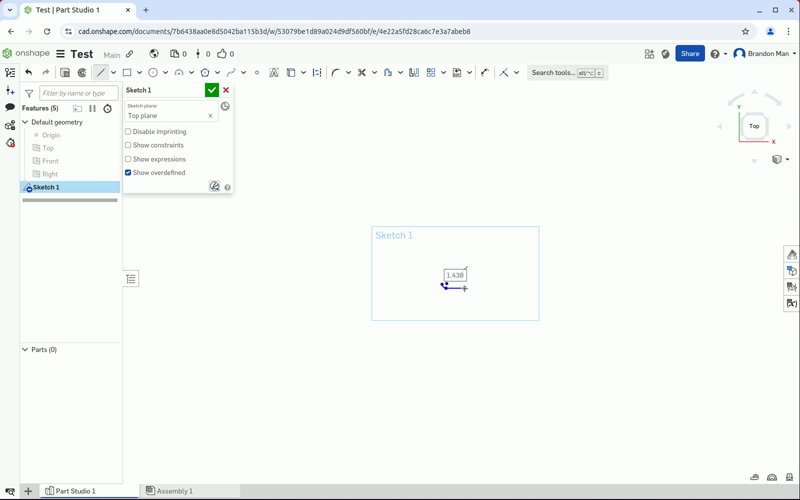
scroll(-6)
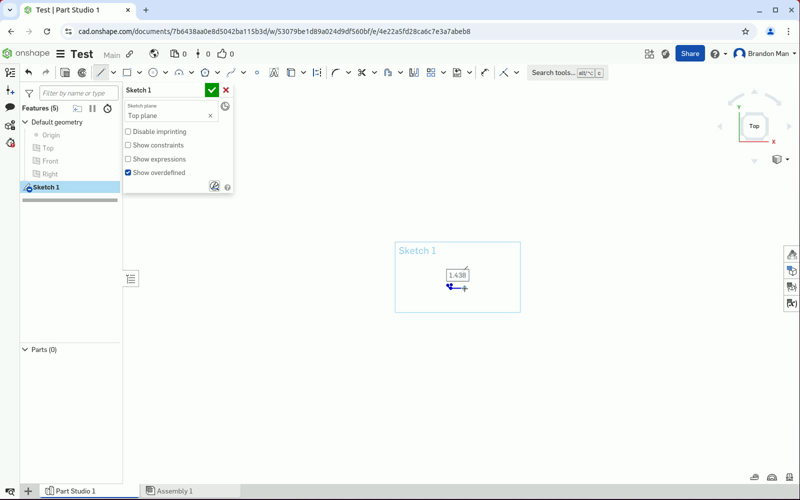
scroll(-6)
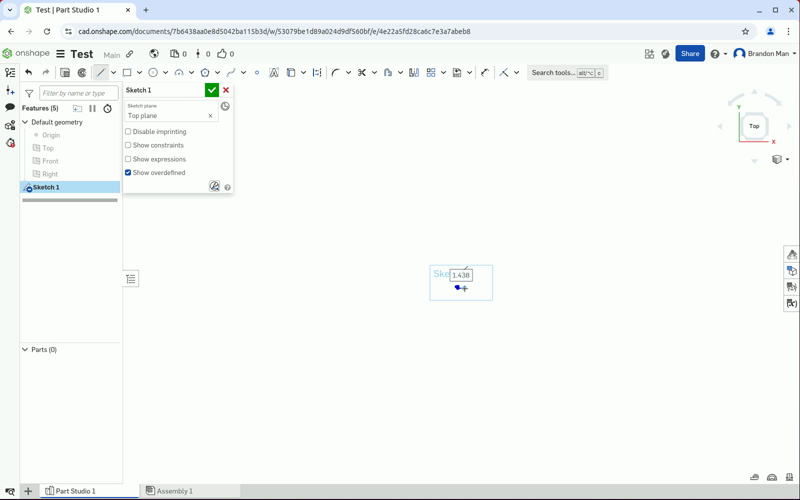
key_up(shift)
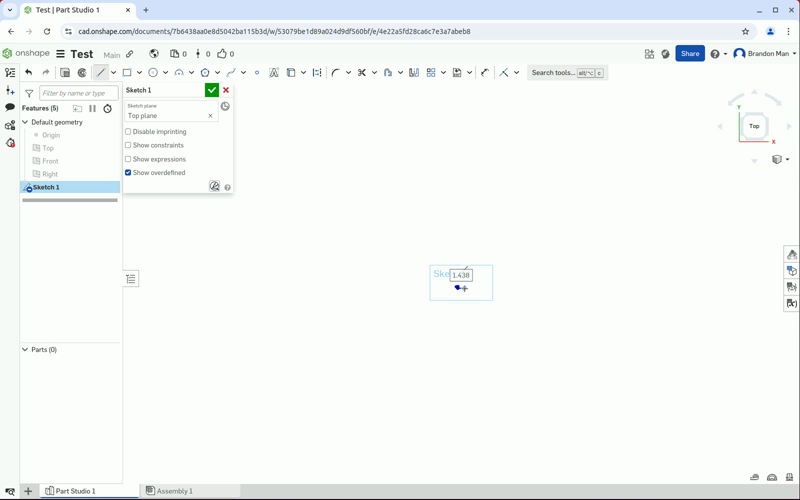
key(esc)
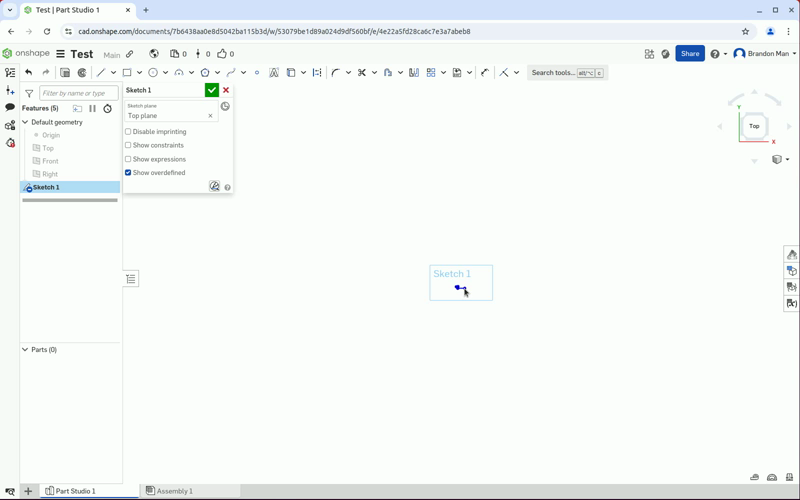
key(a)
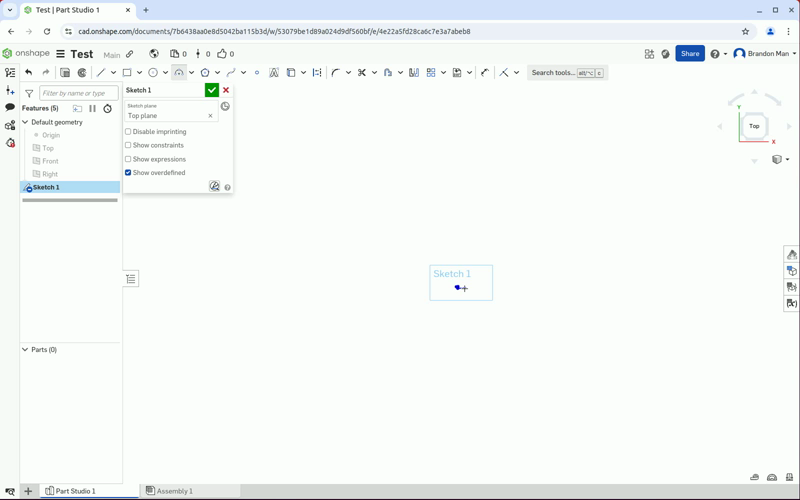
mouse_move(464, 288)
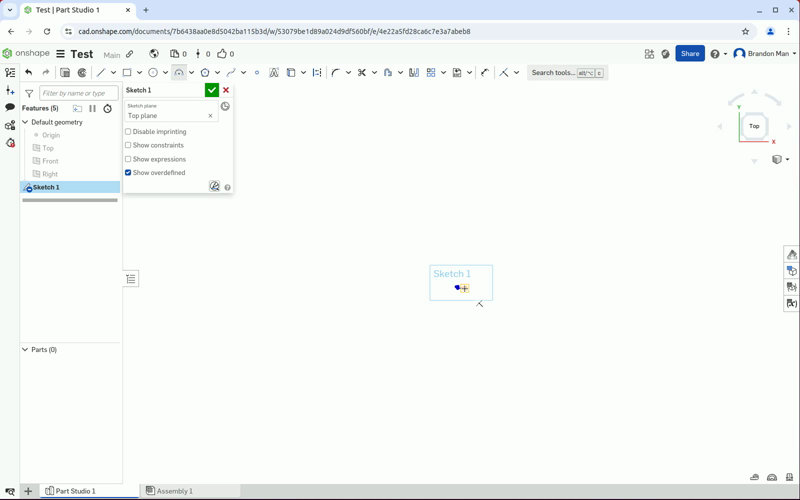
click(464, 288)
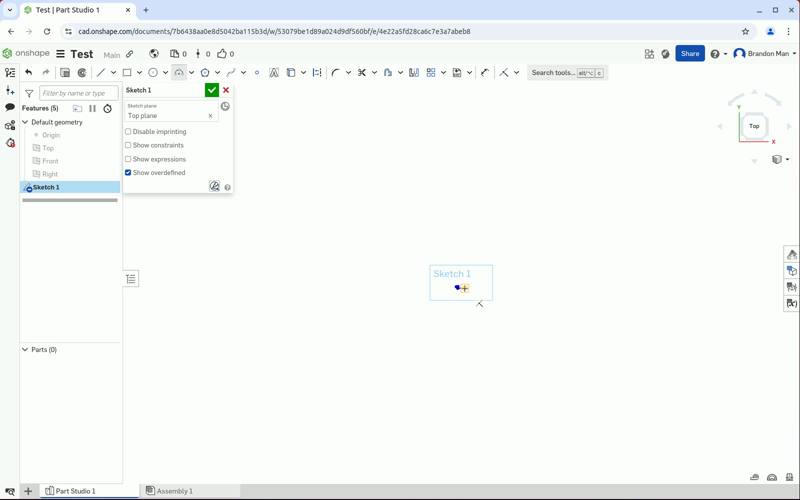
key_down(shift)
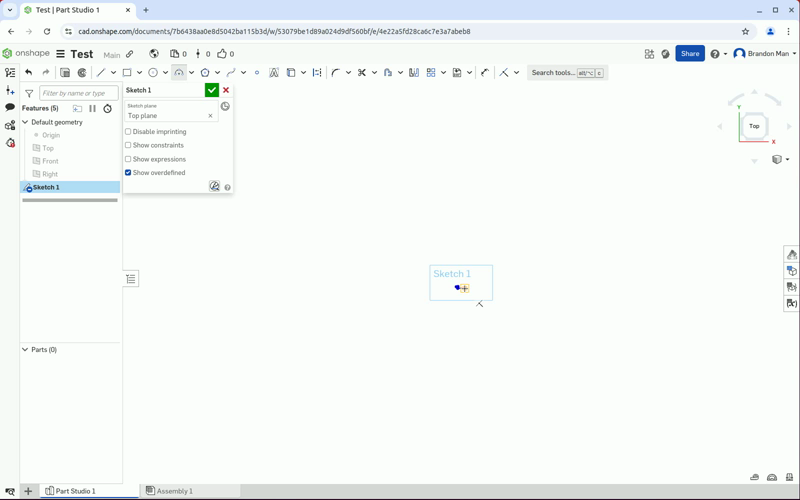
mouse_move(466, 286)
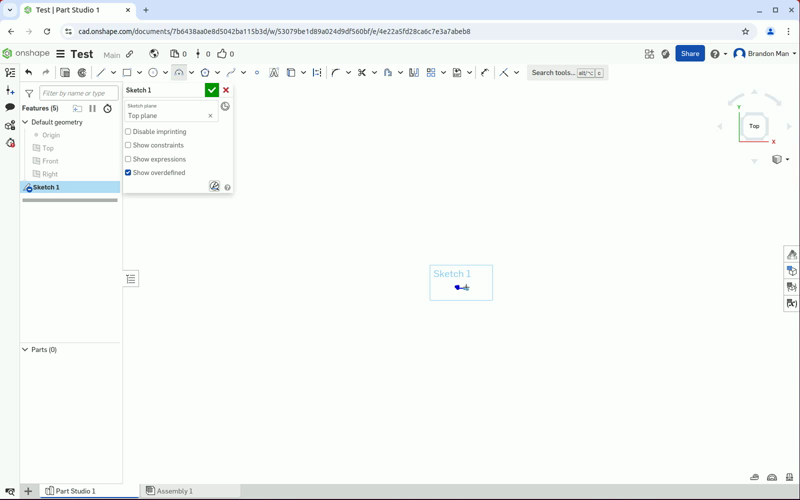
scroll(6)
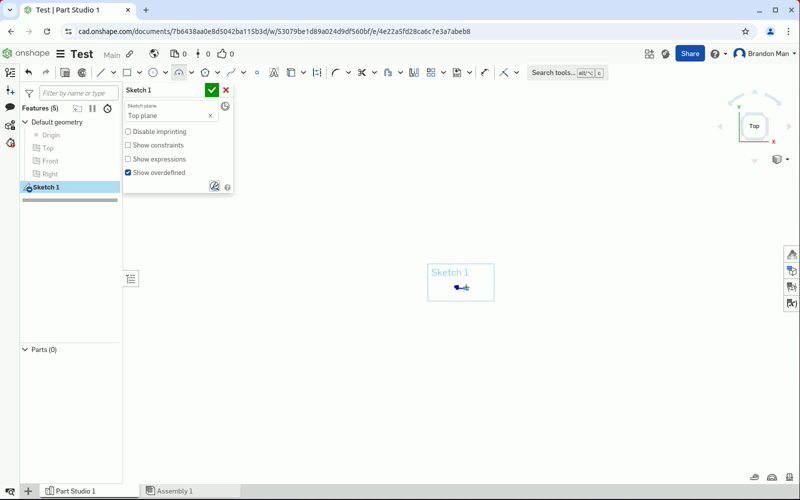
scroll(6)
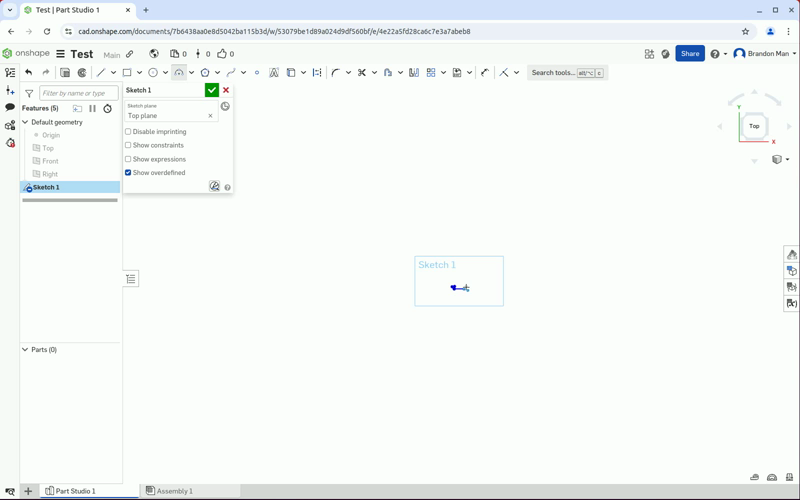
scroll(6)
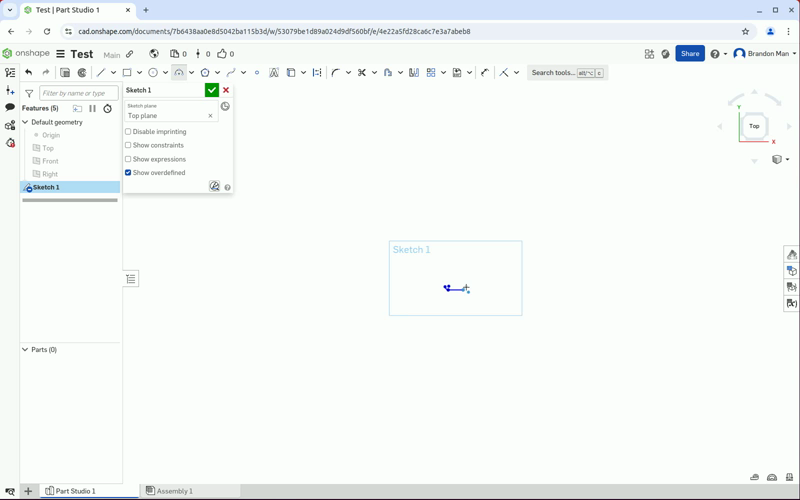
scroll(6)
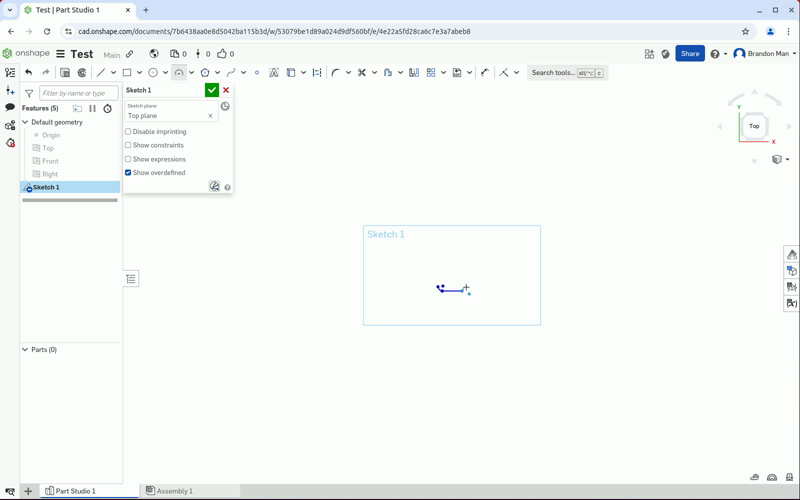
scroll(6)
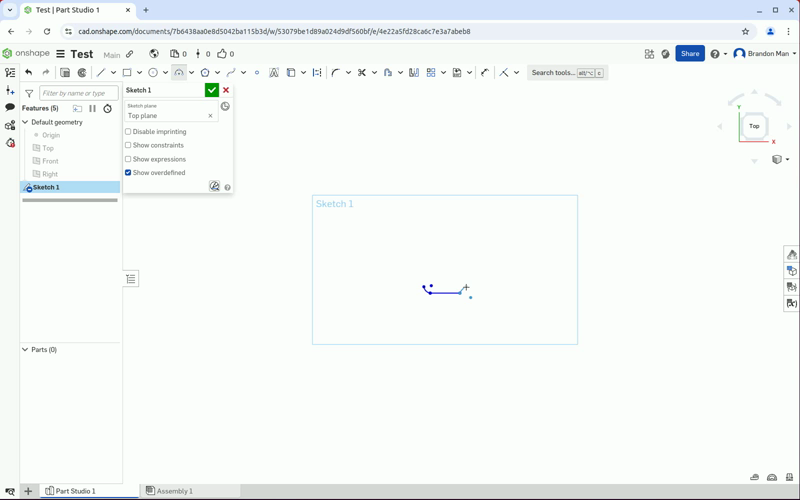
scroll(6)
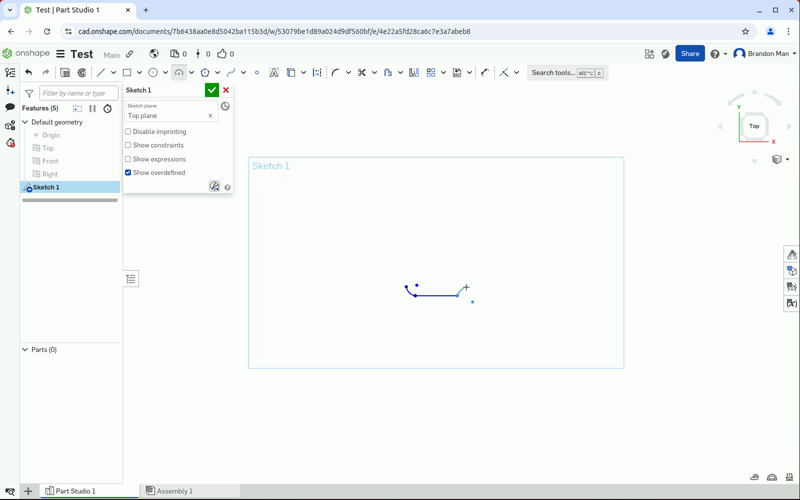
scroll(6)
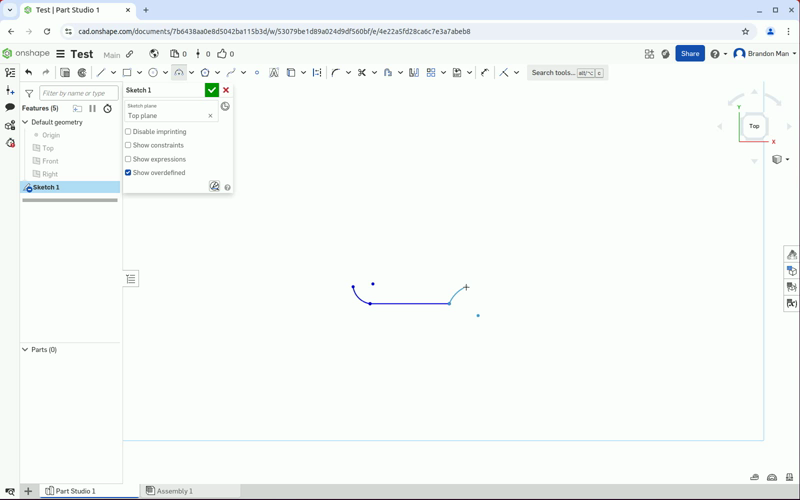
click(466, 286)
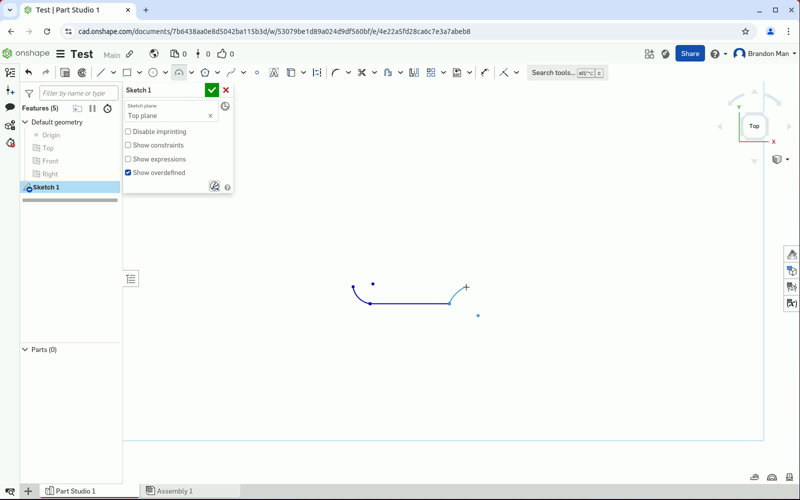
scroll(-6)
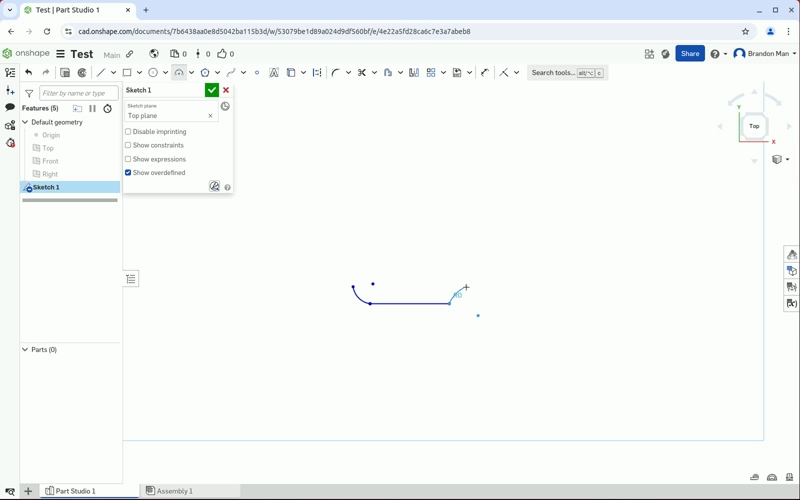
scroll(-6)
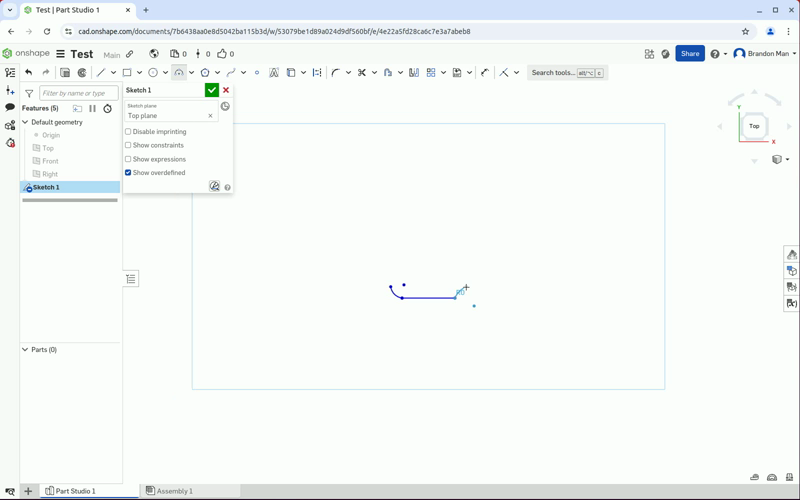
scroll(-6)
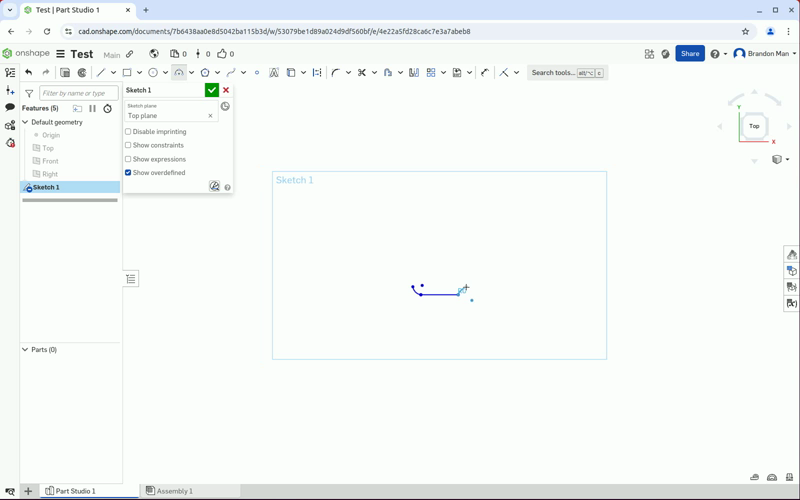
scroll(-6)
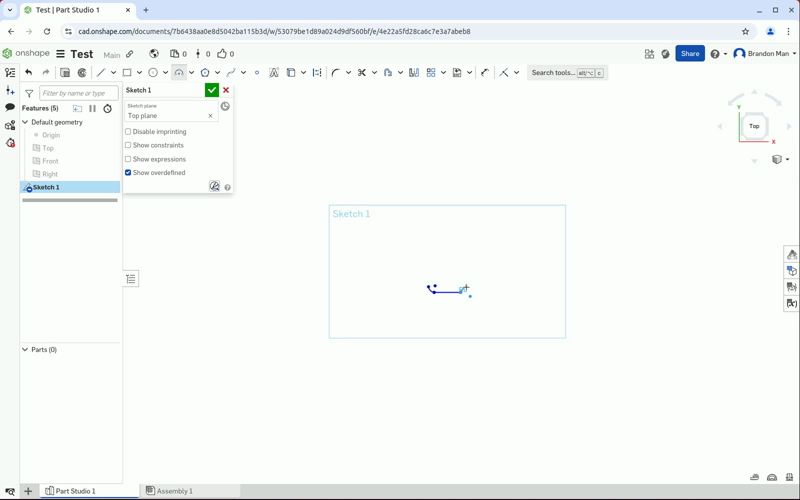
scroll(-6)
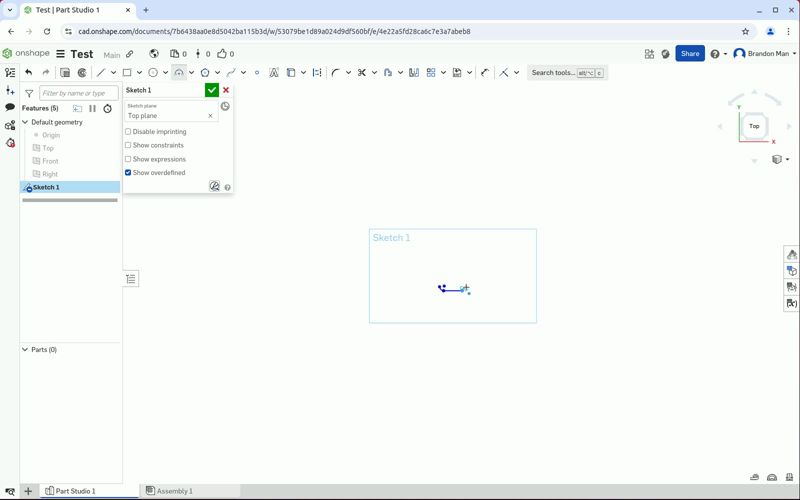
scroll(-6)
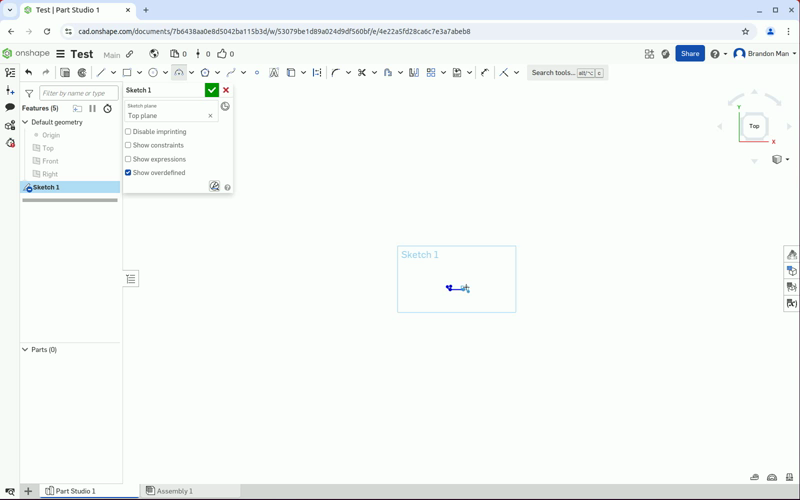
scroll(-6)
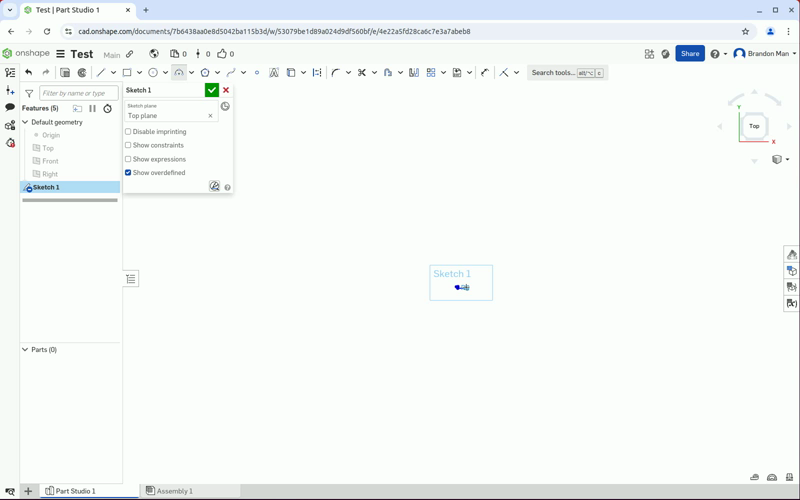
mouse_move(466, 287)
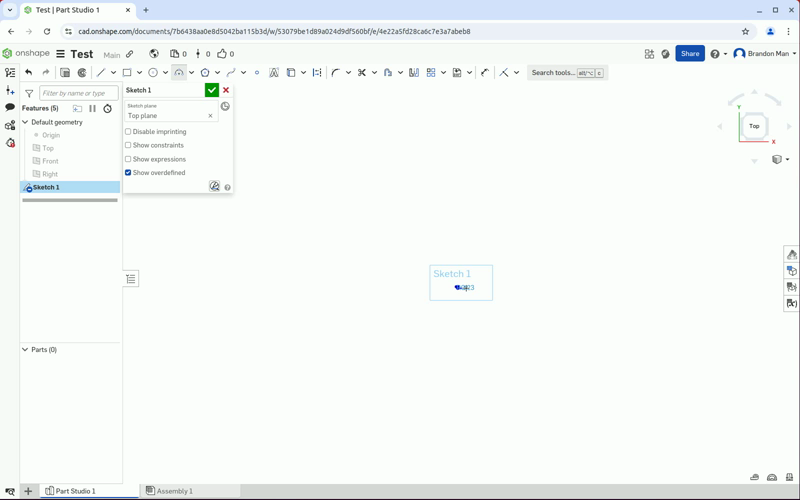
scroll(6)
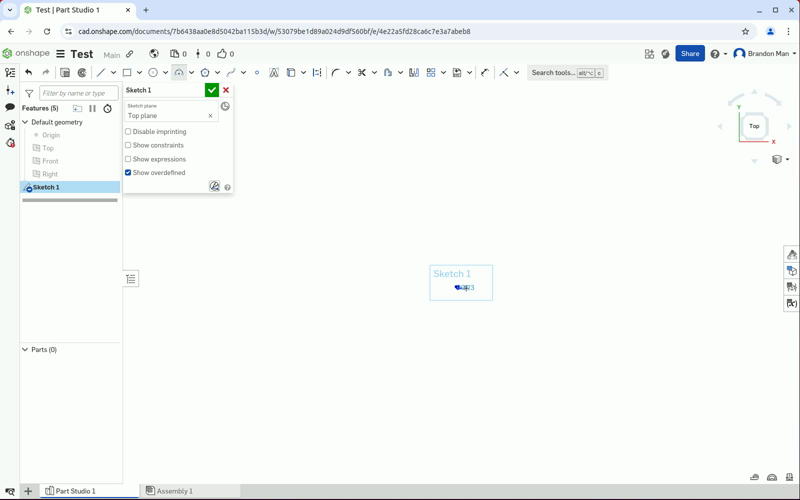
scroll(6)
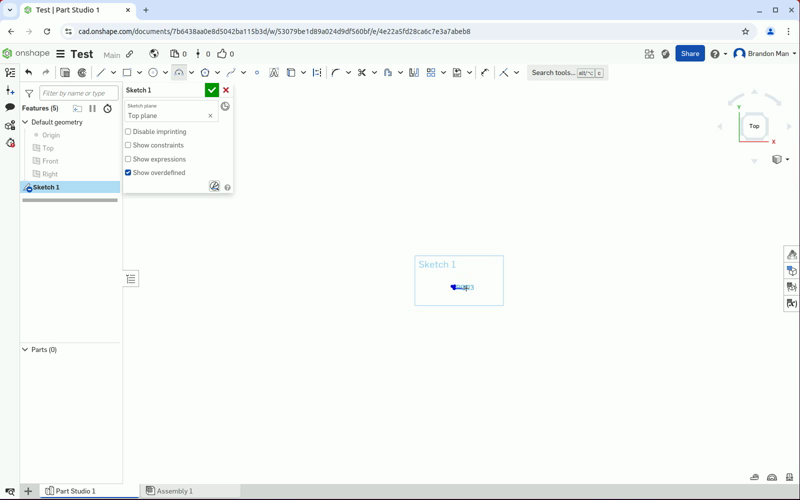
scroll(6)
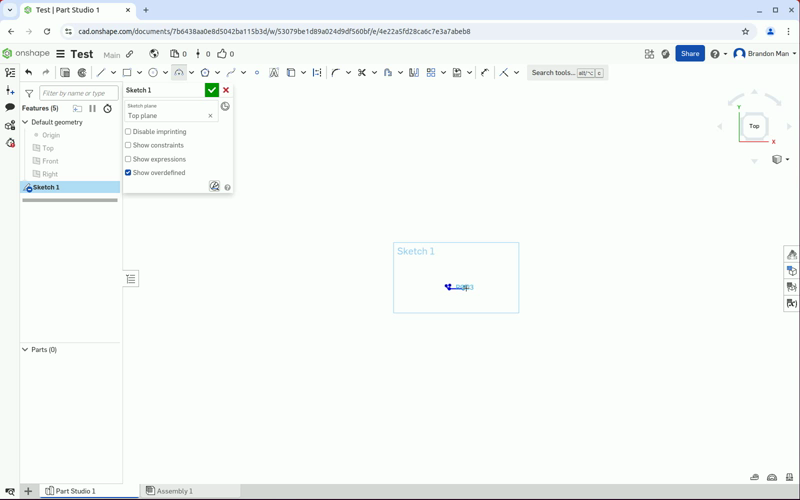
scroll(6)
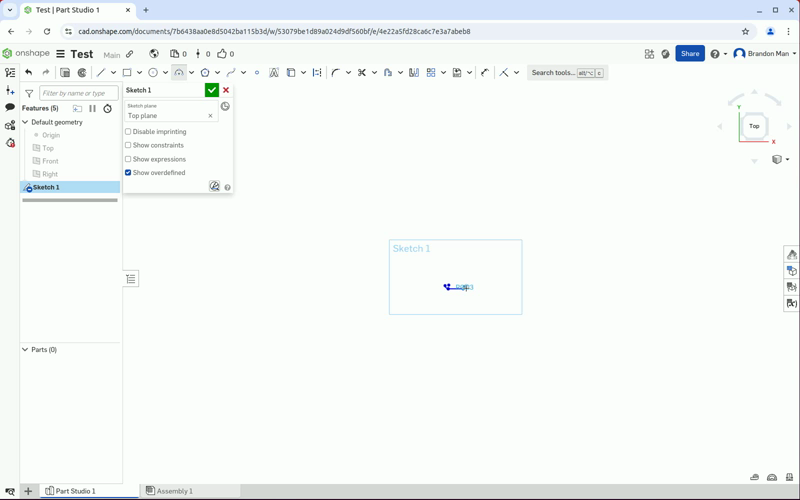
scroll(6)
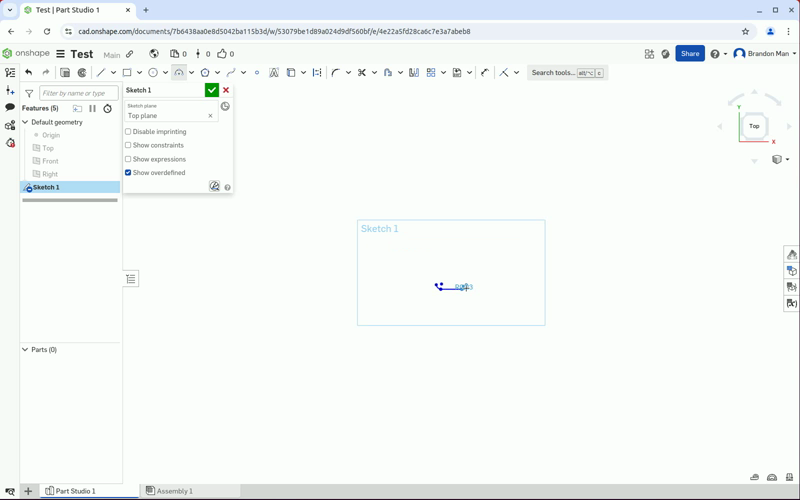
scroll(6)
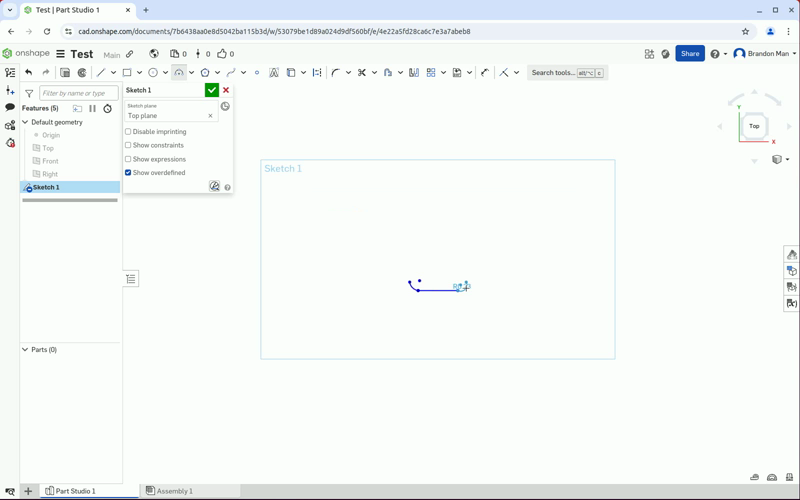
scroll(6)
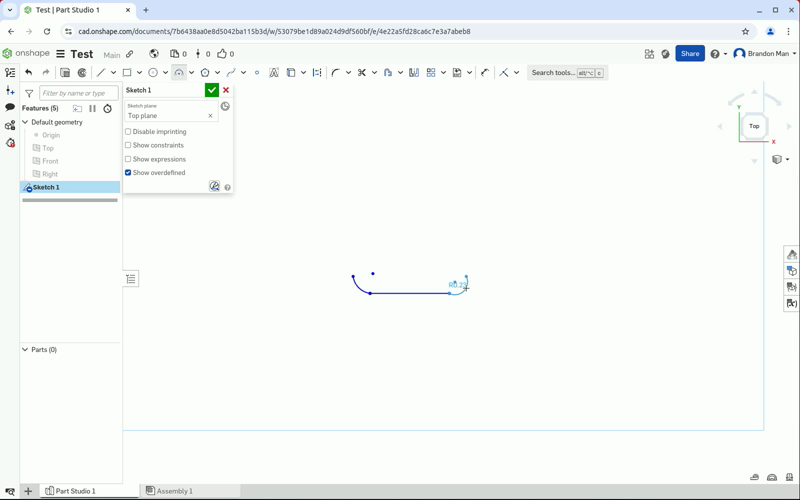
click(466, 287)
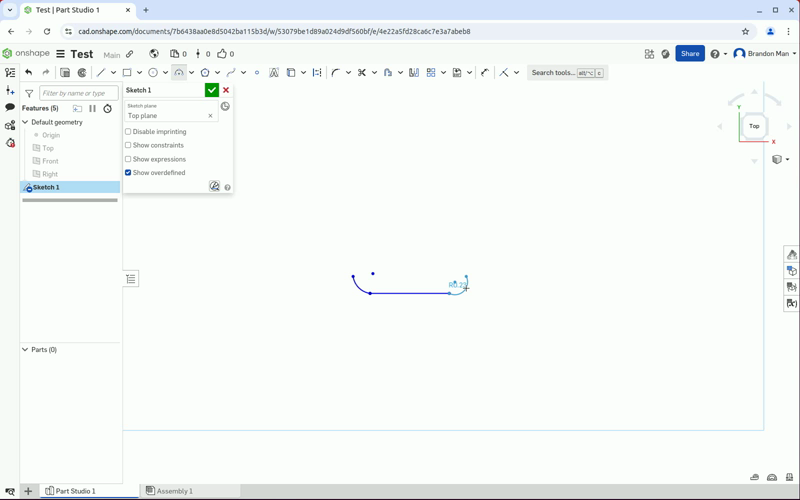
scroll(-6)
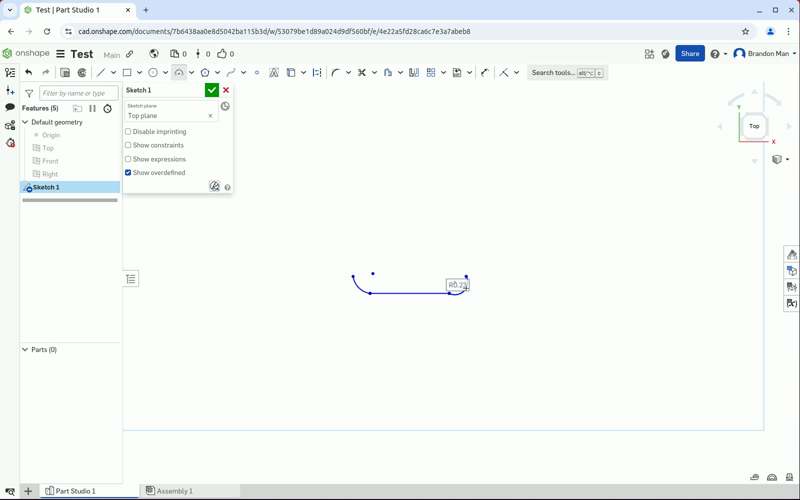
scroll(-6)
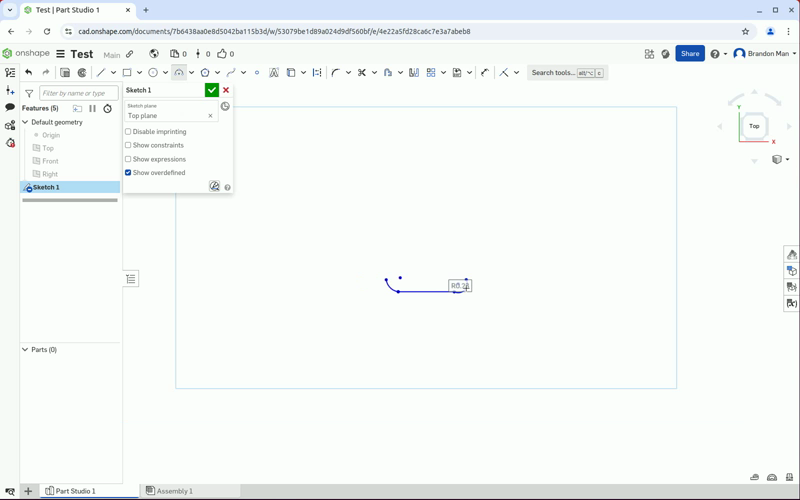
scroll(-6)
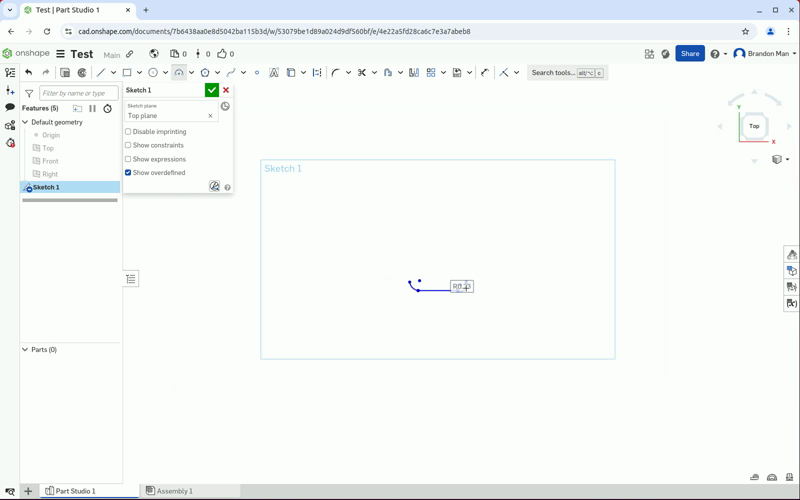
scroll(-6)
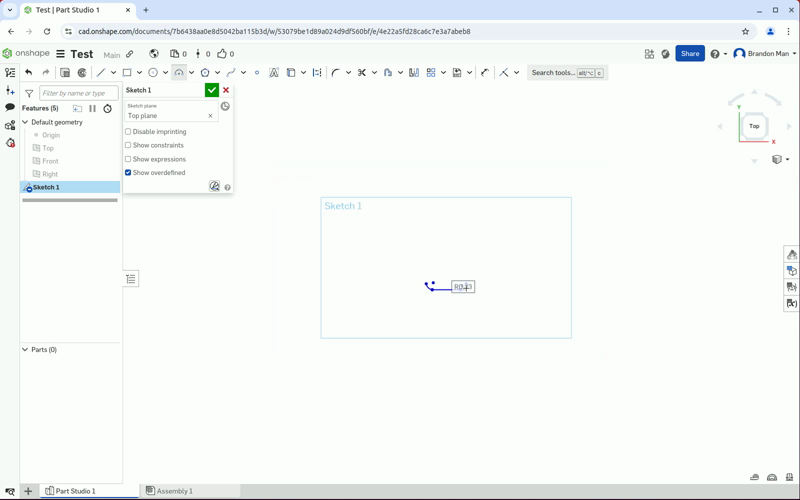
scroll(-6)
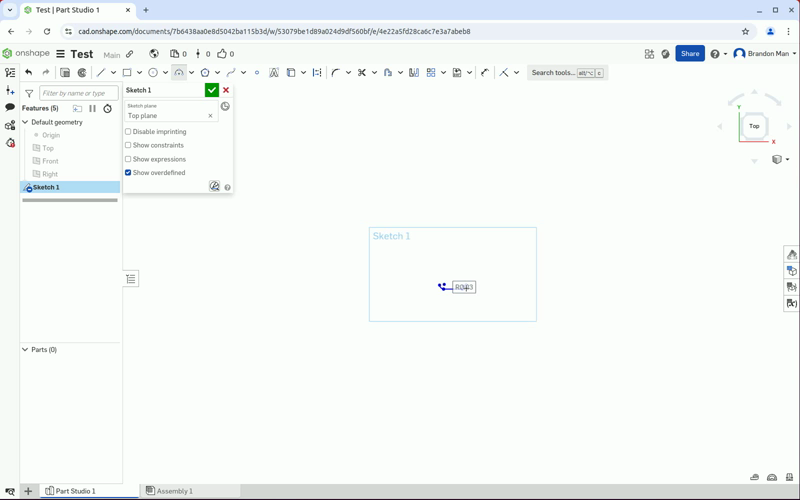
scroll(-6)
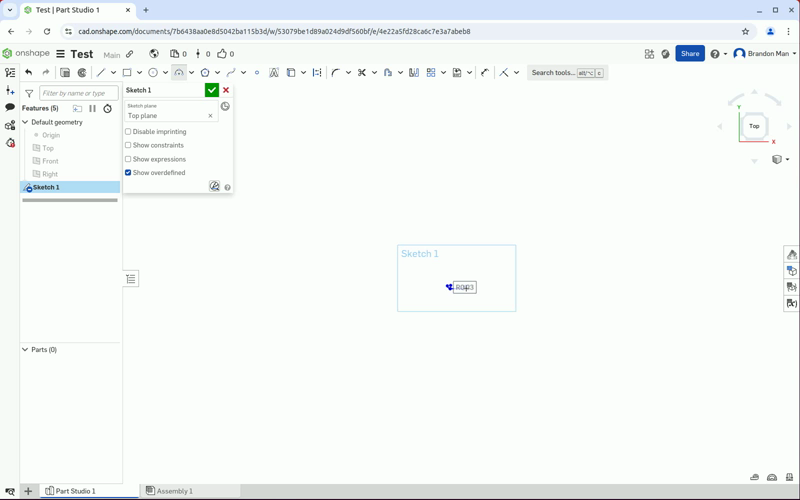
scroll(-6)
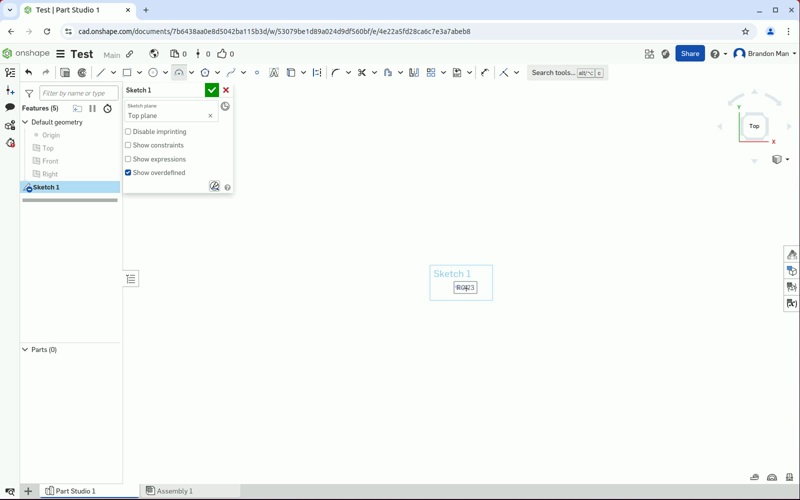
key_up(shift)
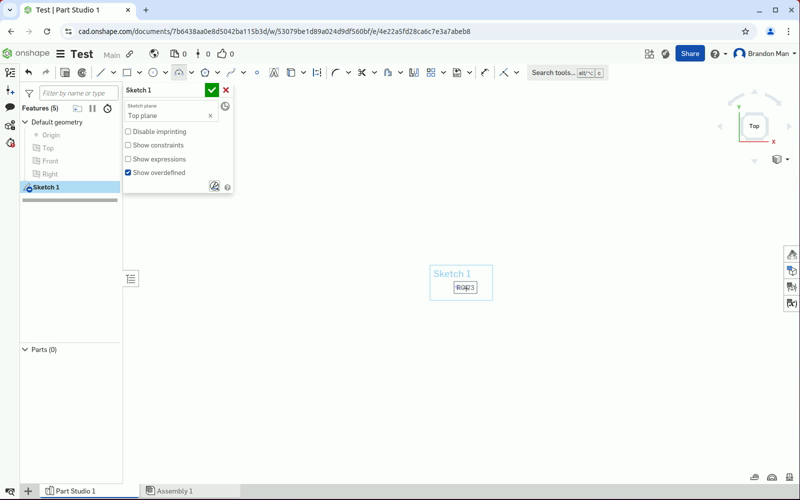
key(esc)
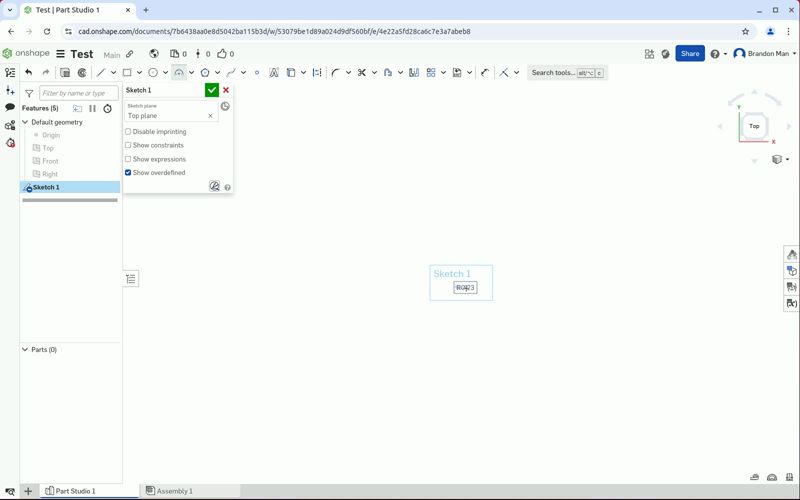
key(l)
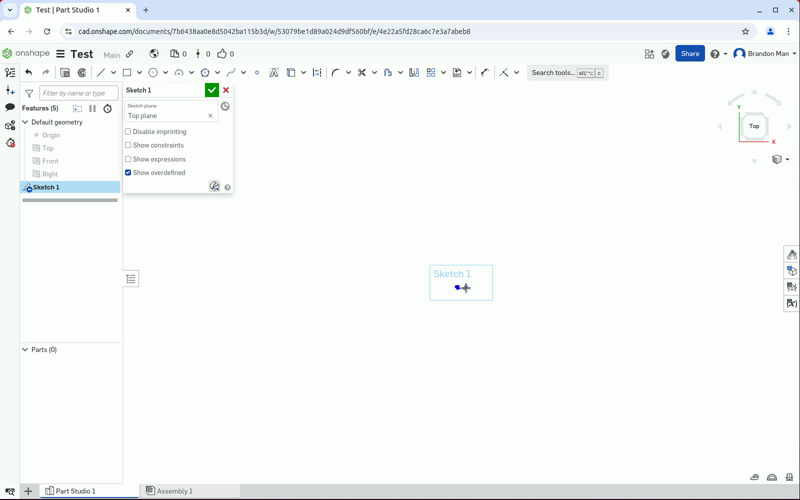
mouse_move(466, 286)
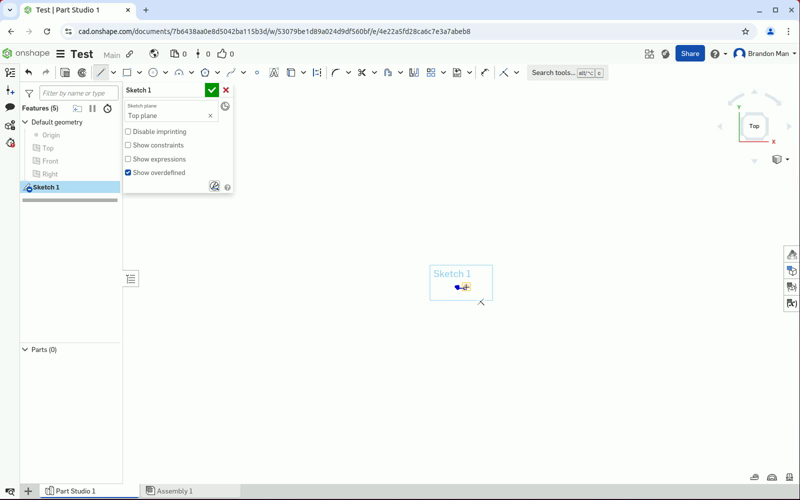
scroll(6)
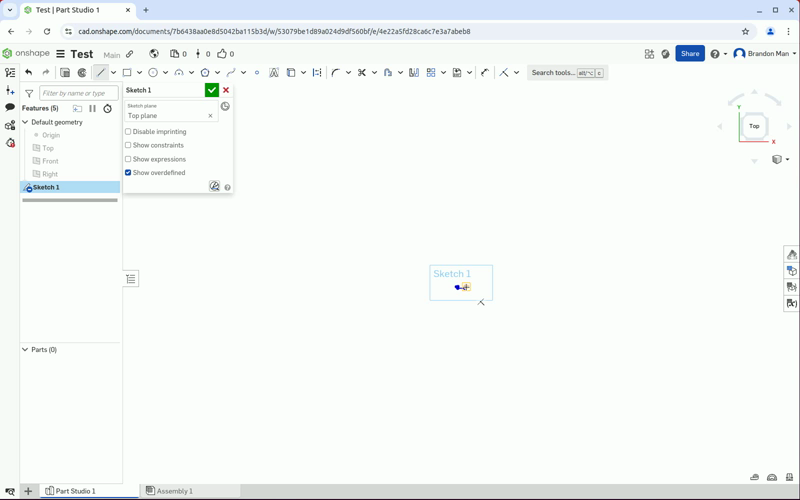
scroll(6)
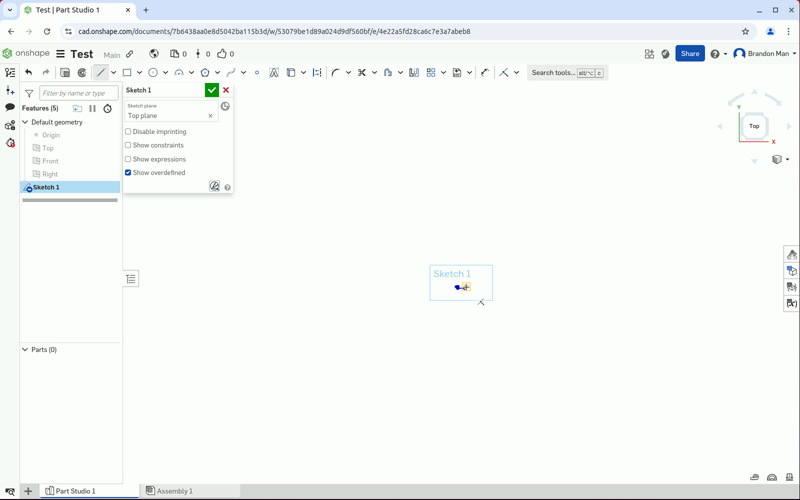
scroll(6)
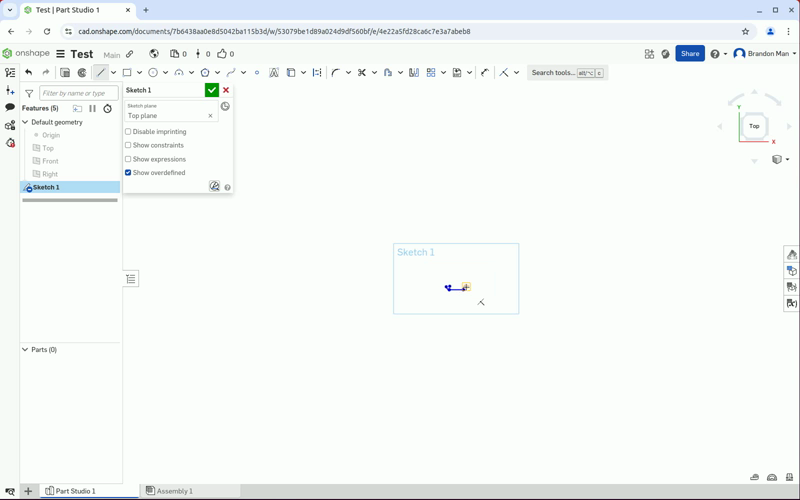
scroll(6)
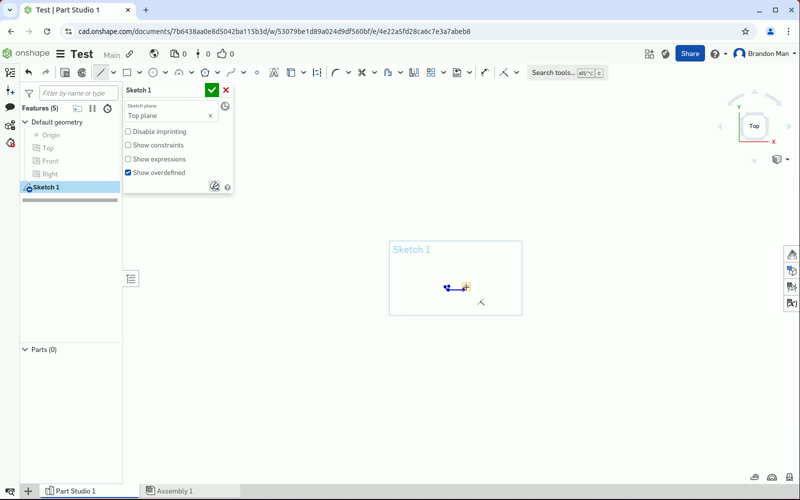
scroll(6)
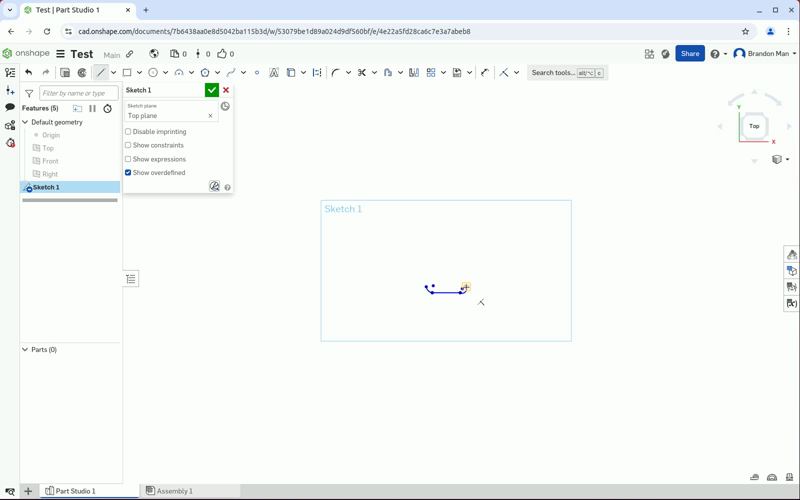
scroll(6)
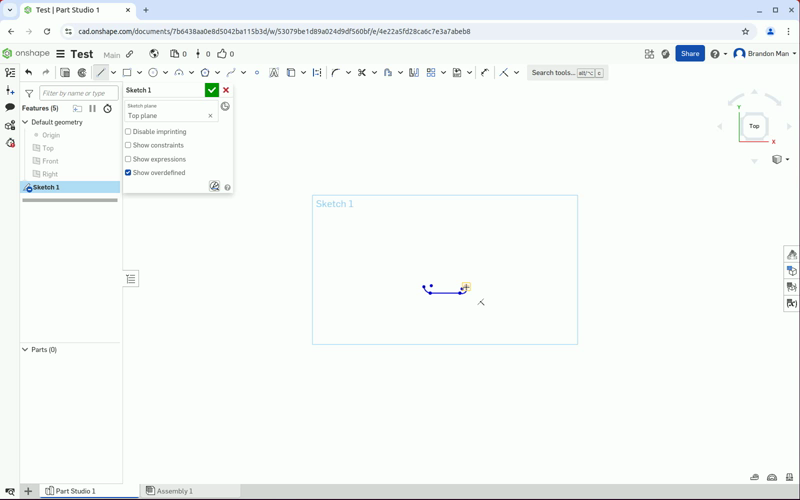
scroll(6)
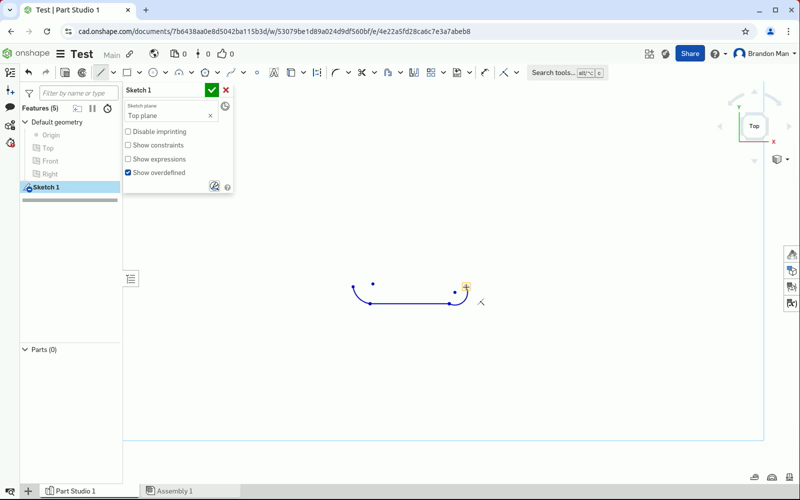
click(466, 286)
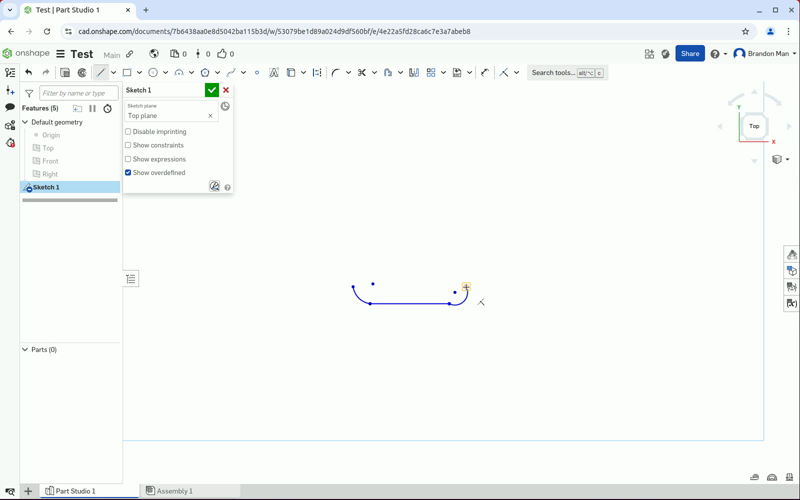
scroll(-6)
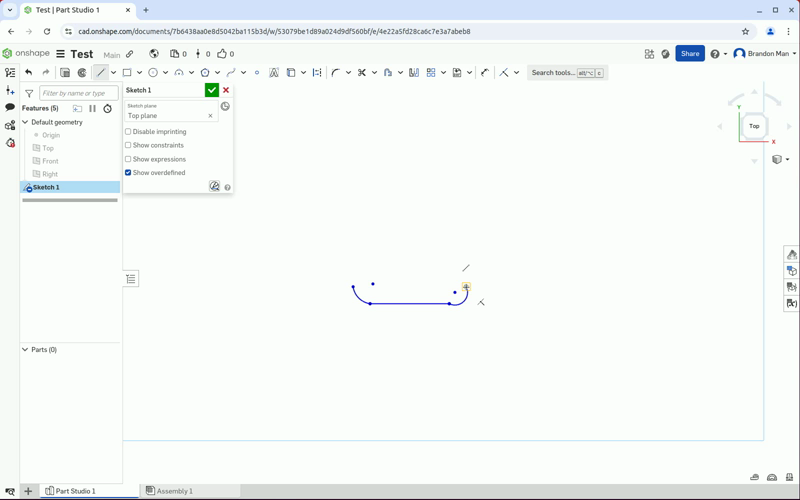
scroll(-6)
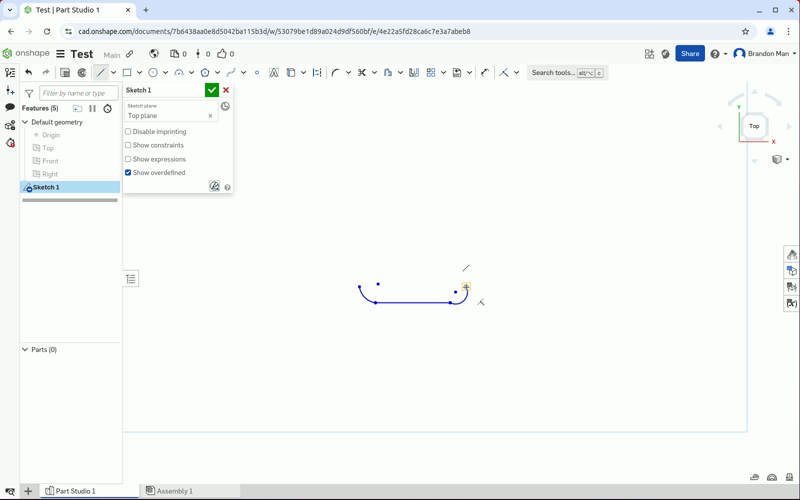
scroll(-6)
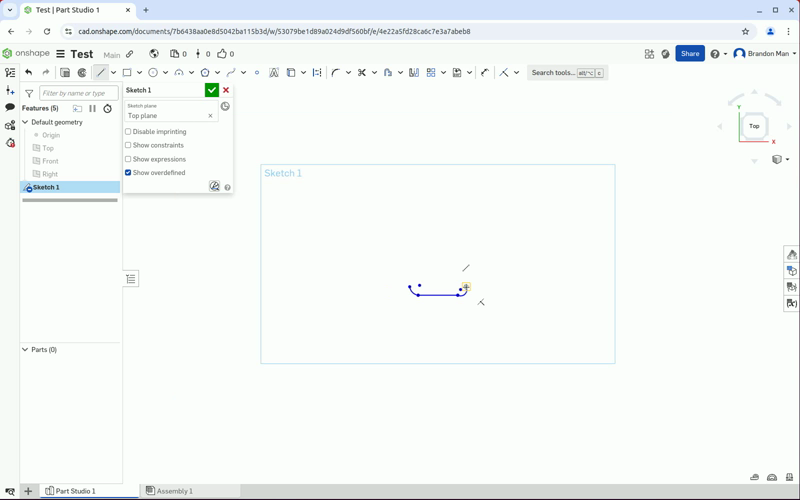
scroll(-6)
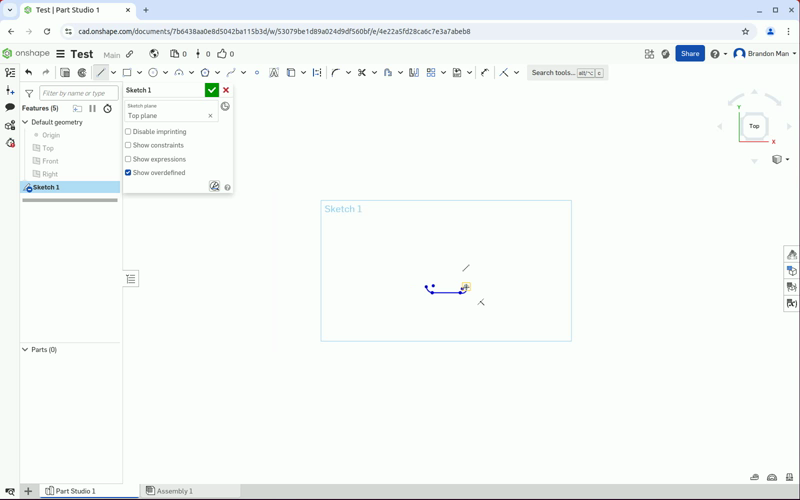
scroll(-6)
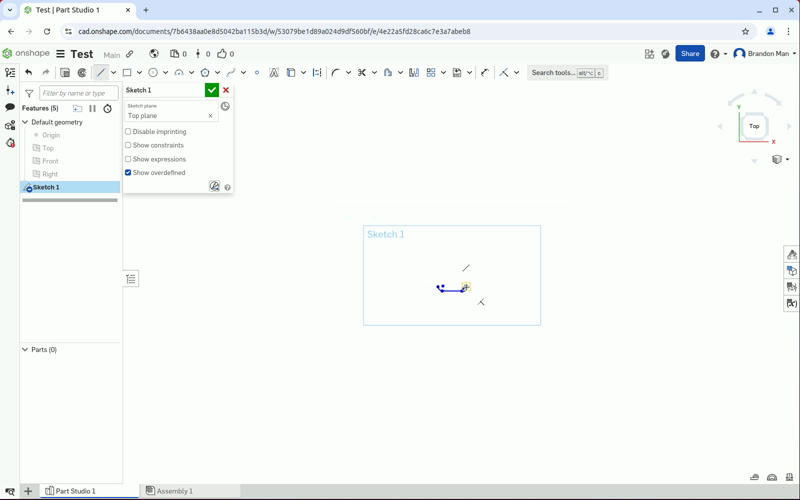
scroll(-6)
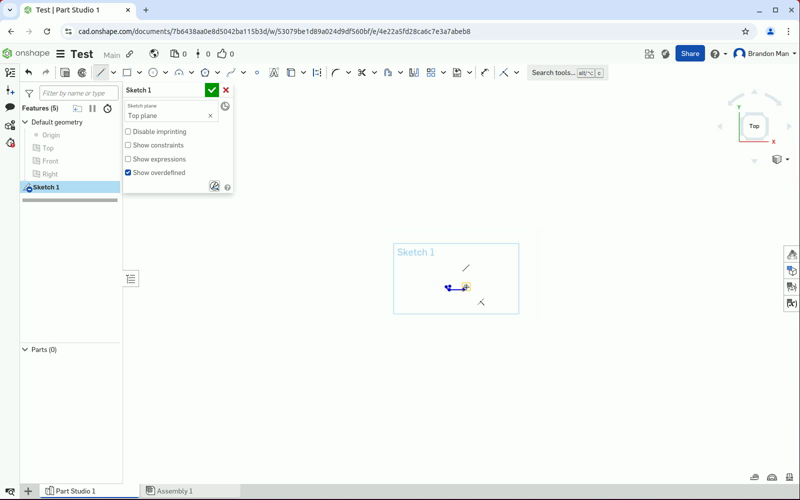
scroll(-6)
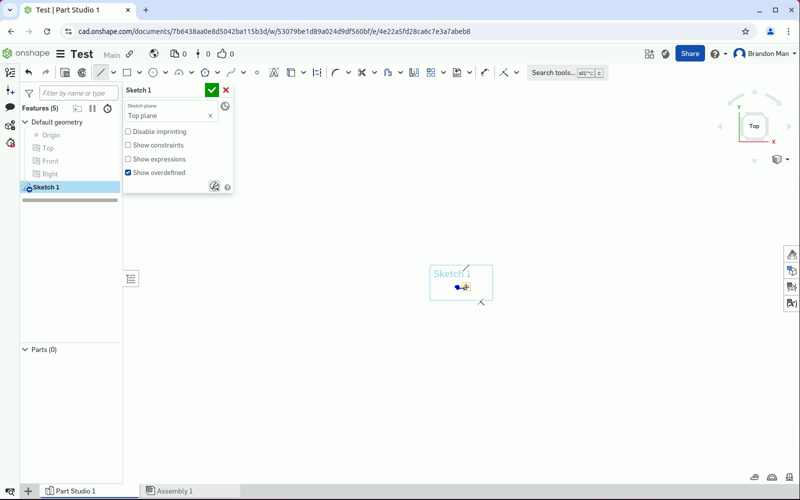
key_down(shift)
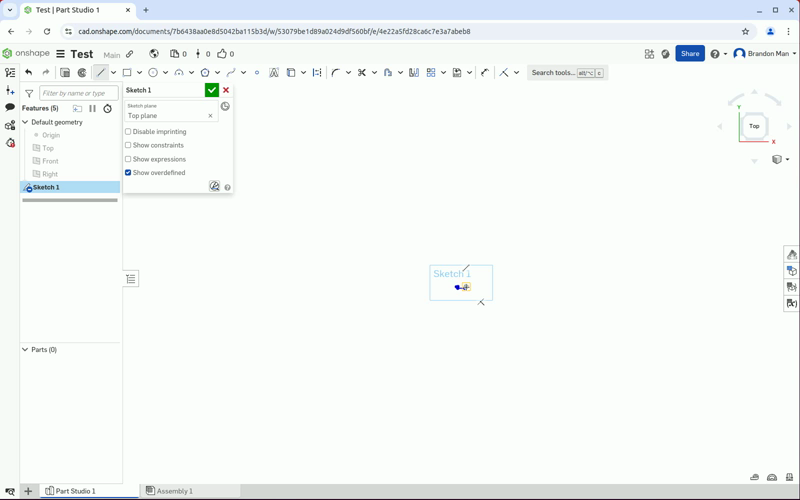
mouse_move(496, 286)
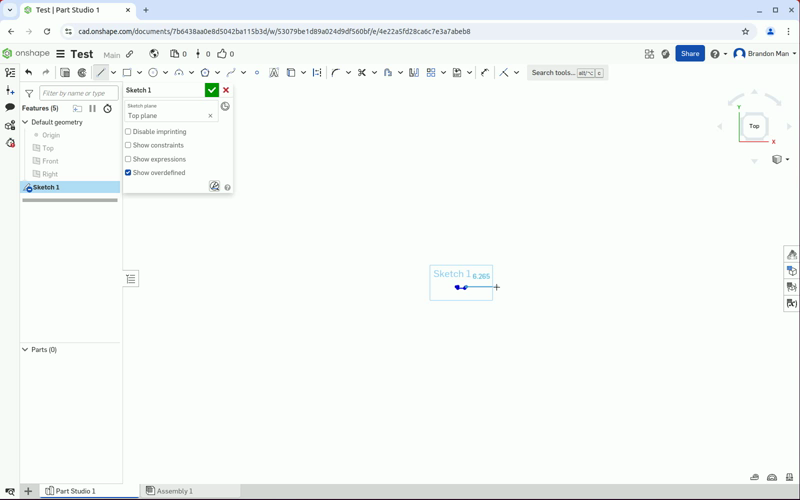
mouse_move(466, 279)
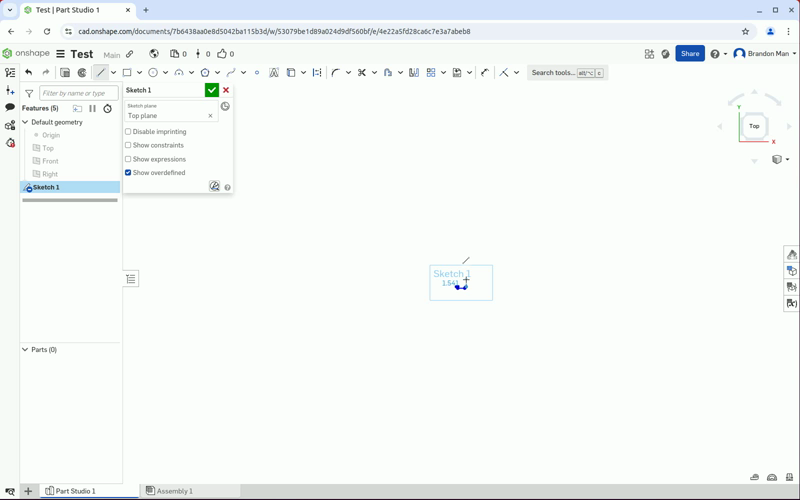
scroll(6)
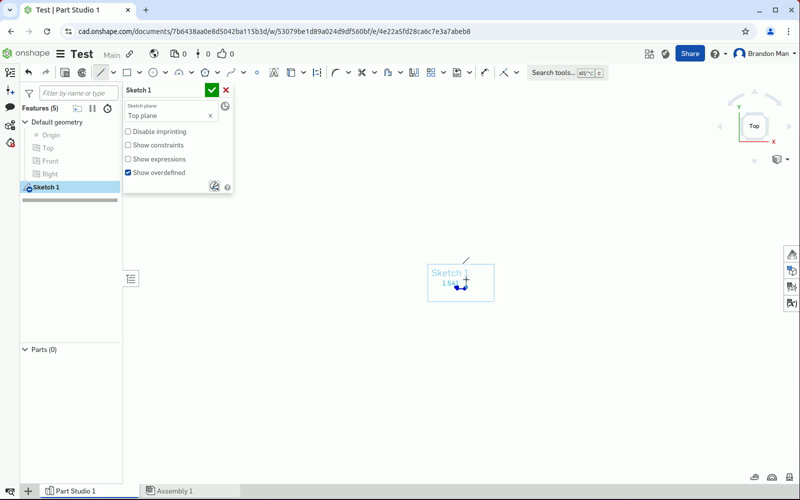
scroll(6)
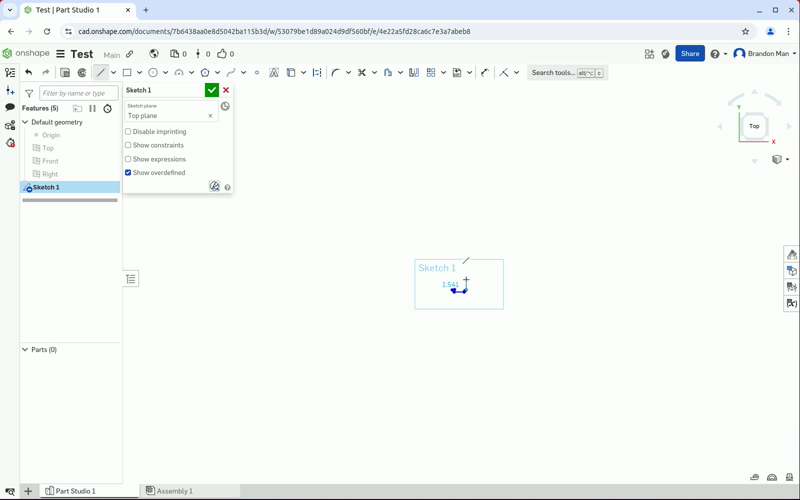
scroll(6)
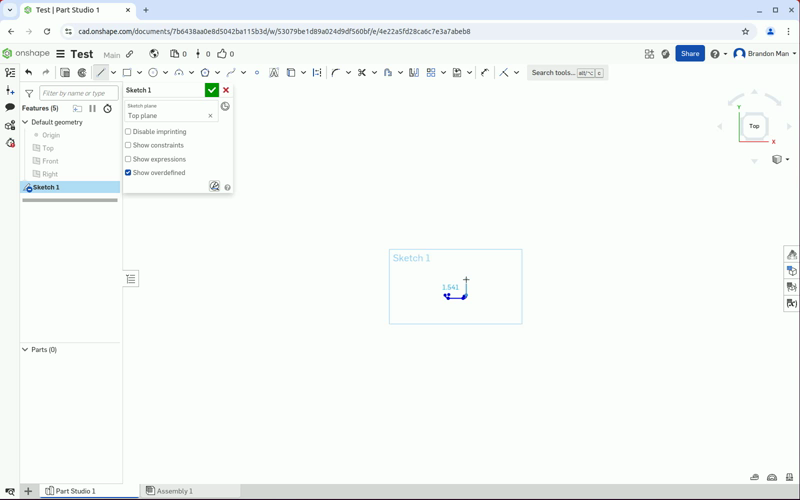
scroll(6)
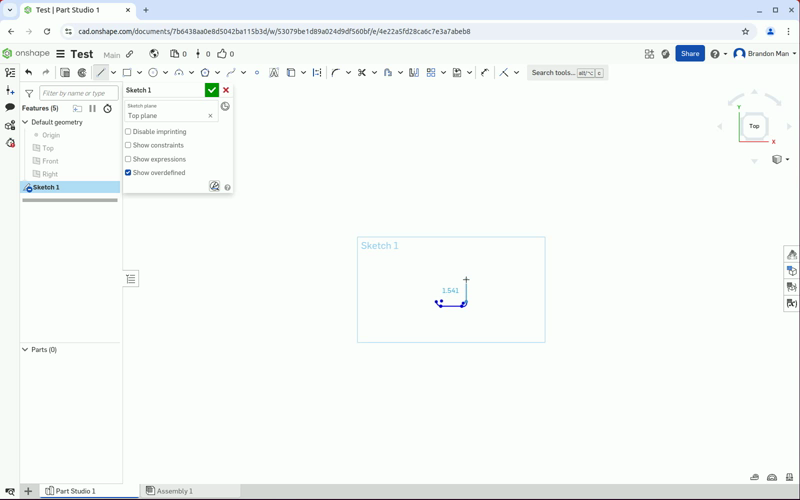
scroll(6)
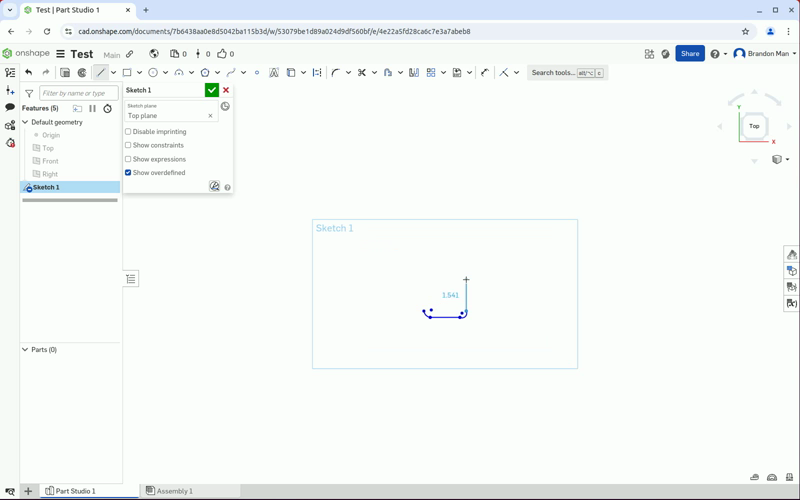
scroll(6)
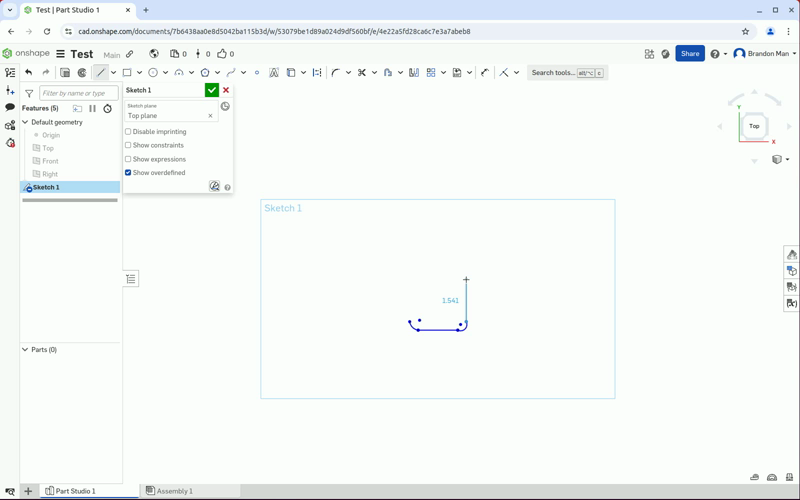
scroll(6)
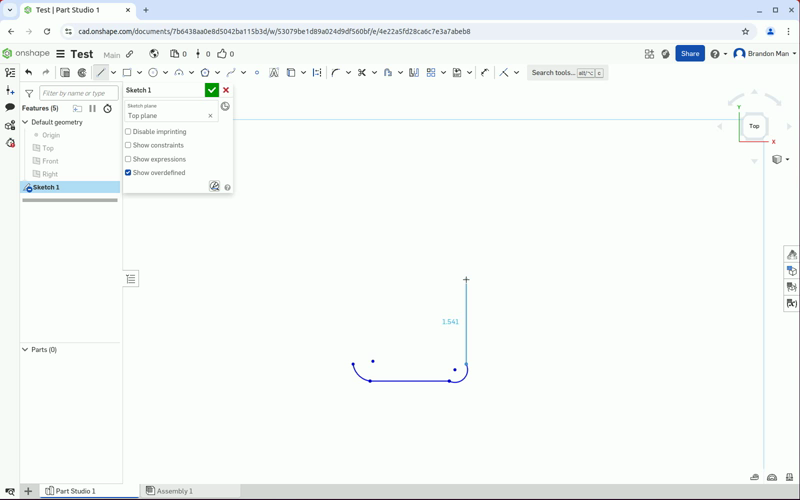
click(466, 279)
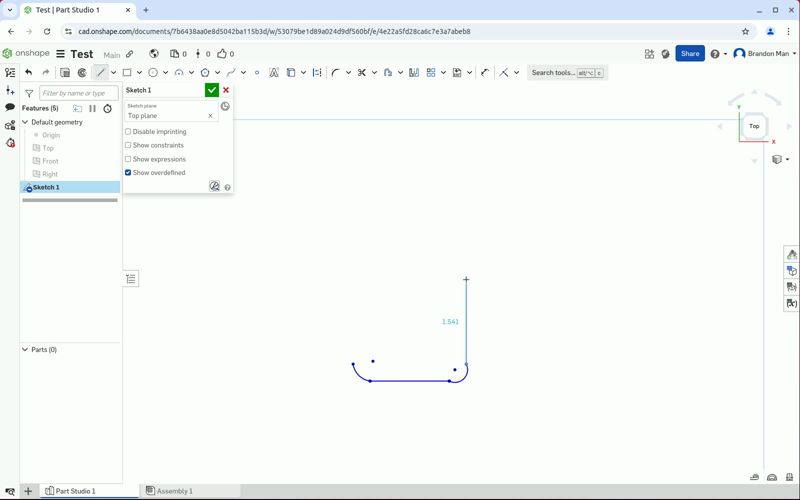
scroll(-6)
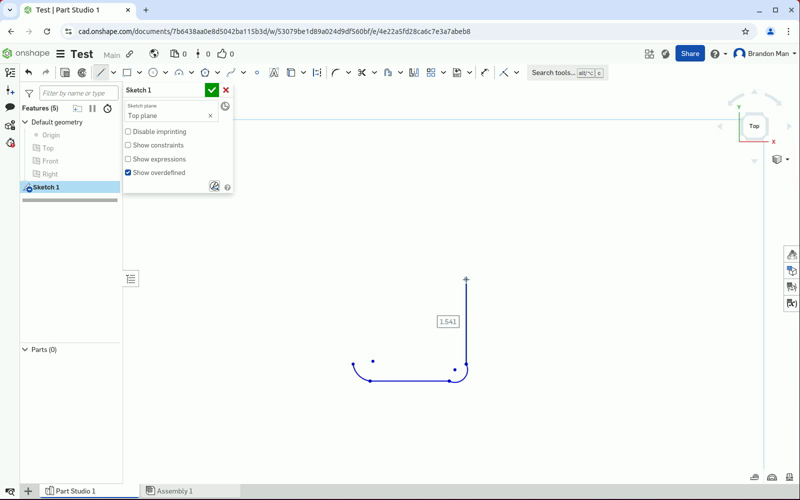
scroll(-6)
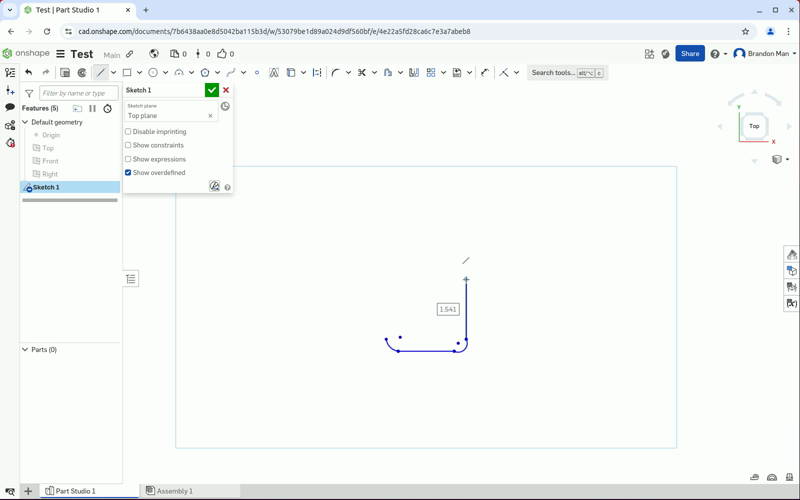
scroll(-6)
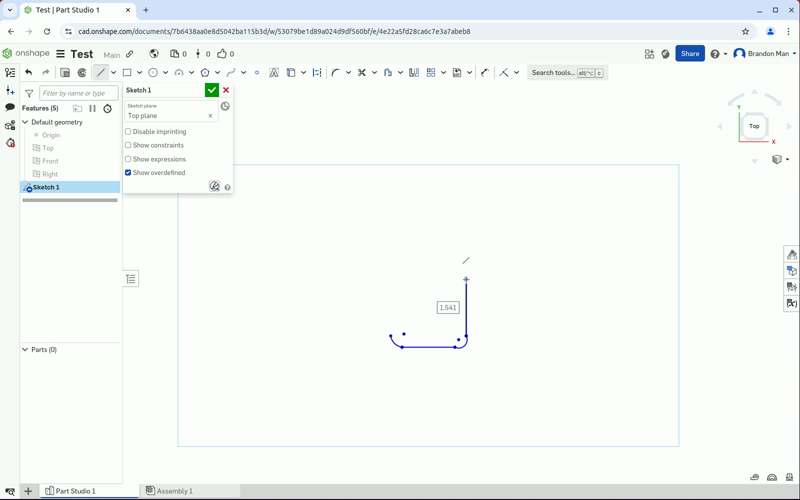
scroll(-6)
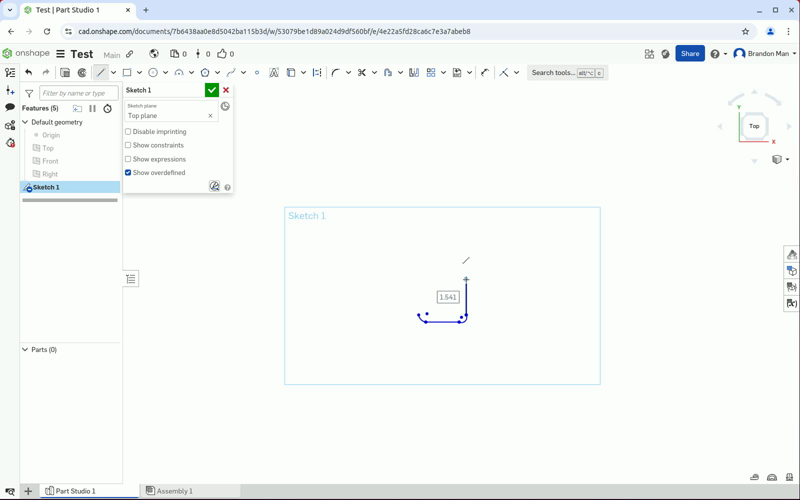
scroll(-6)
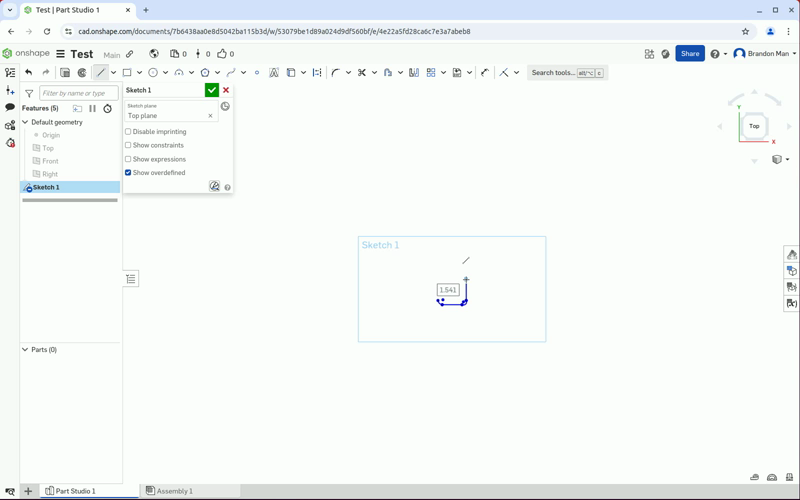
scroll(-6)
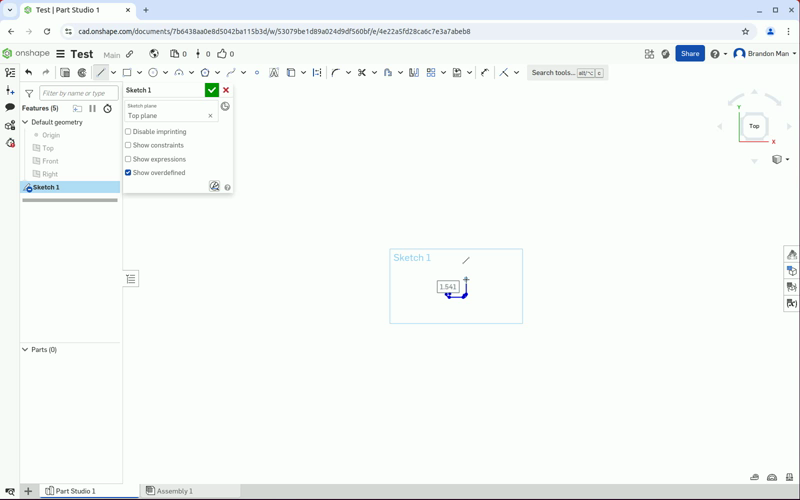
scroll(-6)
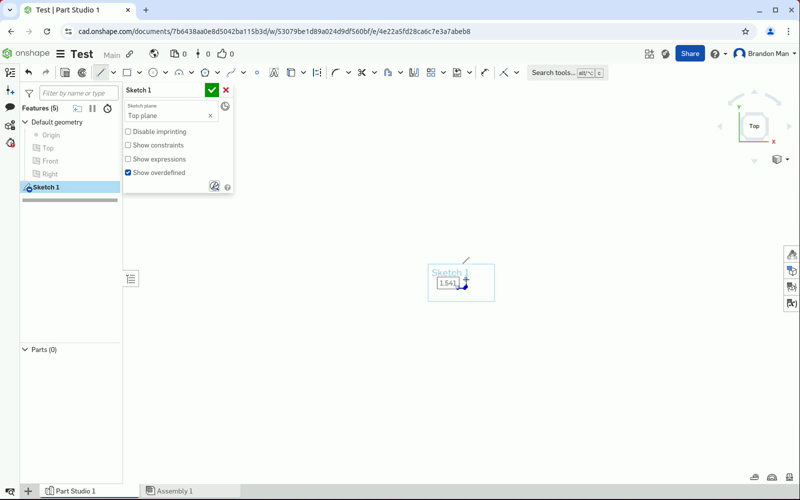
key_up(shift)
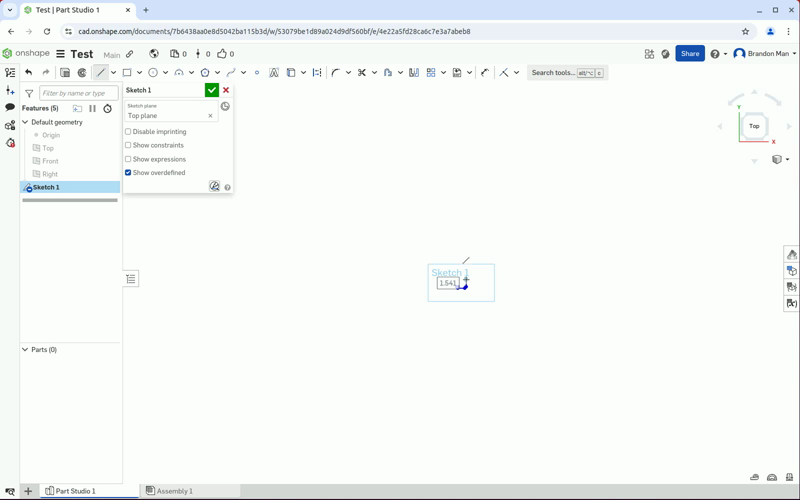
key(esc)
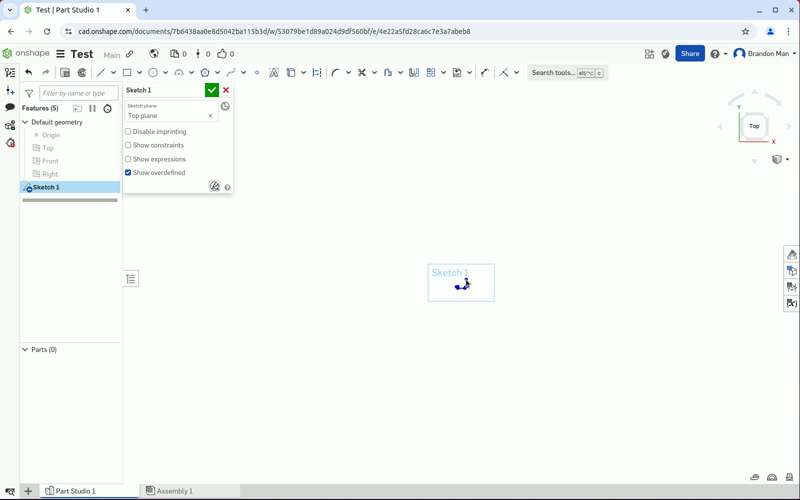
key(a)
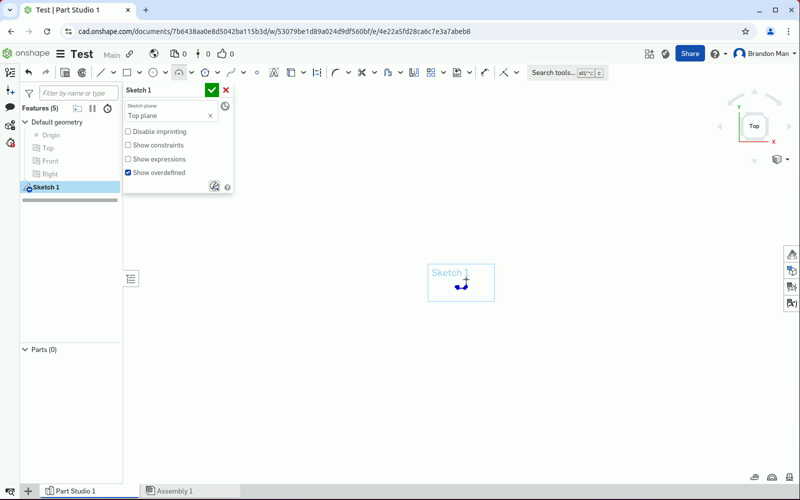
mouse_move(466, 279)
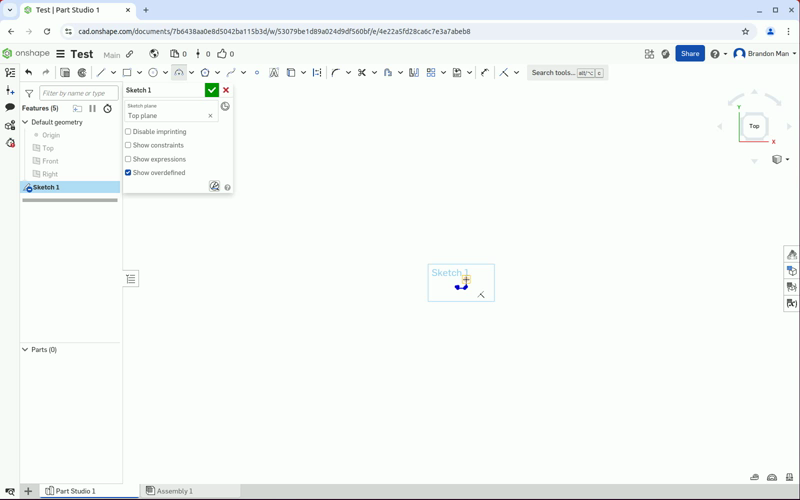
click(466, 279)
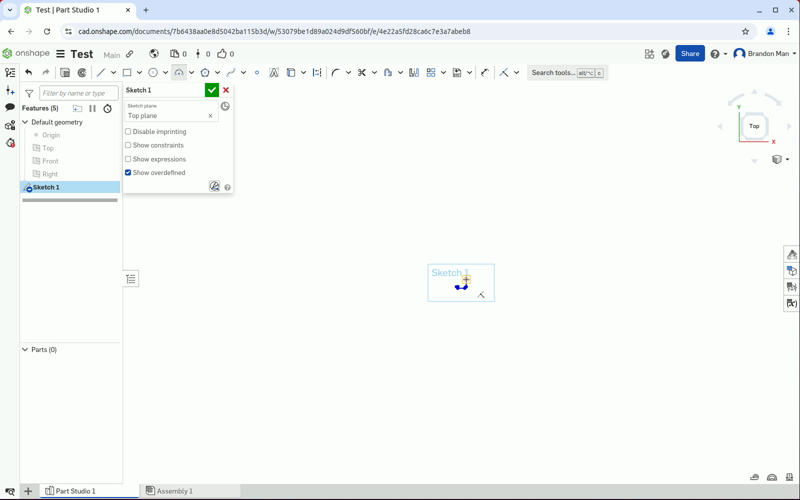
key_down(shift)
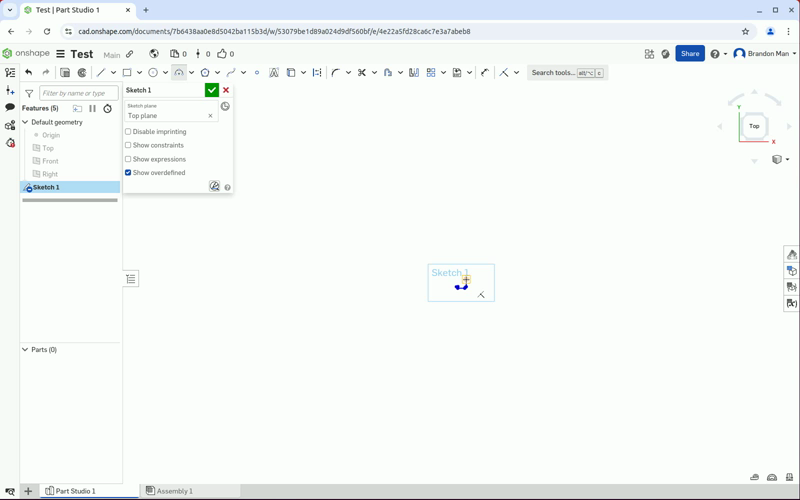
mouse_move(464, 277)
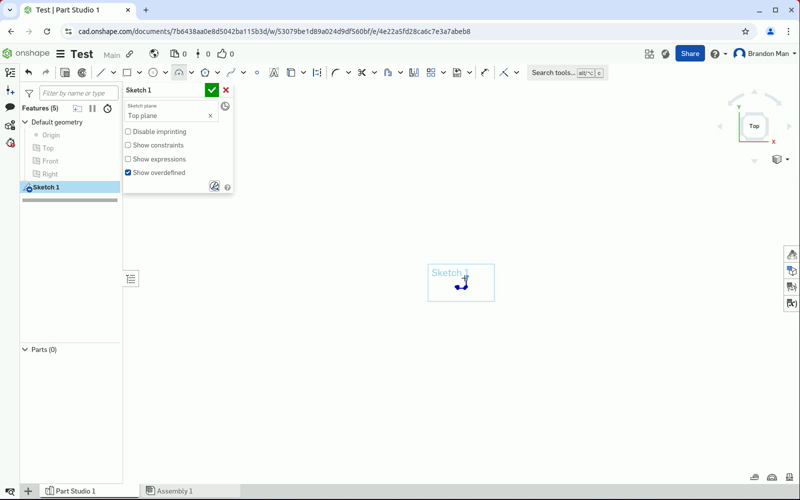
scroll(6)
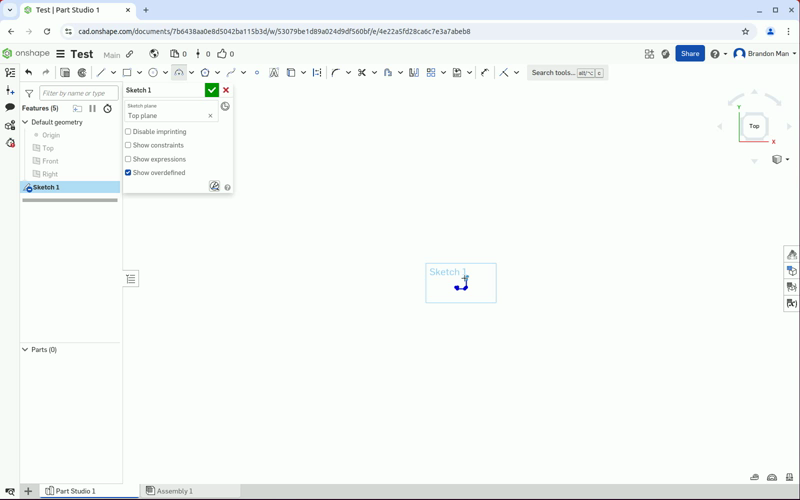
scroll(6)
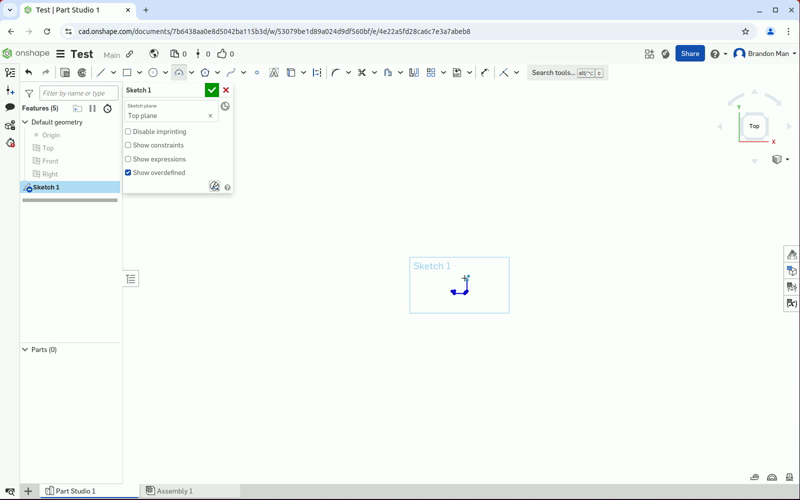
scroll(6)
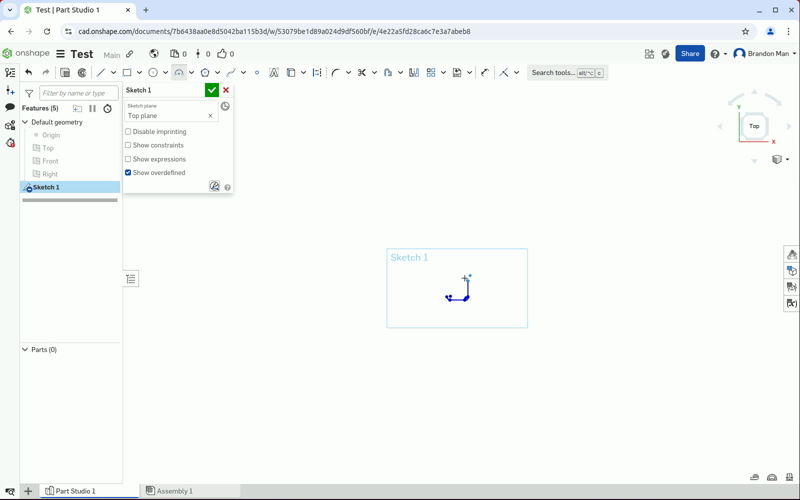
scroll(6)
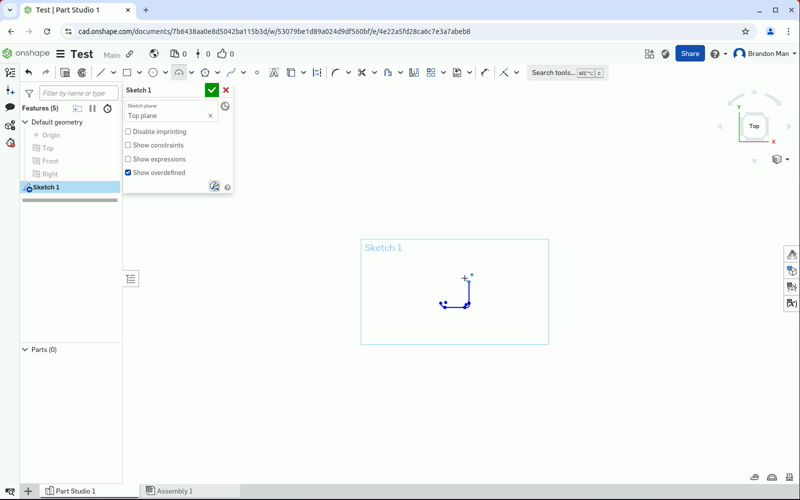
scroll(6)
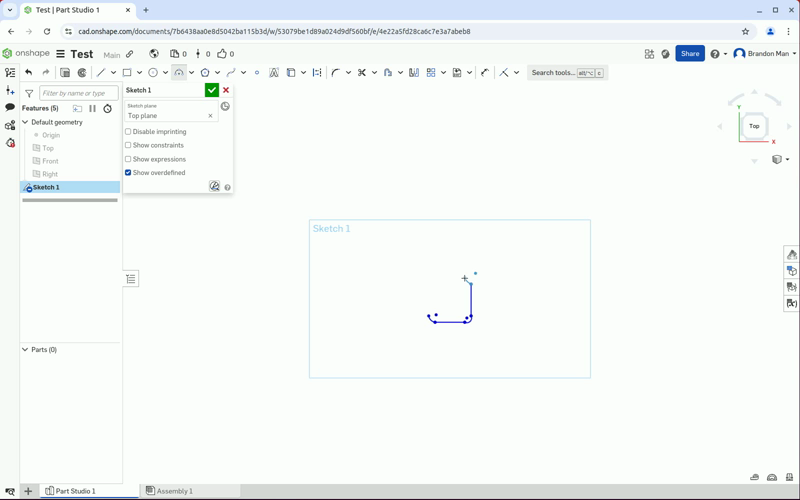
scroll(6)
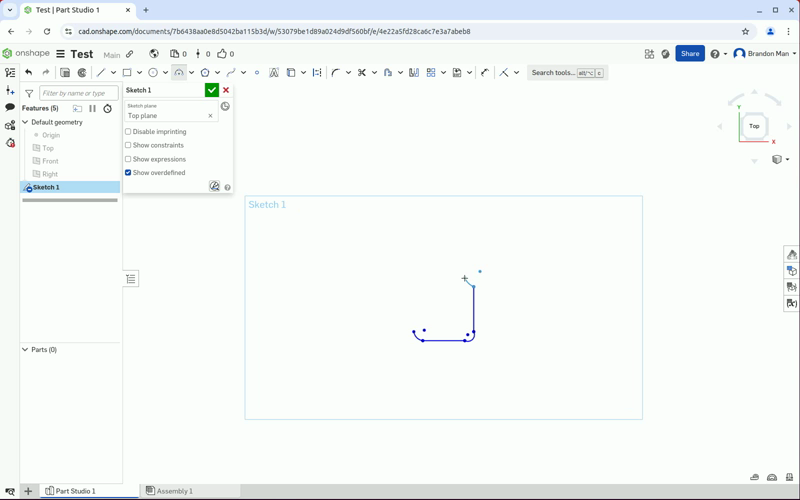
scroll(6)
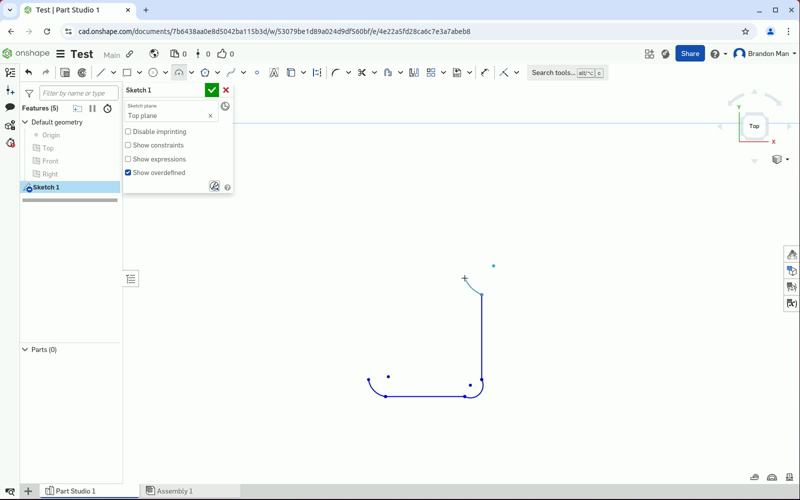
click(464, 277)
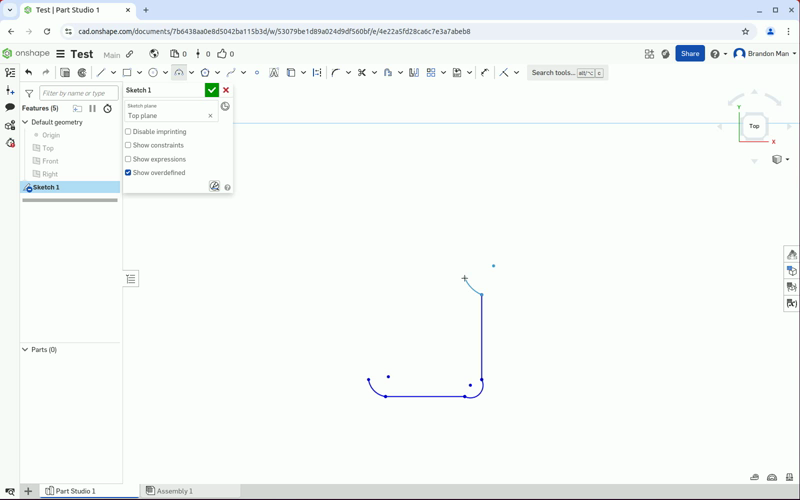
scroll(-6)
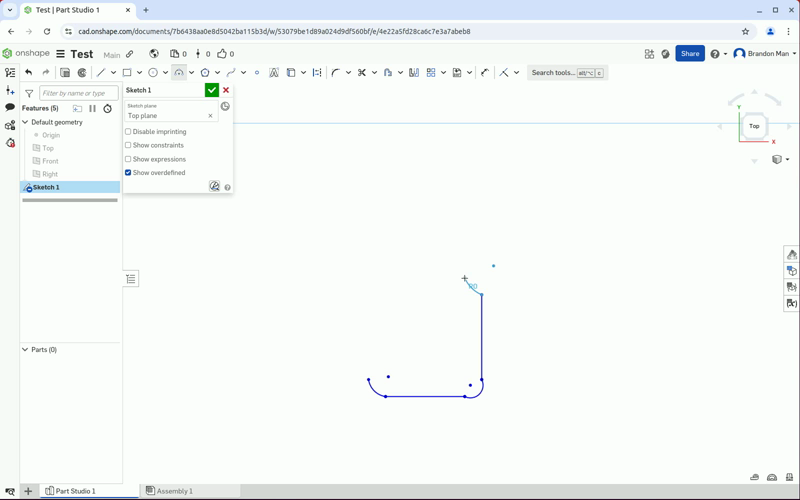
scroll(-6)
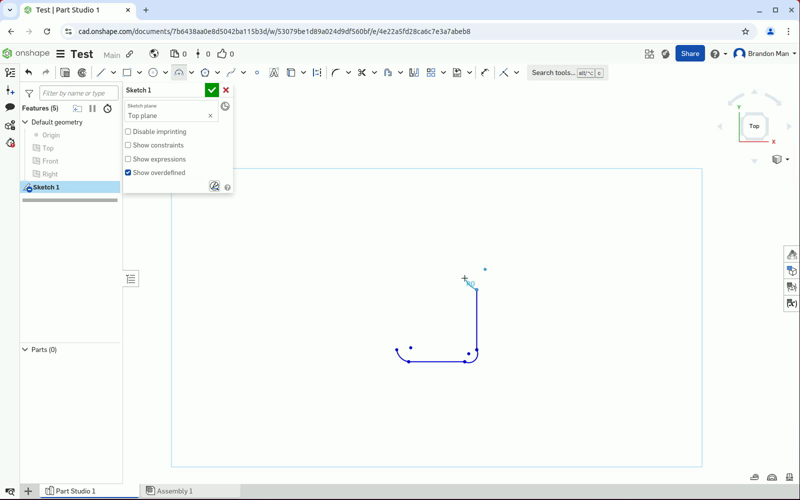
scroll(-6)
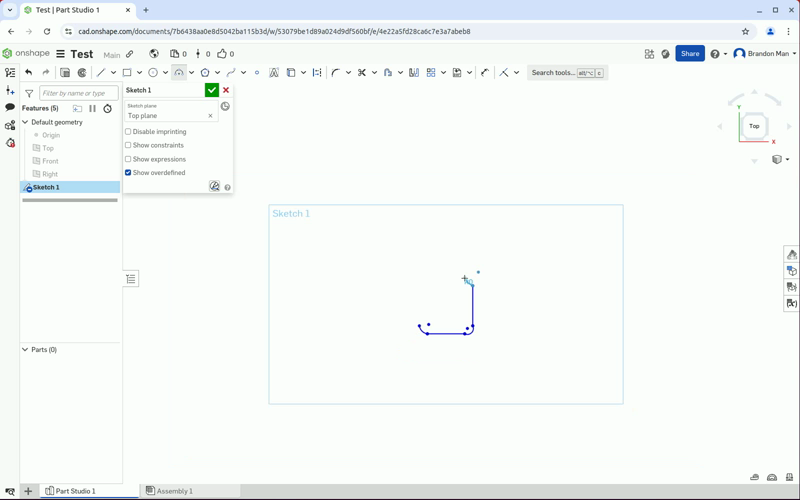
scroll(-6)
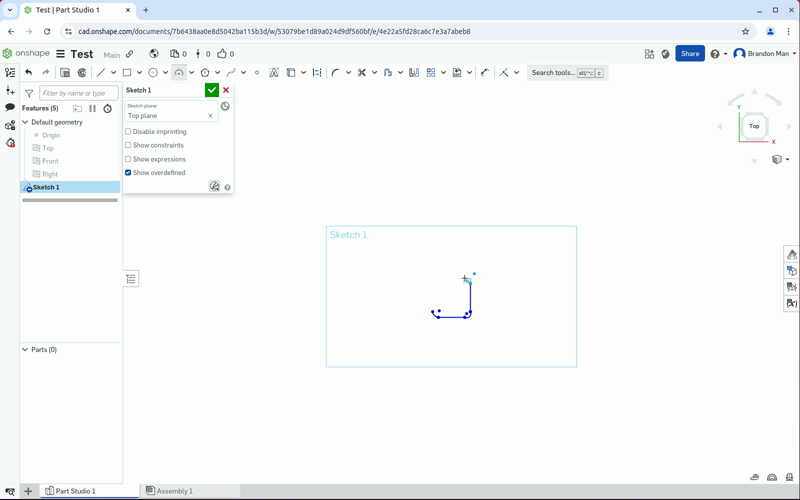
scroll(-6)
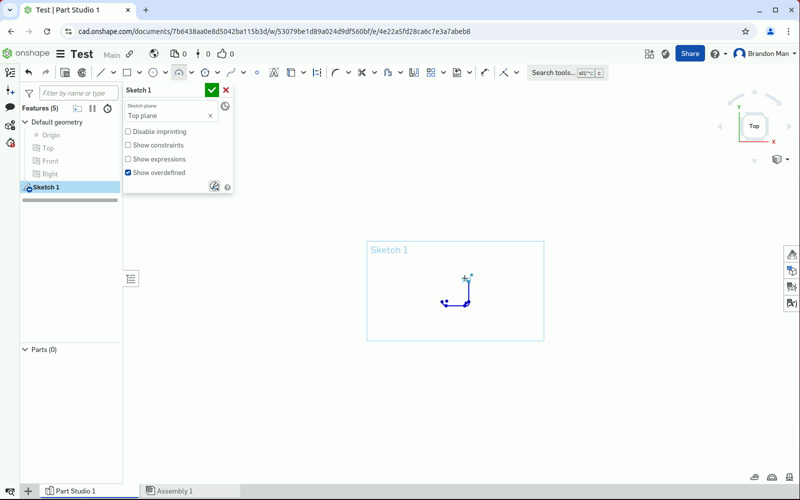
scroll(-6)
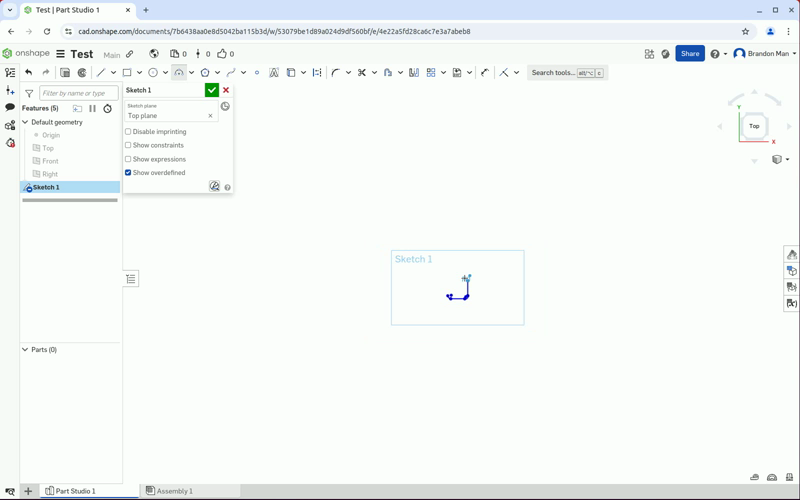
scroll(-6)
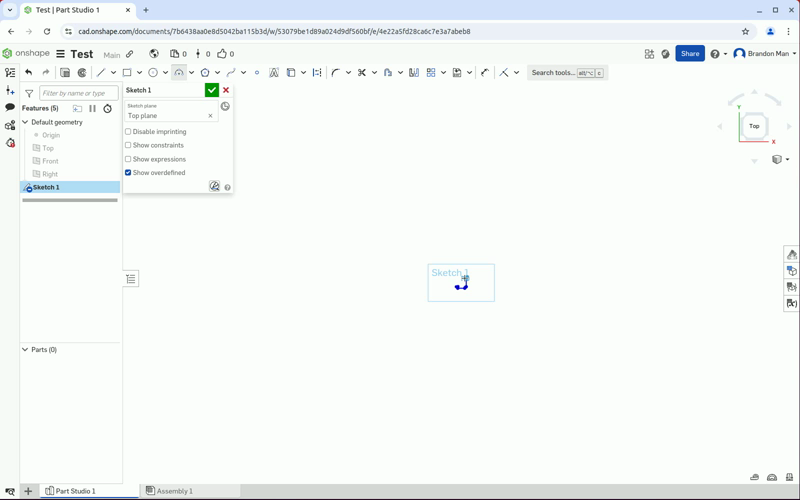
mouse_move(466, 278)
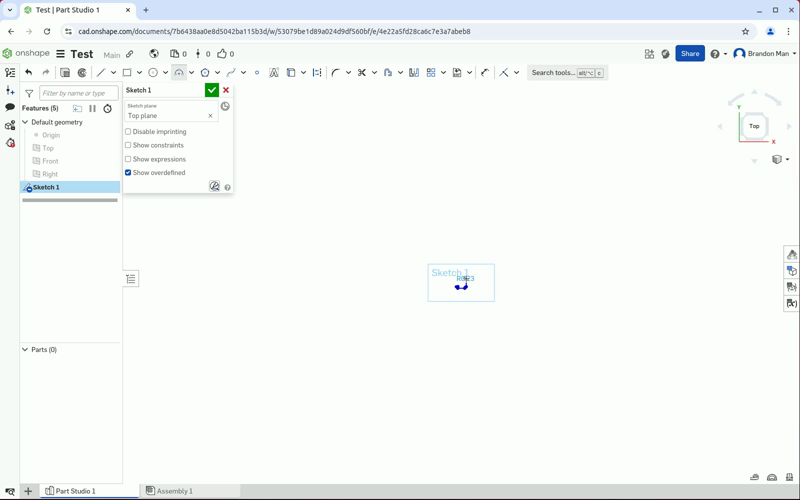
scroll(6)
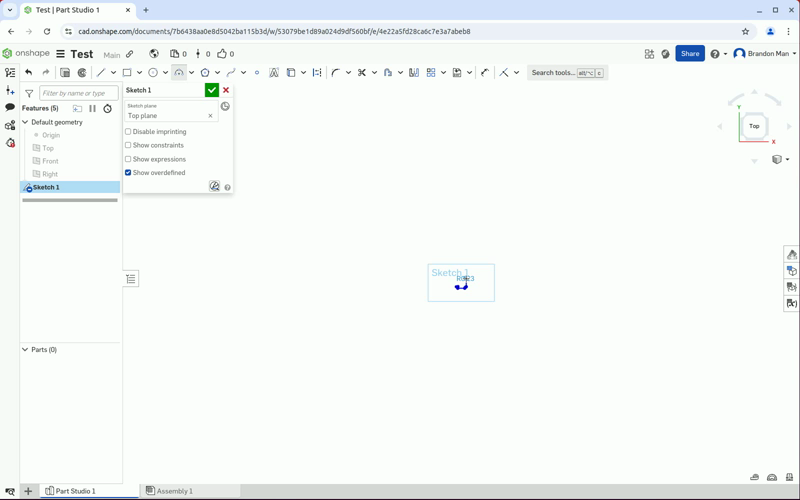
scroll(6)
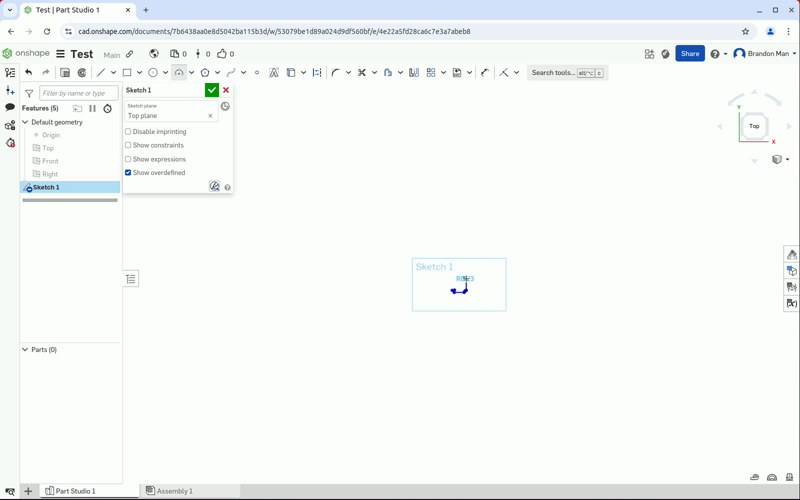
scroll(6)
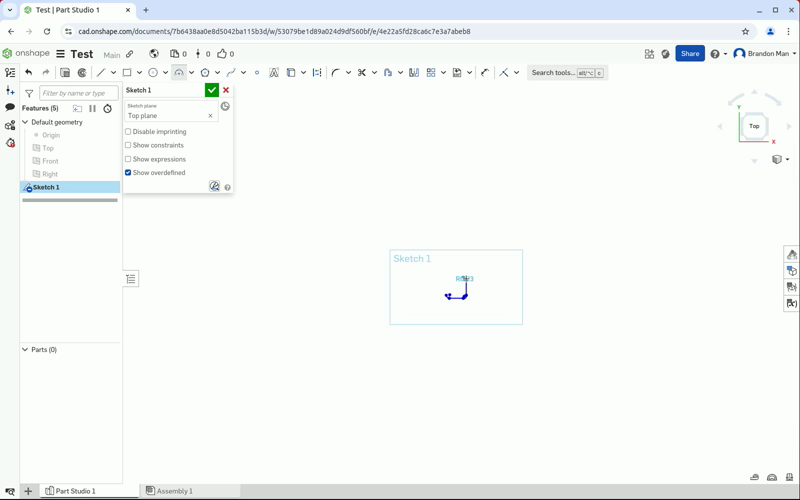
scroll(6)
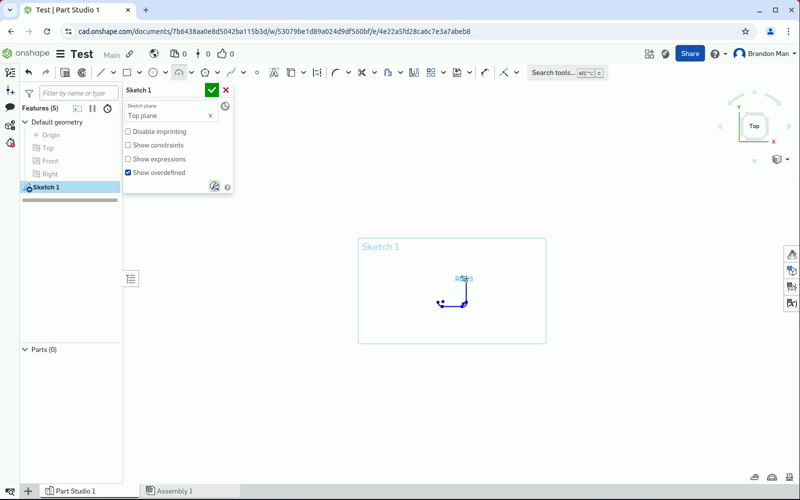
scroll(6)
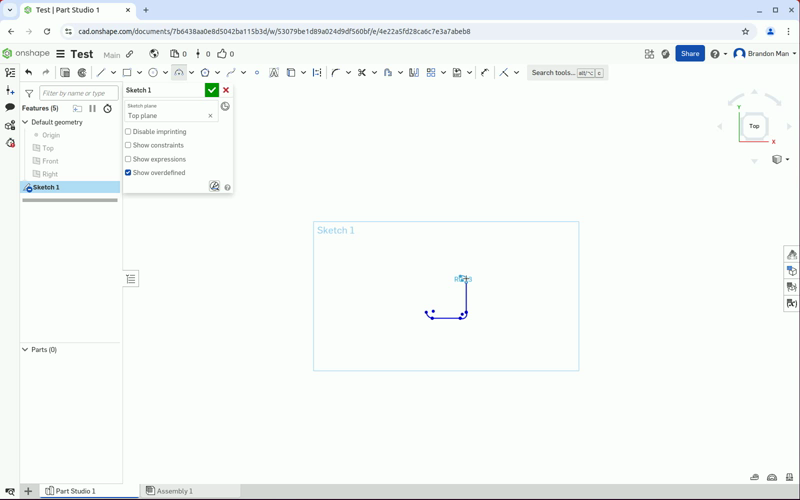
scroll(6)
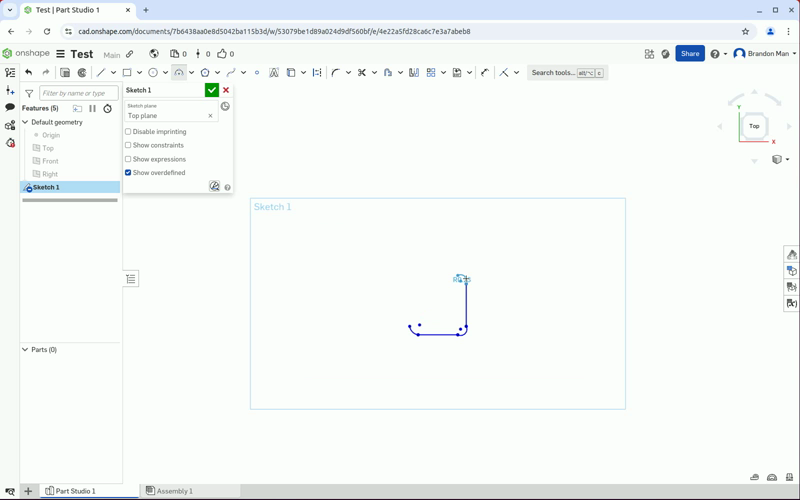
scroll(6)
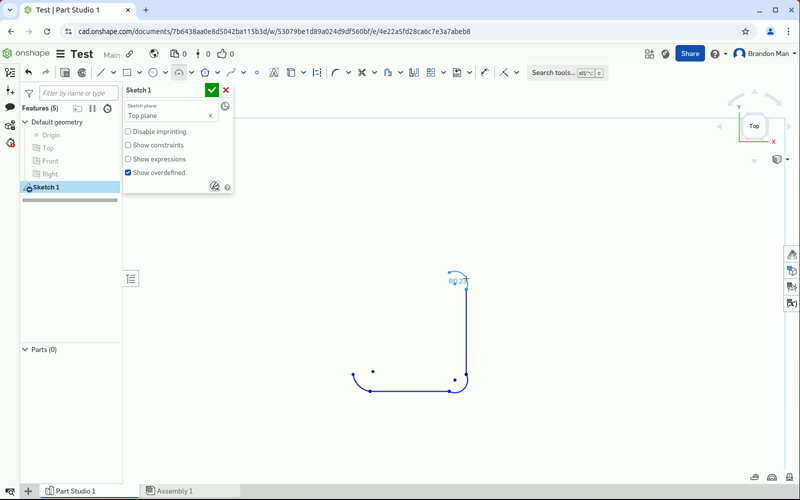
click(466, 278)
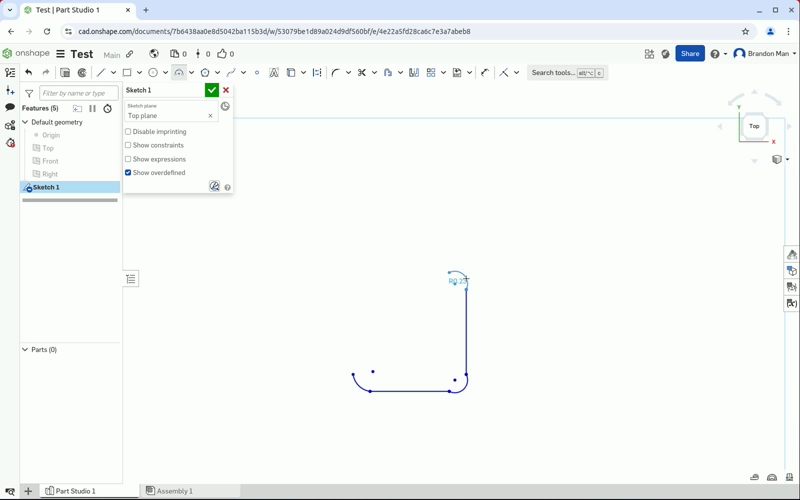
scroll(-6)
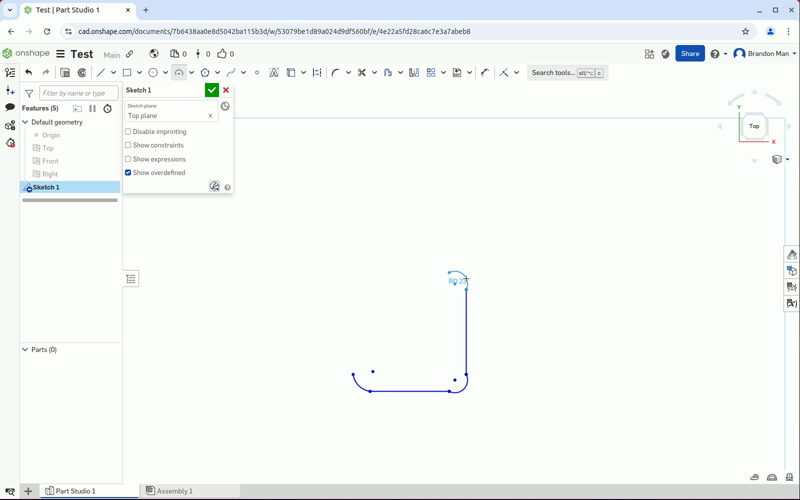
scroll(-6)
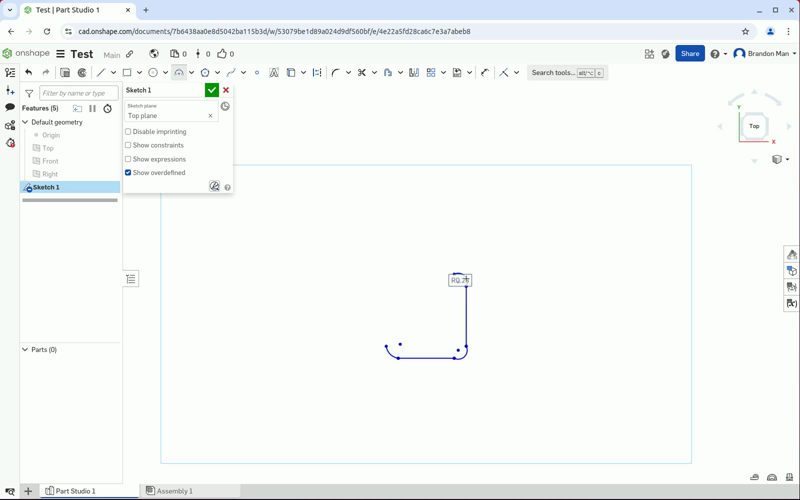
scroll(-6)
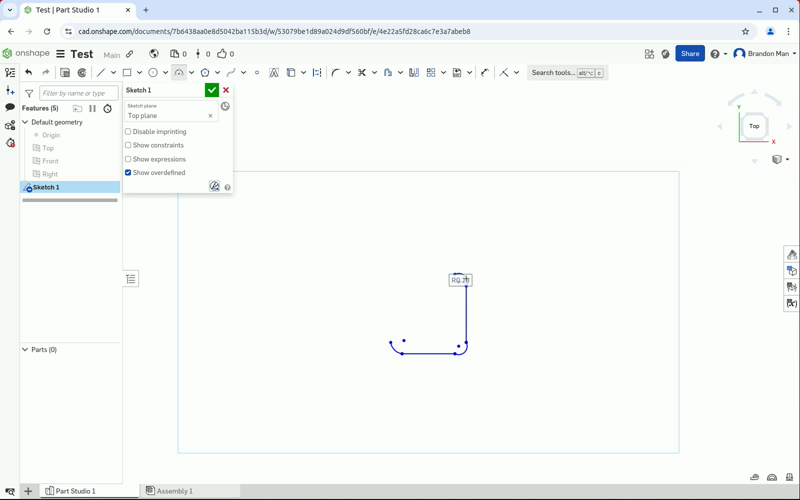
scroll(-6)
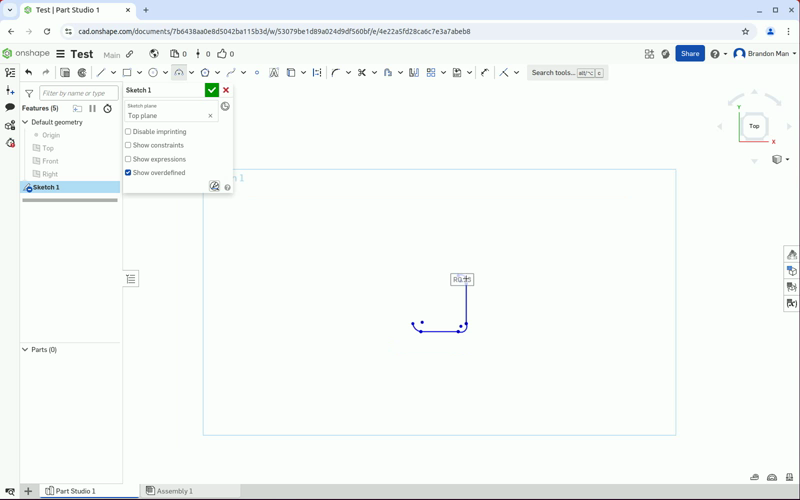
scroll(-6)
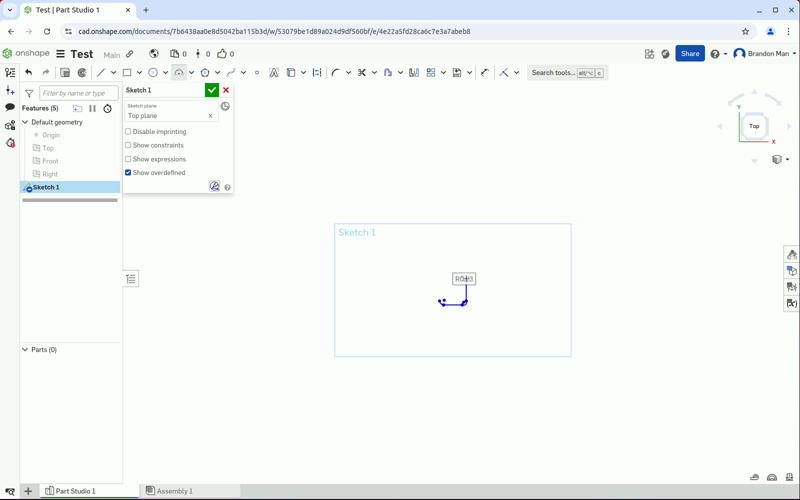
scroll(-6)
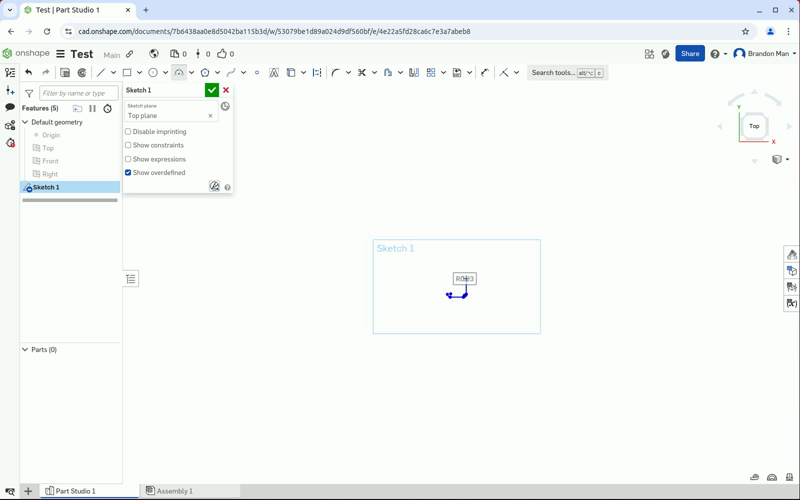
scroll(-6)
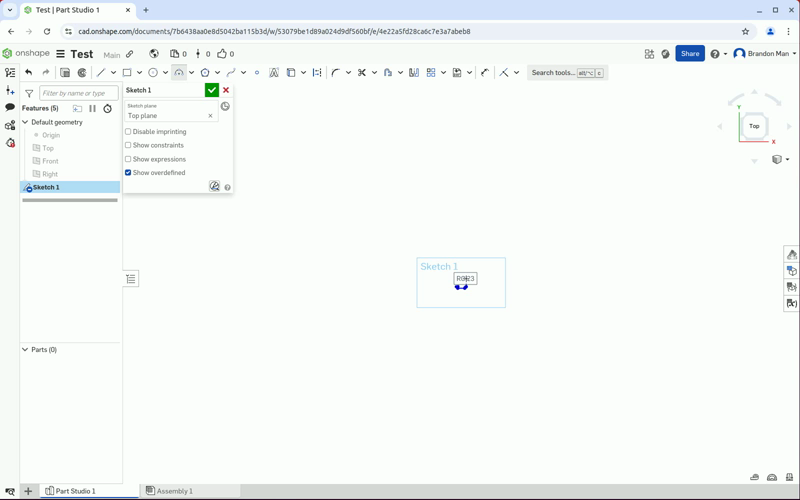
key_up(shift)
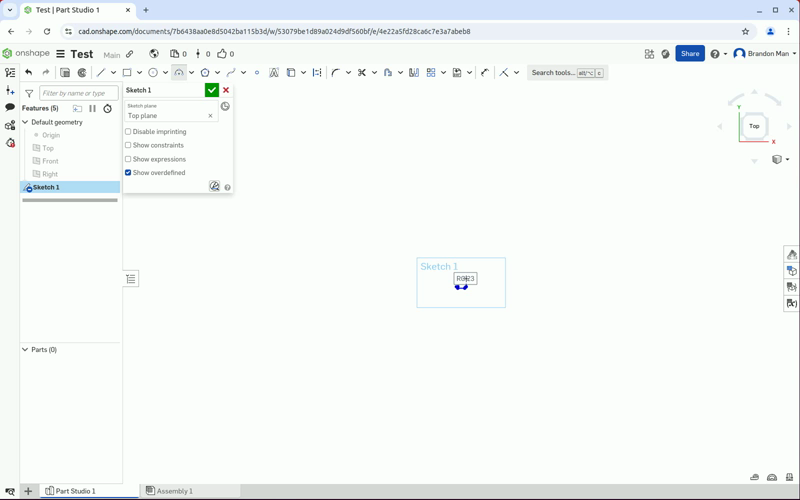
key(esc)
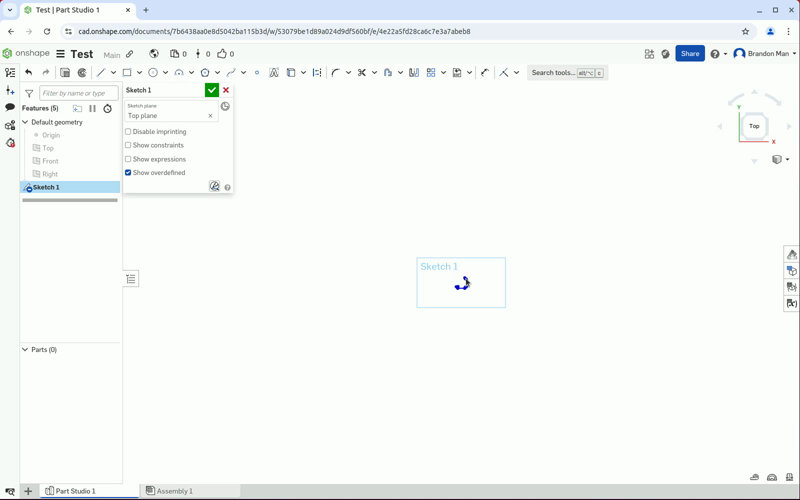
key(l)
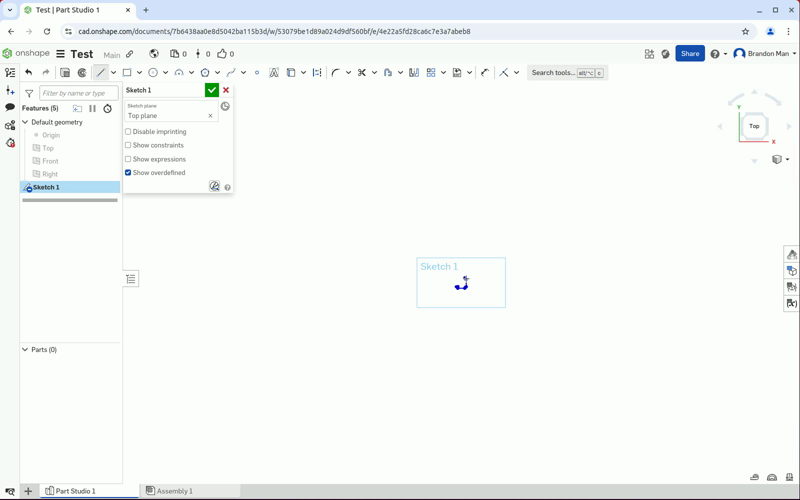
mouse_move(464, 277)
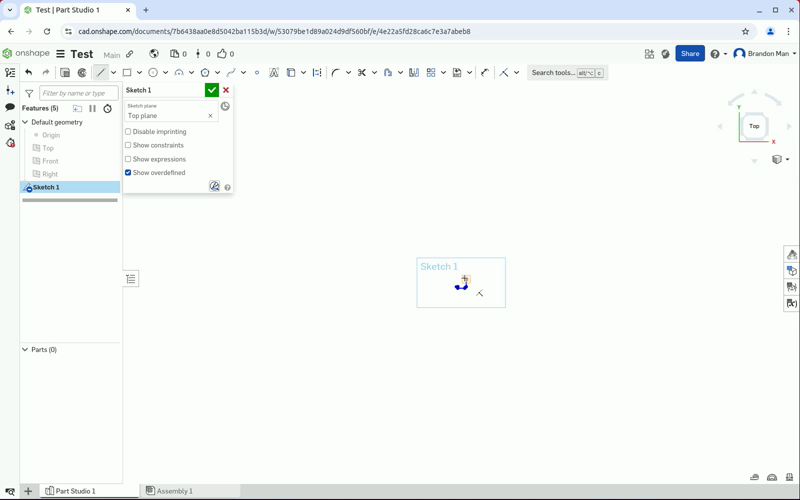
scroll(6)
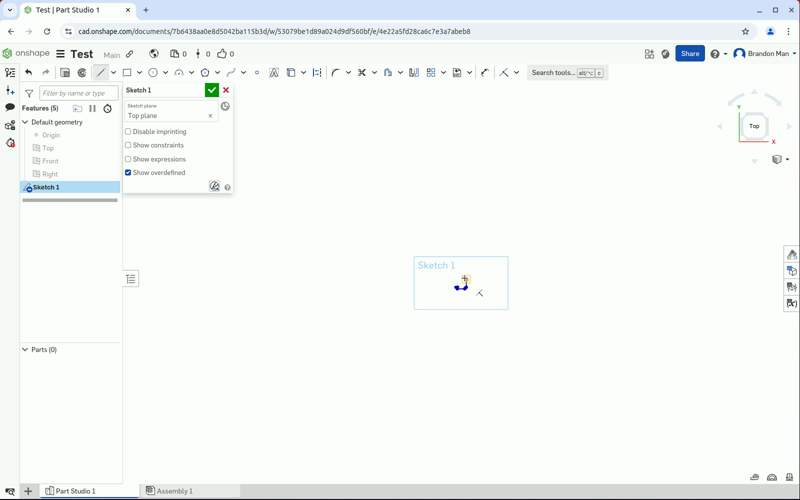
scroll(6)
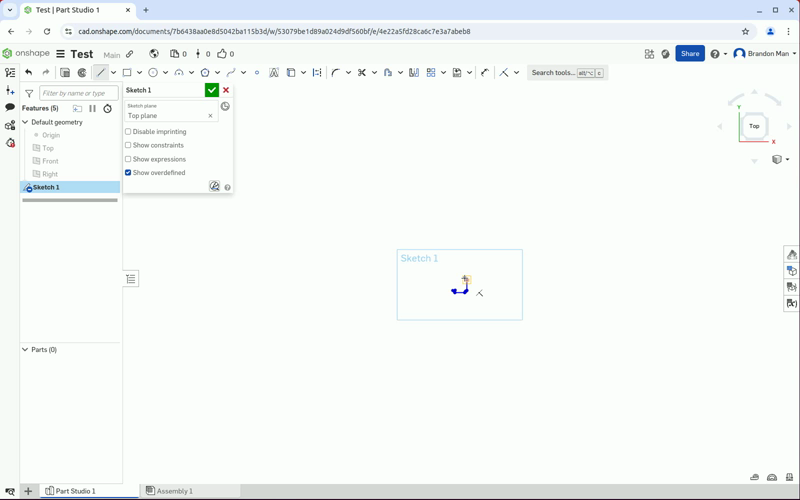
scroll(6)
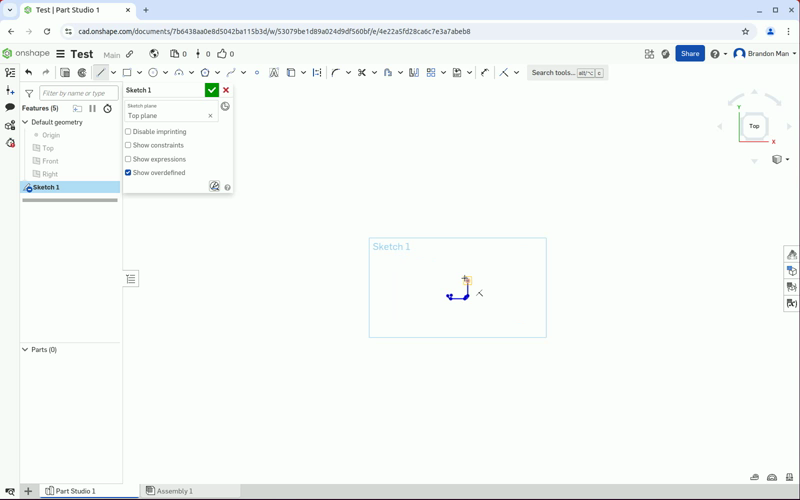
scroll(6)
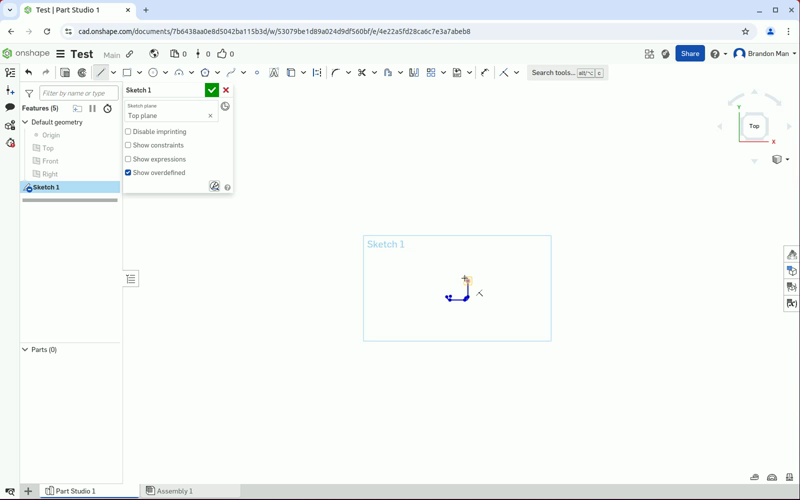
scroll(6)
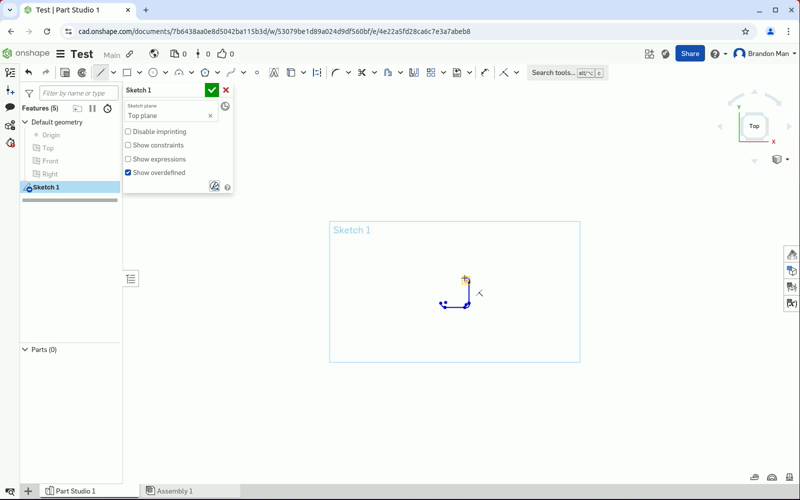
scroll(6)
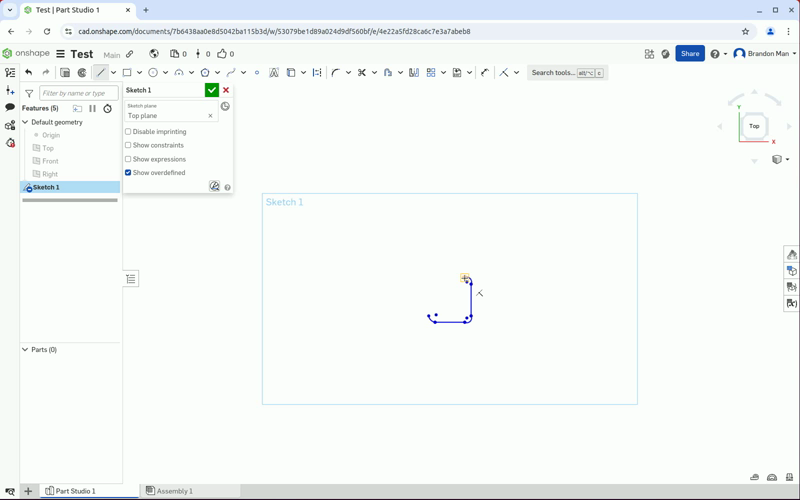
scroll(6)
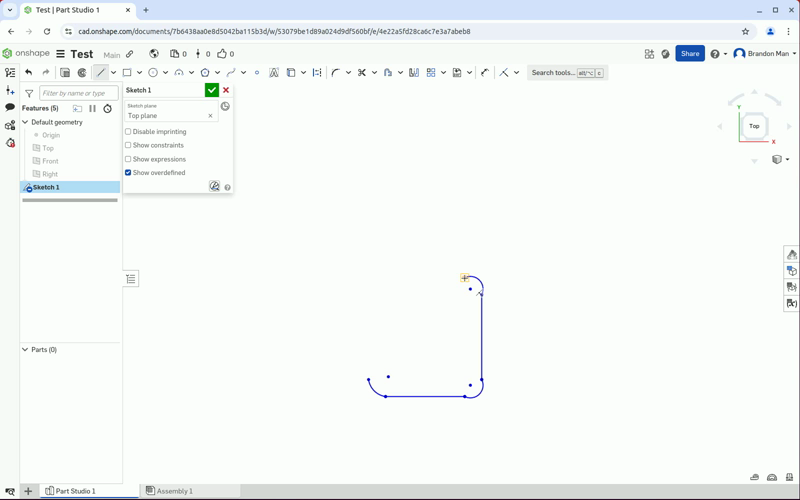
click(464, 277)
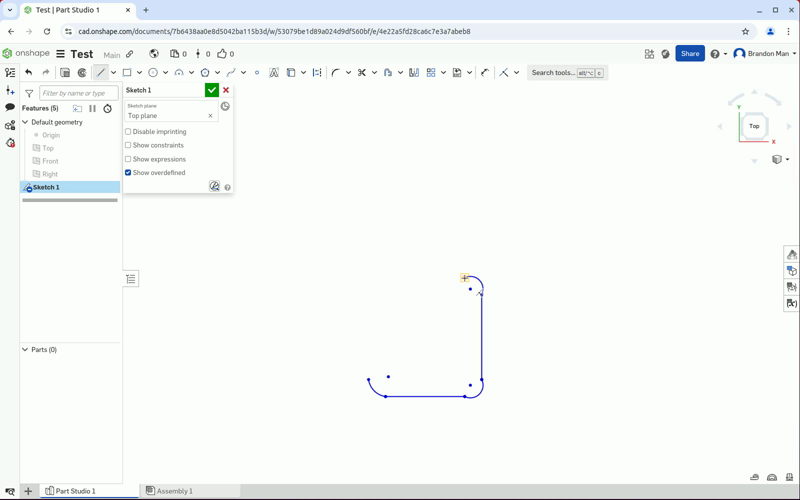
scroll(-6)
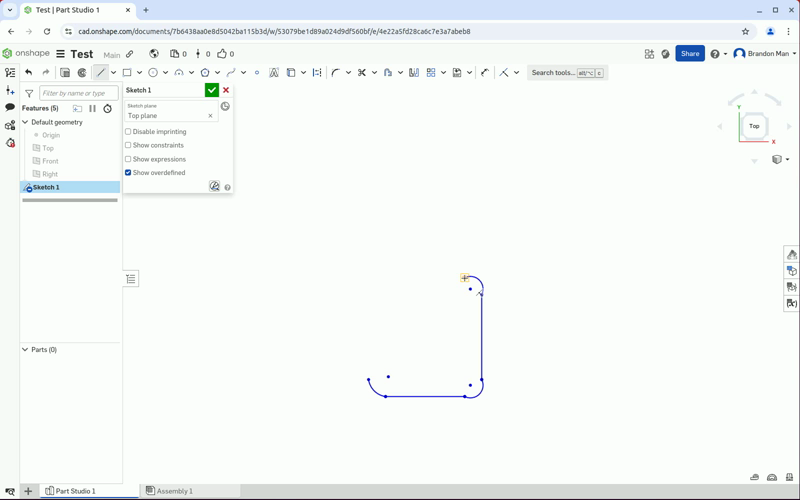
scroll(-6)
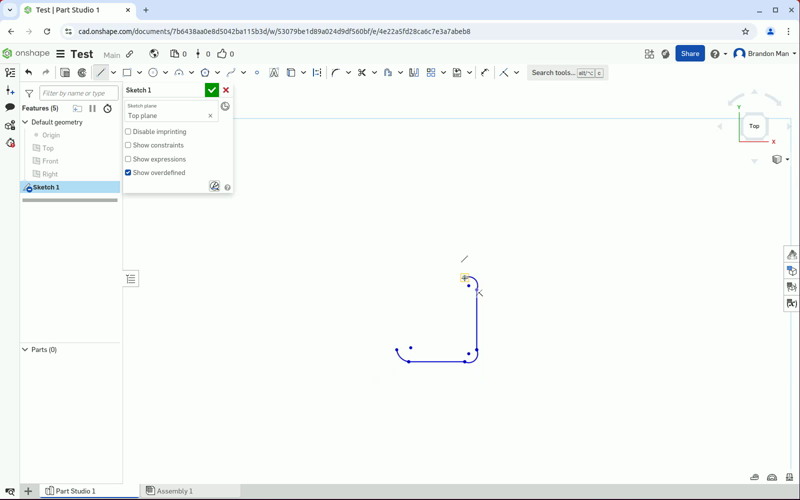
scroll(-6)
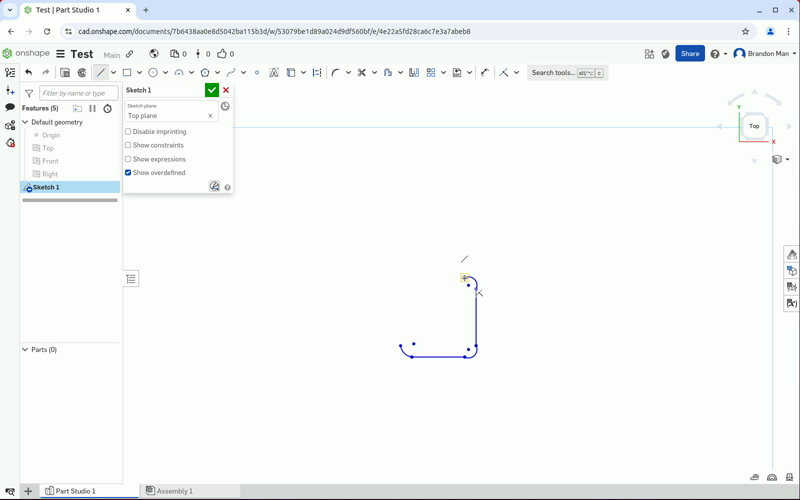
scroll(-6)
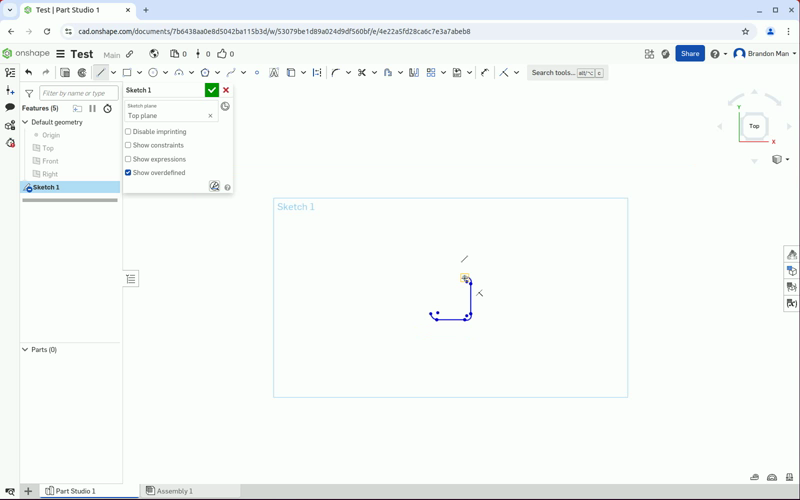
scroll(-6)
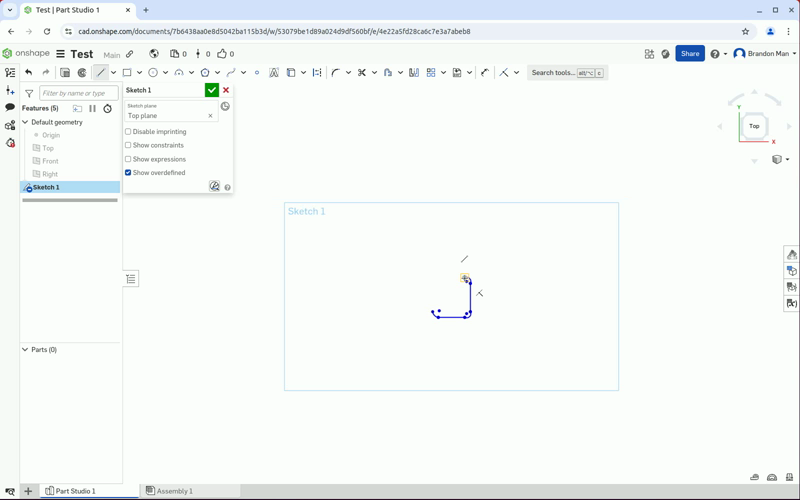
scroll(-6)
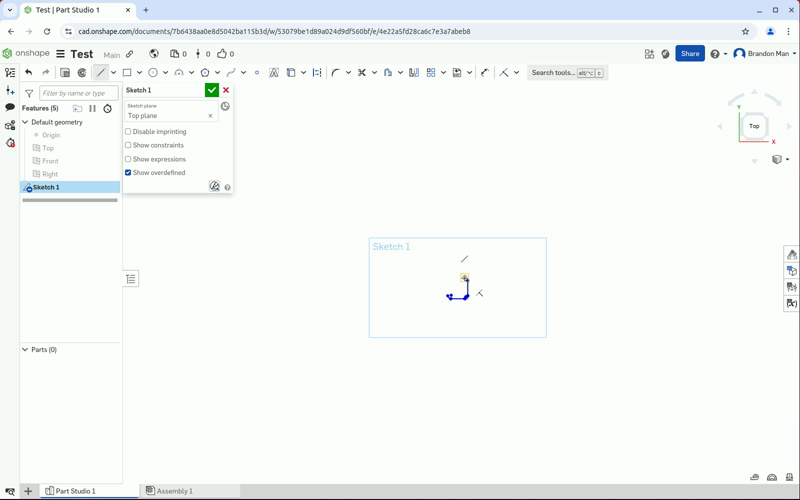
scroll(-6)
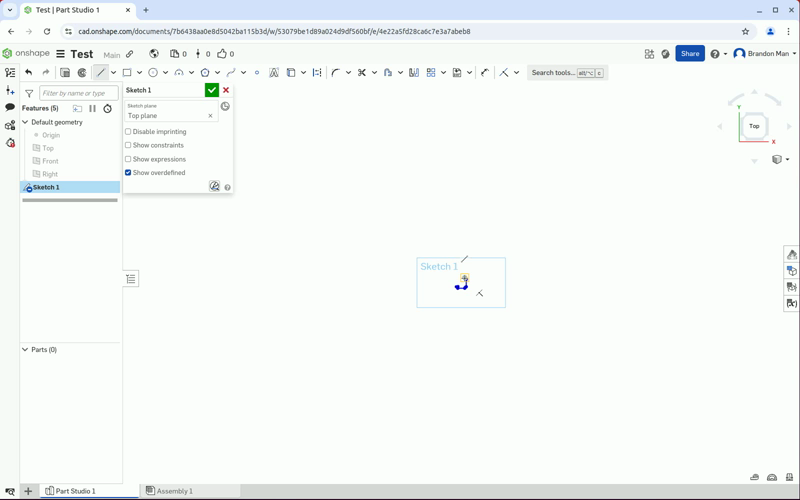
key_down(shift)
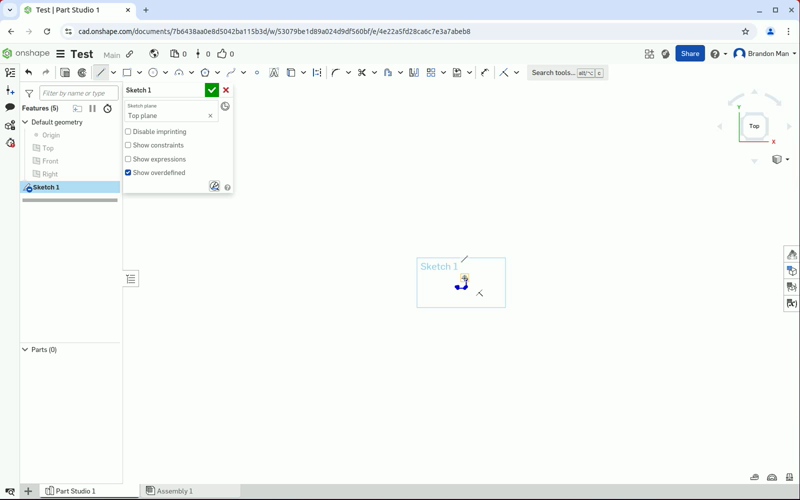
mouse_move(494, 277)
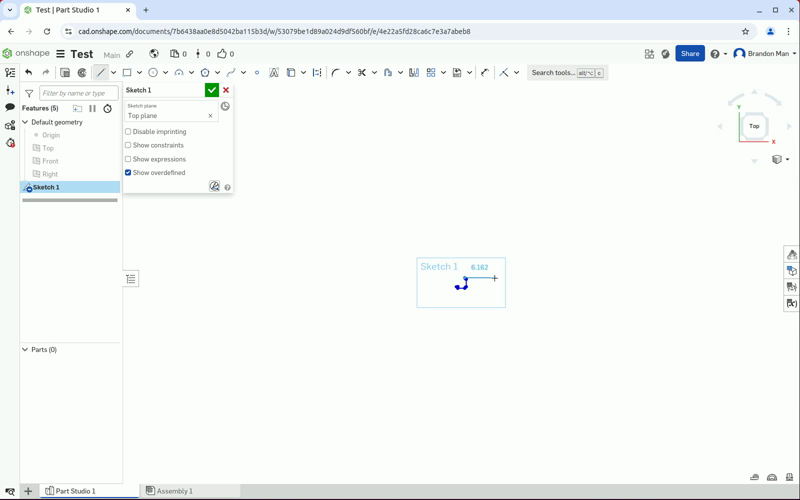
mouse_move(457, 277)
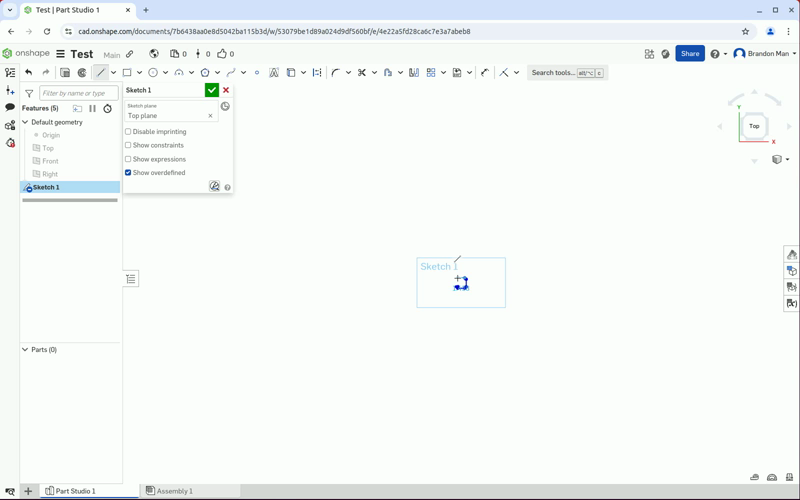
scroll(6)
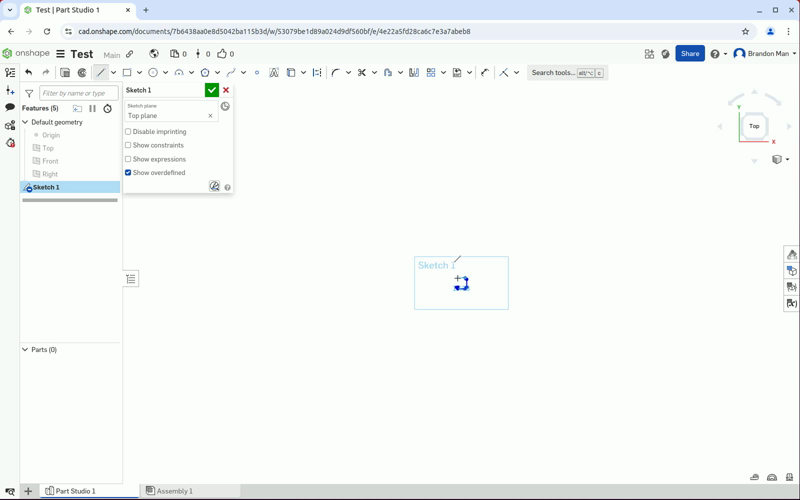
scroll(6)
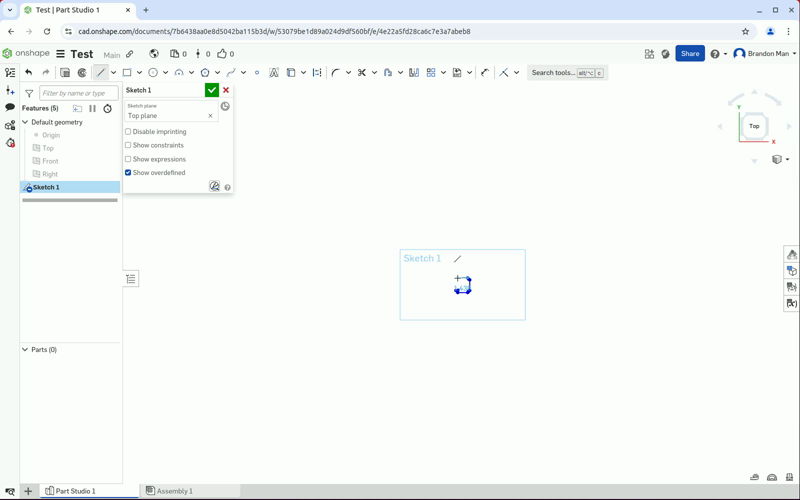
scroll(6)
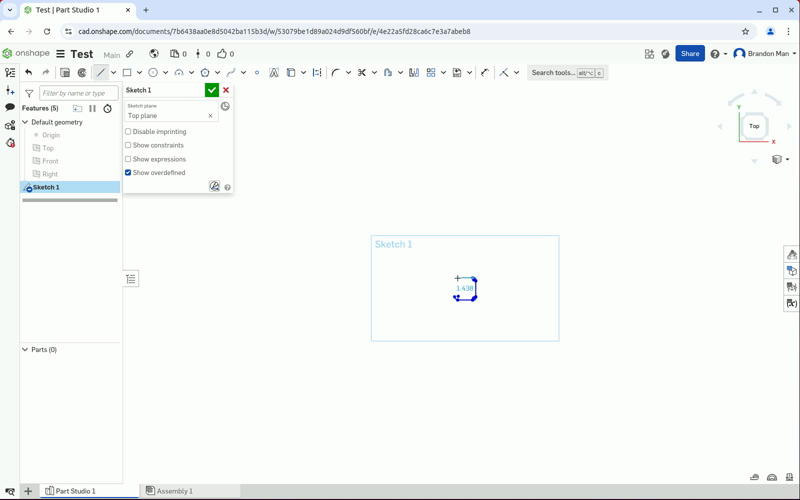
scroll(6)
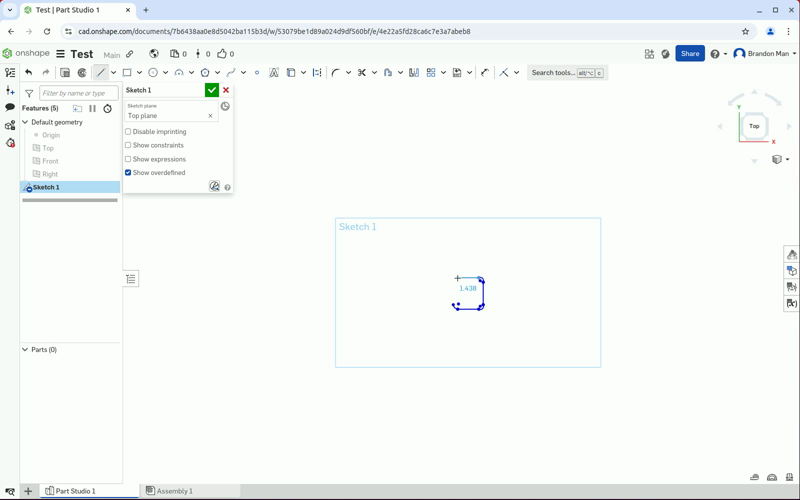
scroll(6)
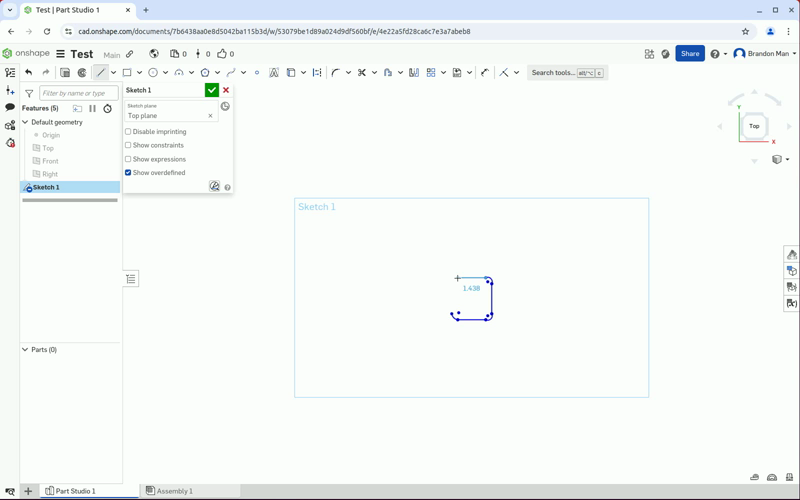
scroll(6)
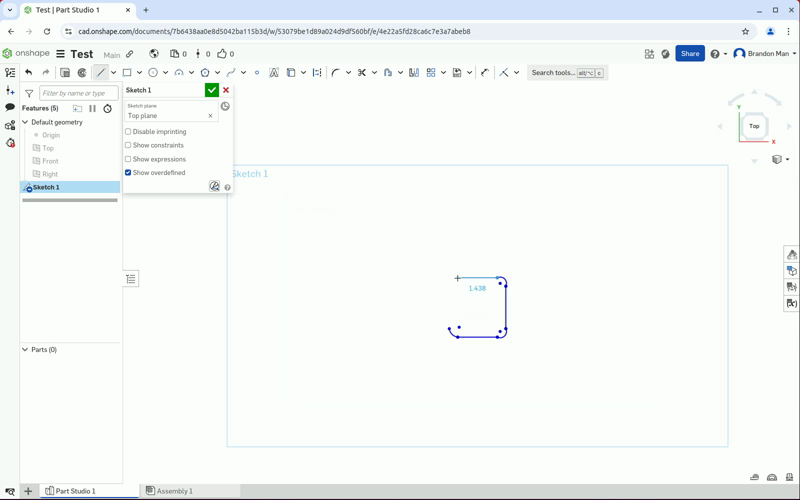
scroll(6)
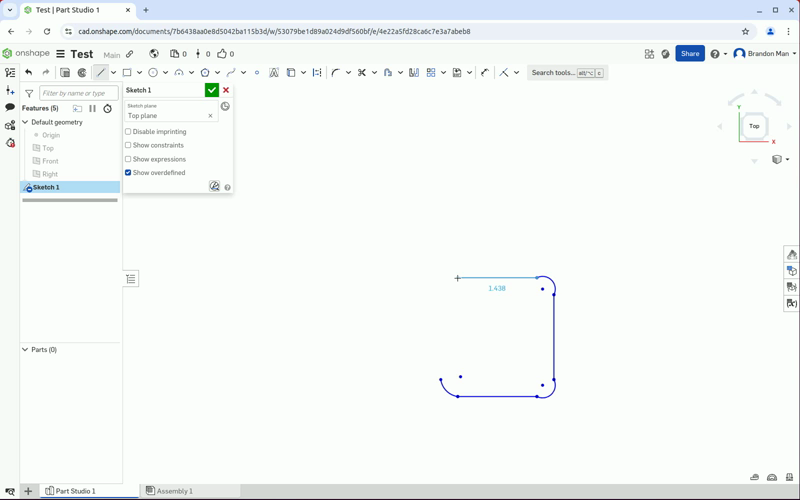
click(457, 277)
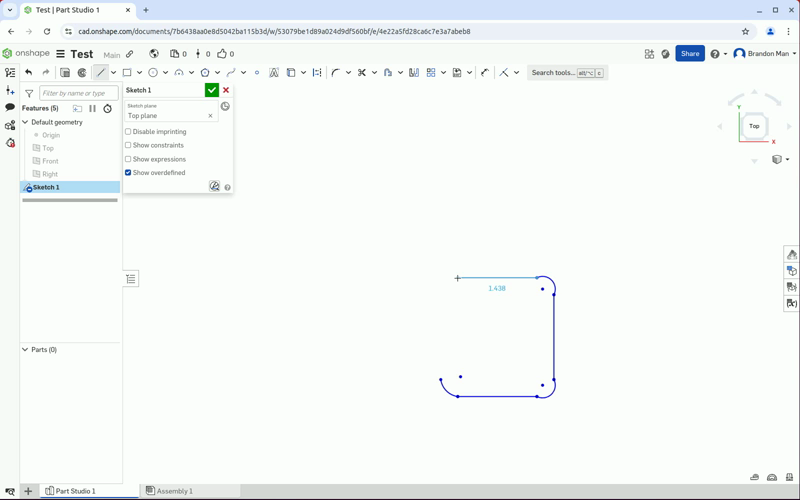
scroll(-6)
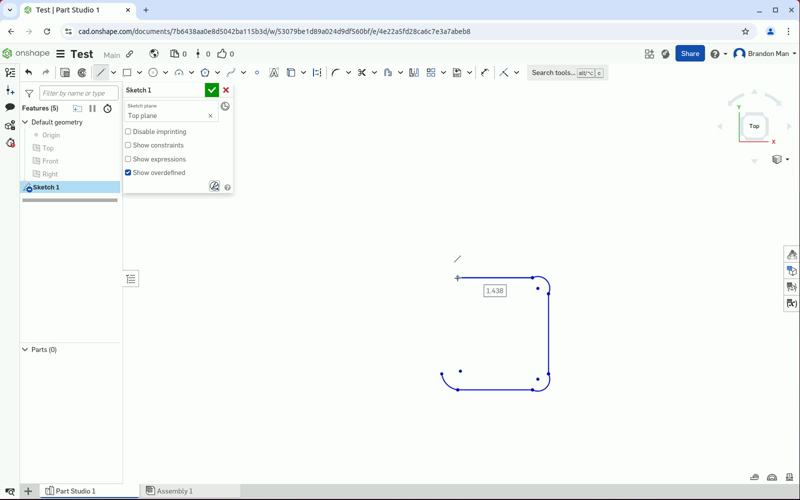
scroll(-6)
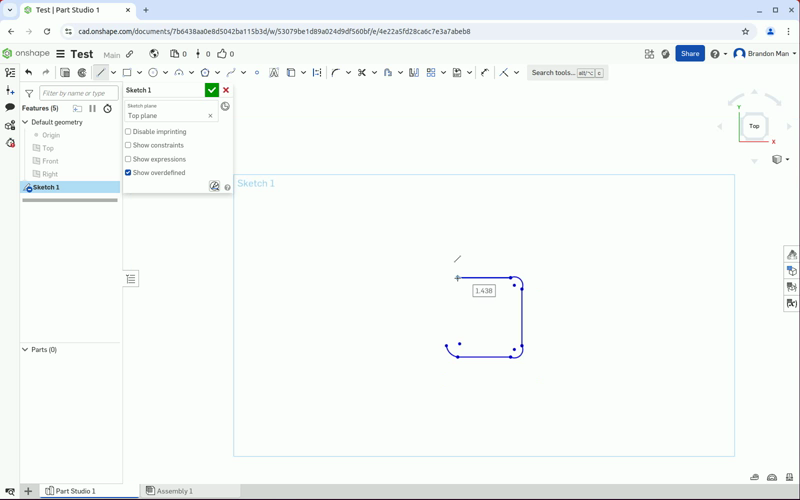
scroll(-6)
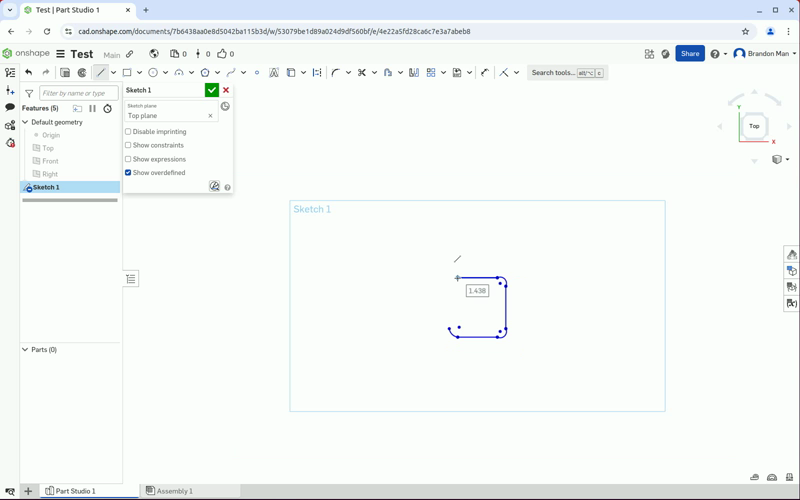
scroll(-6)
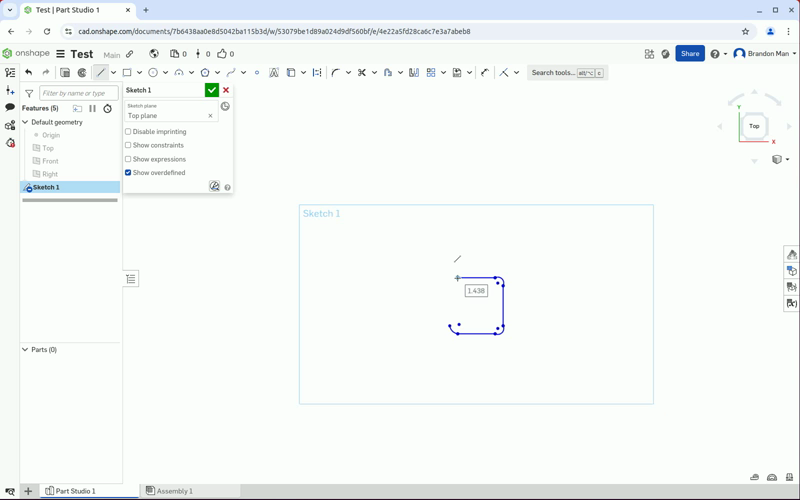
scroll(-6)
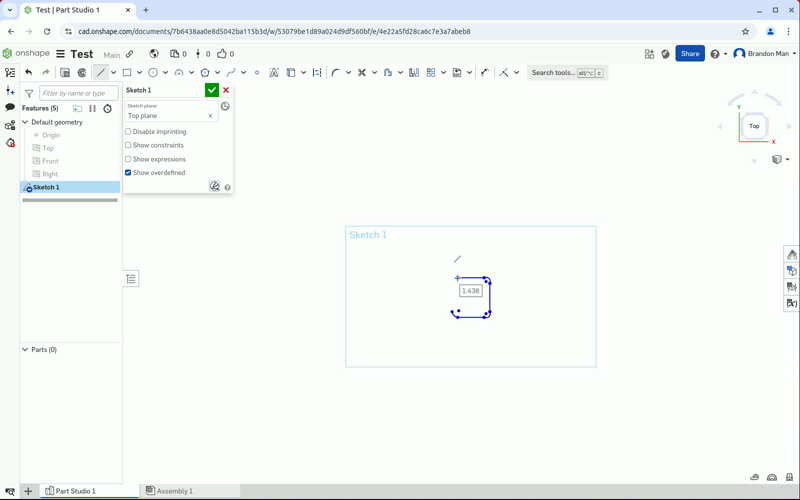
scroll(-6)
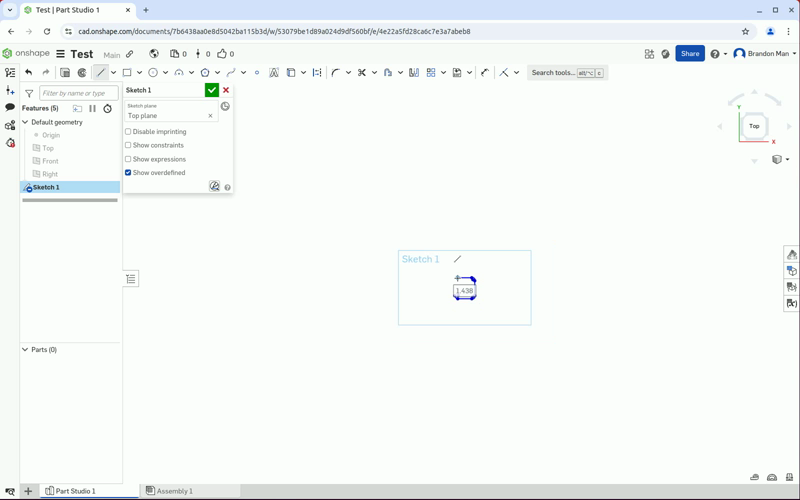
scroll(-6)
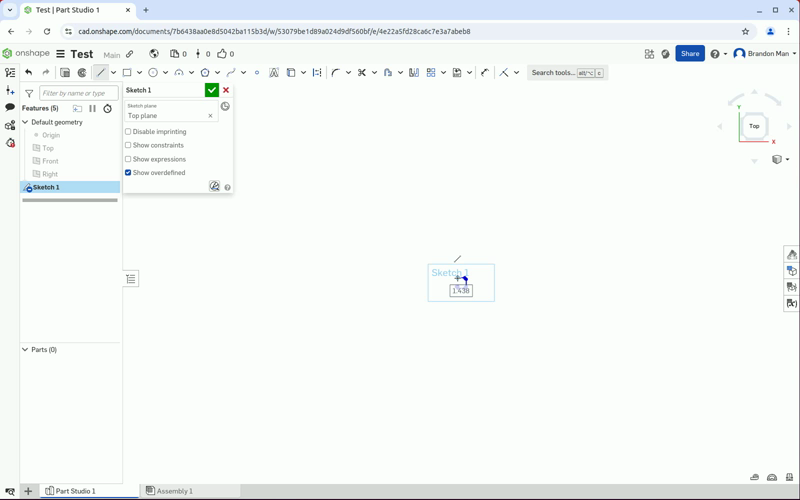
key_up(shift)
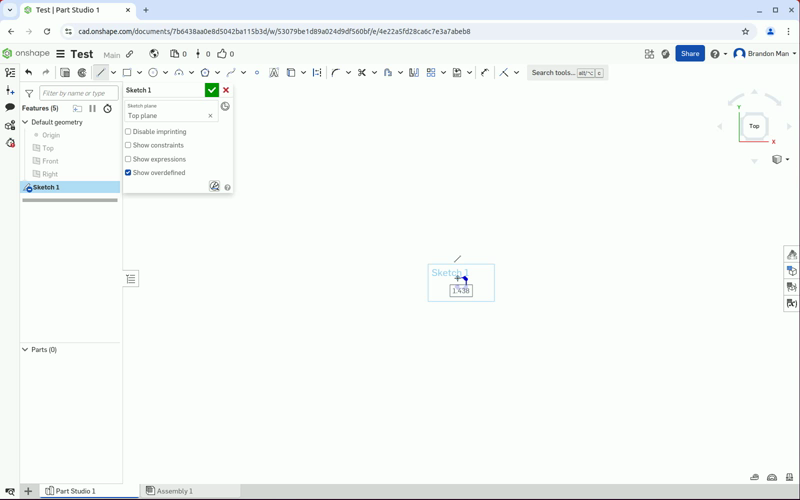
key(esc)
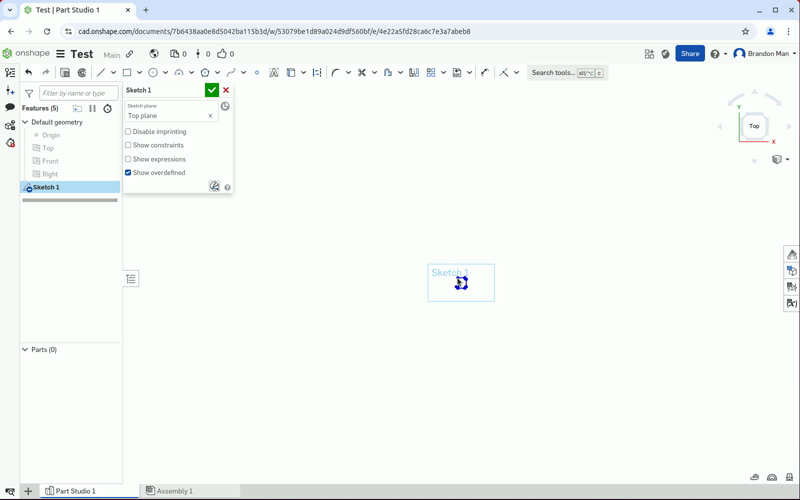
key(a)
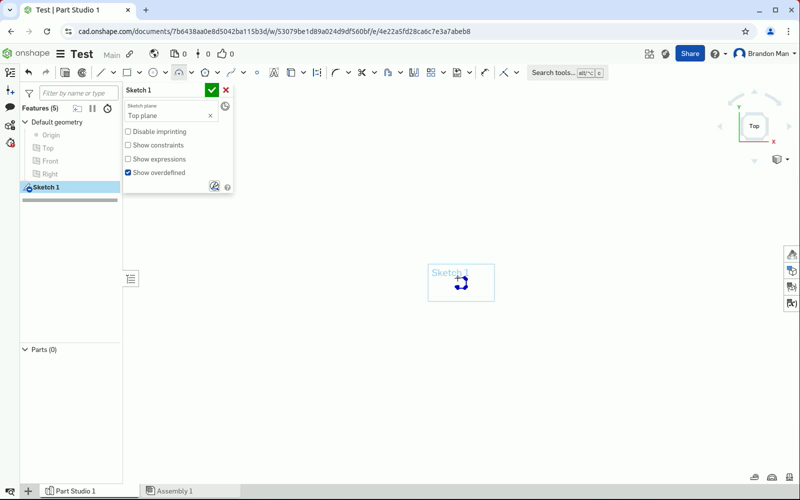
mouse_move(457, 277)
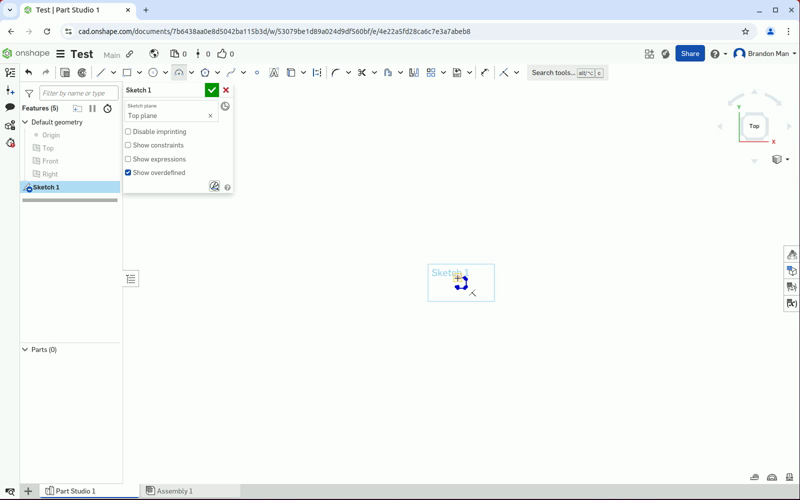
click(457, 277)
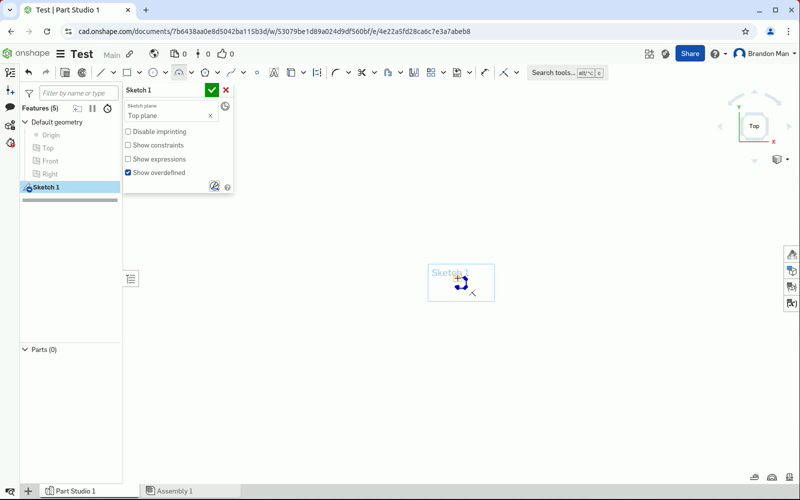
key_down(shift)
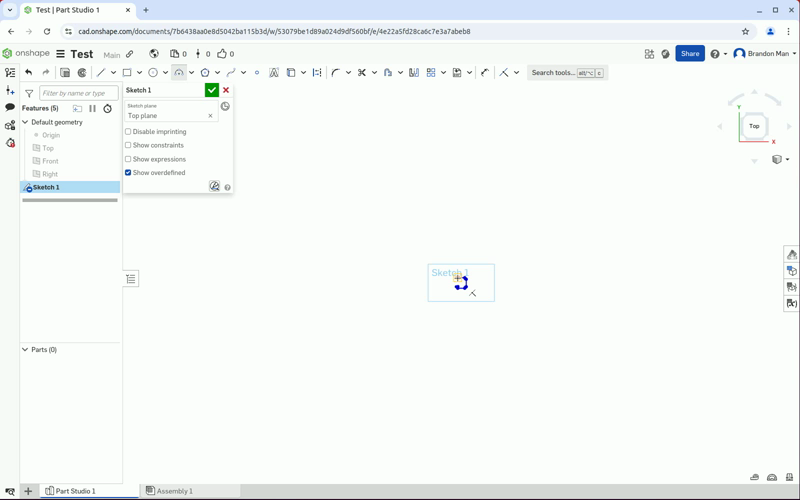
mouse_move(456, 279)
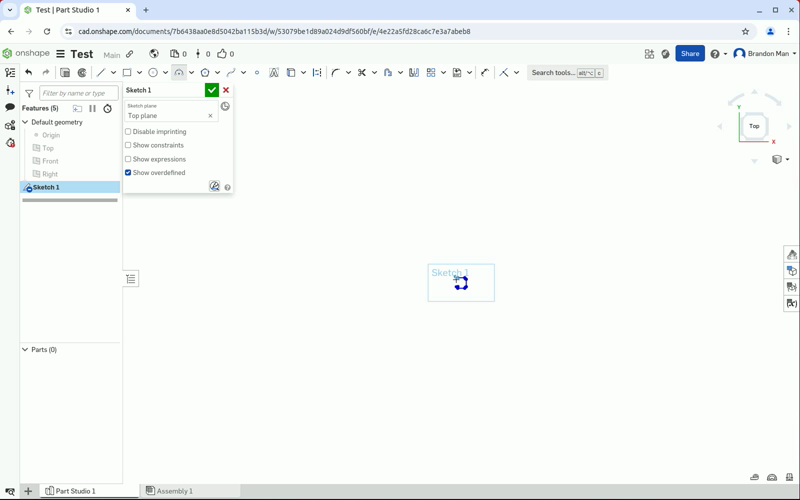
scroll(6)
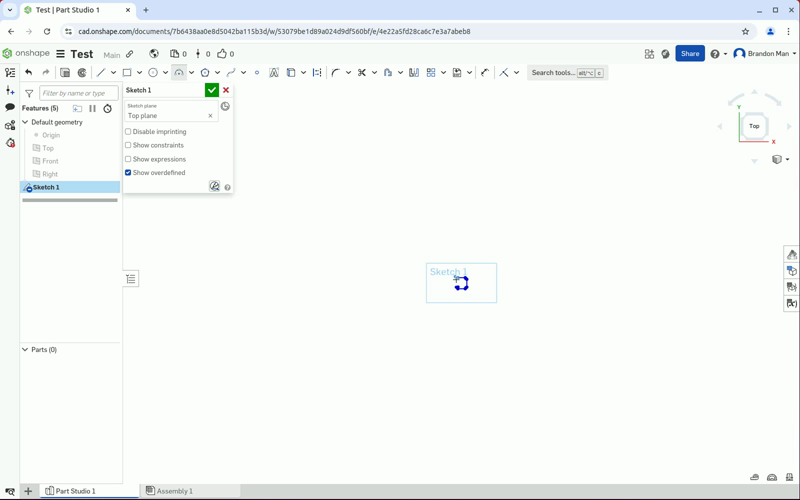
scroll(6)
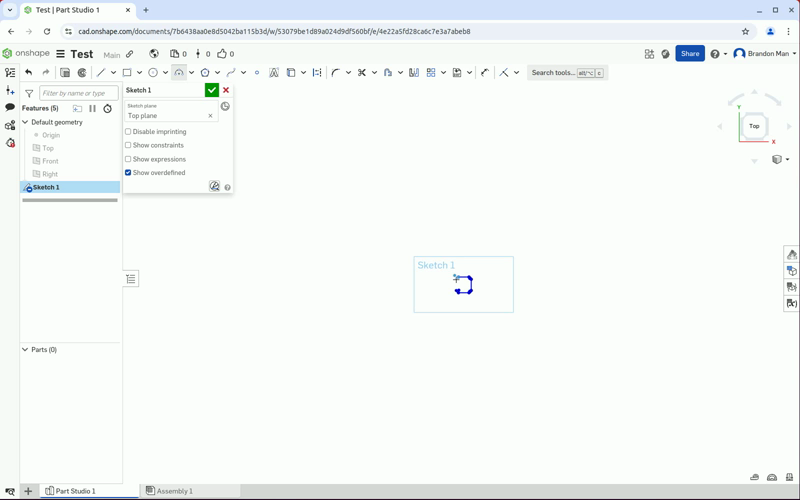
scroll(6)
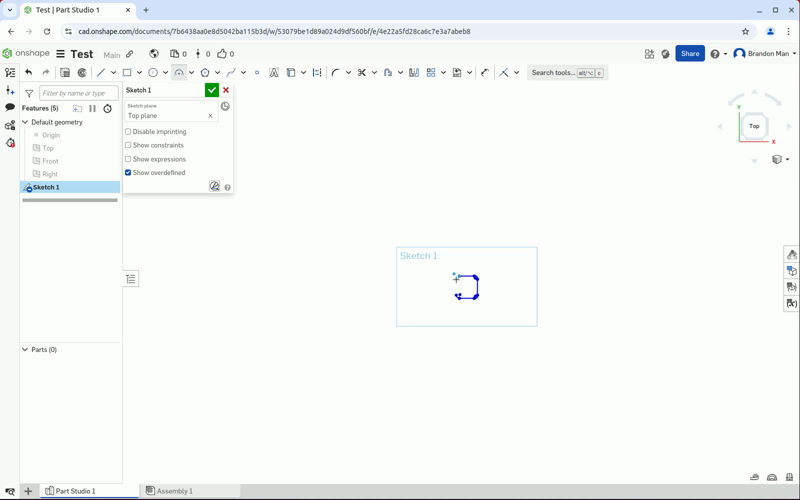
scroll(6)
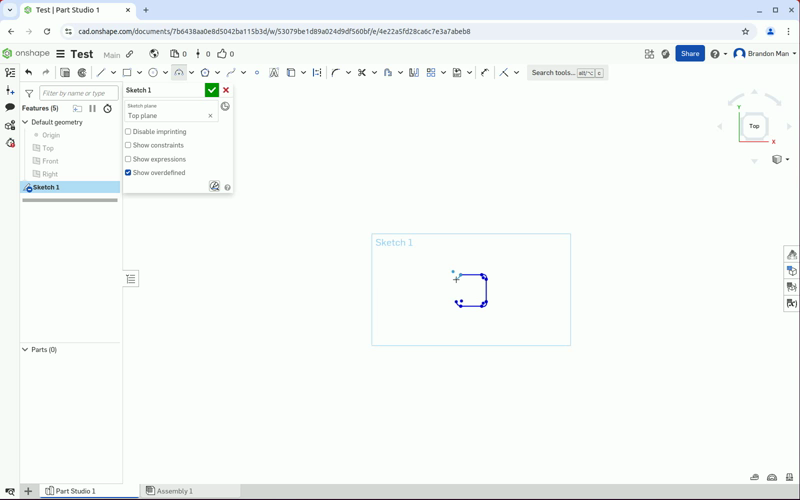
scroll(6)
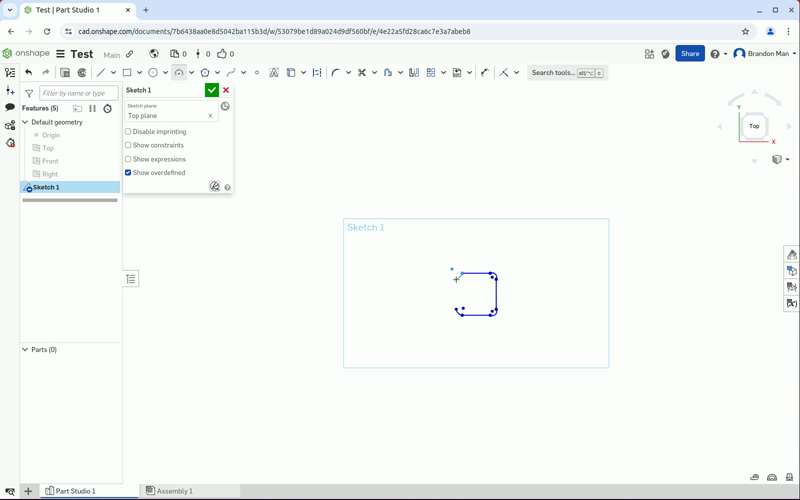
scroll(6)
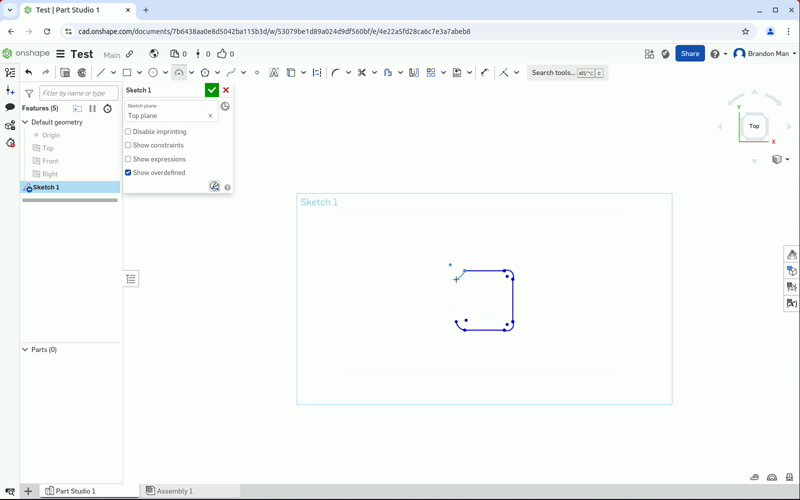
scroll(6)
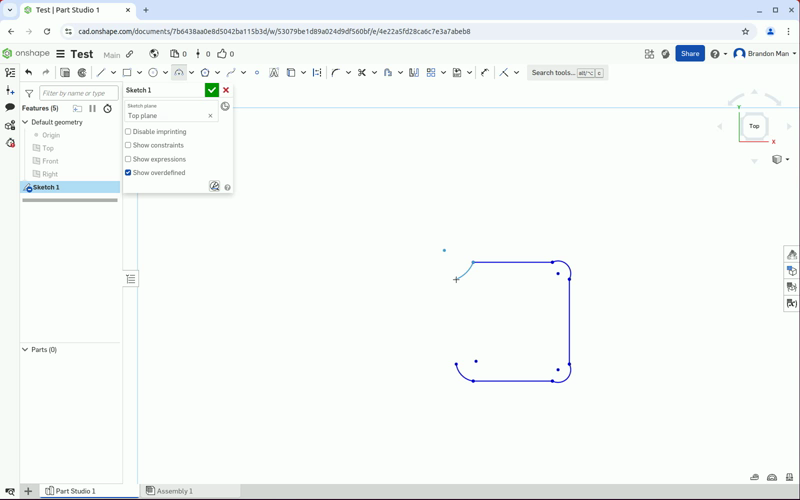
click(456, 279)
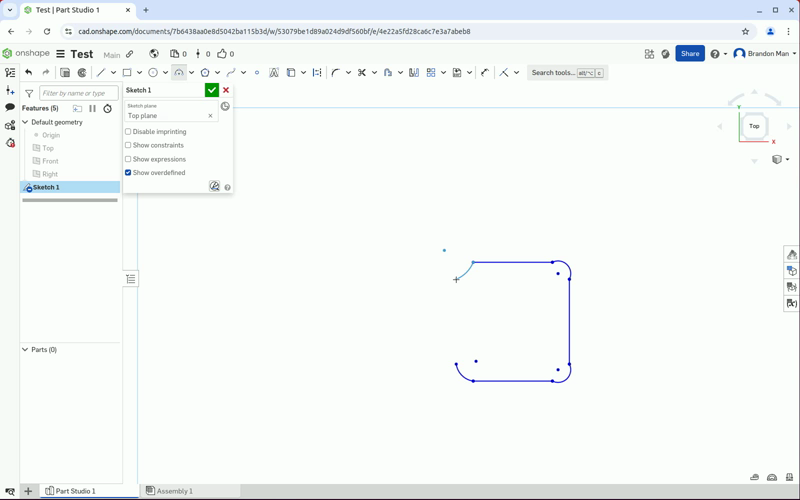
scroll(-6)
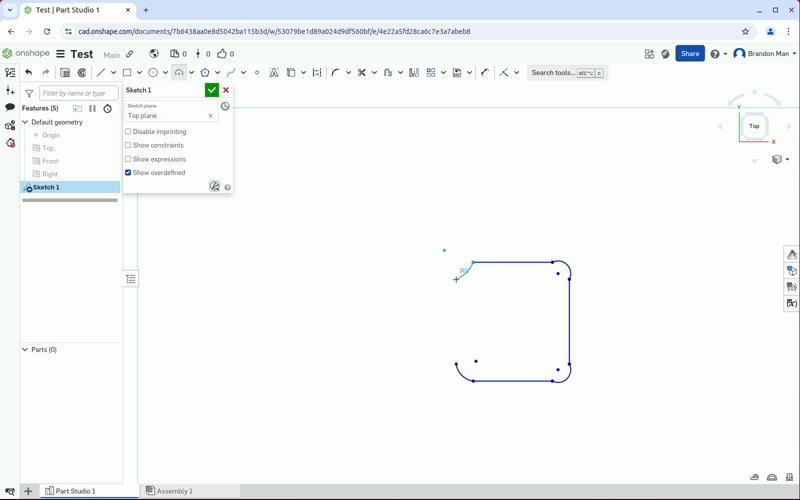
scroll(-6)
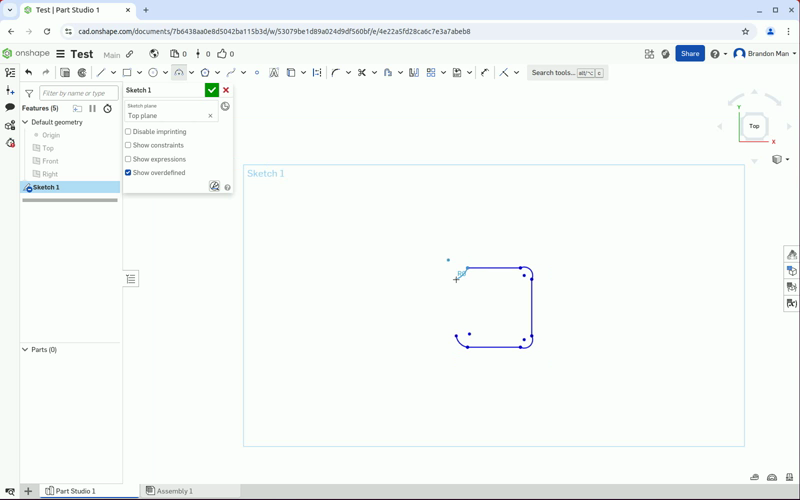
scroll(-6)
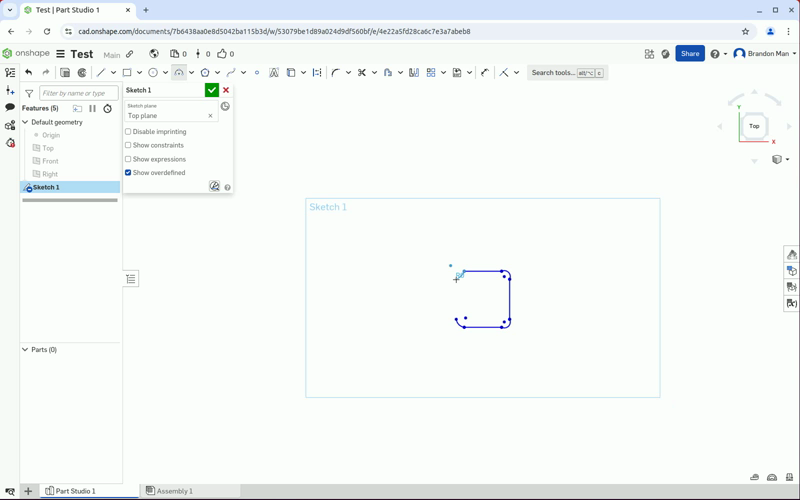
scroll(-6)
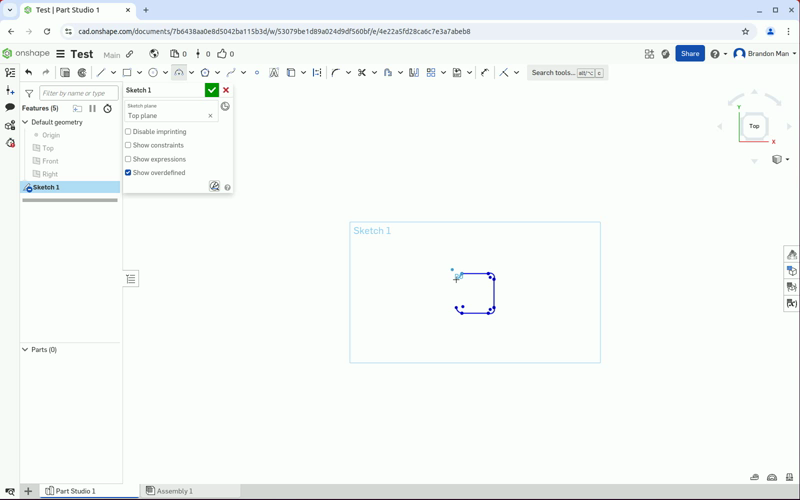
scroll(-6)
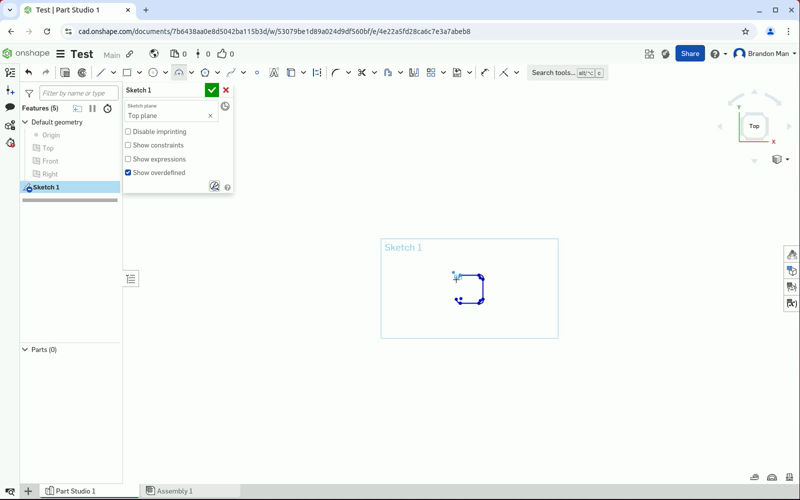
scroll(-6)
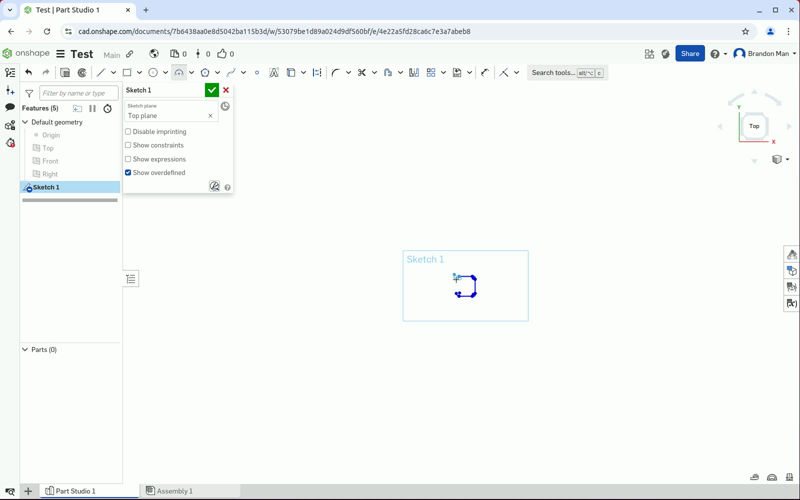
scroll(-6)
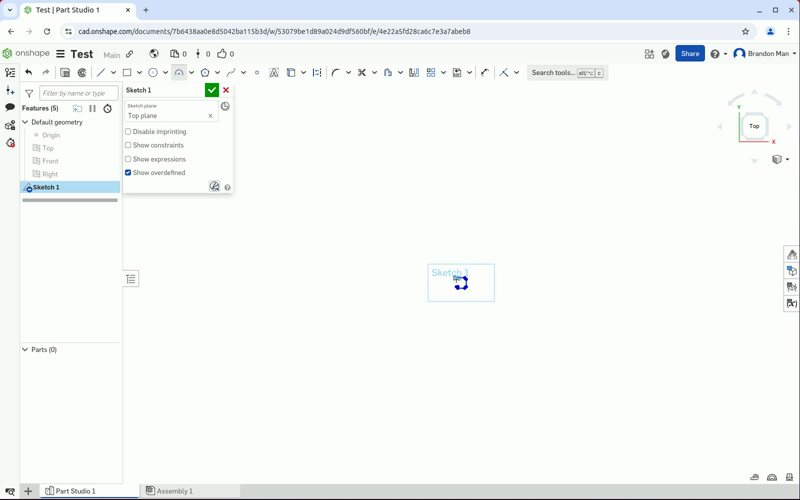
mouse_move(456, 278)
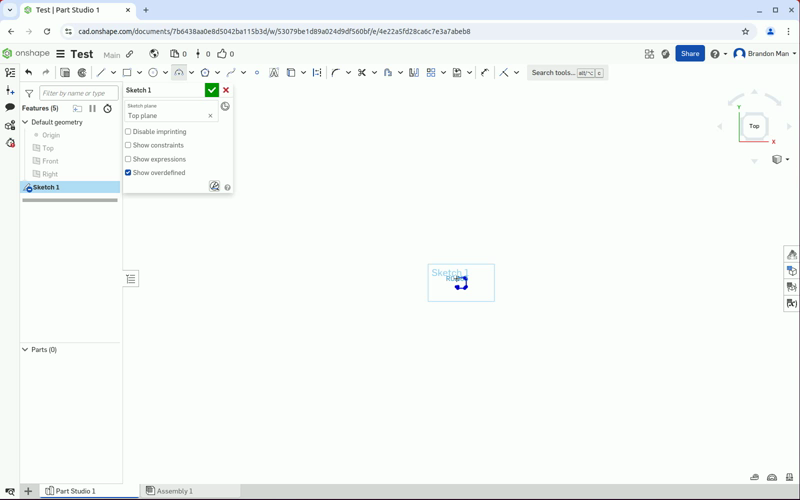
scroll(6)
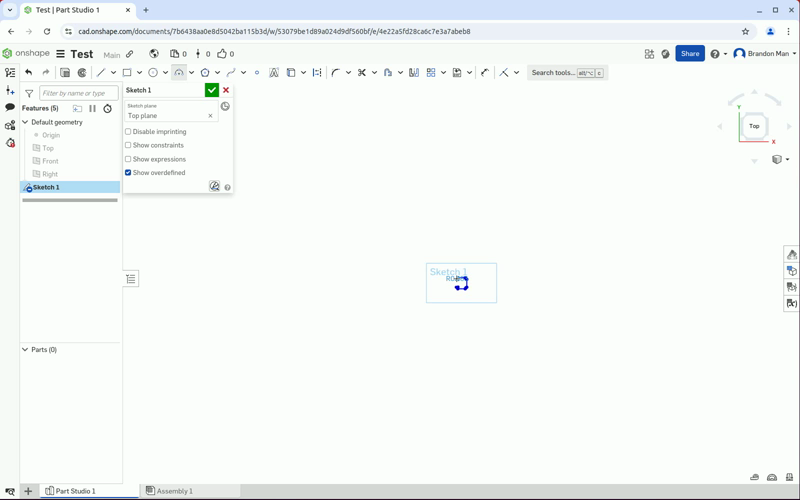
scroll(6)
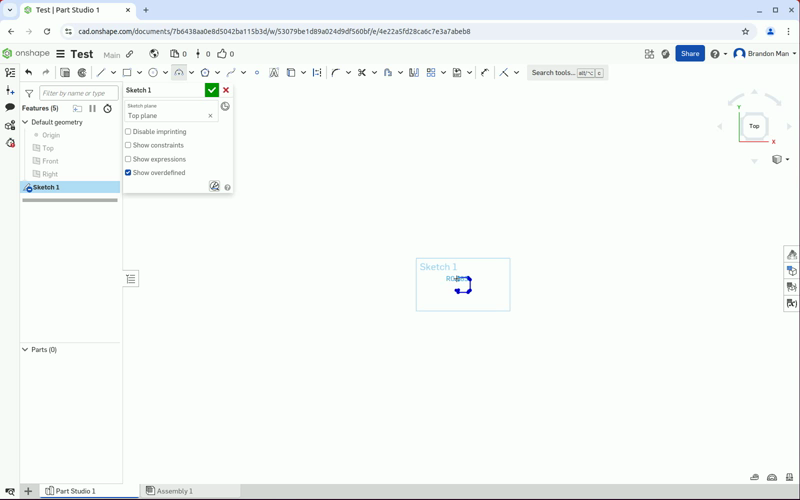
scroll(6)
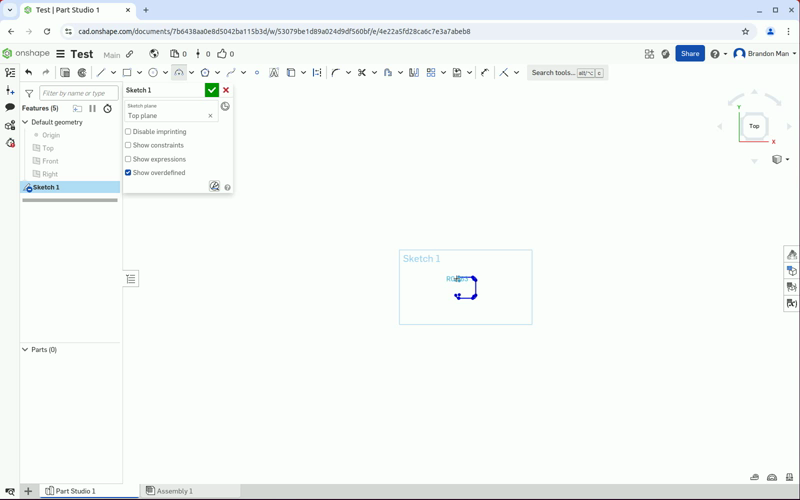
scroll(6)
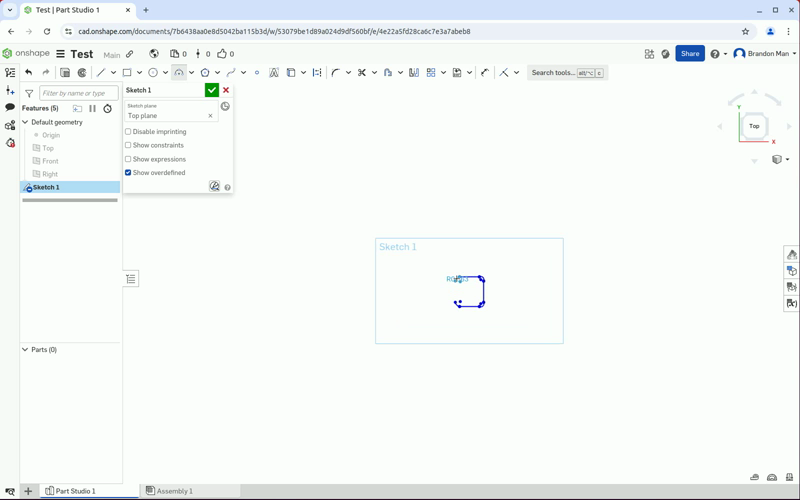
scroll(6)
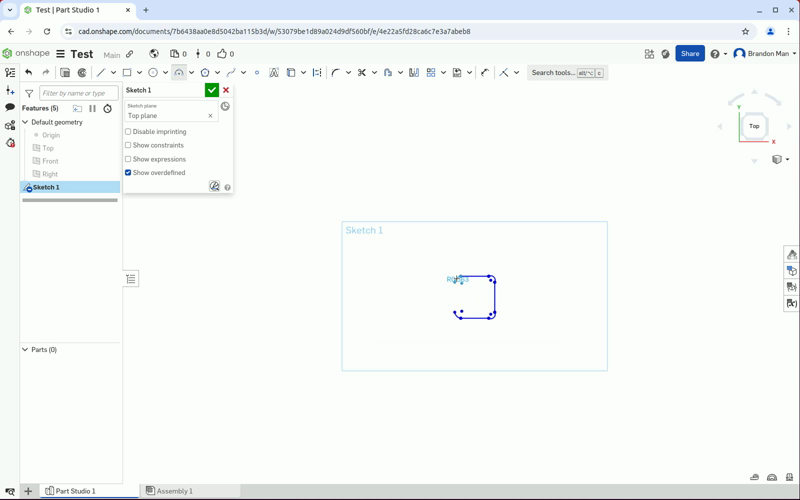
scroll(6)
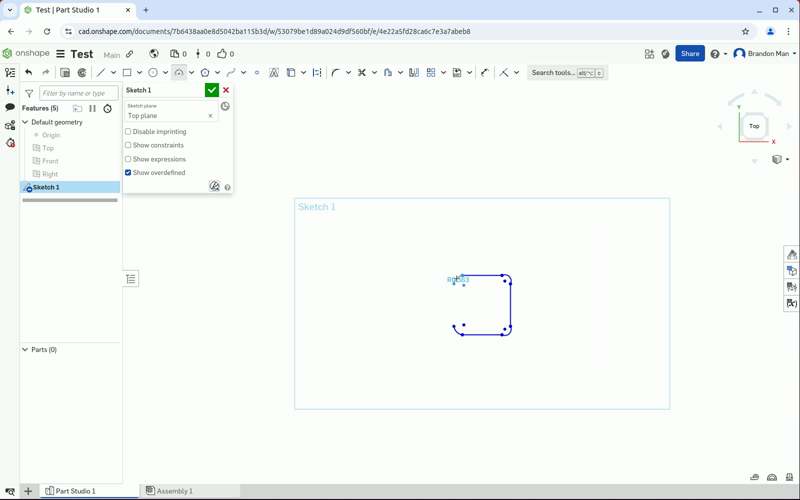
scroll(6)
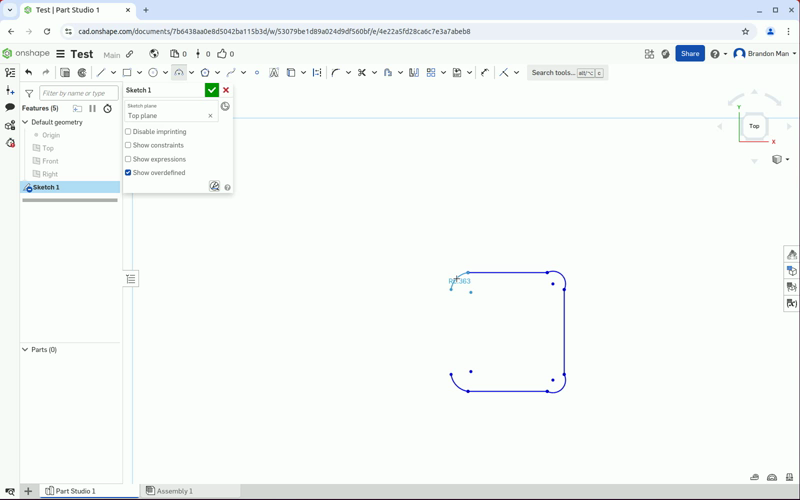
click(456, 278)
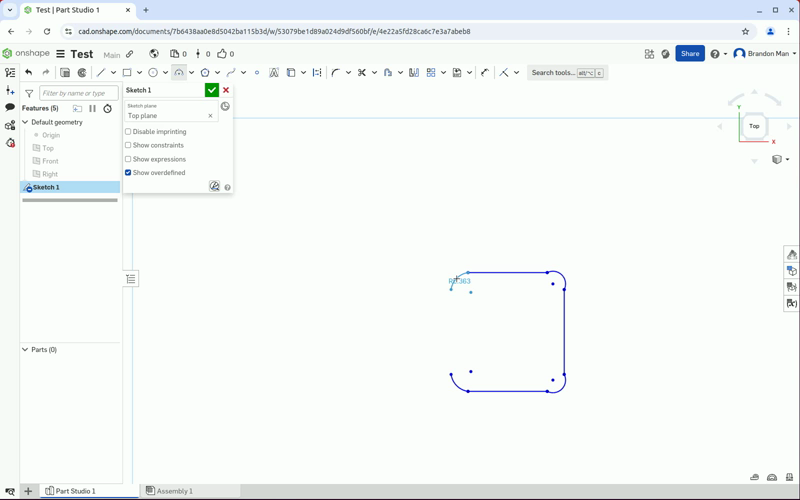
scroll(-6)
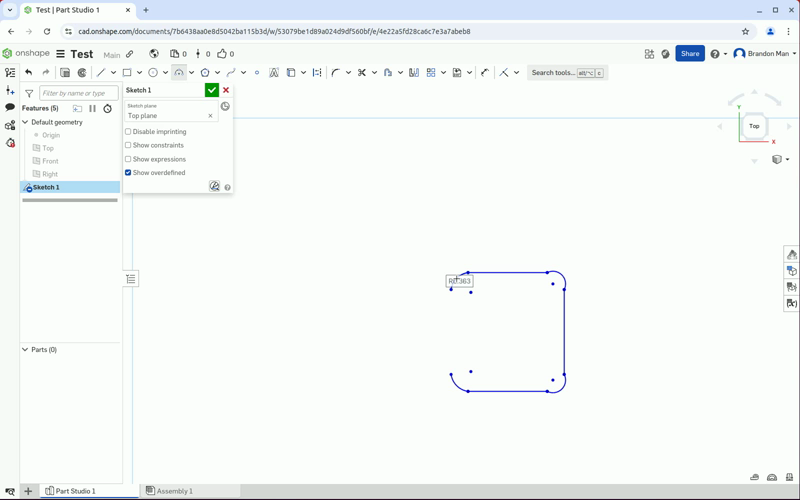
scroll(-6)
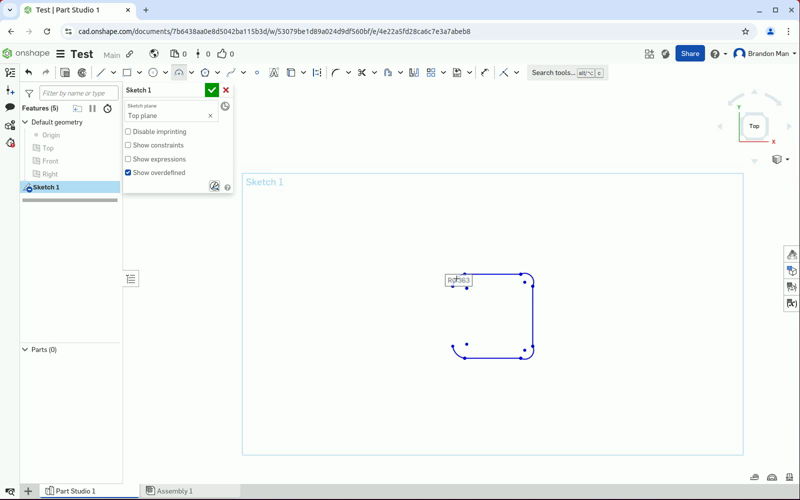
scroll(-6)
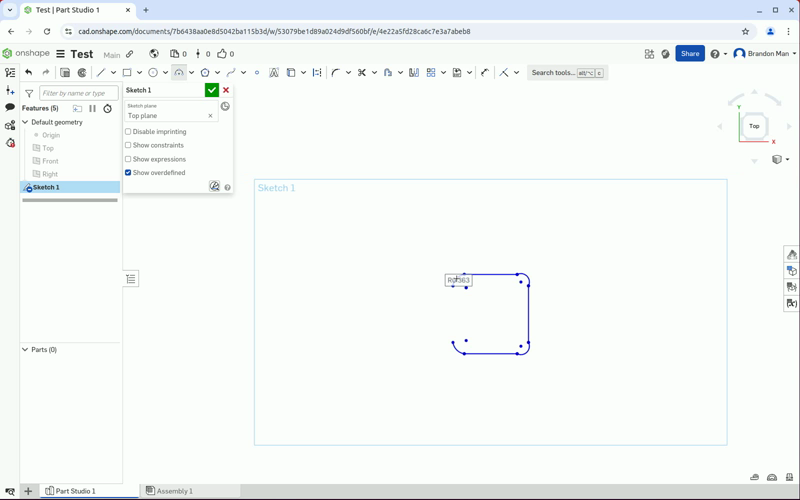
scroll(-6)
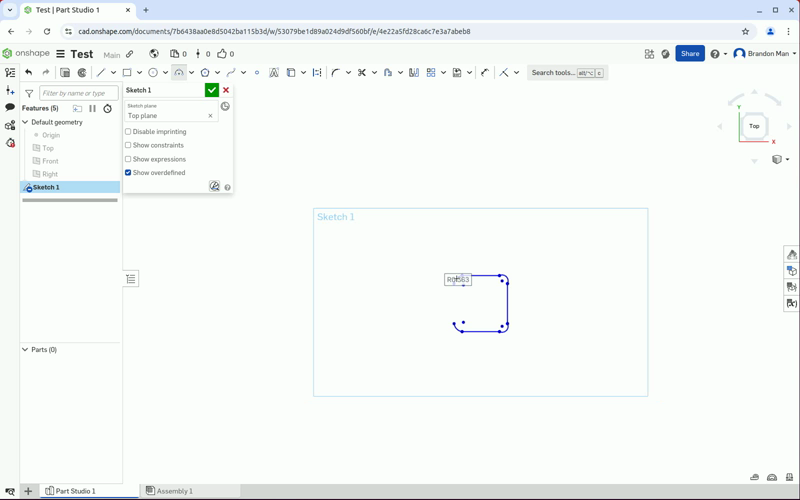
scroll(-6)
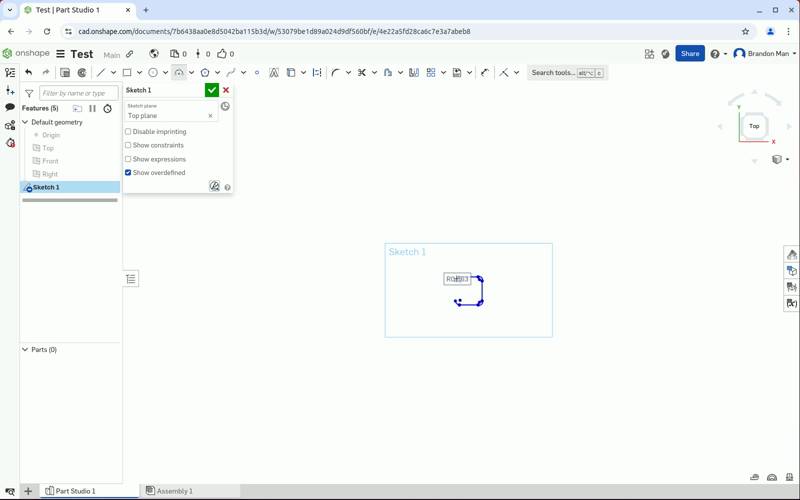
scroll(-6)
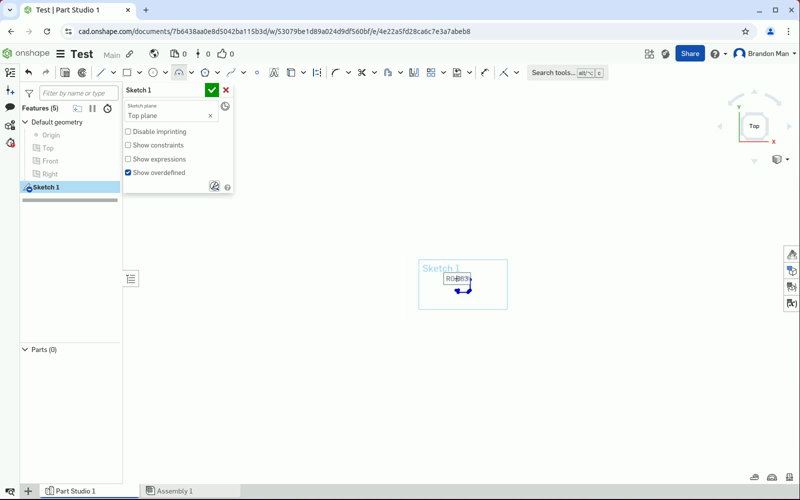
scroll(-6)
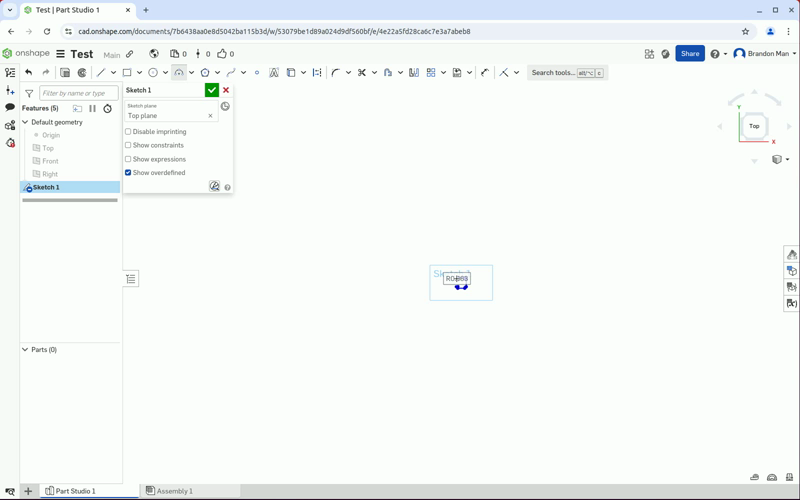
key_up(shift)
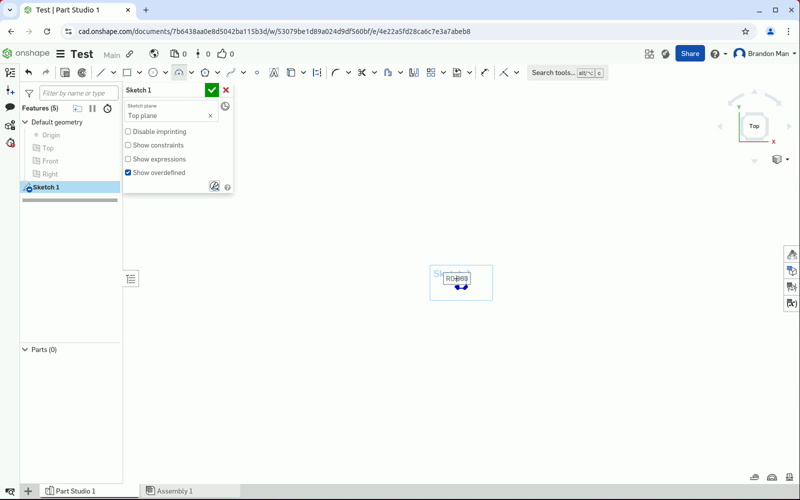
key(esc)
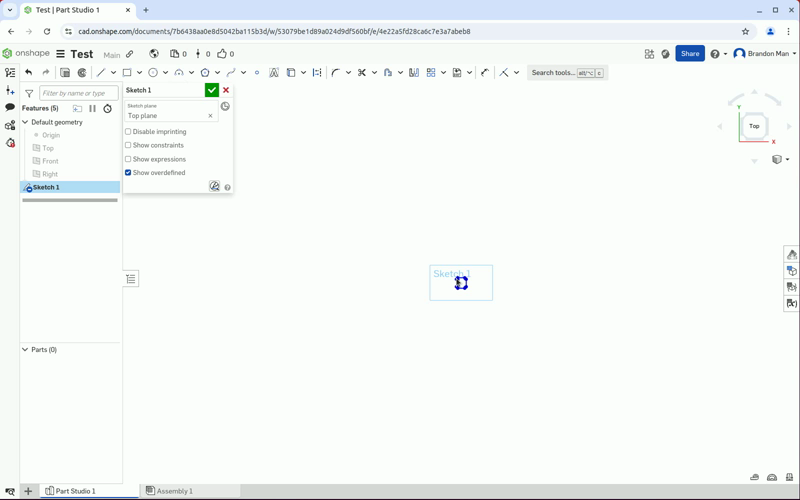
key(l)
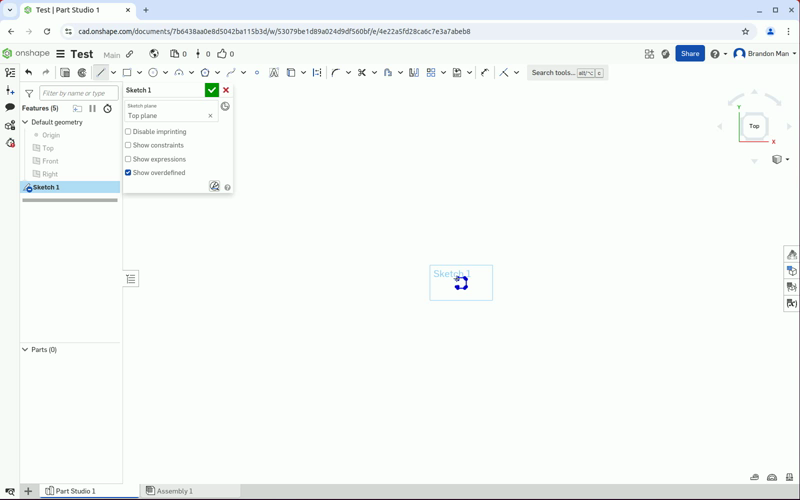
mouse_move(456, 279)
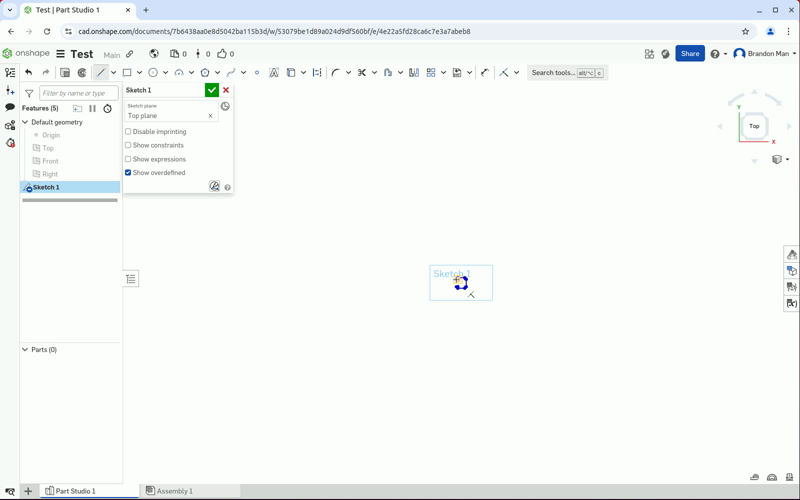
scroll(6)
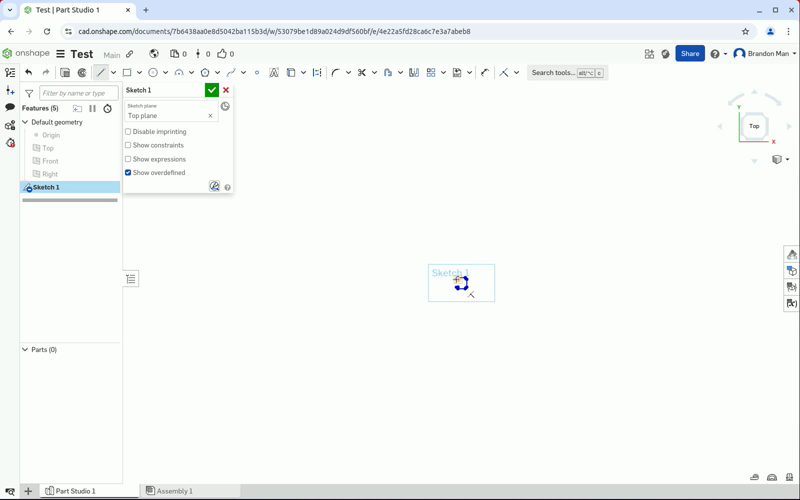
scroll(6)
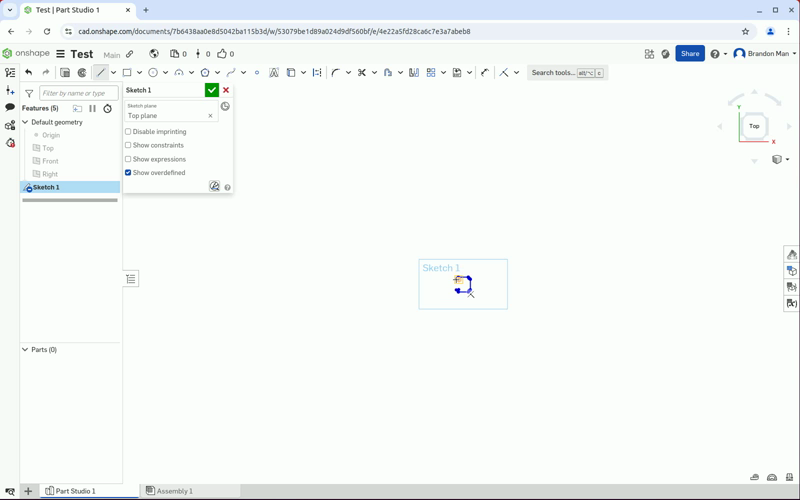
scroll(6)
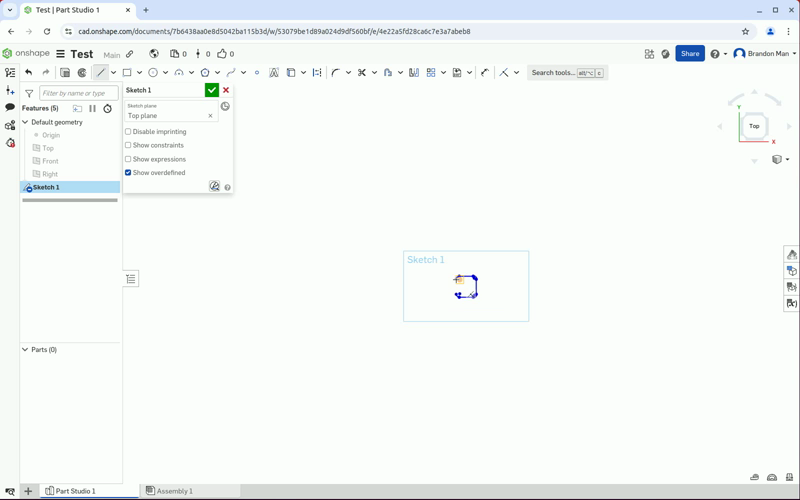
scroll(6)
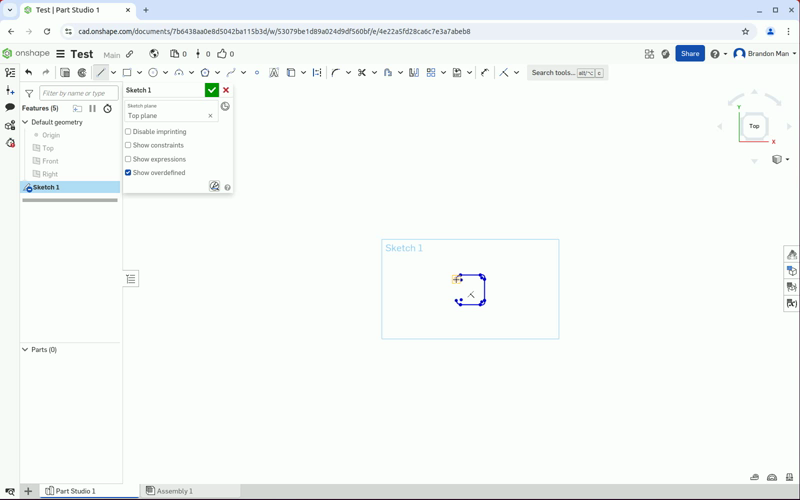
scroll(6)
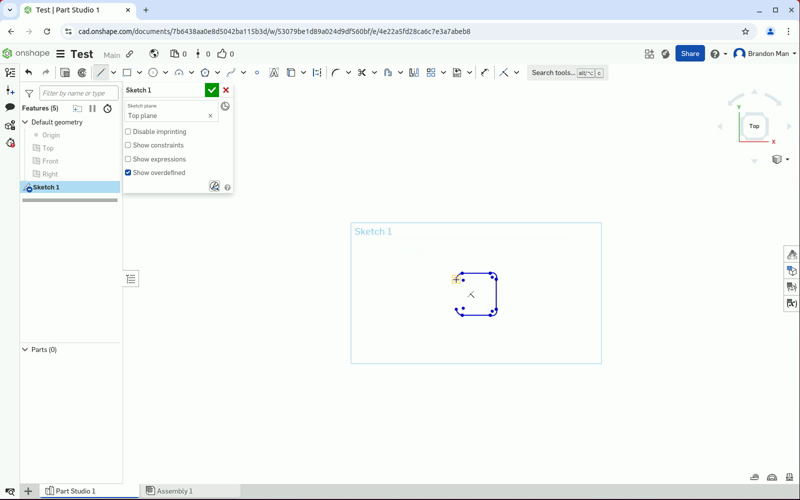
scroll(6)
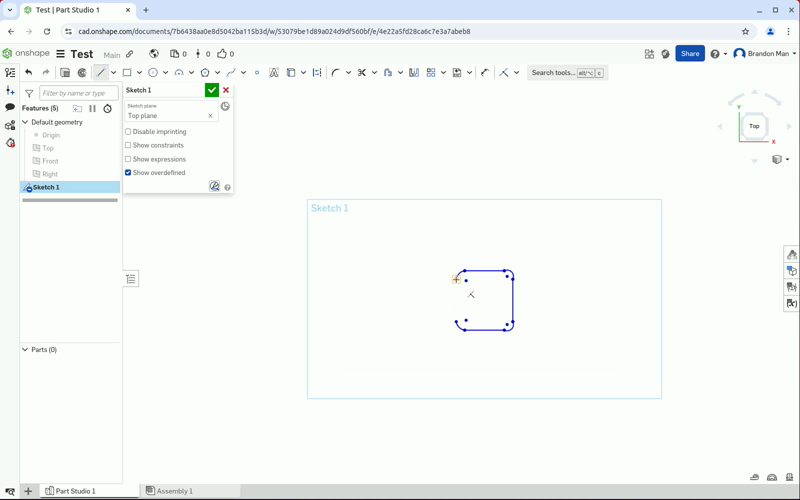
scroll(6)
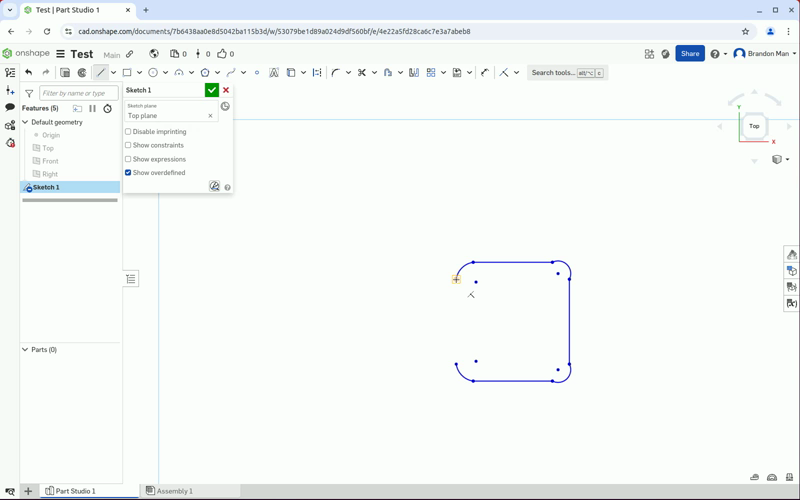
click(456, 279)
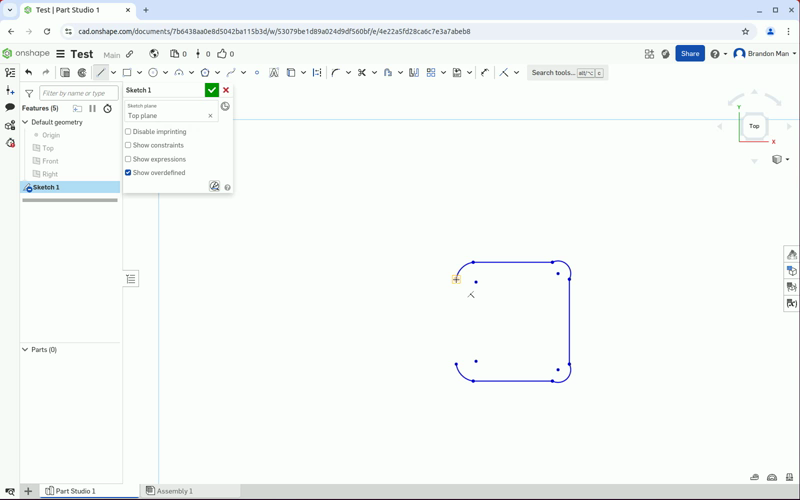
scroll(-6)
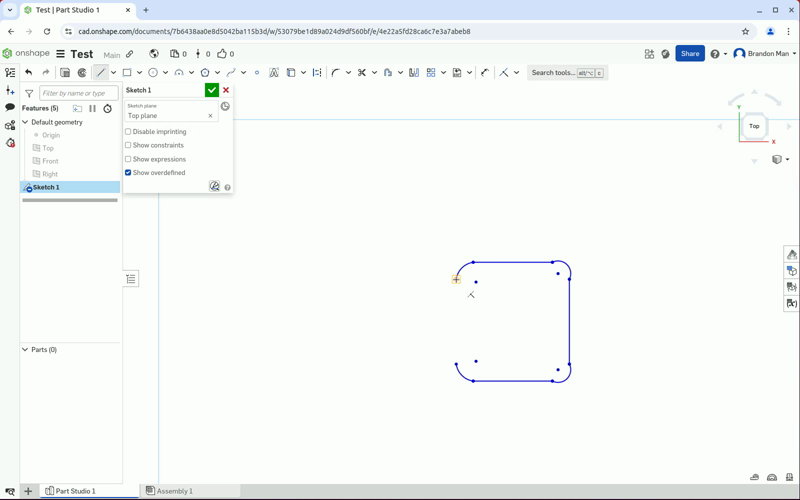
scroll(-6)
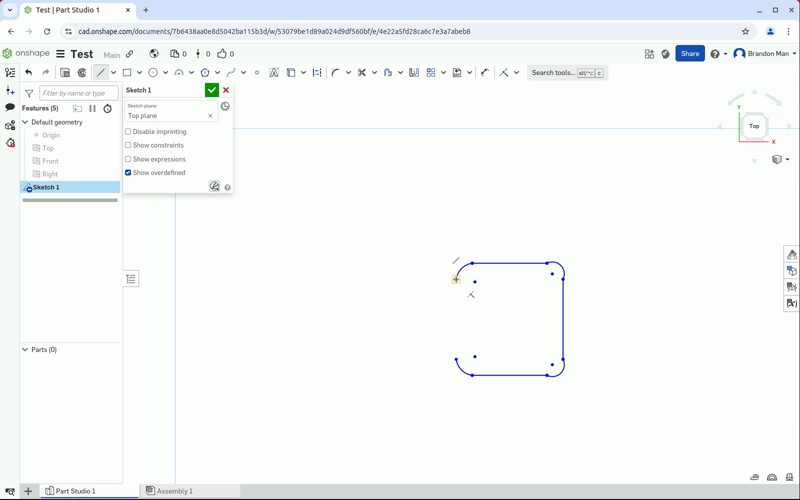
scroll(-6)
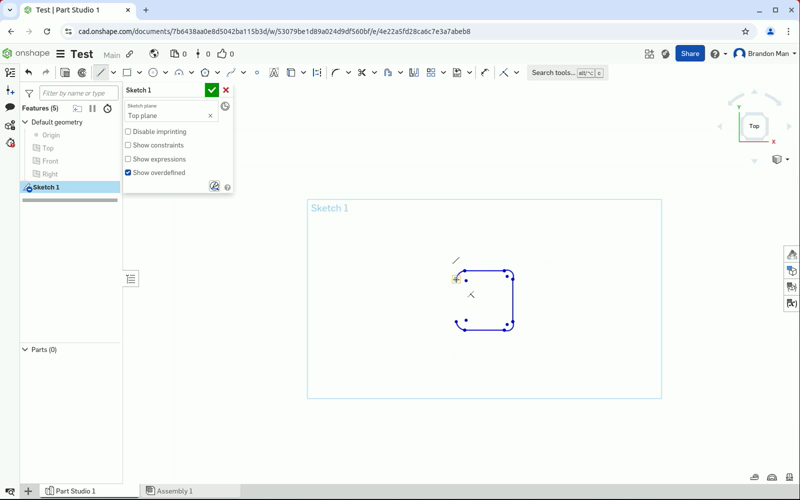
scroll(-6)
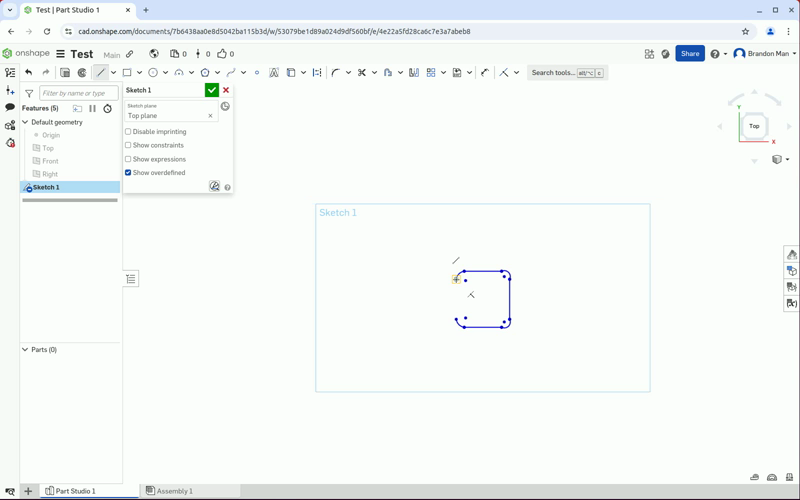
scroll(-6)
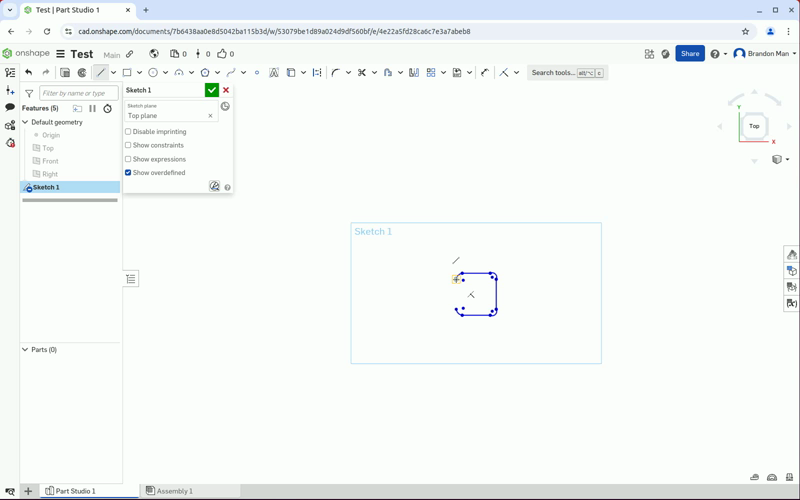
scroll(-6)
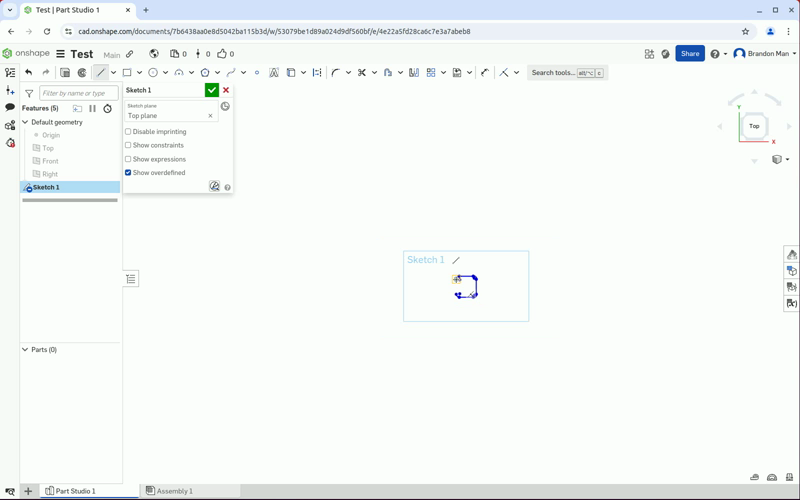
scroll(-6)
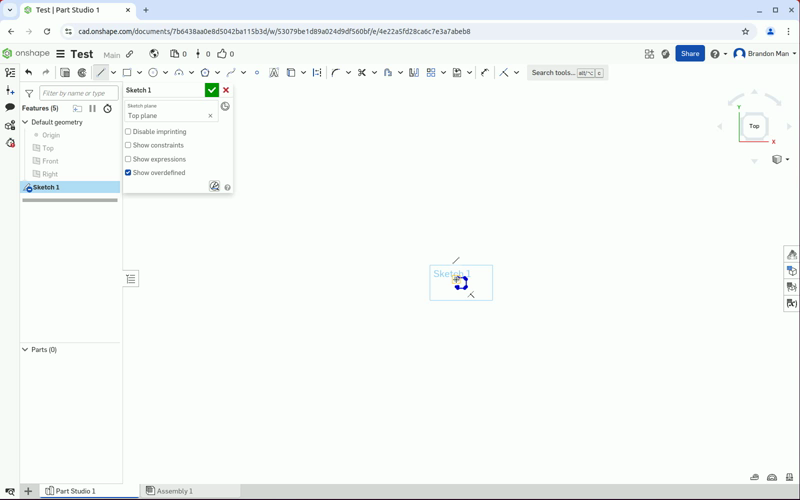
mouse_move(486, 279)
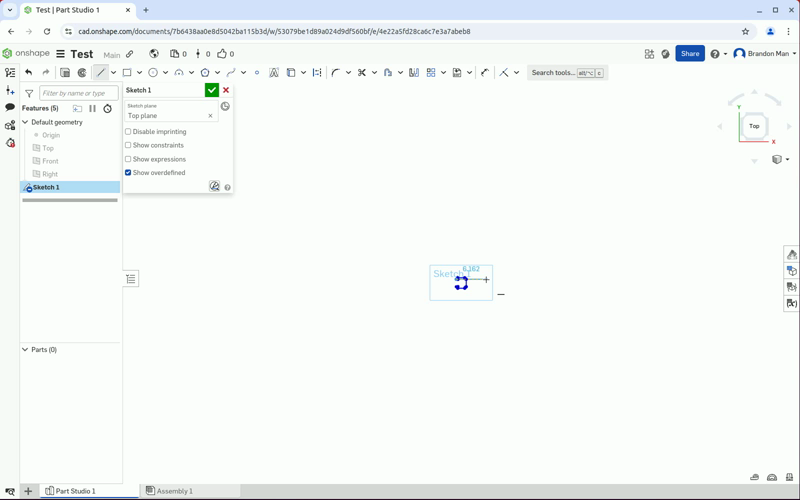
key_down(shift)
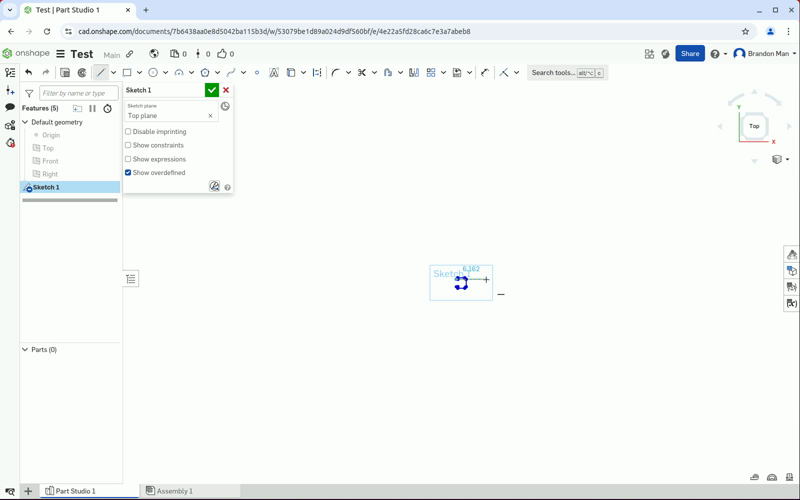
mouse_move(456, 286)
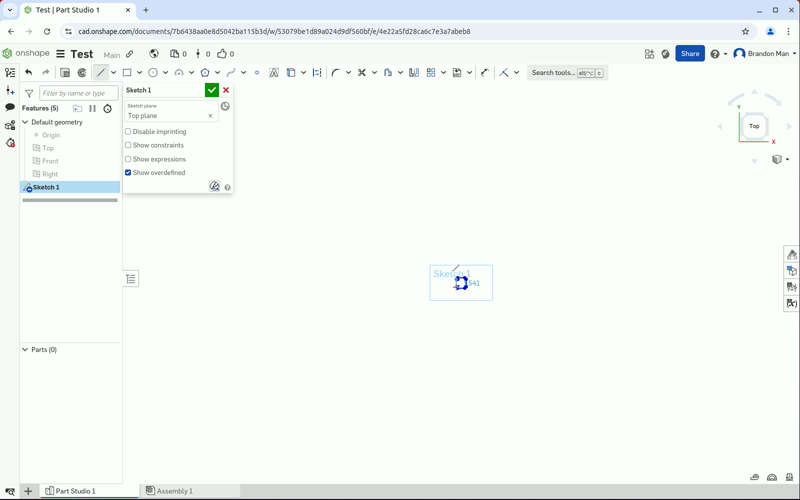
scroll(6)
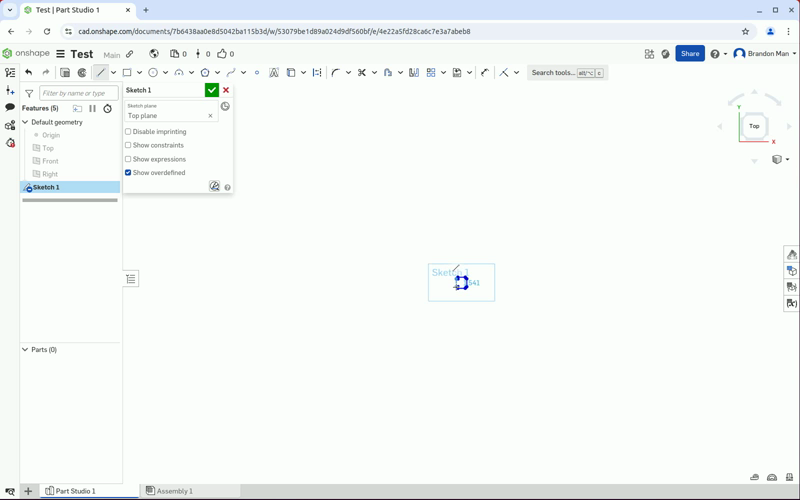
scroll(6)
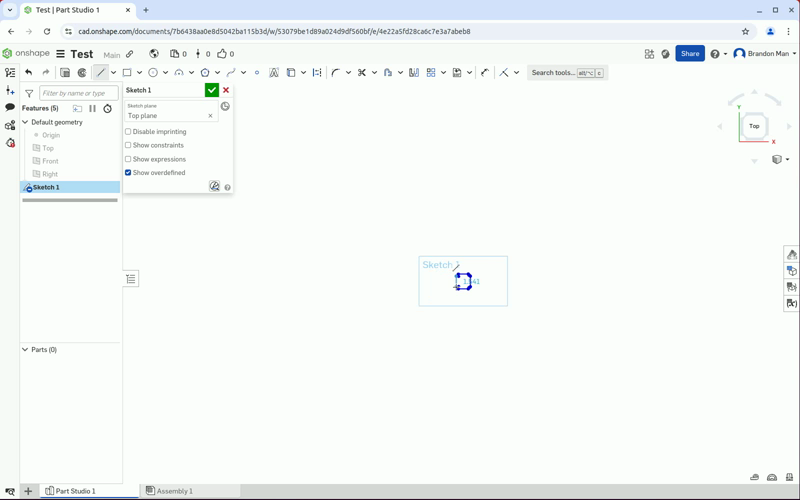
scroll(6)
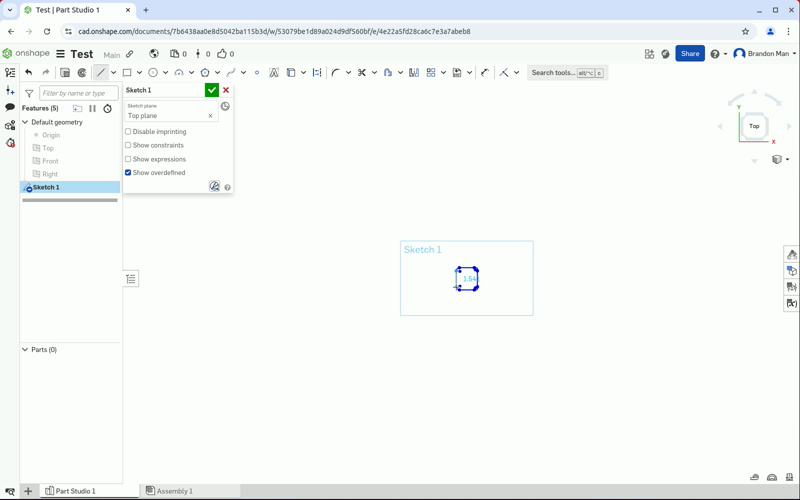
scroll(6)
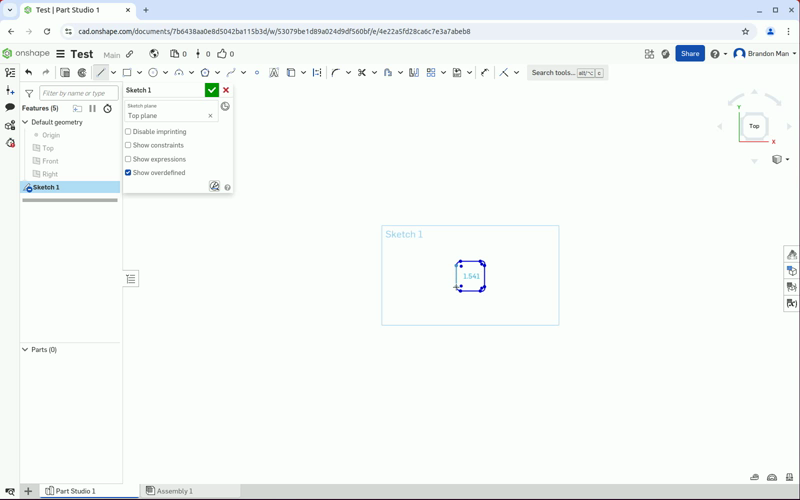
scroll(6)
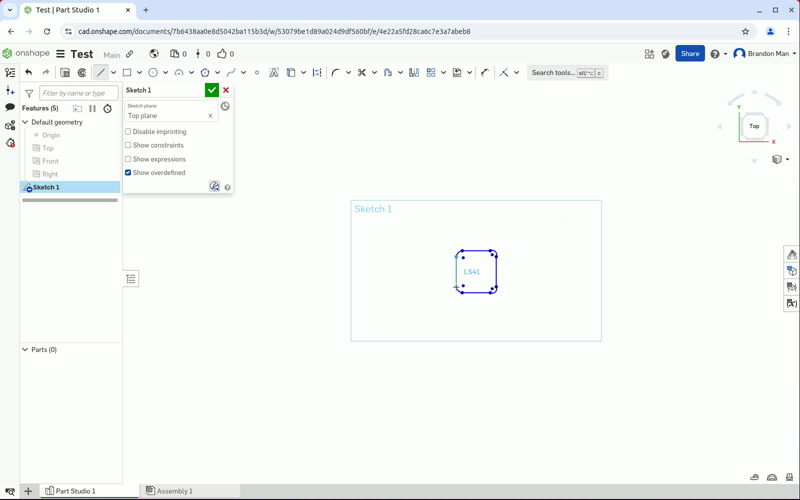
scroll(6)
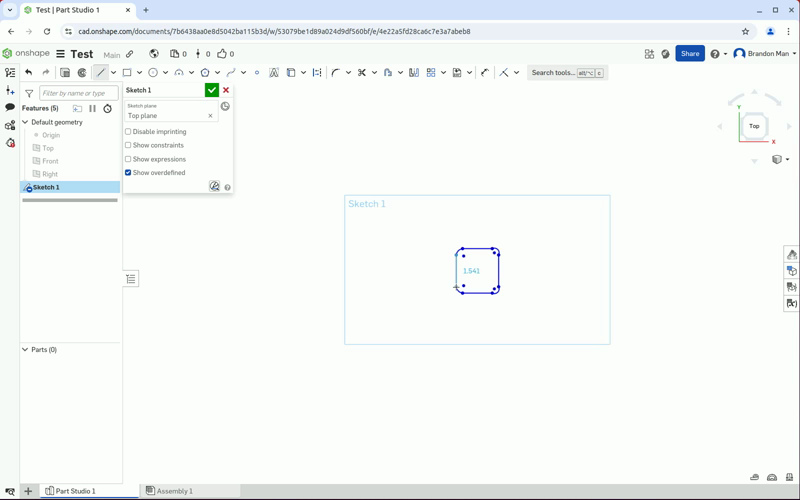
scroll(6)
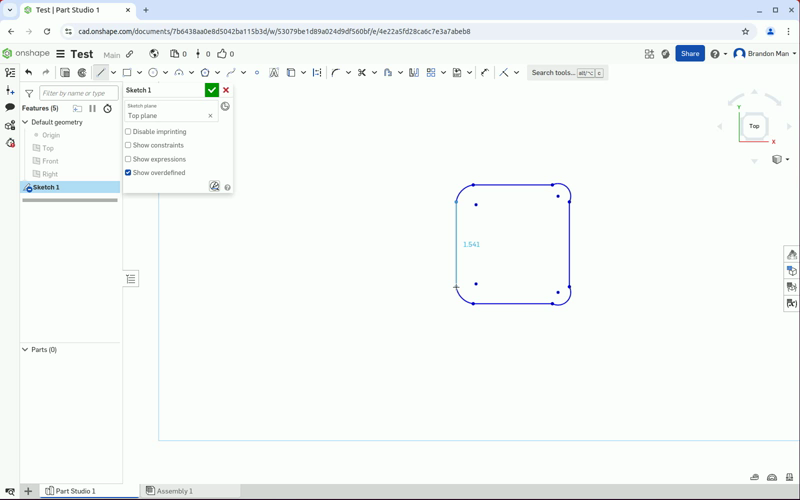
key_up(shift)
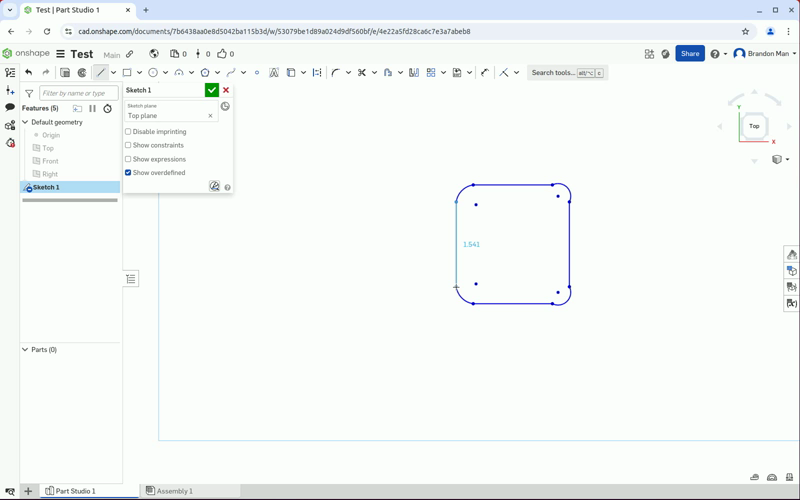
click(456, 286)
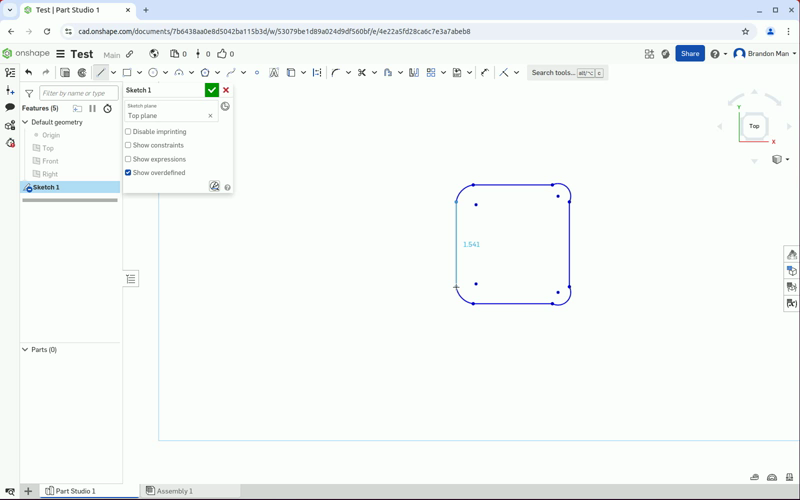
scroll(-6)
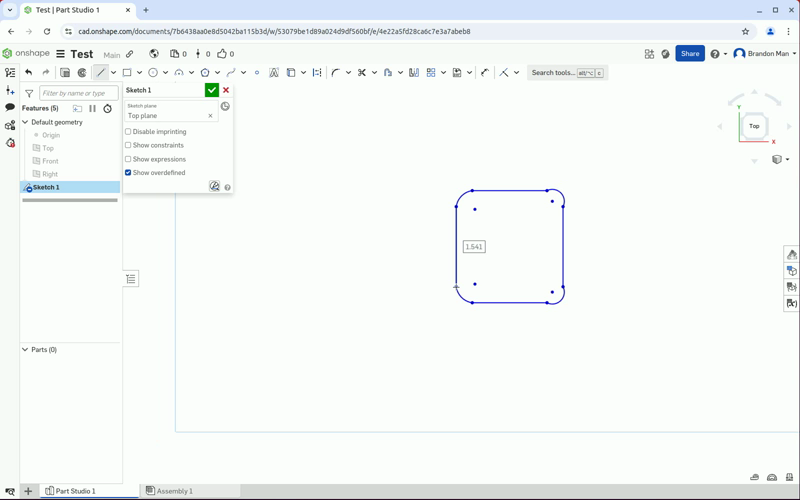
scroll(-6)
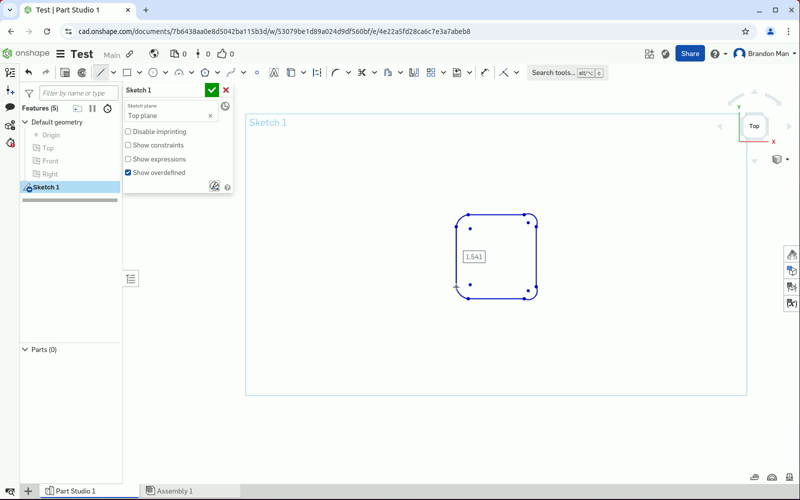
scroll(-6)
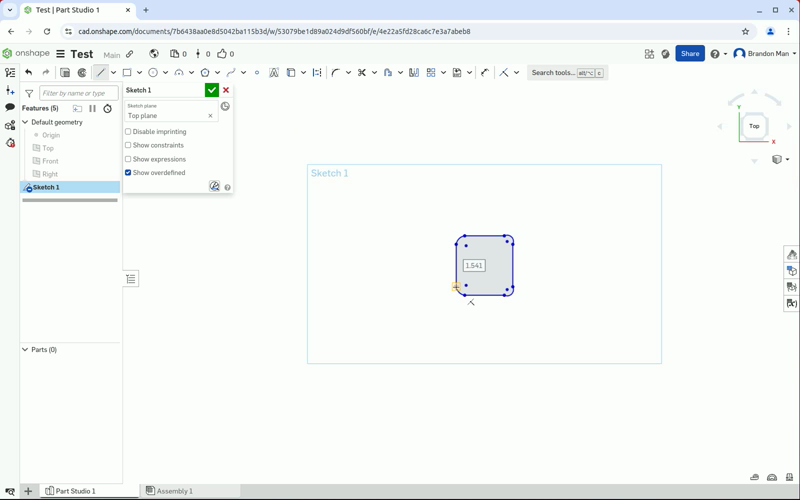
scroll(-6)
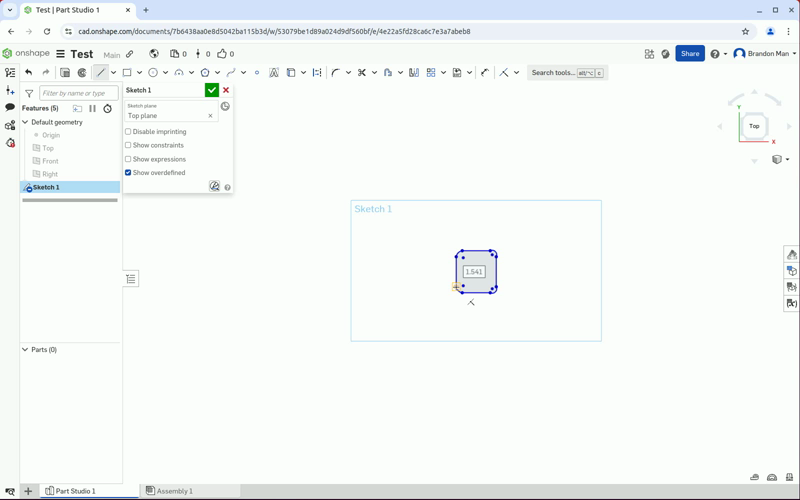
scroll(-6)
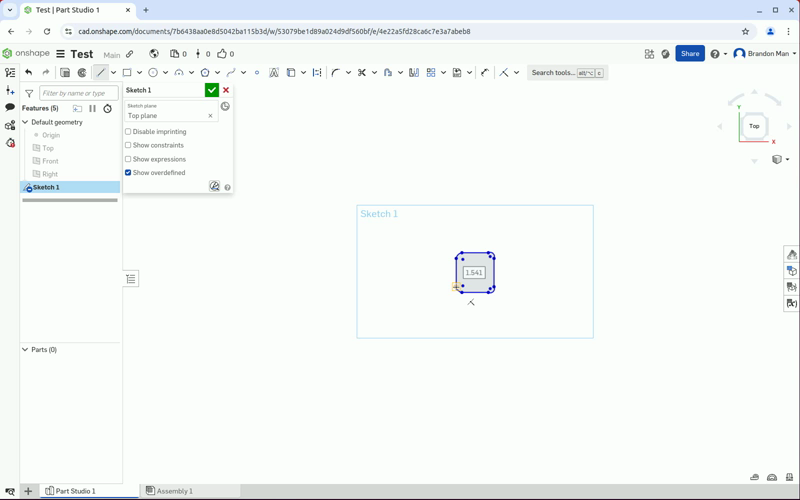
scroll(-6)
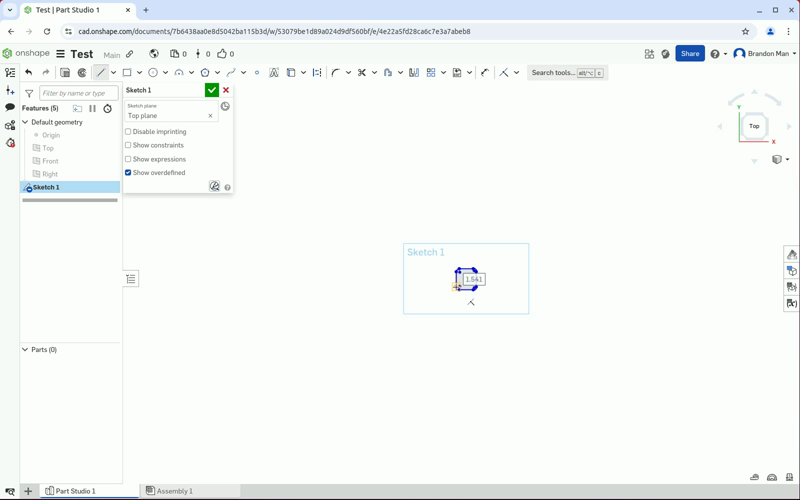
scroll(-6)
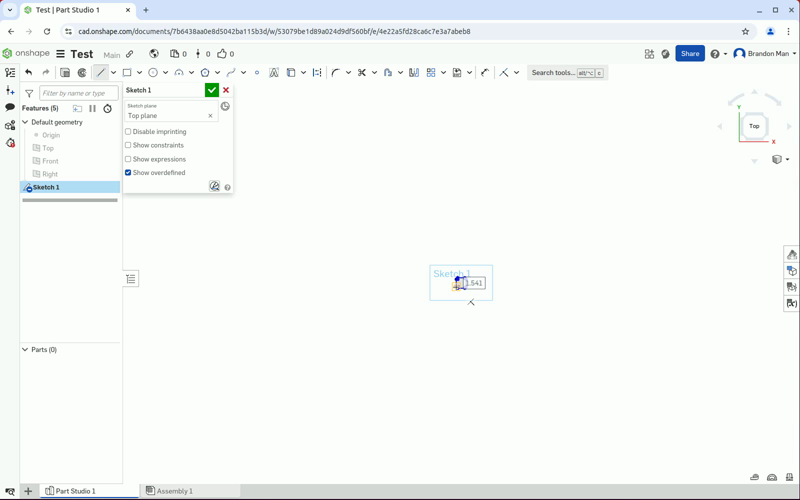
key(esc)
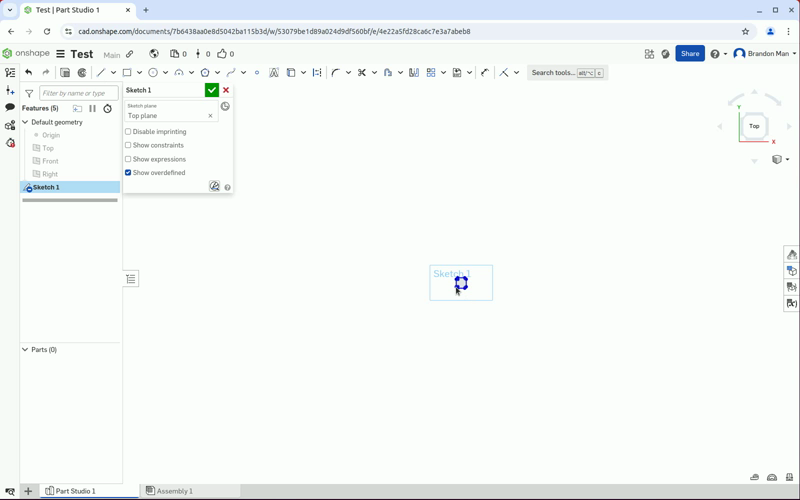
mouse_move(460, 280)
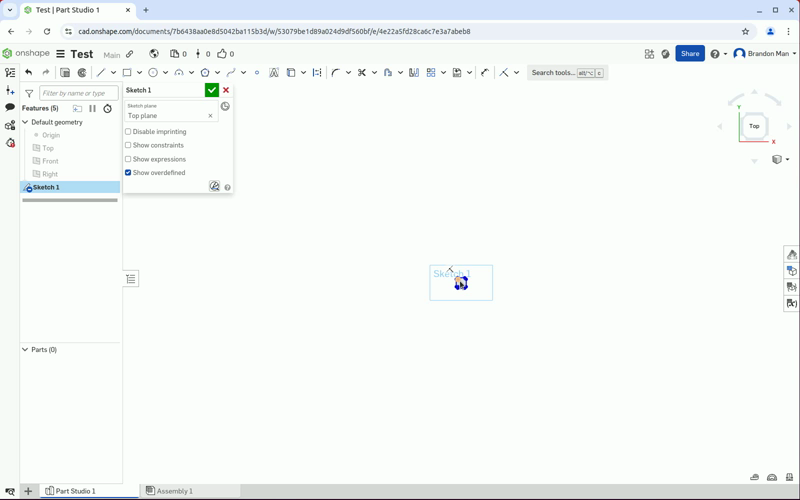
scroll(6)
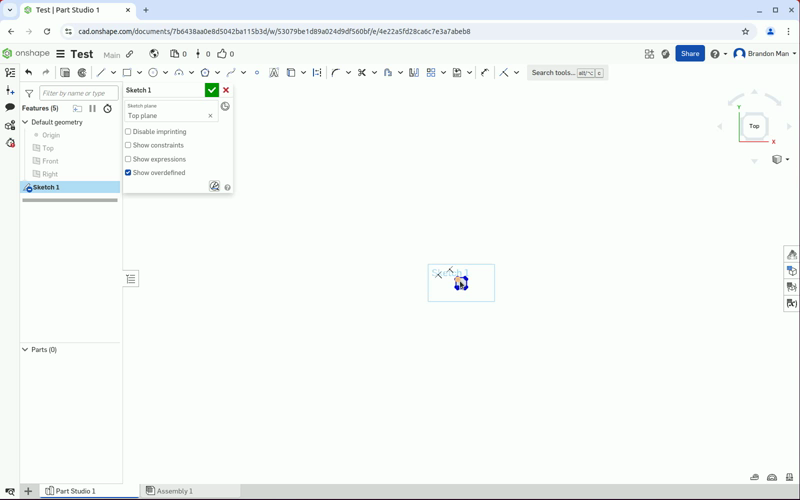
scroll(6)
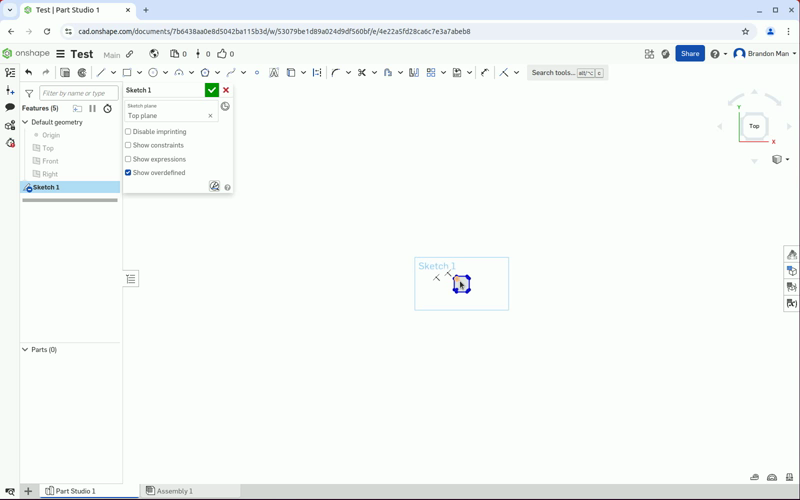
scroll(6)
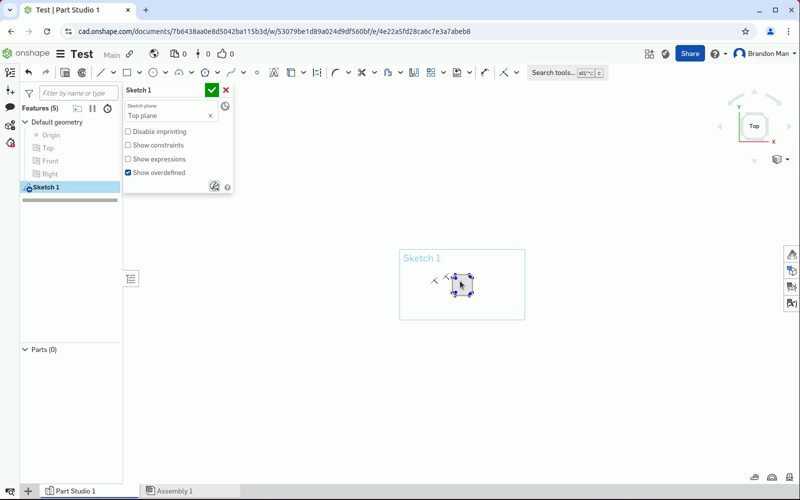
scroll(6)
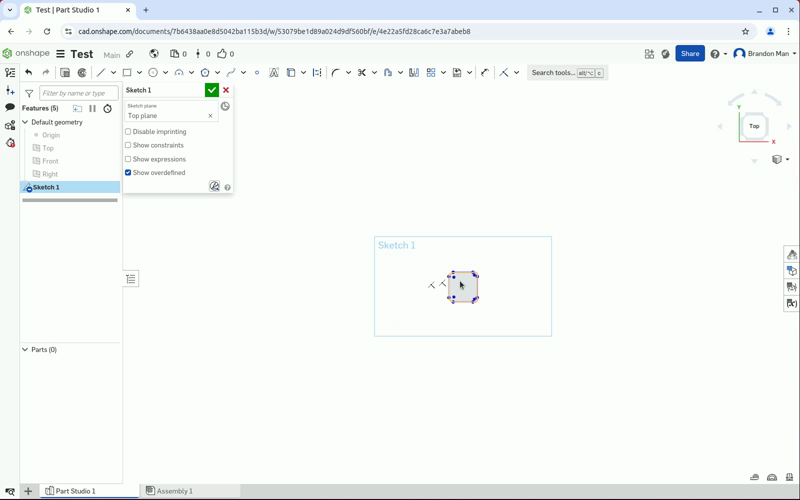
scroll(6)
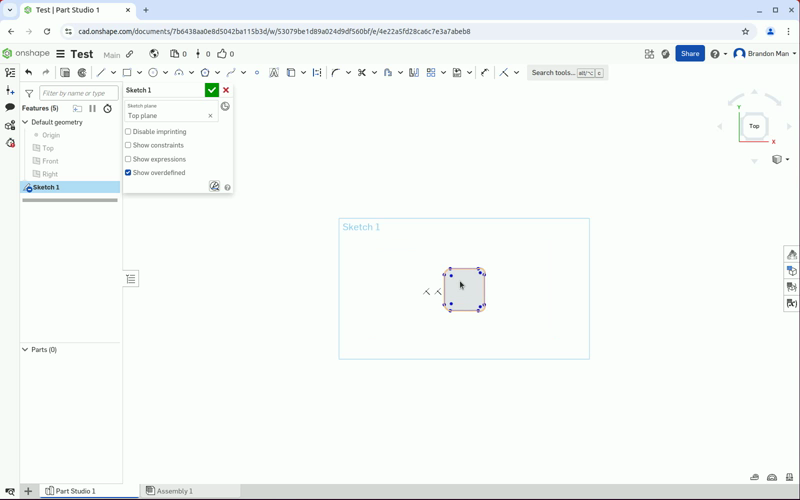
scroll(6)
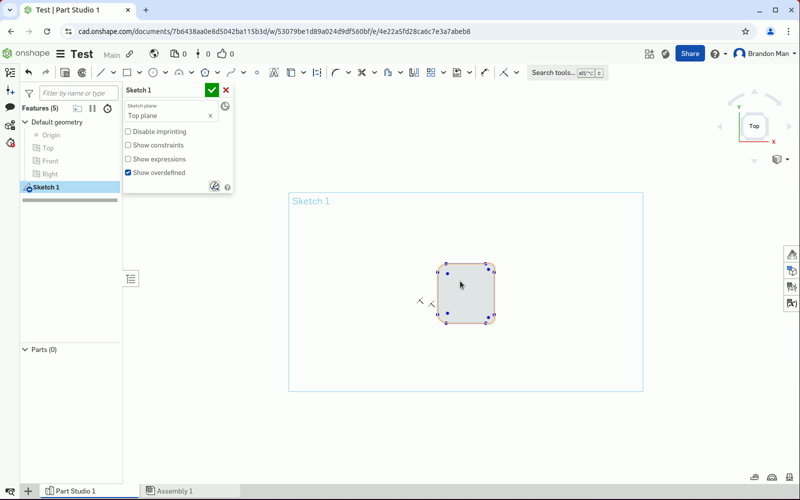
scroll(6)
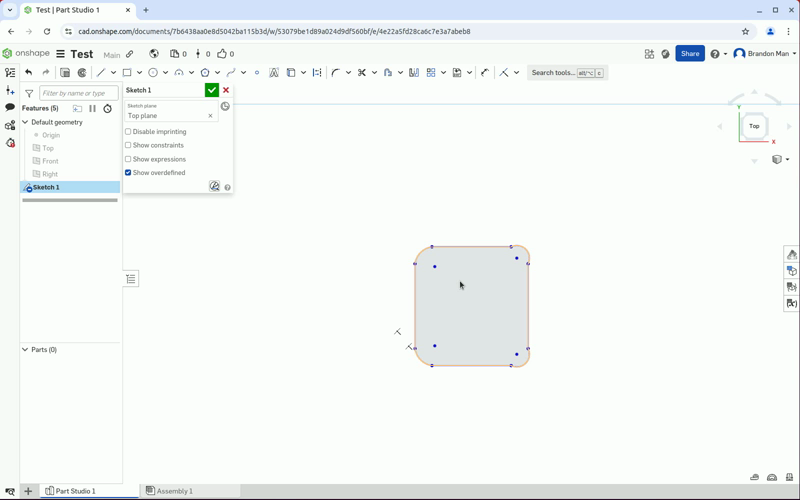
click(460, 280)
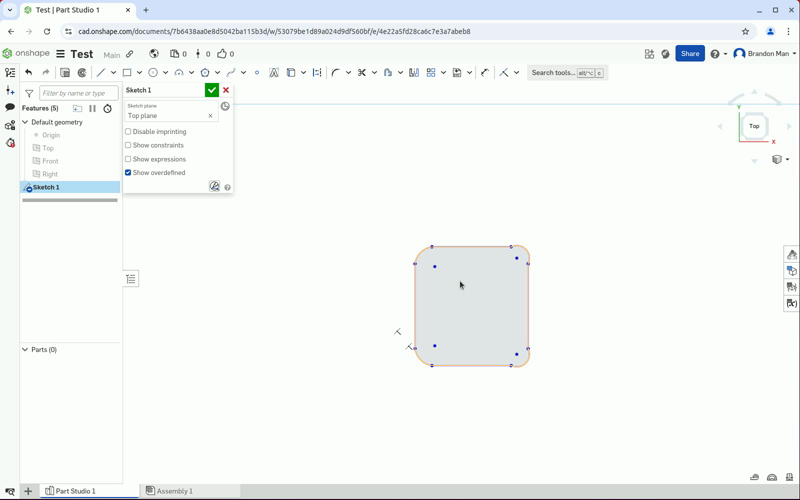
scroll(-6)
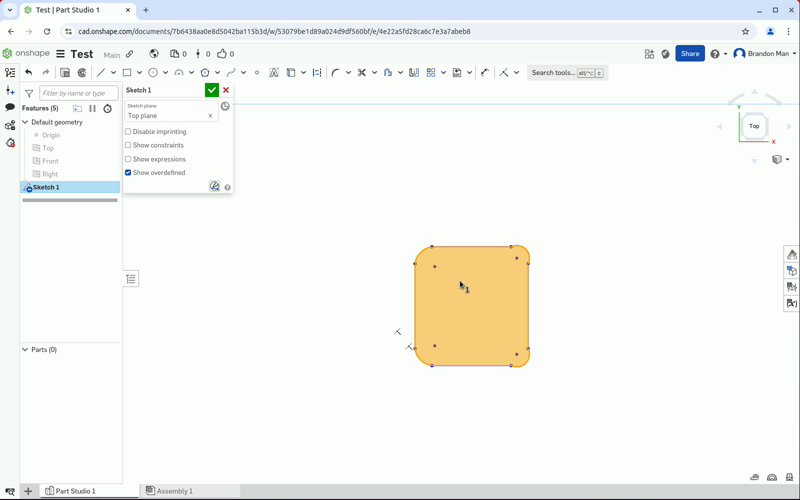
scroll(-6)
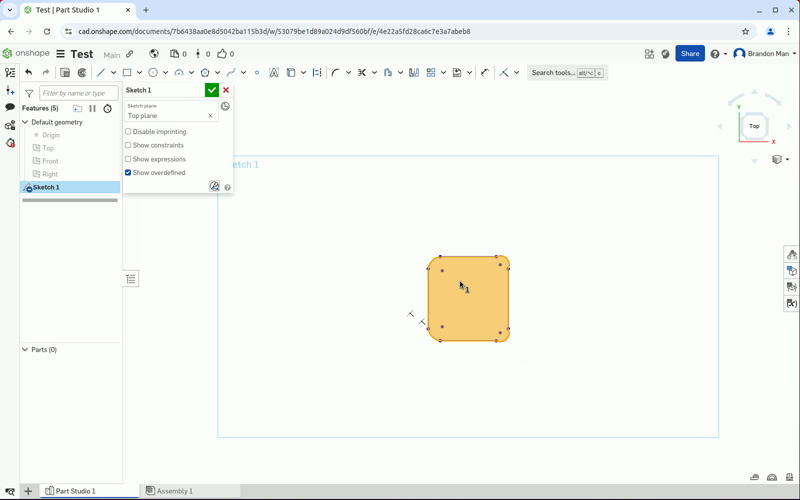
scroll(-6)
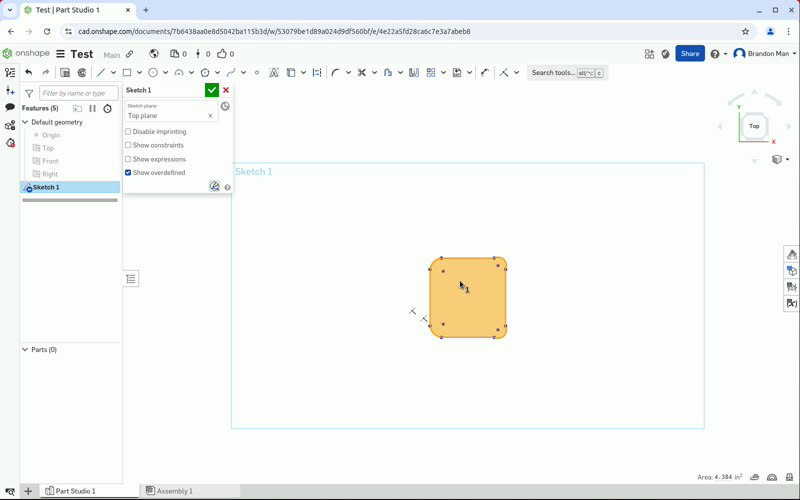
scroll(-6)
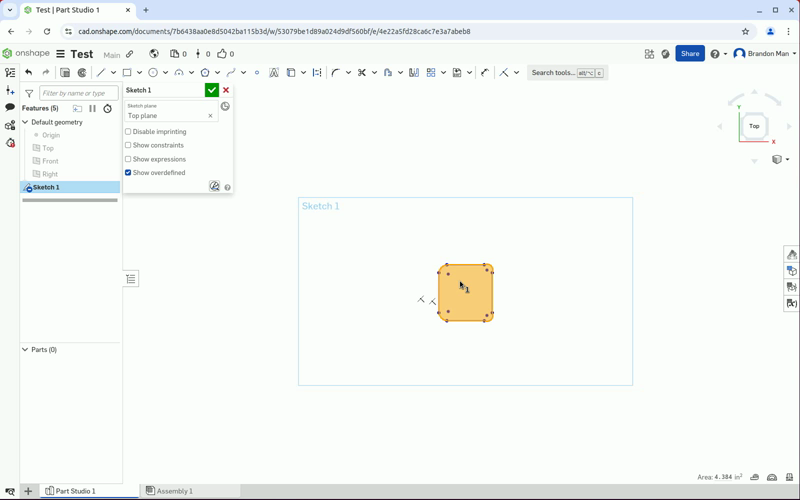
scroll(-6)
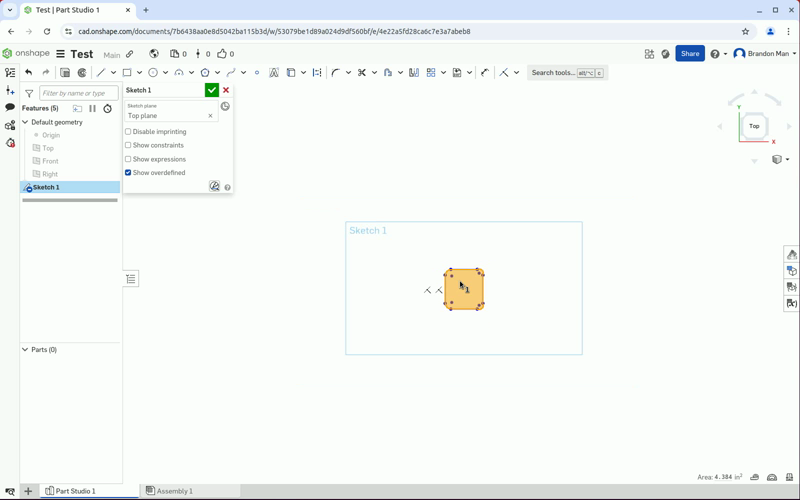
scroll(-6)
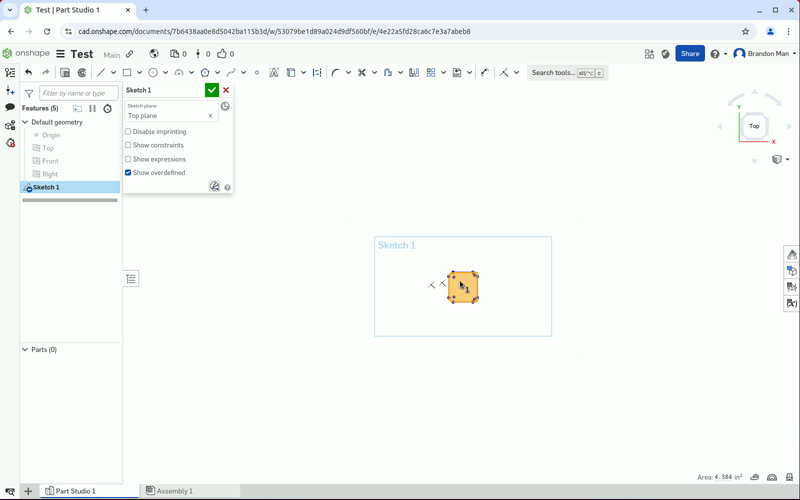
scroll(-6)
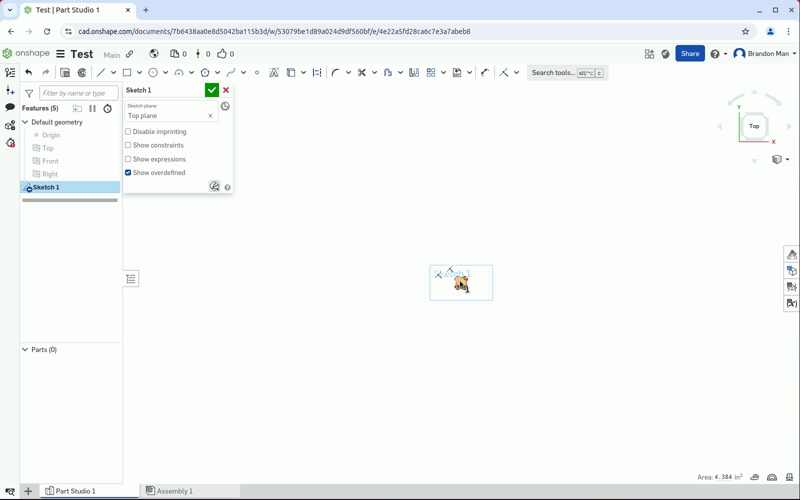
mouse_move(73, 352)
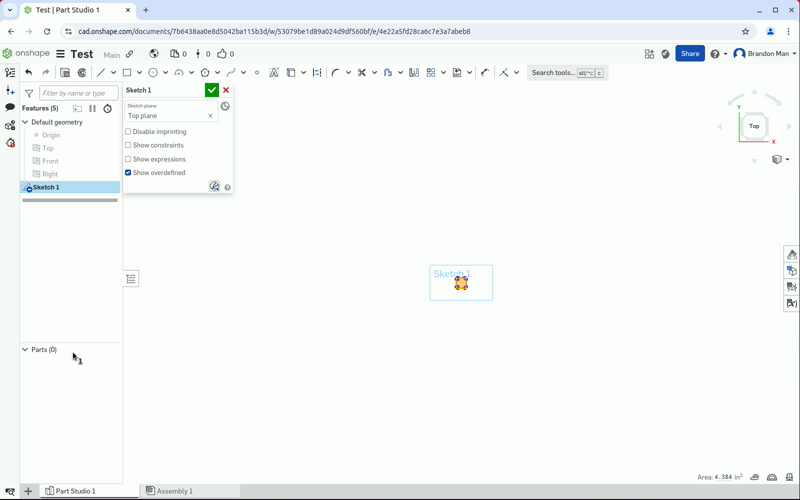
key(shift+y)
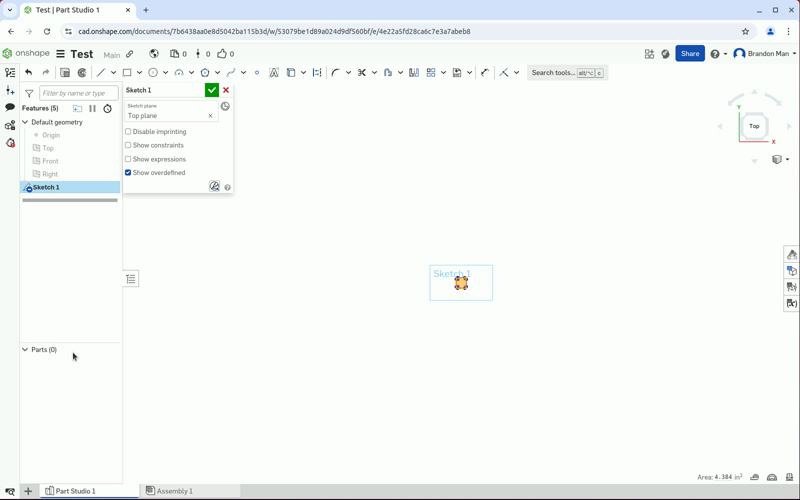
key(shift+e)
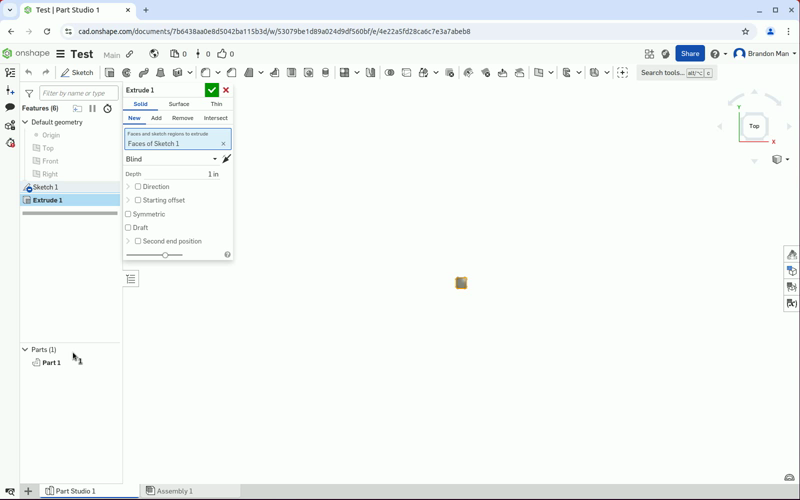
mouse_move(143, 106)
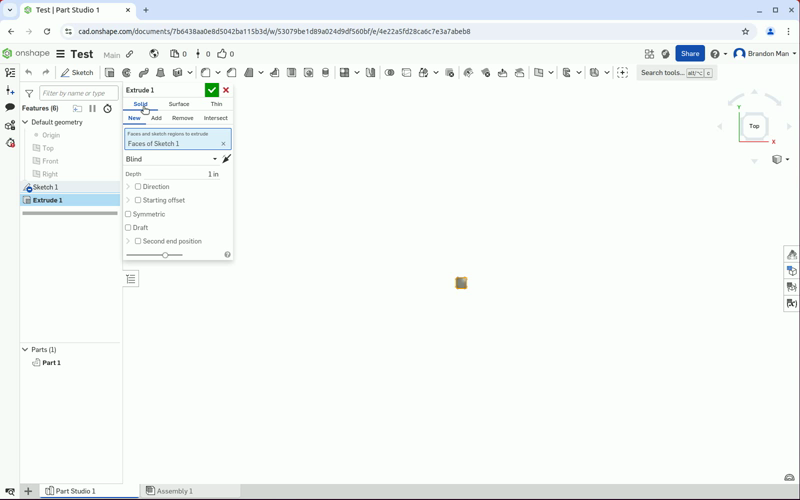
click(143, 106)
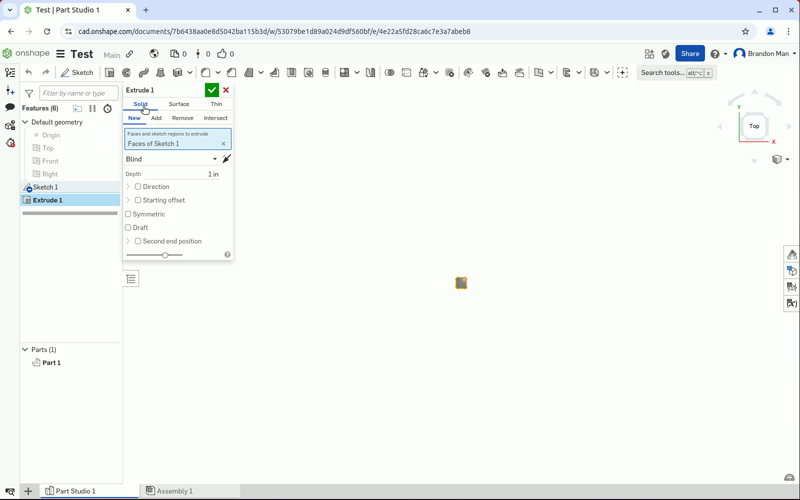
mouse_move(137, 120)
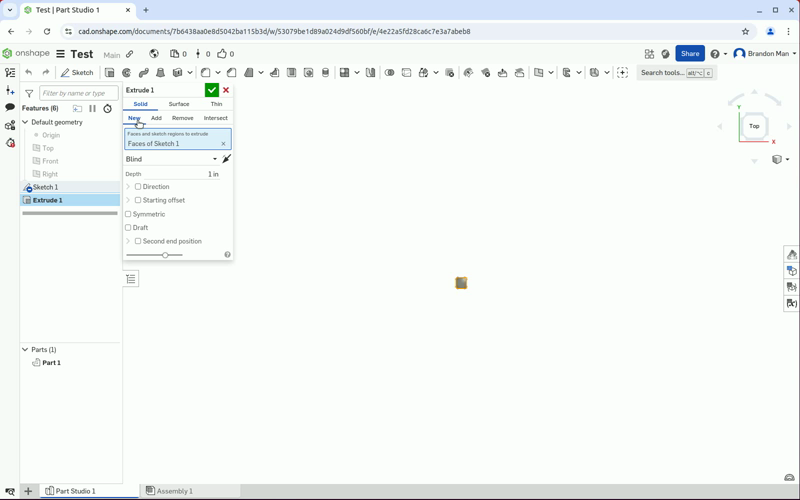
click(137, 120)
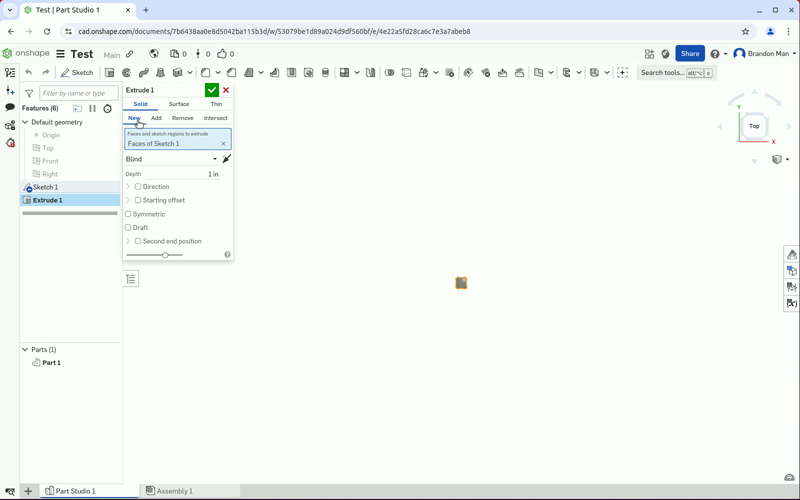
key(tab, 4)
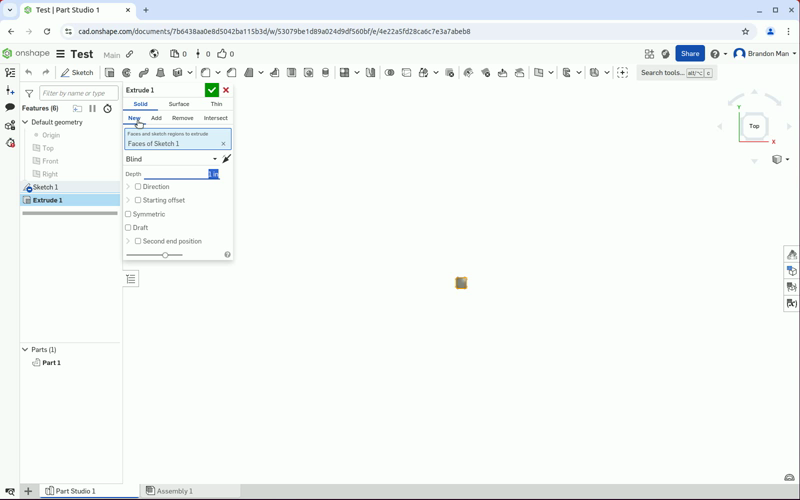
text(23.108)
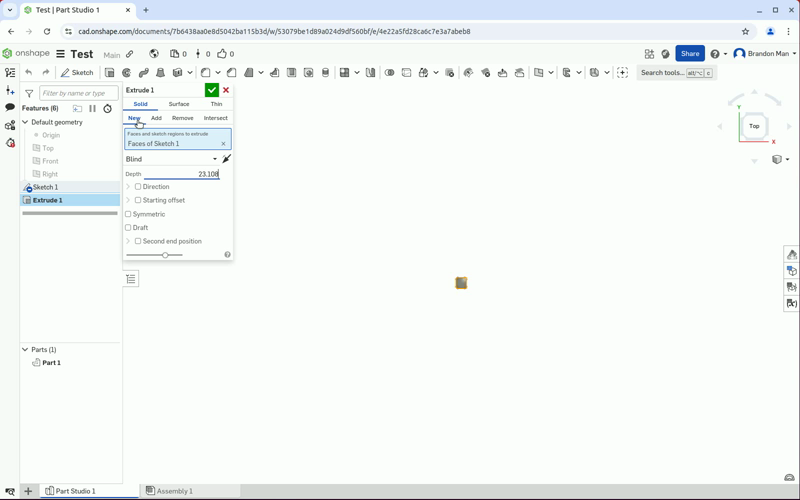
key(enter)
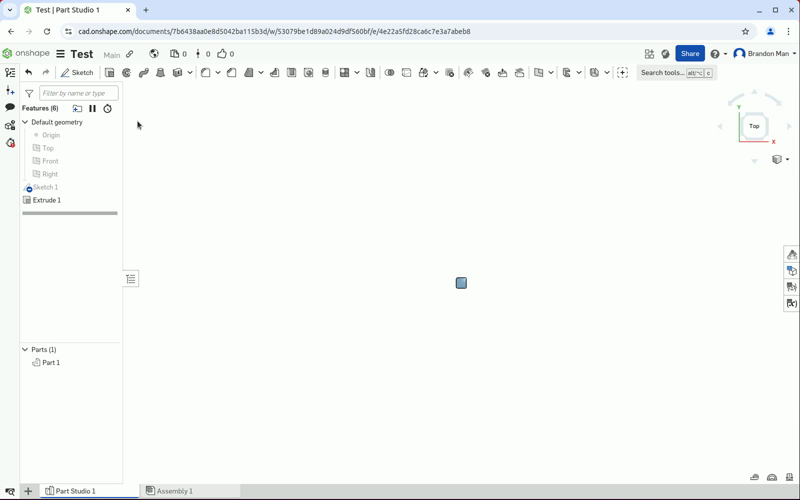
key(shift+h)
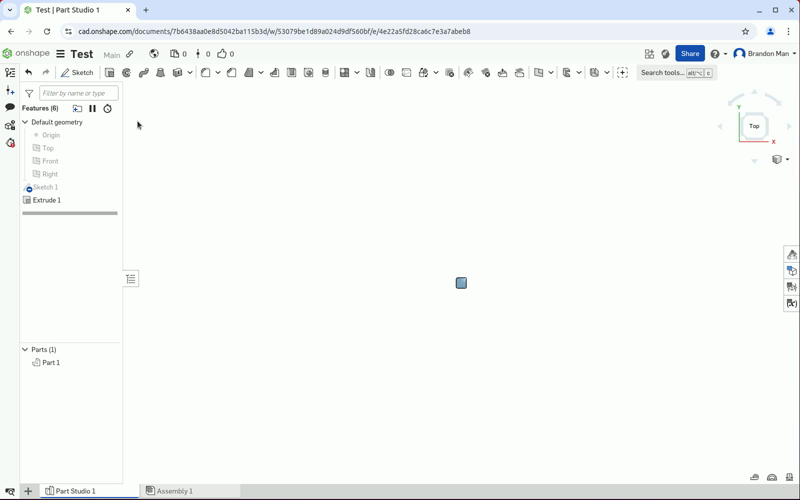
key(shift+h)
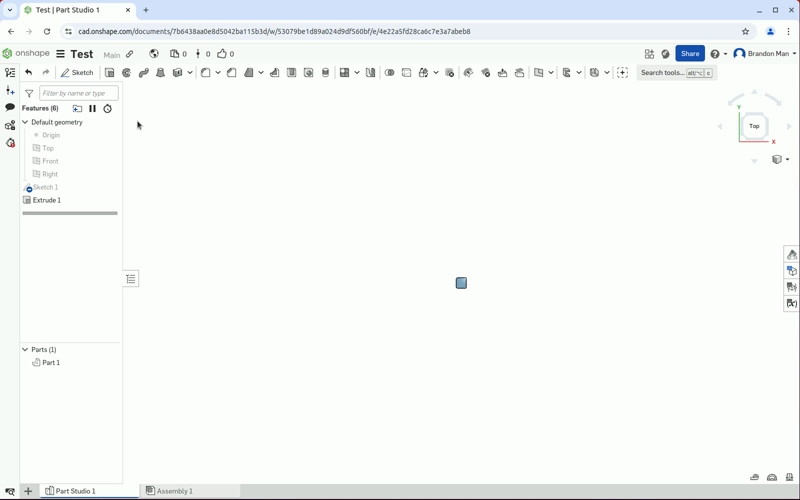
mouse_move(73, 189)
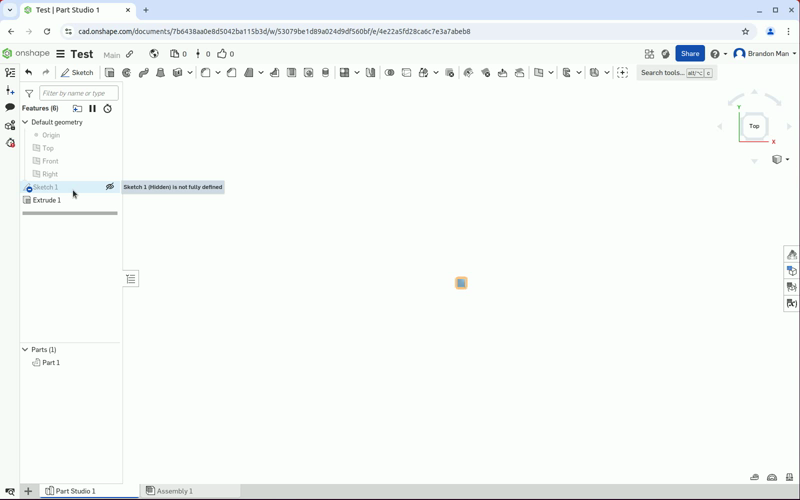
click(73, 189)
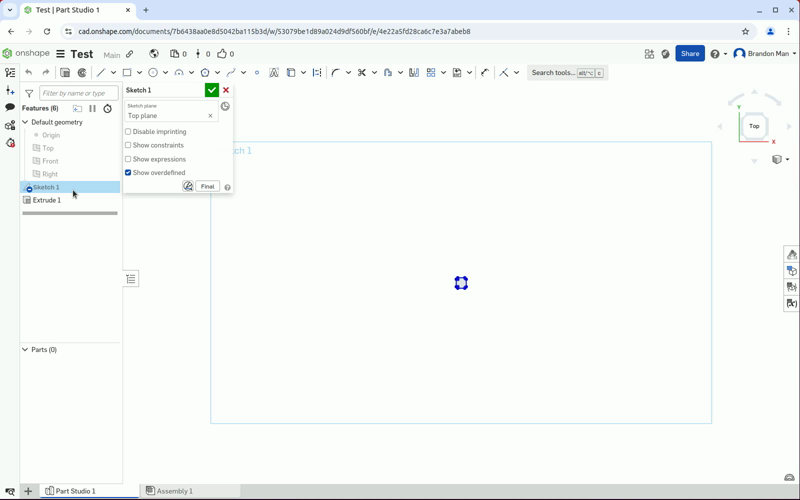
mouse_move(229, 92)
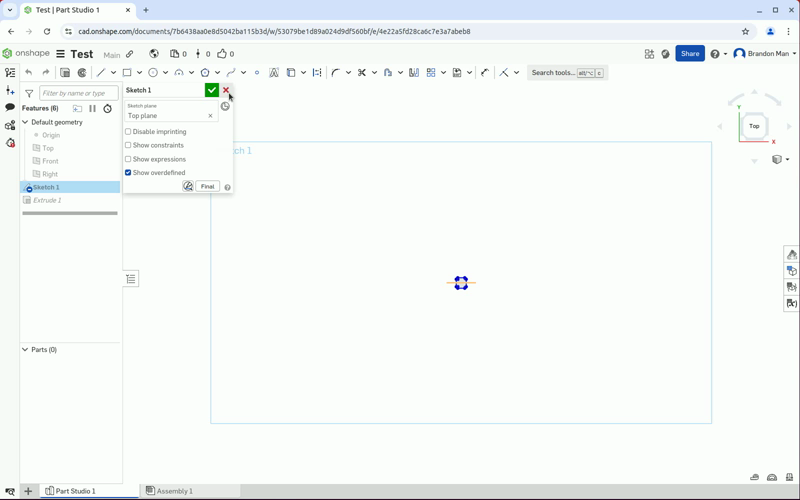
click(229, 92)
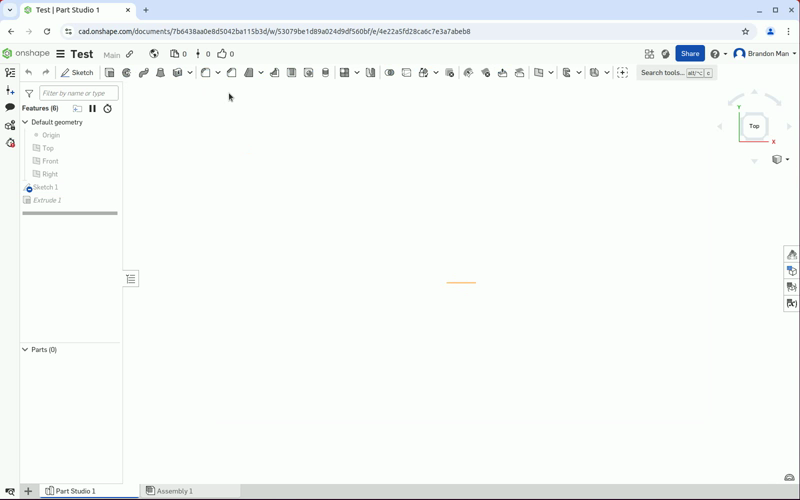
mouse_move(73, 352)
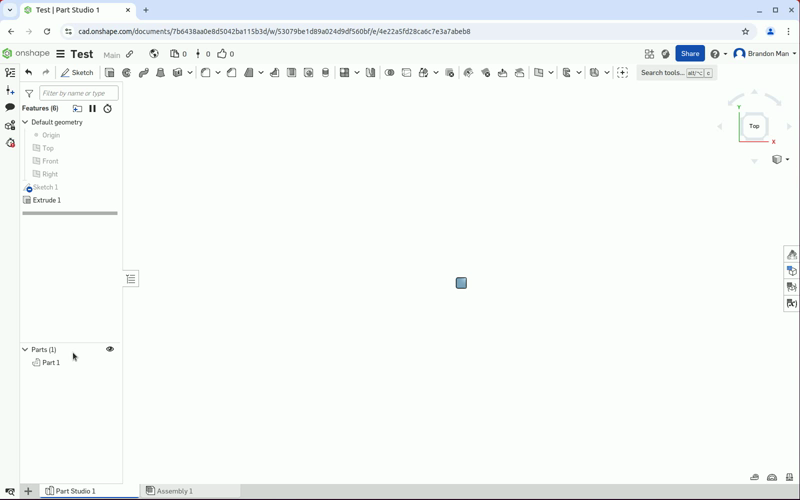
key(y)
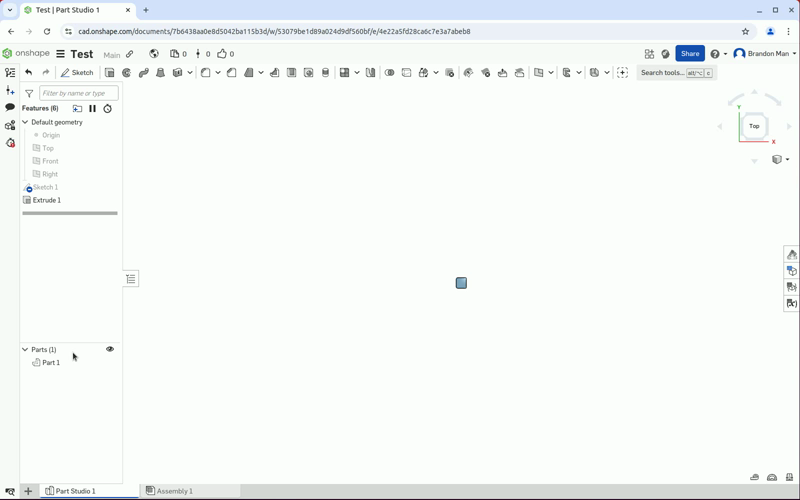
key(shift+p)
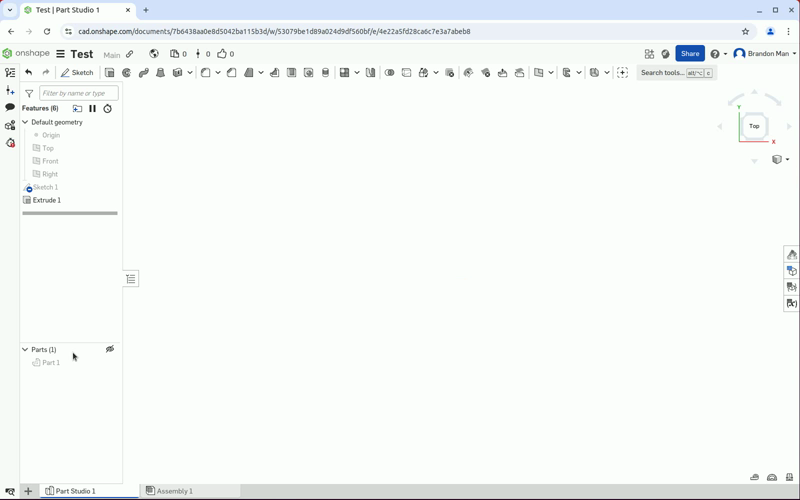
key(space)
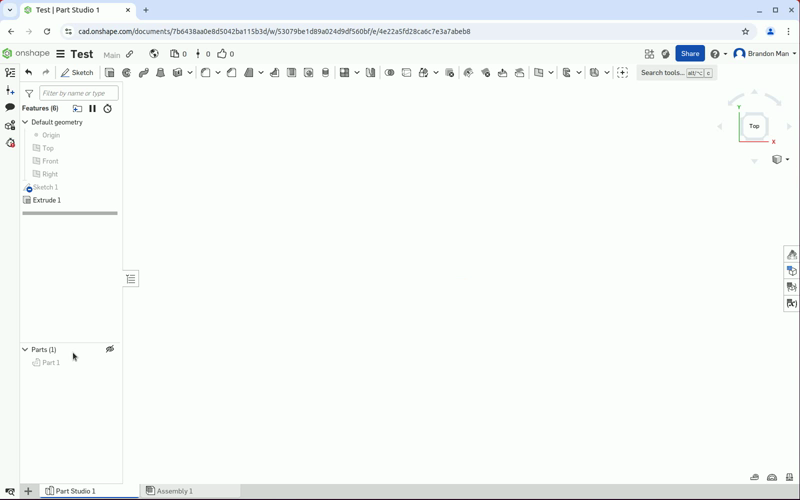
key_down(shift)
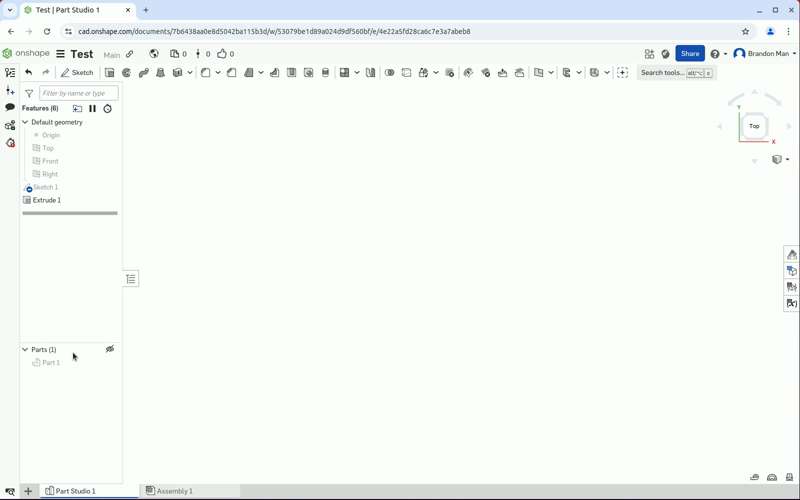
key(up)
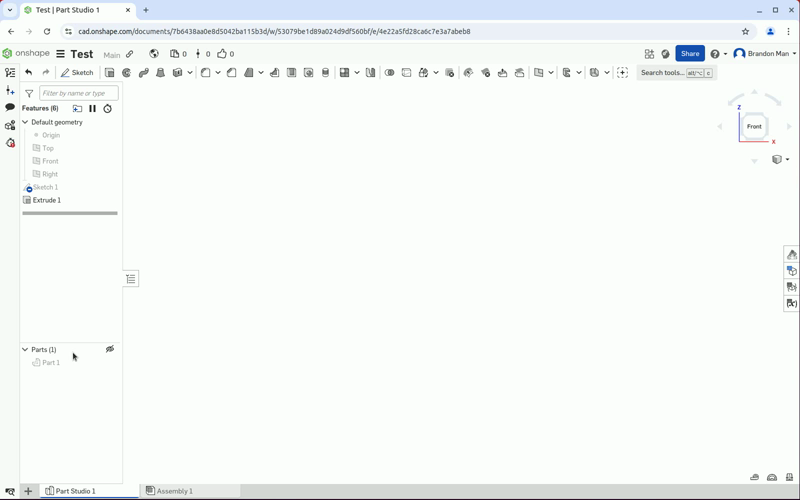
key_up(shift)
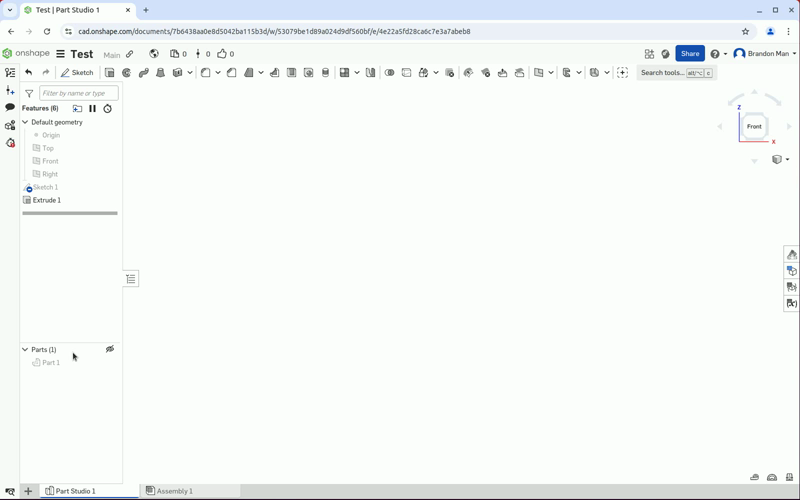
key(space)
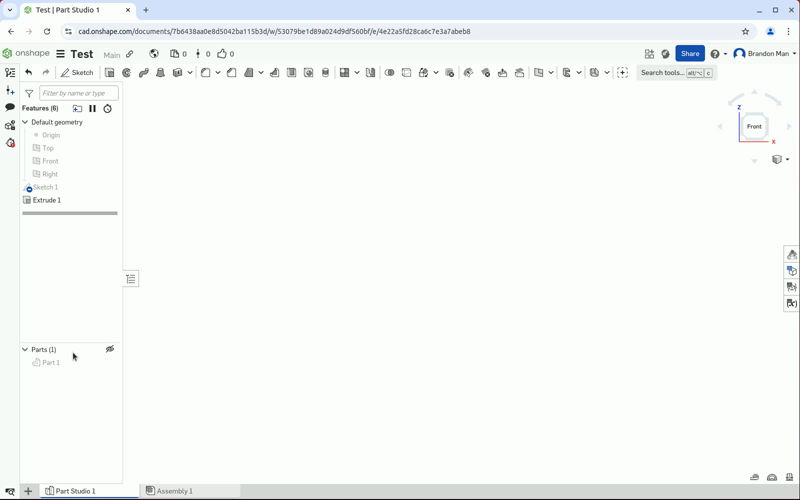
key_down(shift)
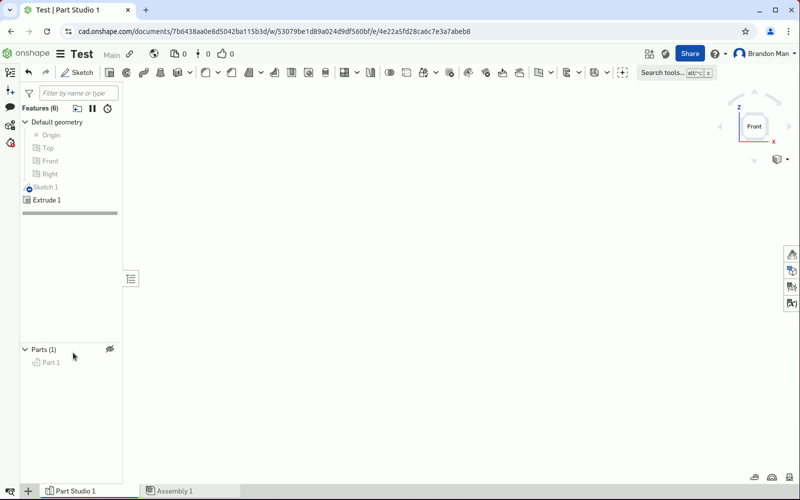
key(left)
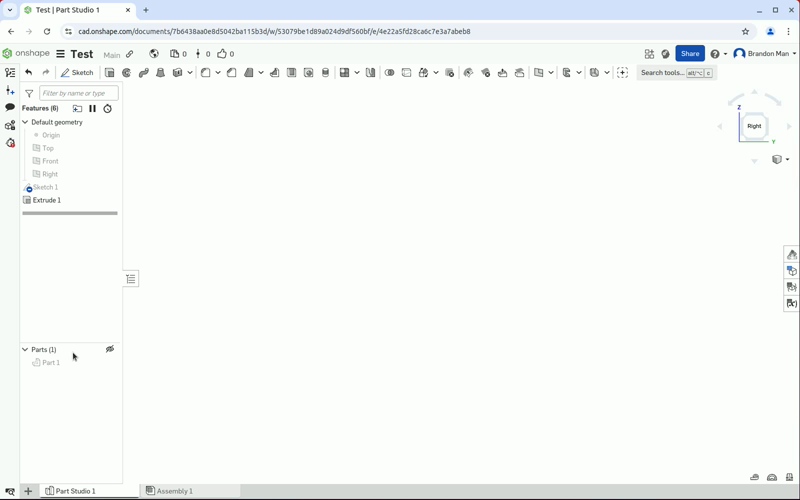
key_up(shift)
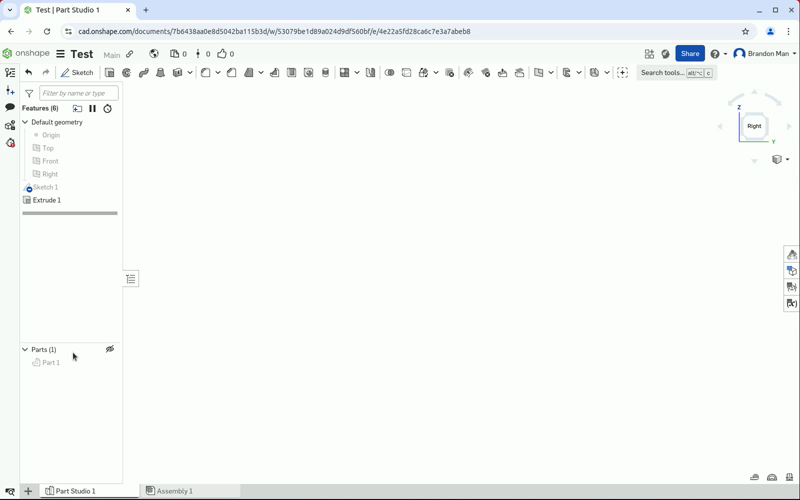
mouse_move(73, 352)
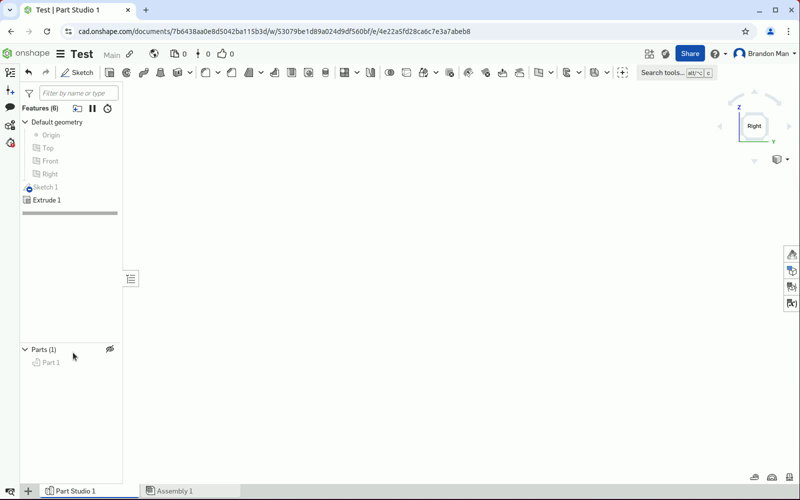
key(shift+y)
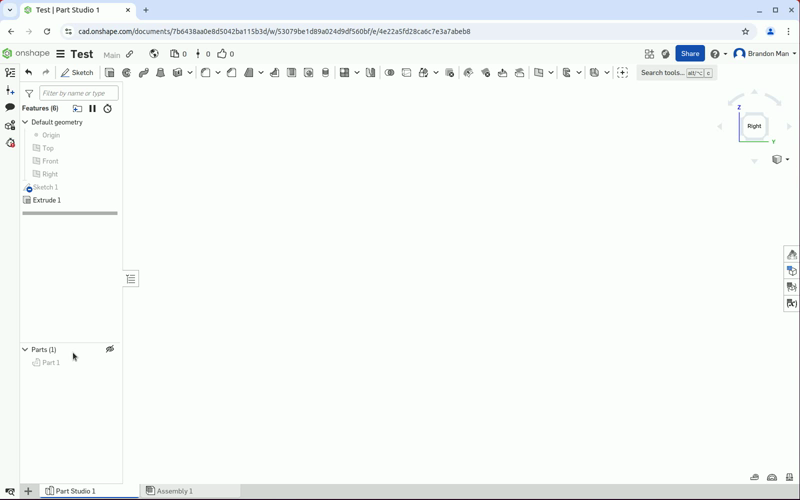
key(shift+s)
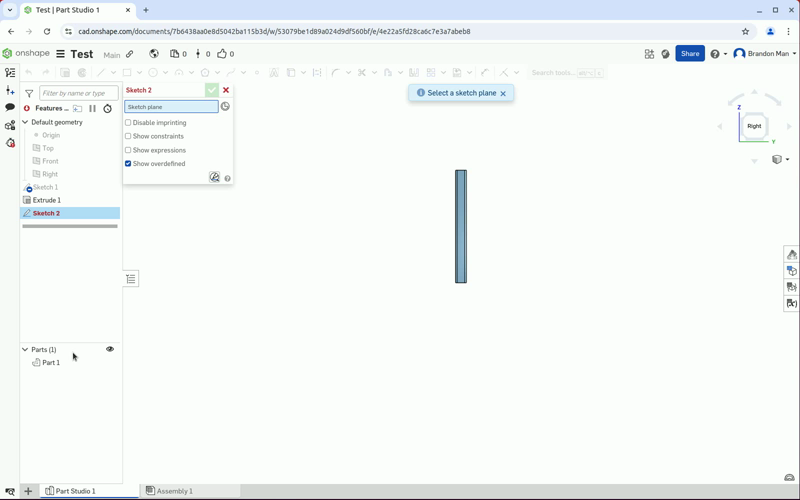
mouse_move(73, 176)
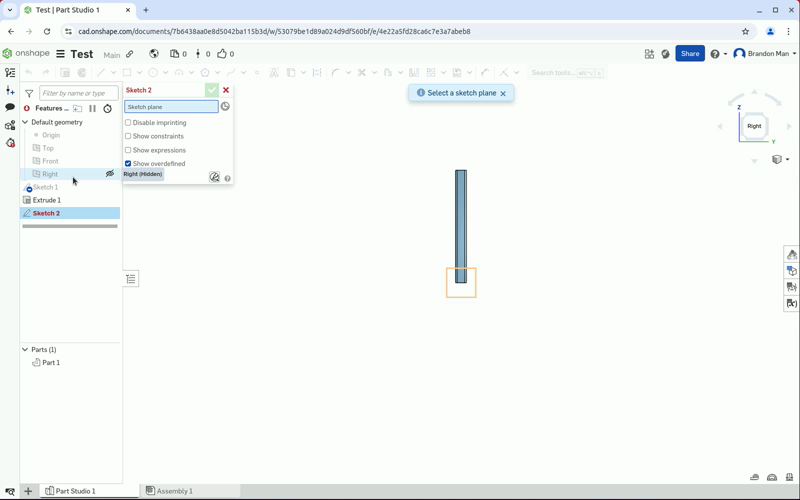
click(73, 176)
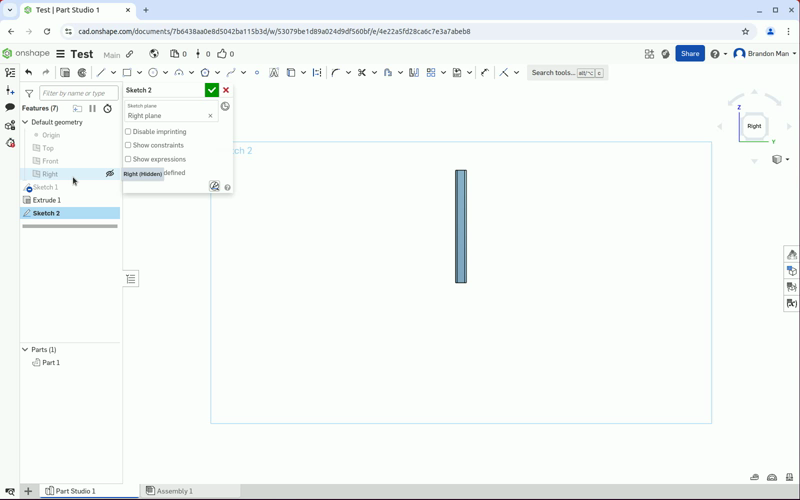
mouse_move(73, 352)
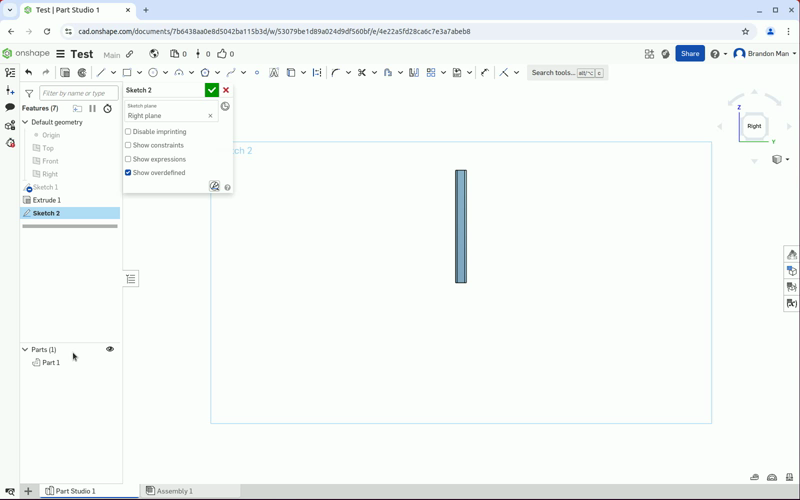
key(y)
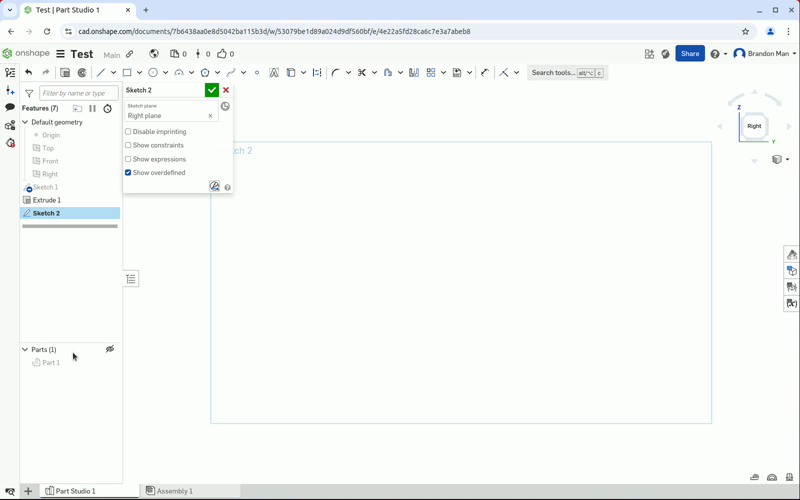
key(l)
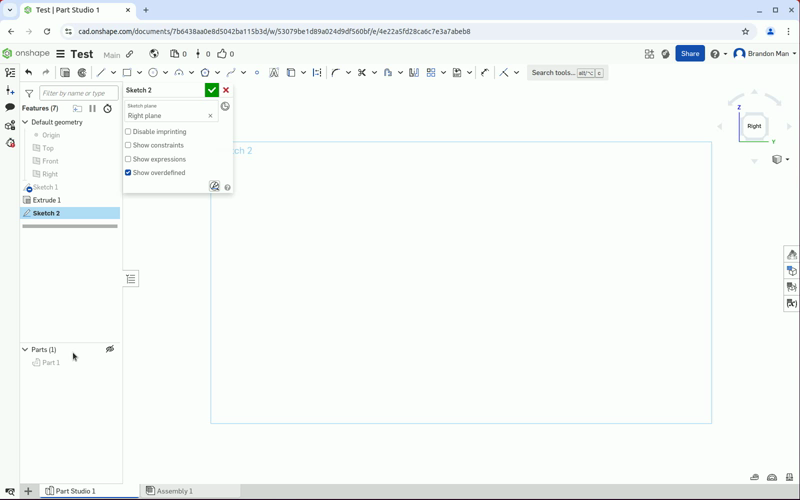
key_down(shift)
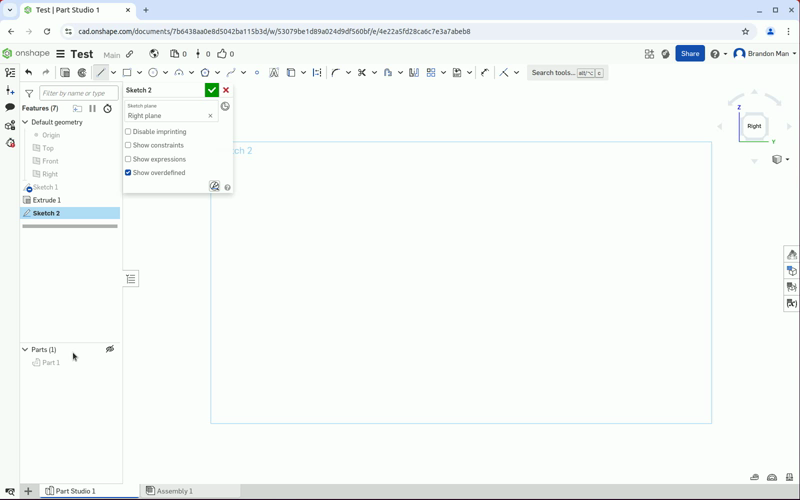
mouse_move(411, 300)
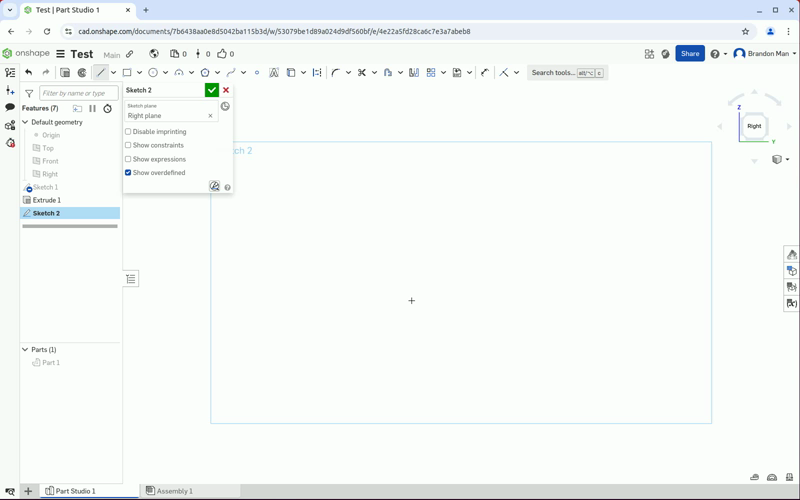
click(411, 300)
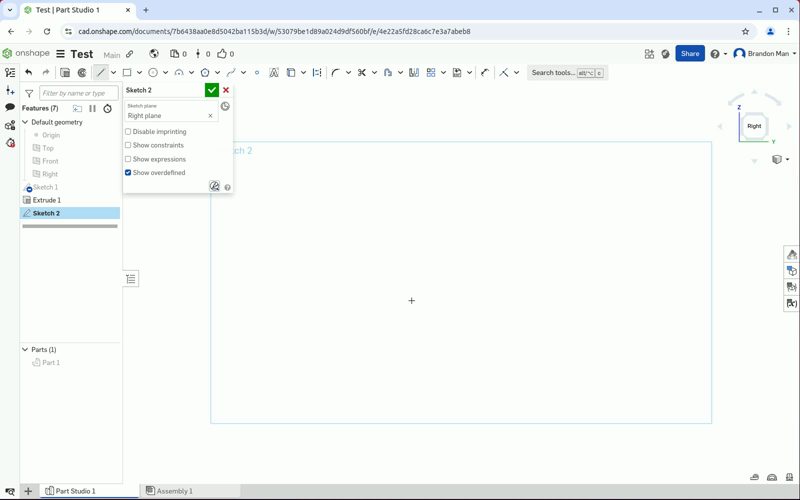
key_up(shift)
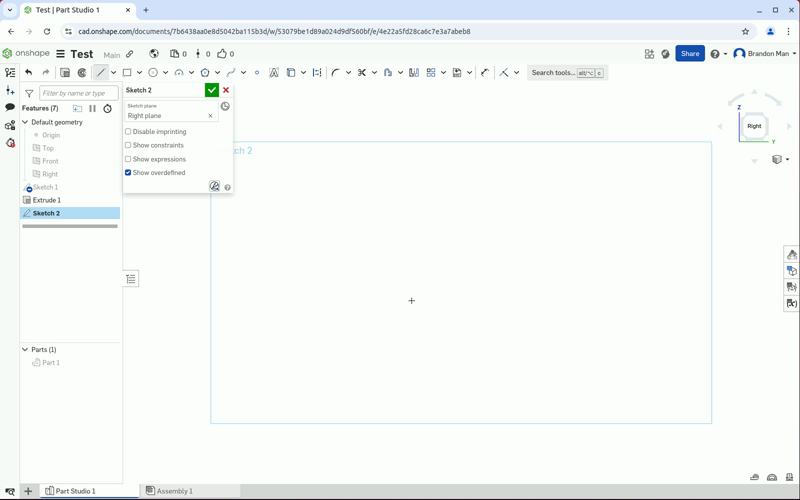
key_down(shift)
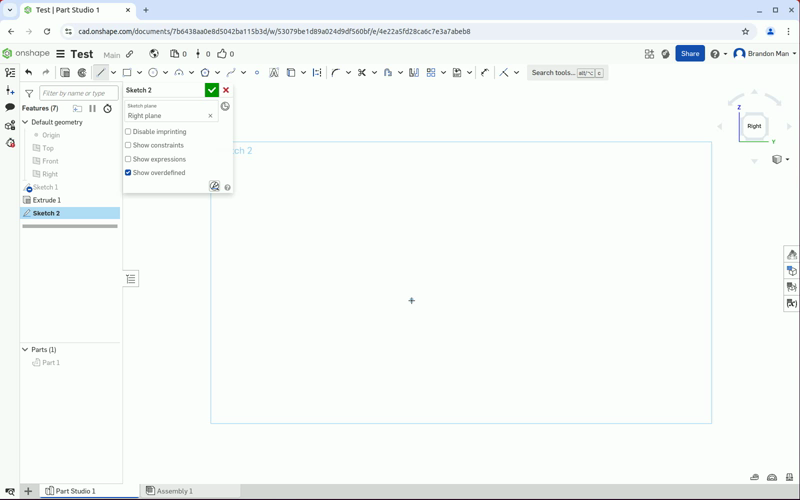
mouse_move(441, 300)
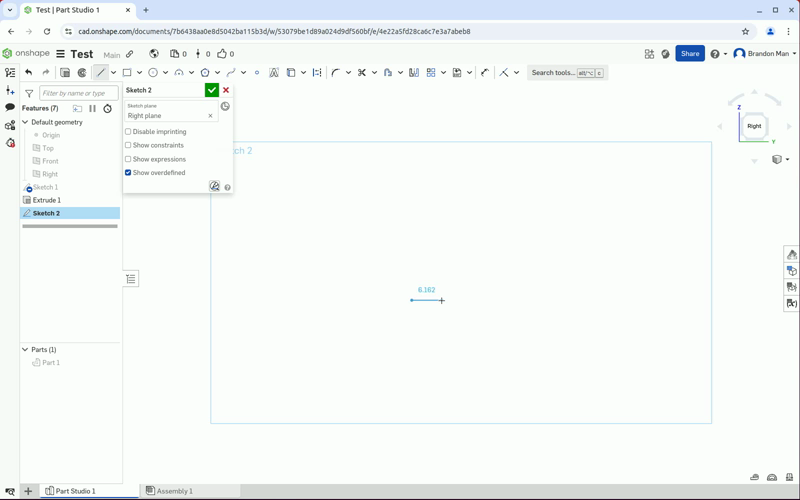
mouse_move(415, 300)
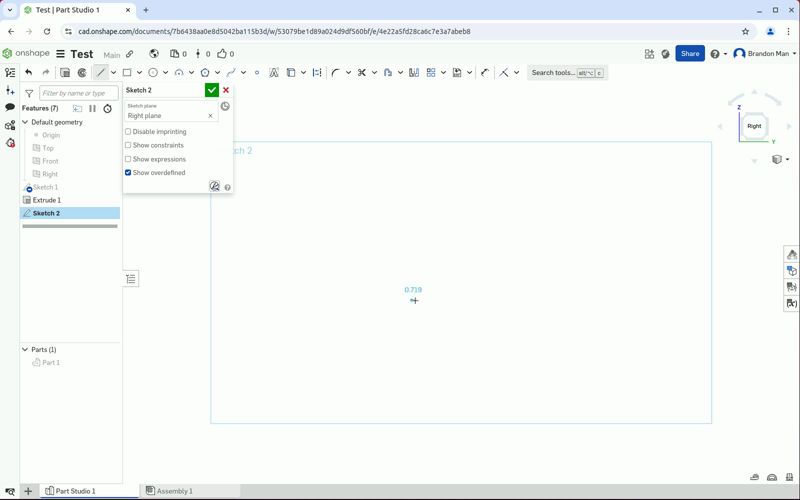
scroll(6)
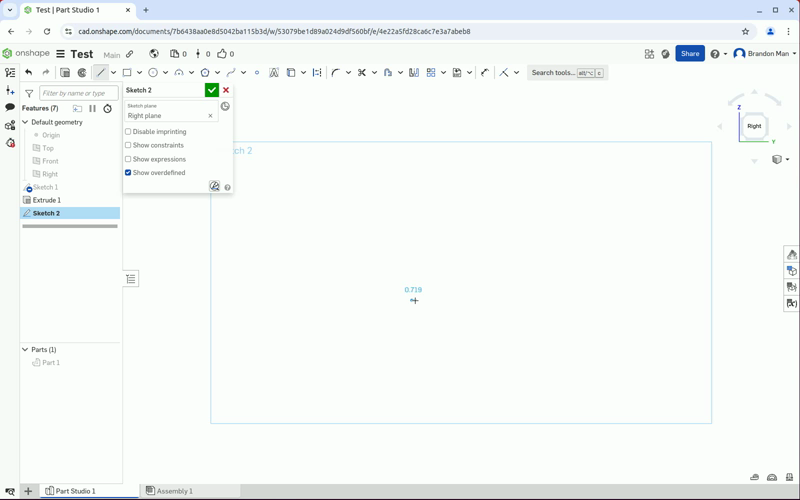
scroll(6)
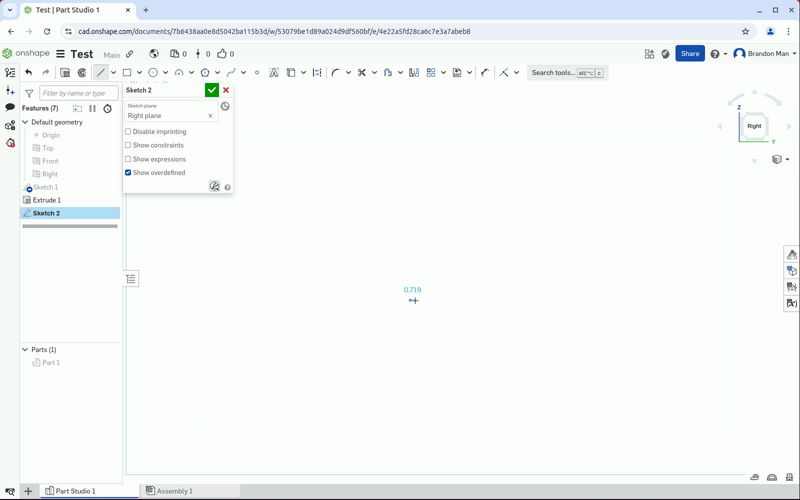
scroll(6)
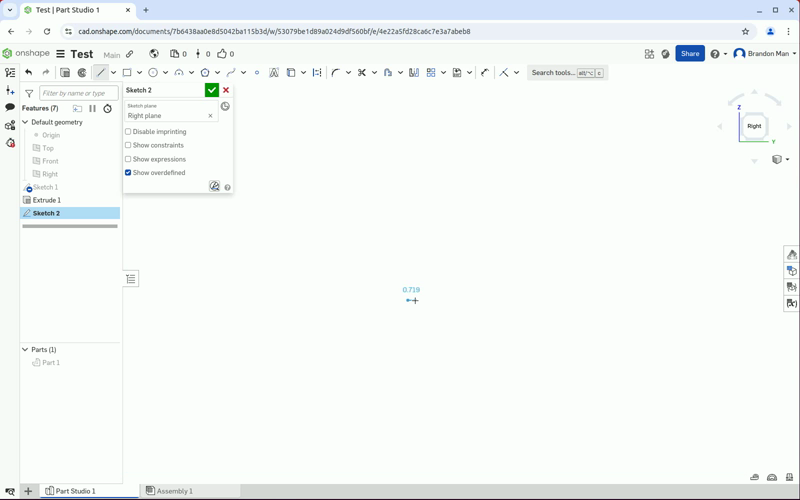
scroll(6)
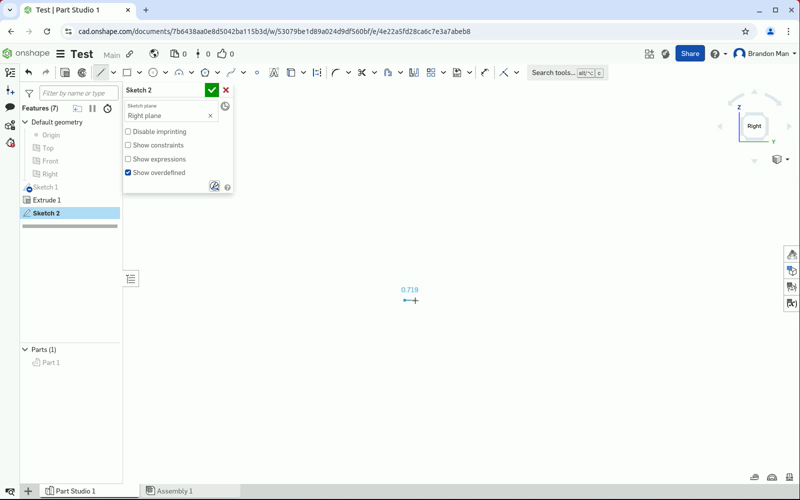
scroll(6)
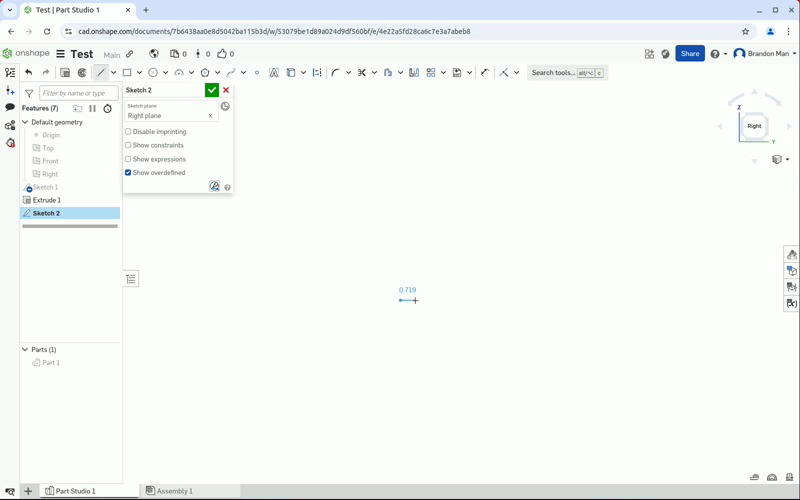
scroll(6)
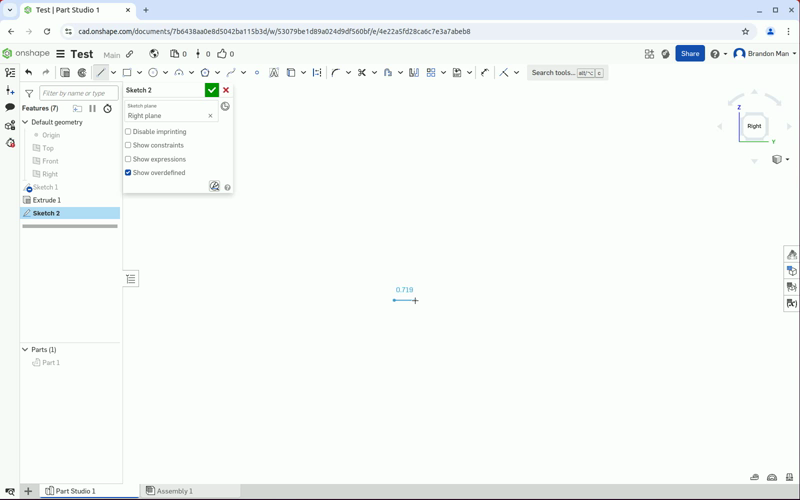
scroll(6)
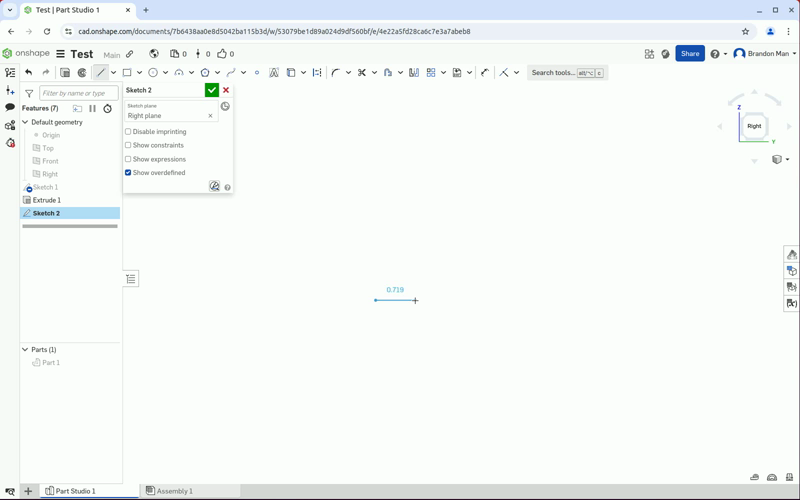
click(415, 300)
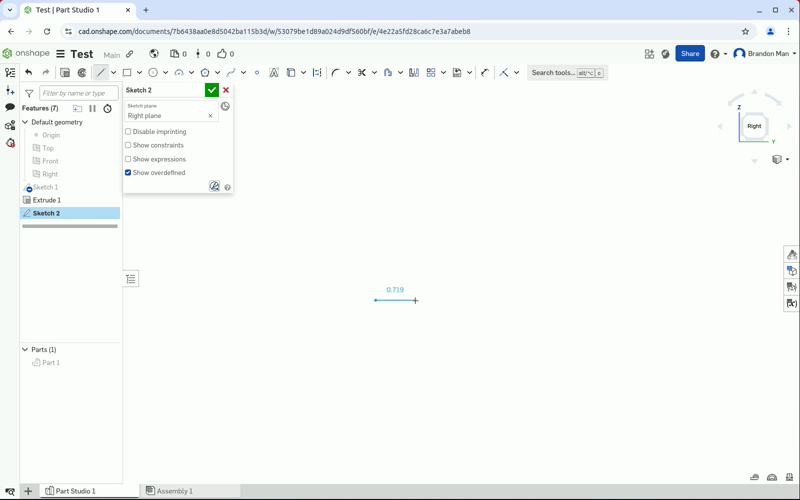
scroll(-6)
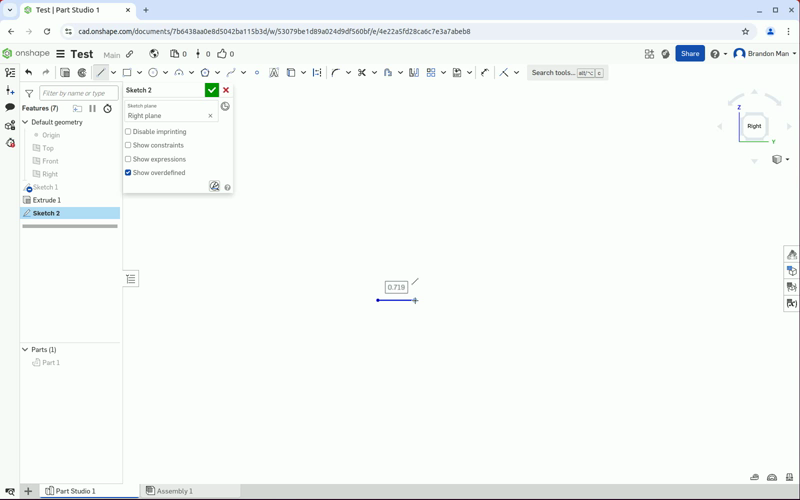
scroll(-6)
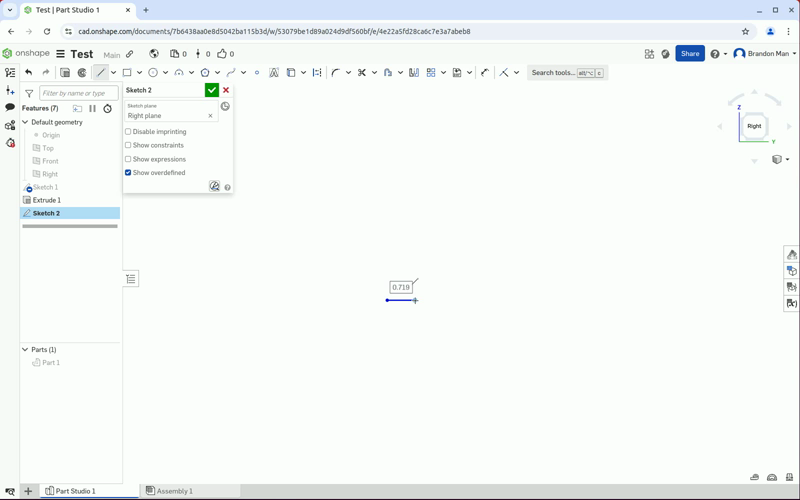
scroll(-6)
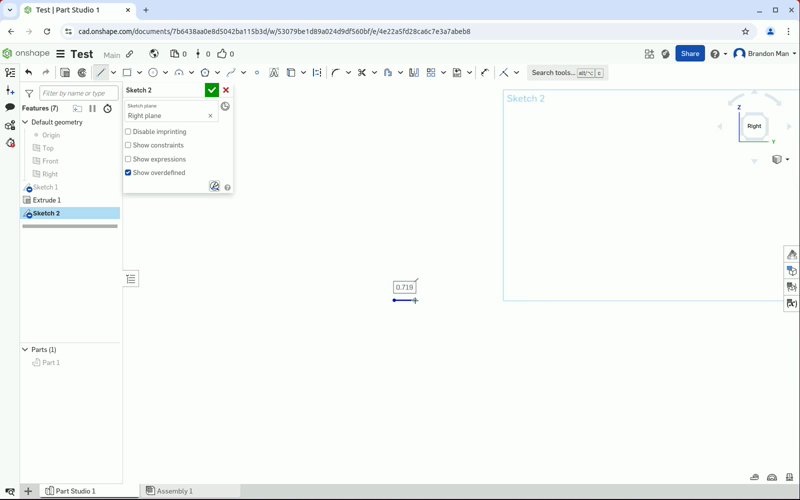
scroll(-6)
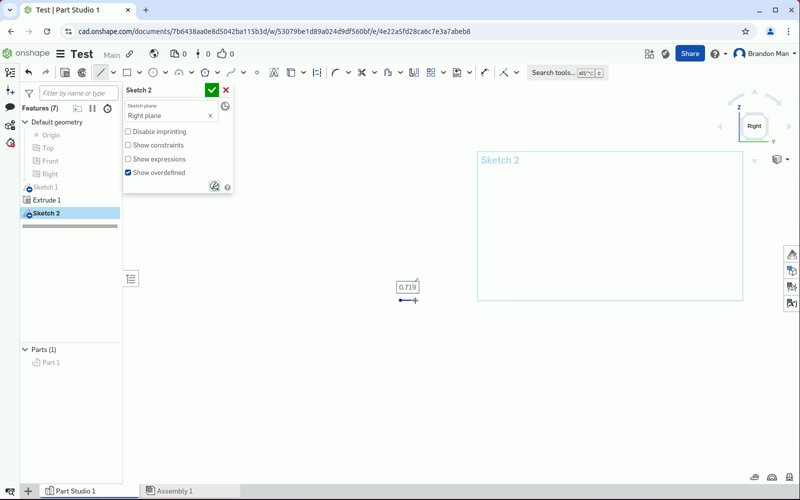
scroll(-6)
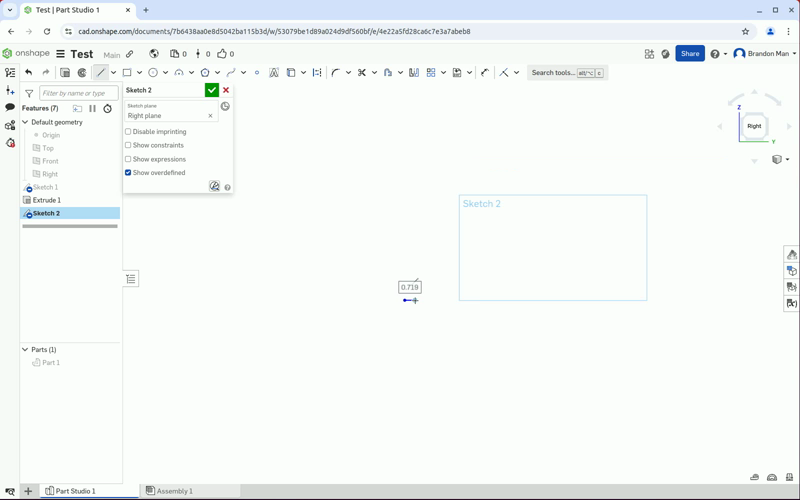
scroll(-6)
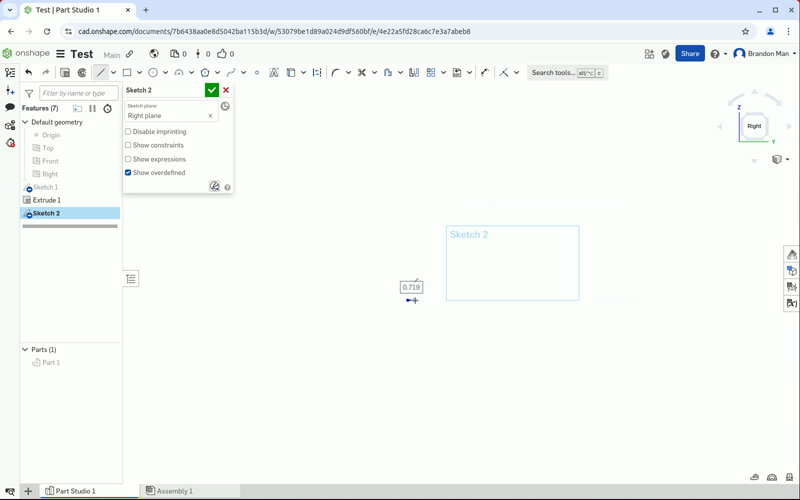
scroll(-6)
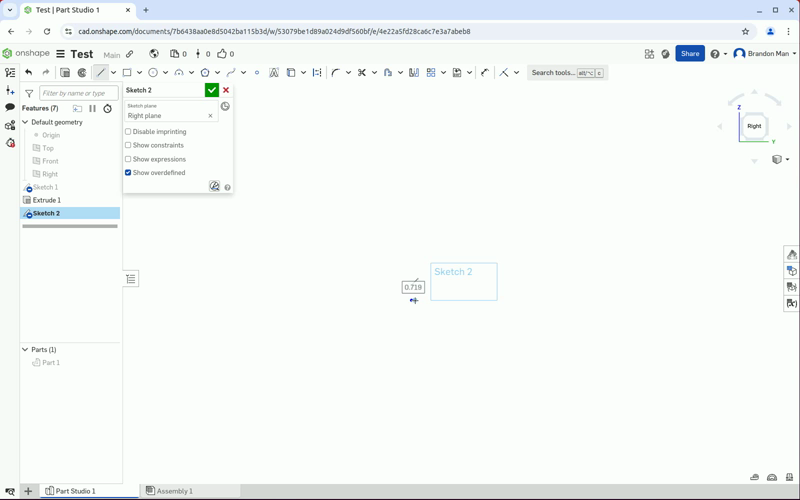
key_up(shift)
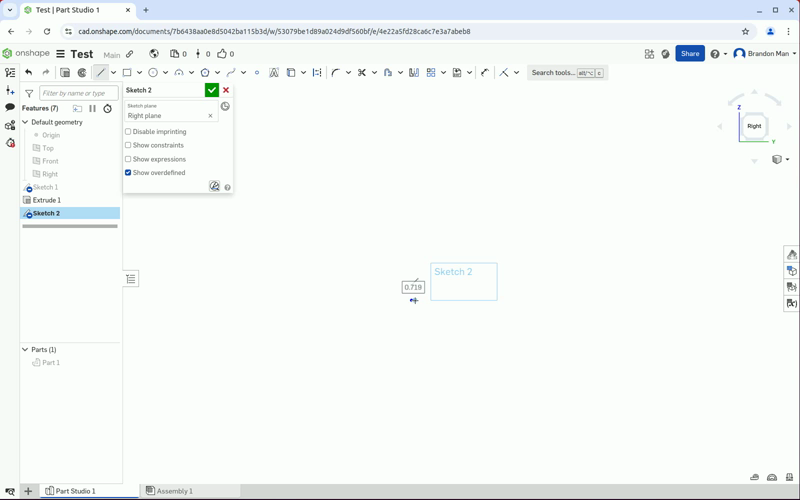
key_down(shift)
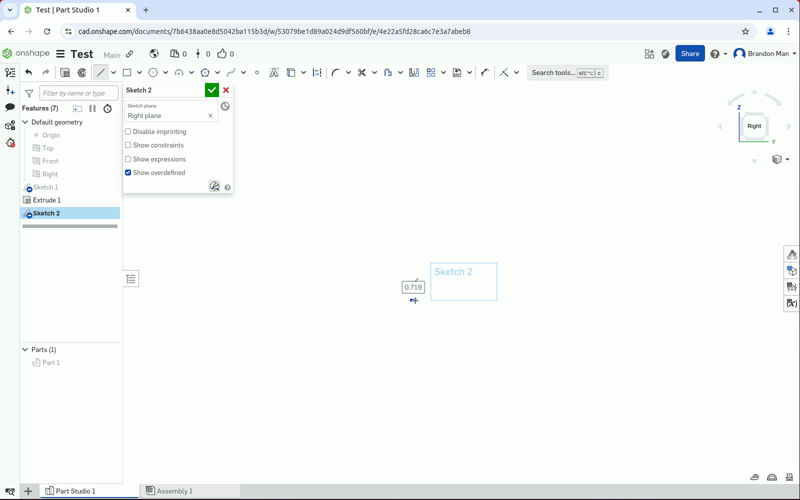
mouse_move(415, 188)
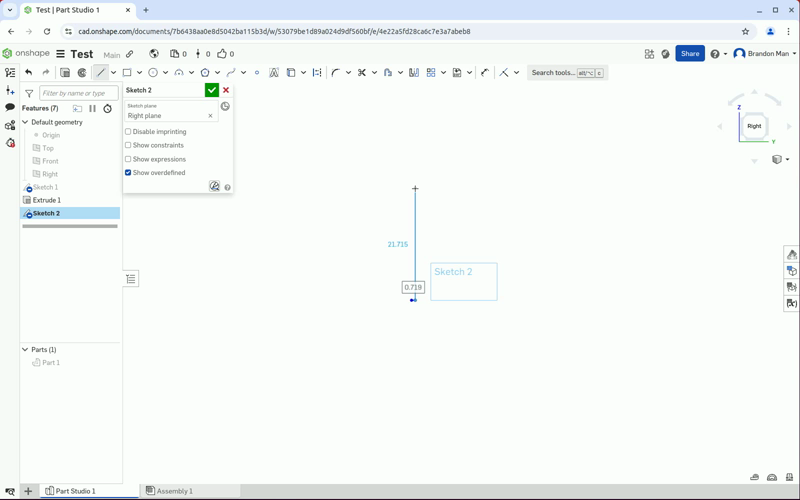
click(415, 188)
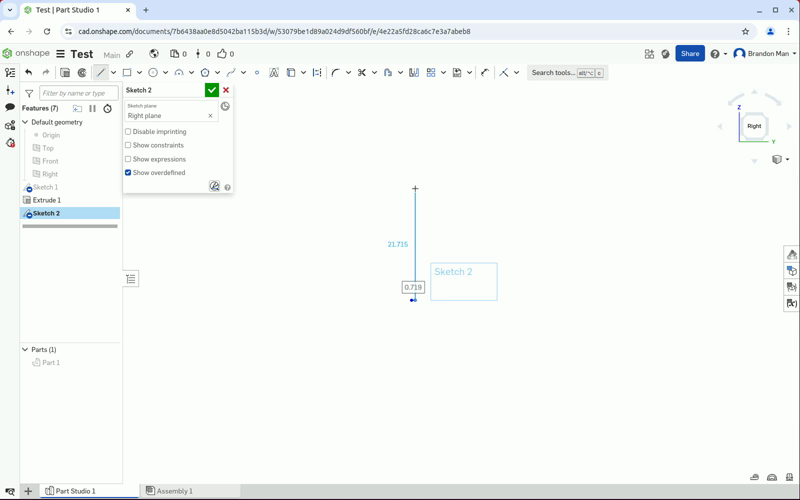
key_up(shift)
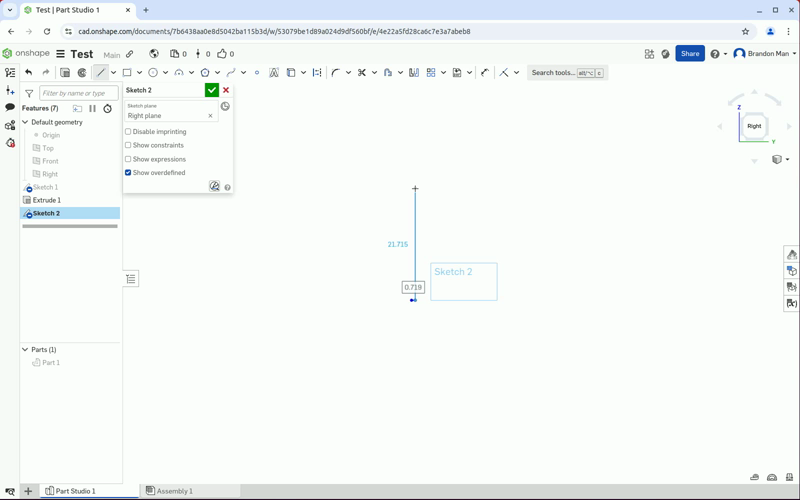
key_down(shift)
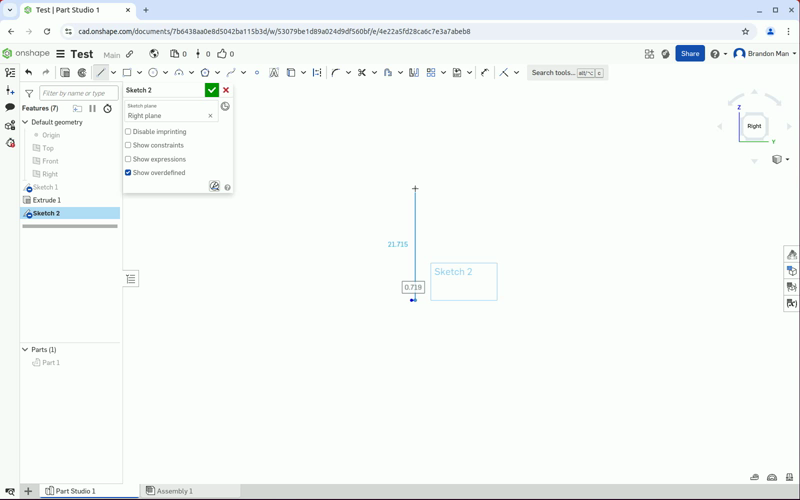
mouse_move(445, 188)
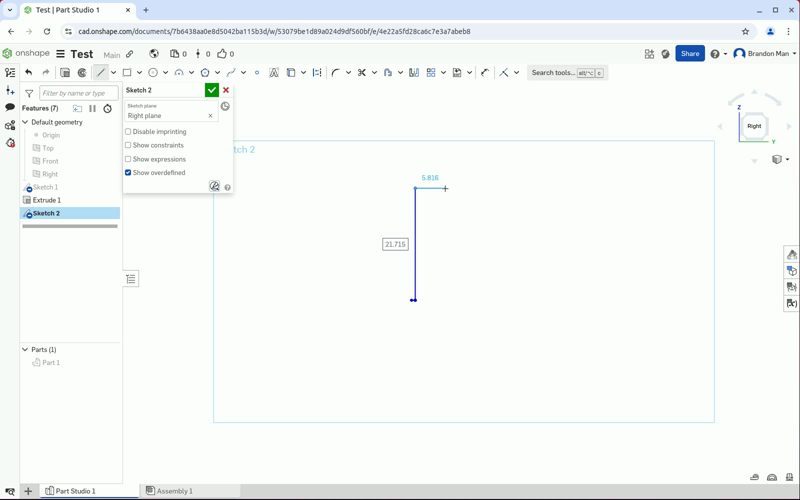
mouse_move(411, 188)
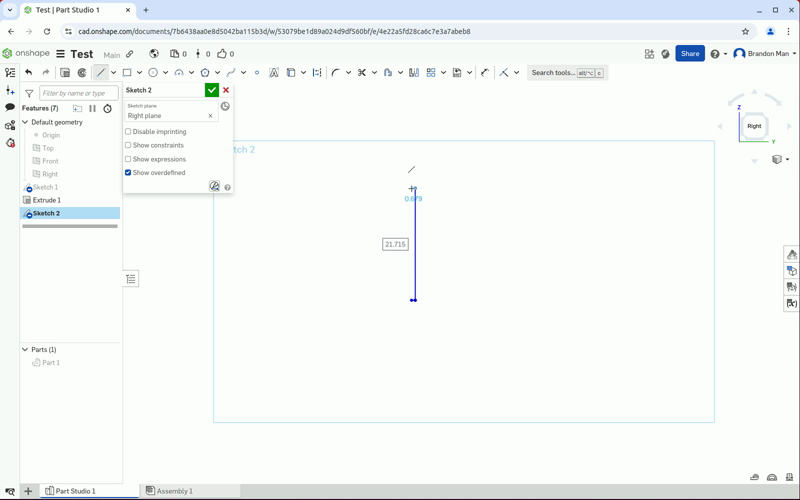
scroll(6)
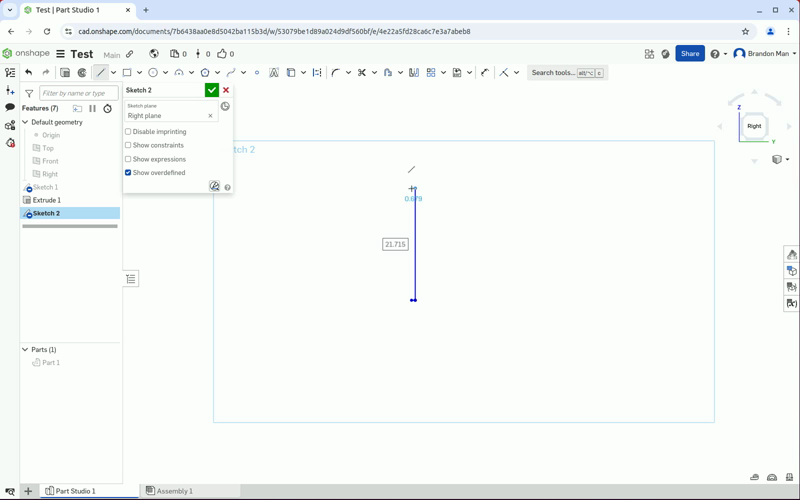
scroll(6)
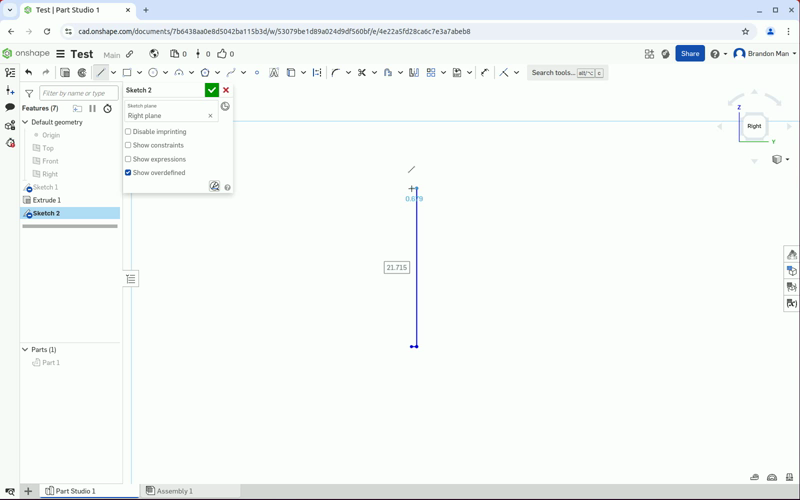
scroll(6)
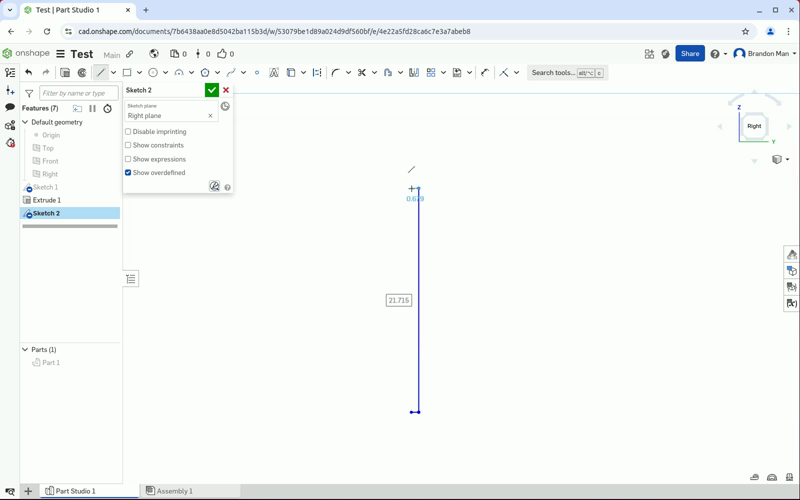
scroll(6)
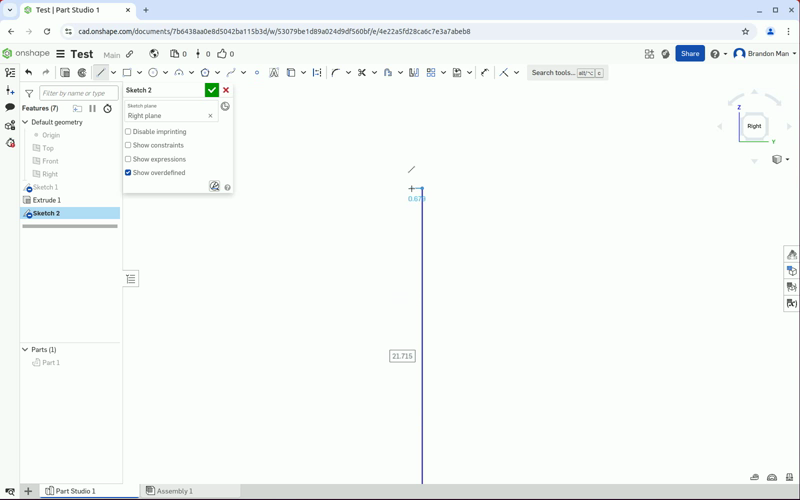
scroll(6)
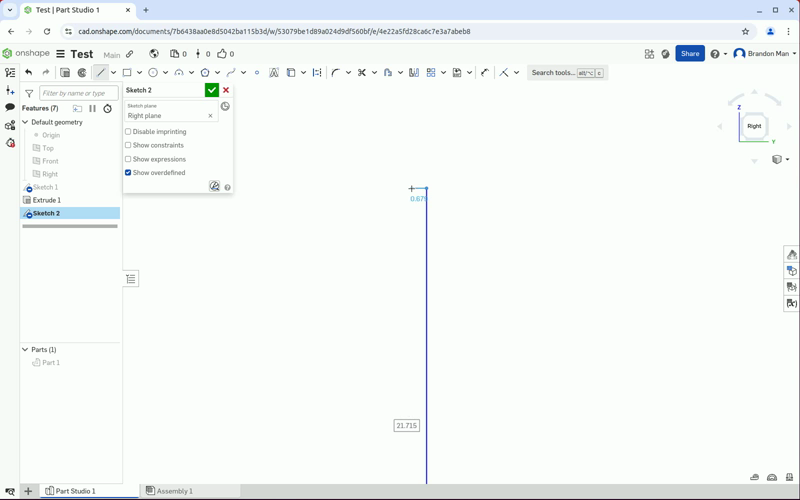
scroll(6)
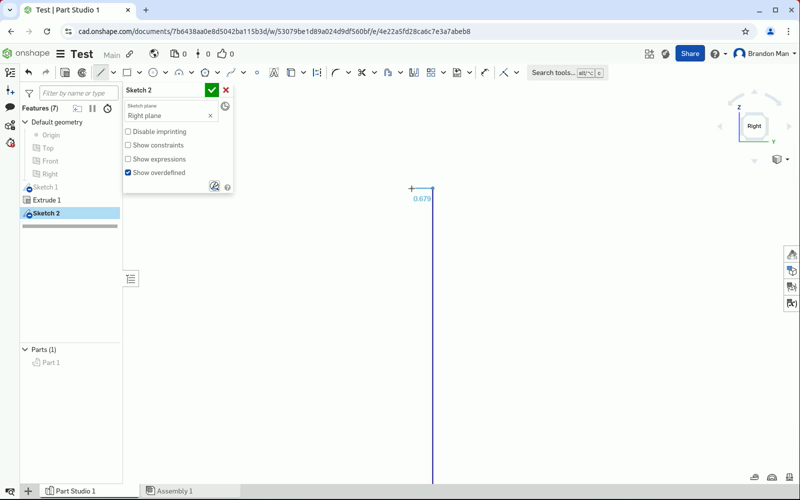
scroll(6)
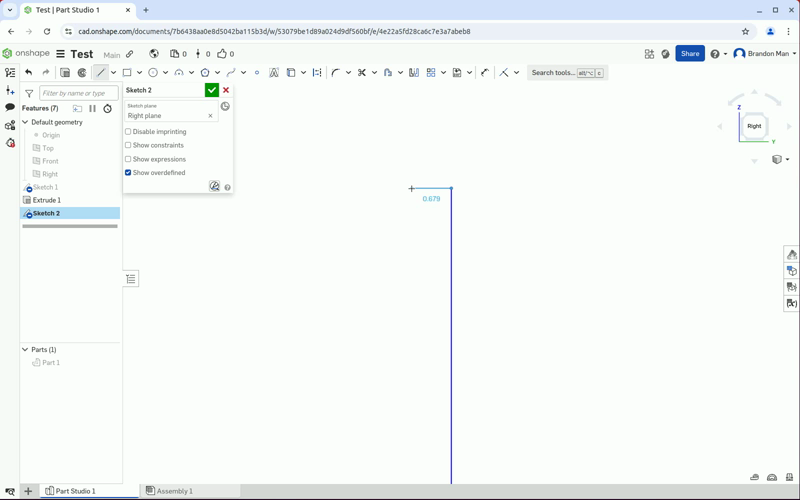
click(411, 188)
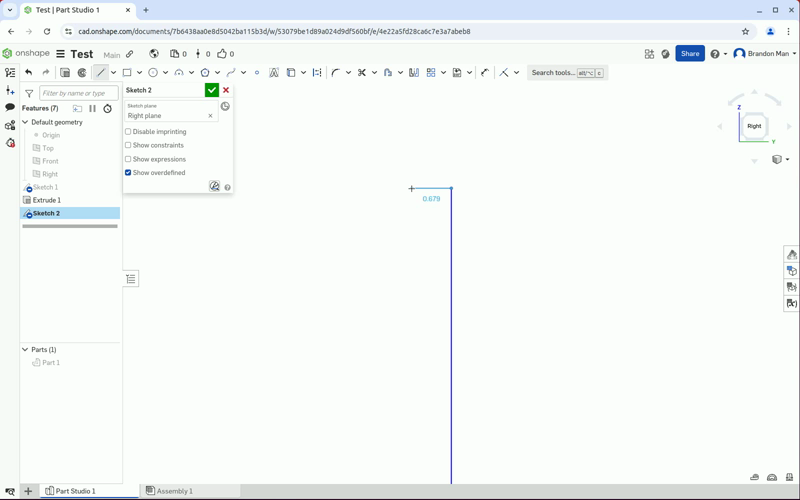
scroll(-6)
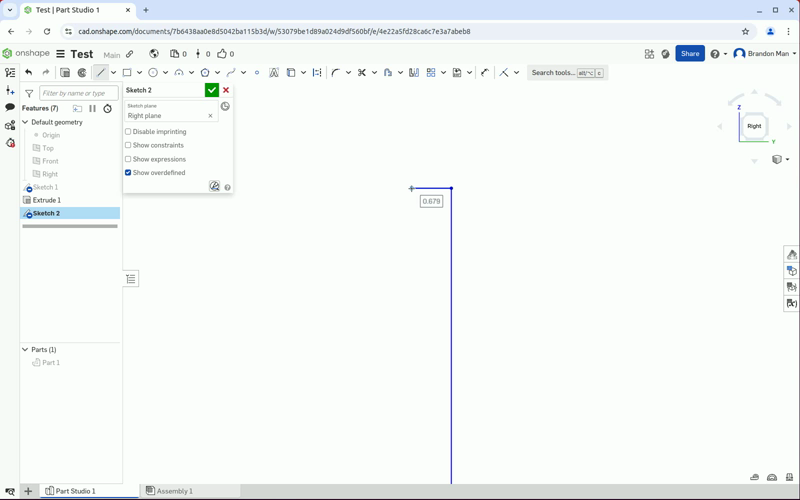
scroll(-6)
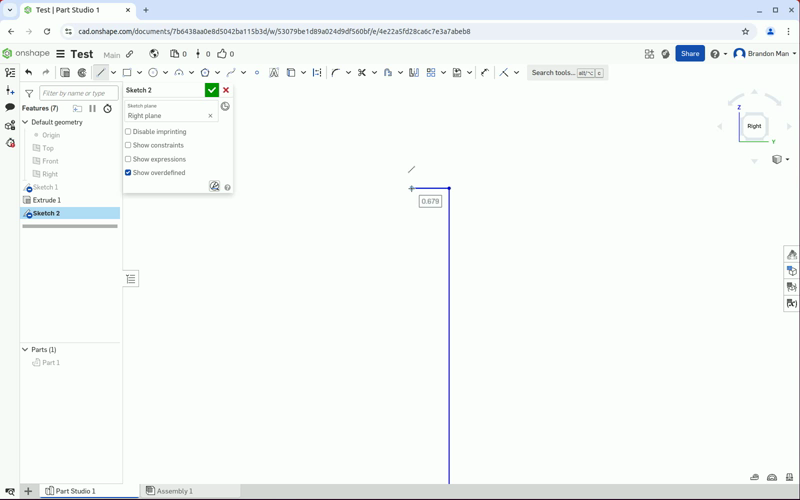
scroll(-6)
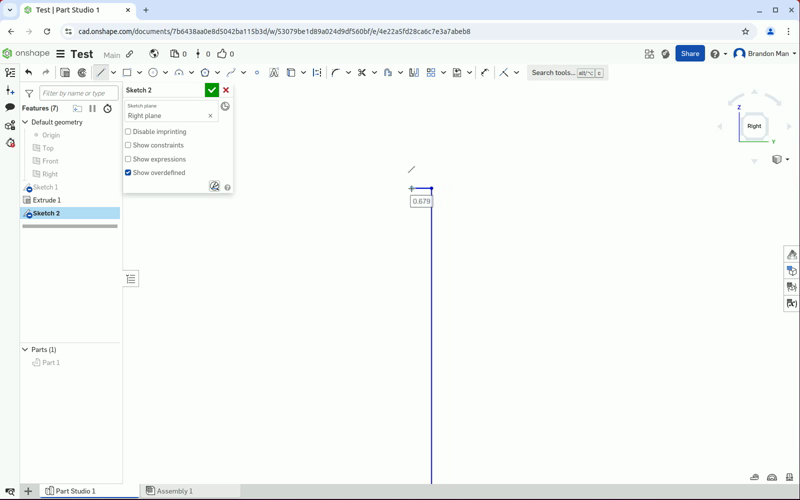
scroll(-6)
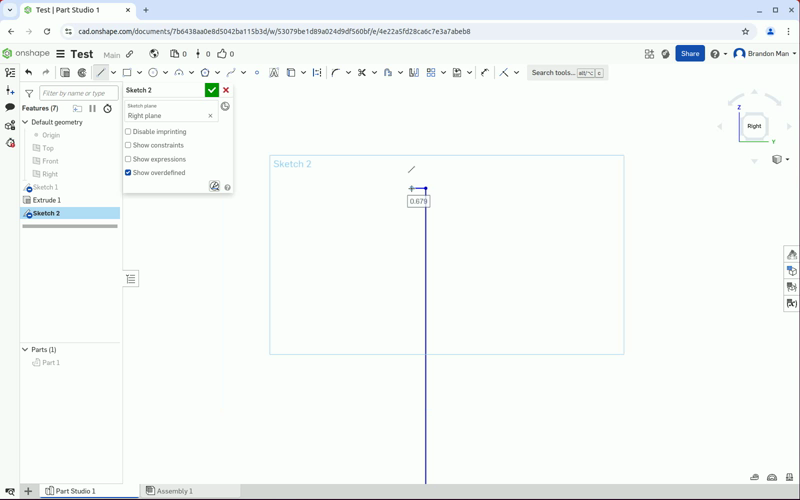
scroll(-6)
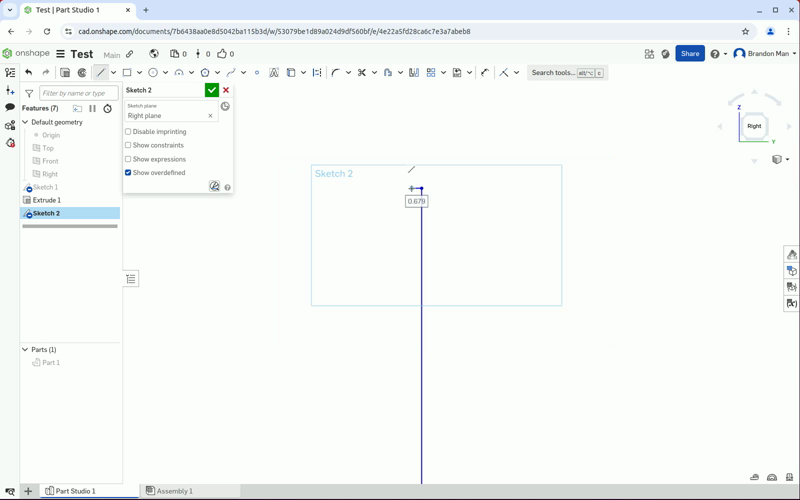
scroll(-6)
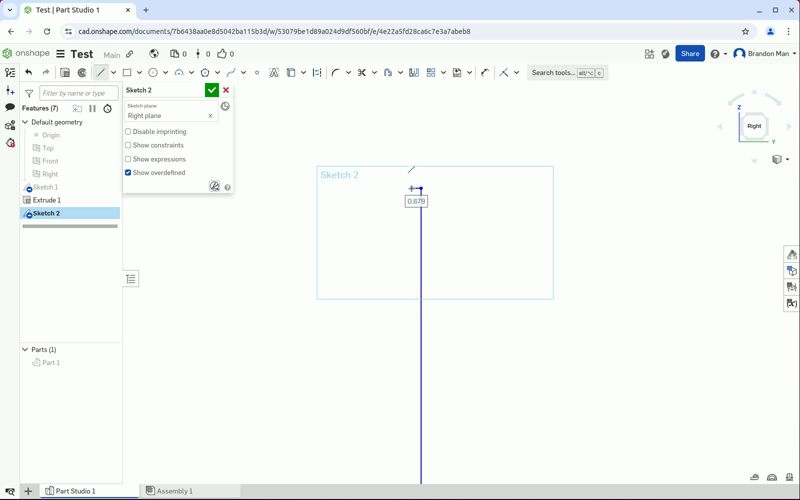
scroll(-6)
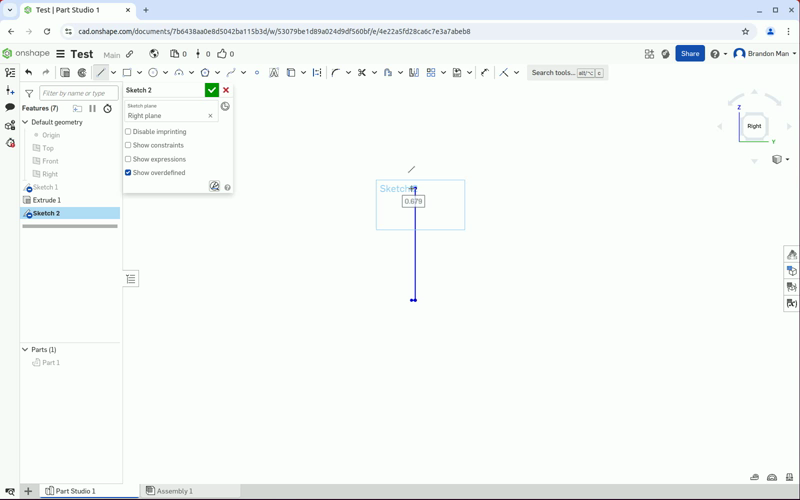
key_up(shift)
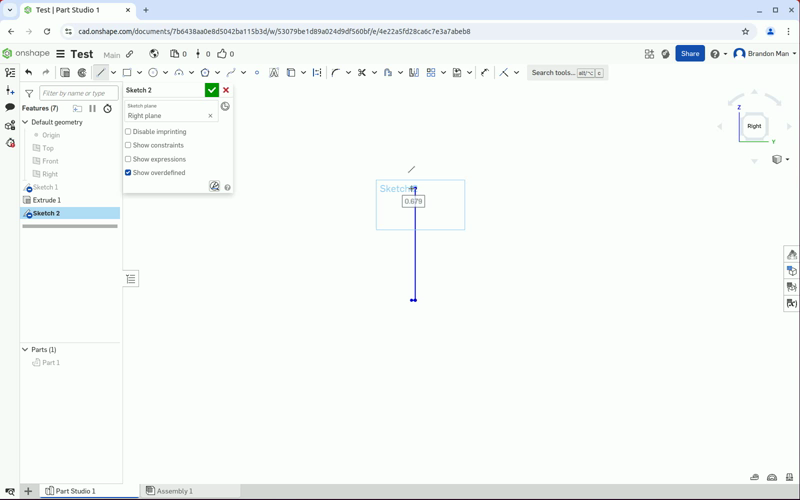
key_down(shift)
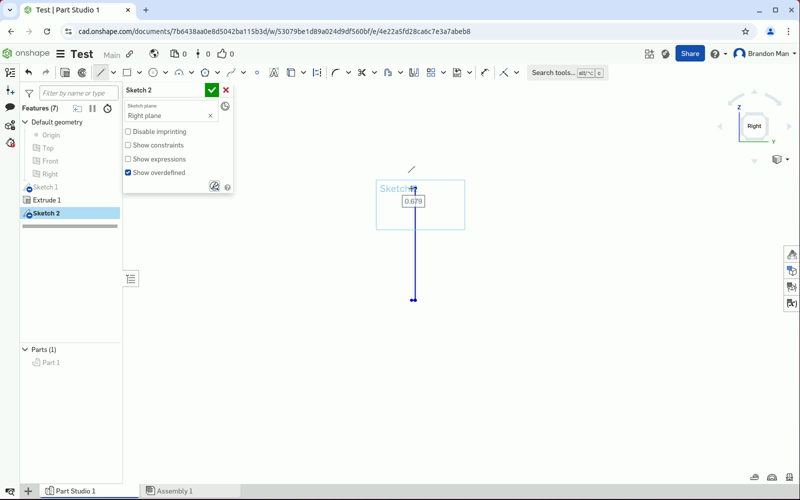
mouse_move(411, 300)
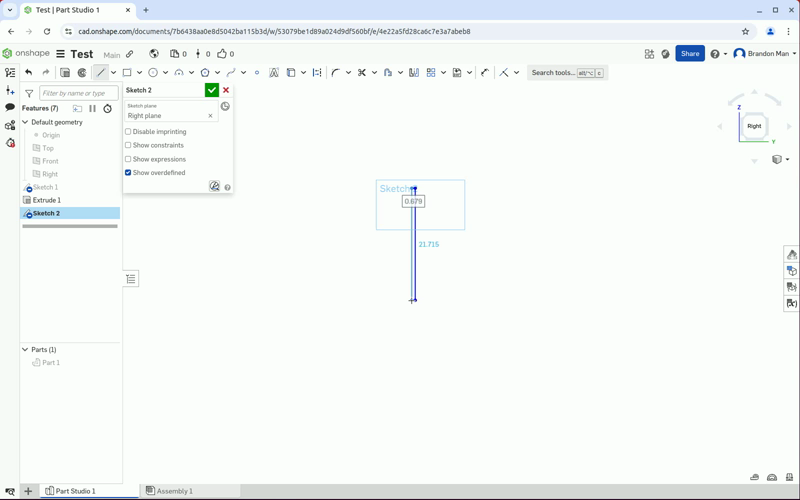
scroll(6)
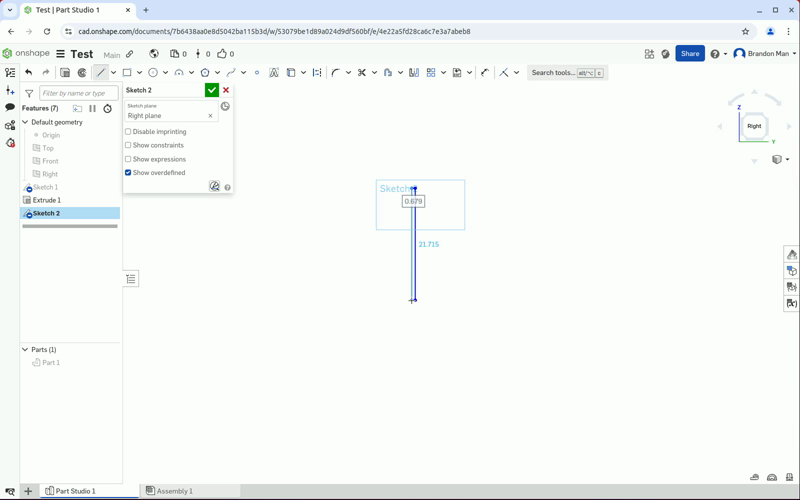
scroll(6)
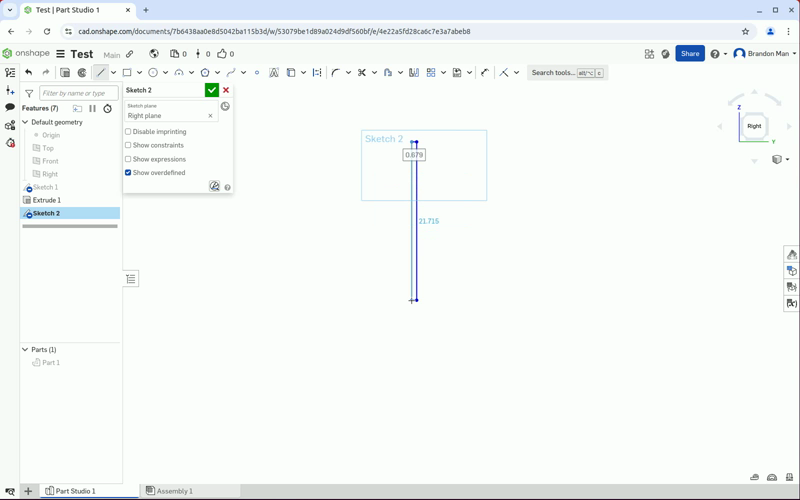
scroll(6)
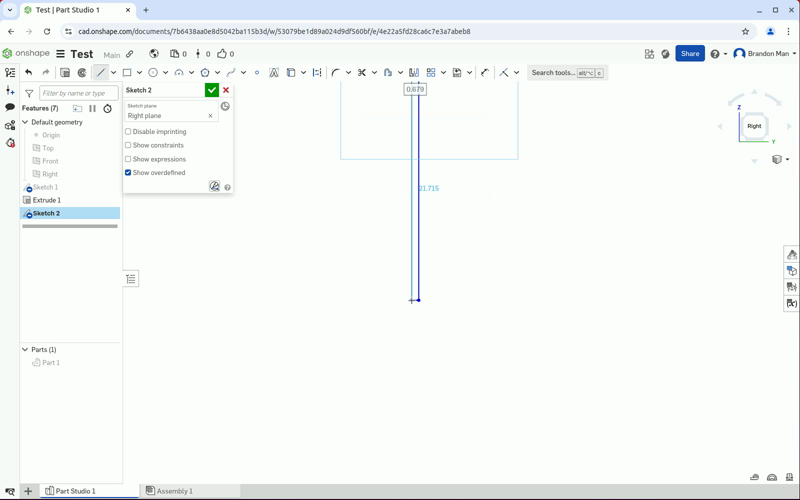
scroll(6)
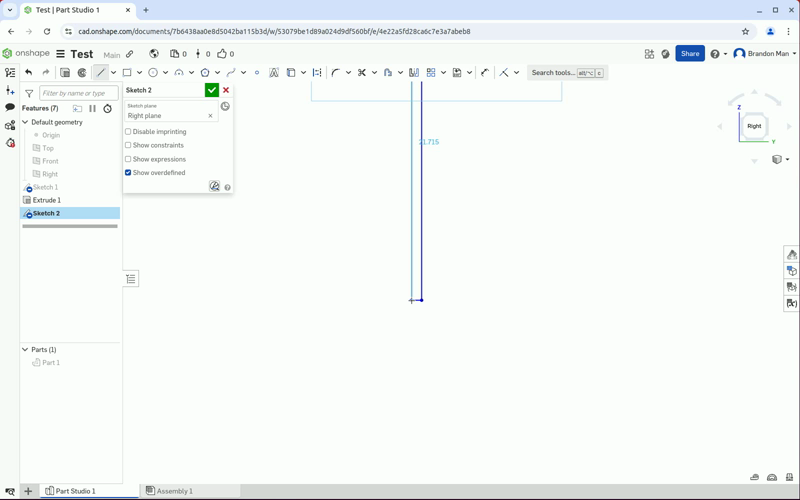
scroll(6)
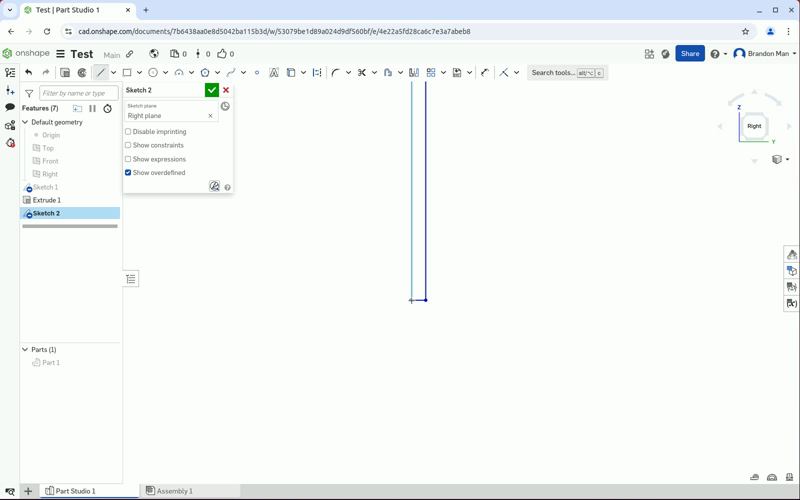
scroll(6)
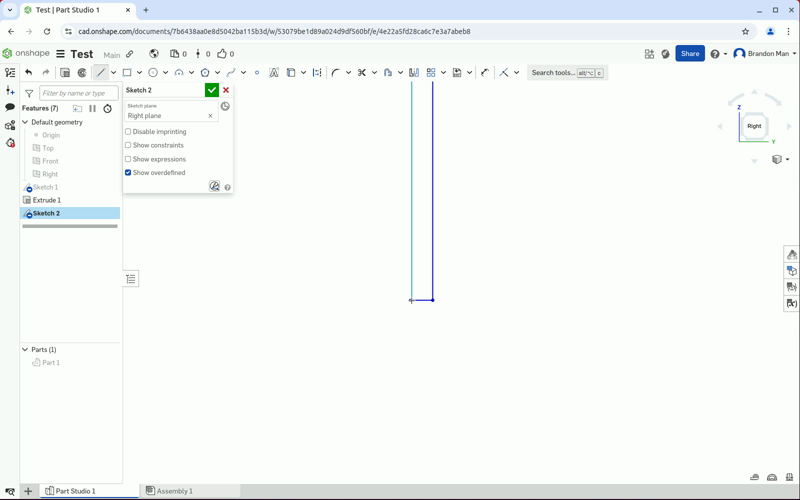
scroll(6)
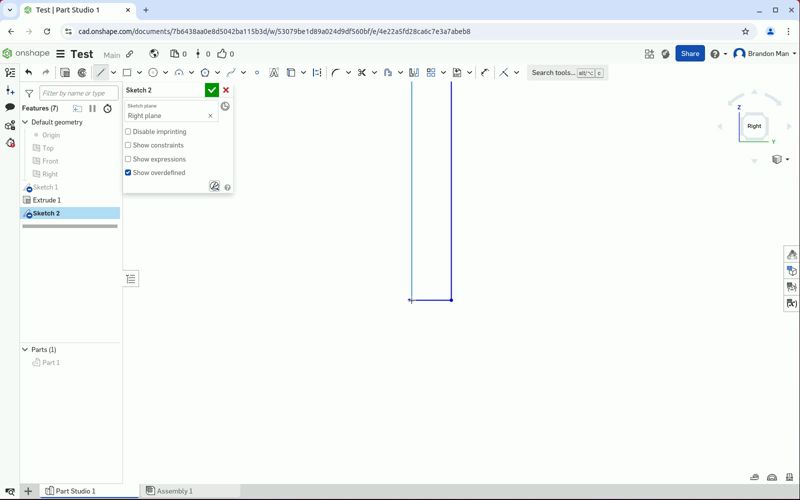
key_up(shift)
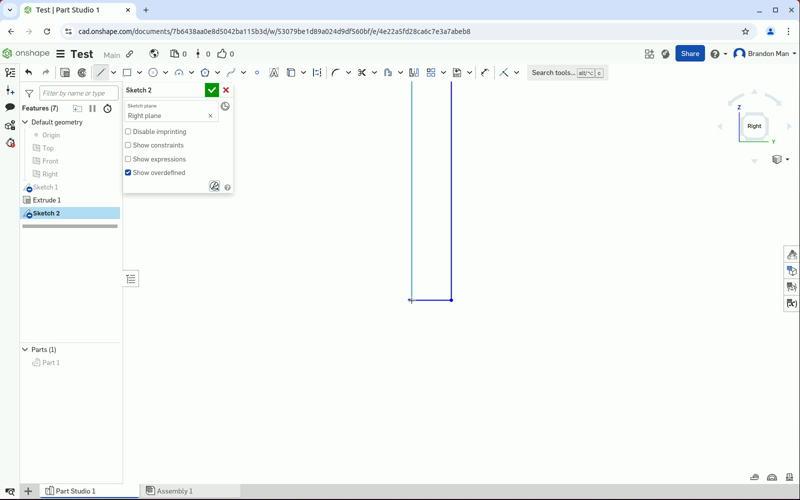
click(411, 300)
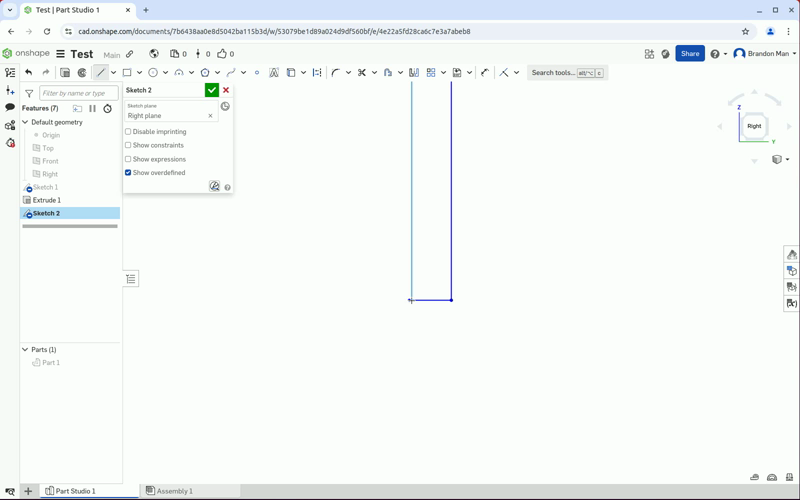
scroll(-6)
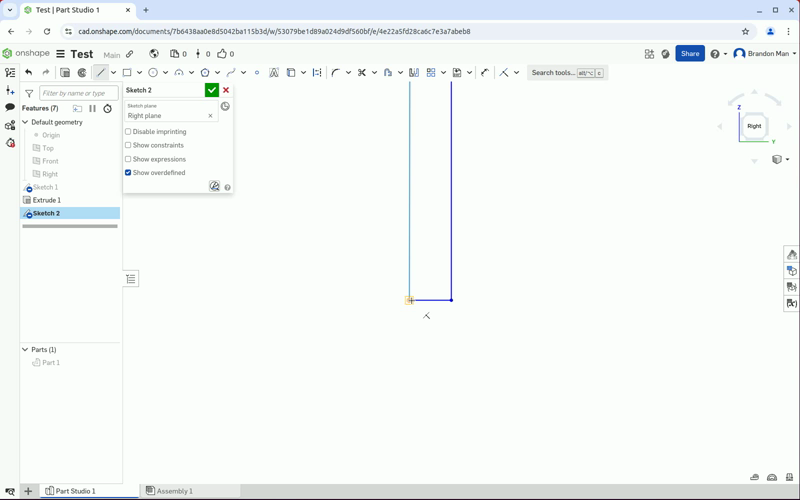
scroll(-6)
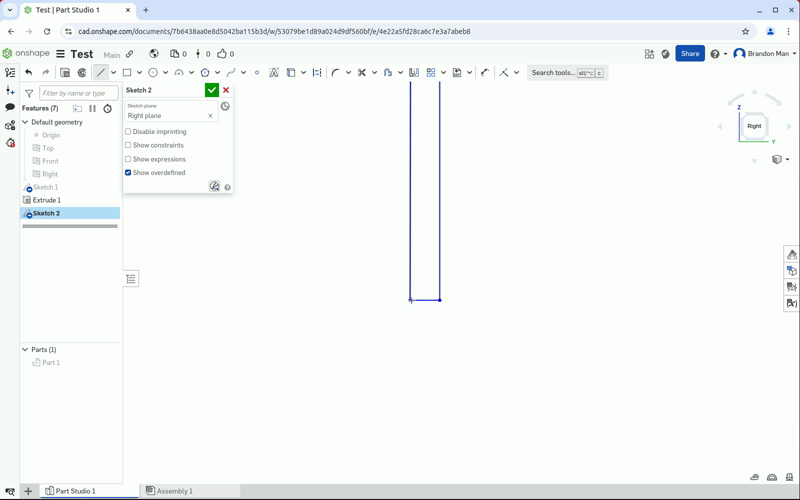
scroll(-6)
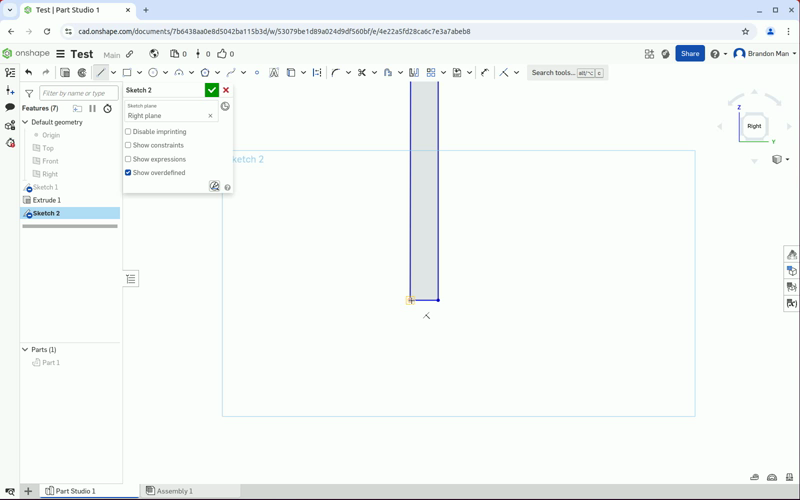
scroll(-6)
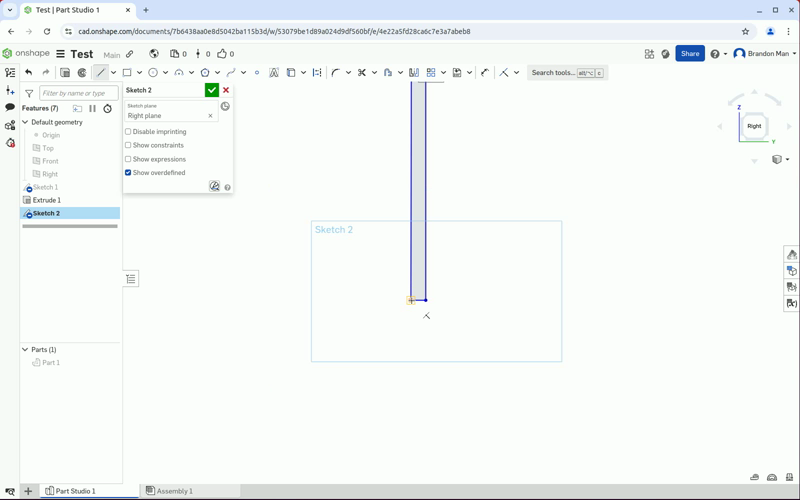
scroll(-6)
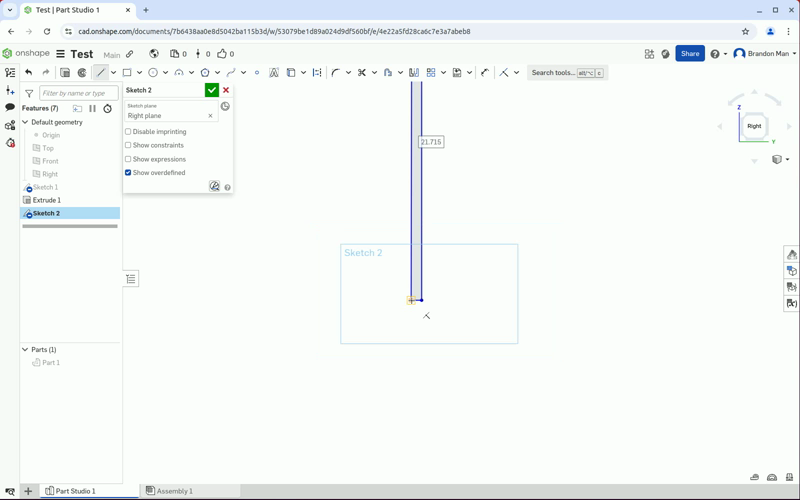
scroll(-6)
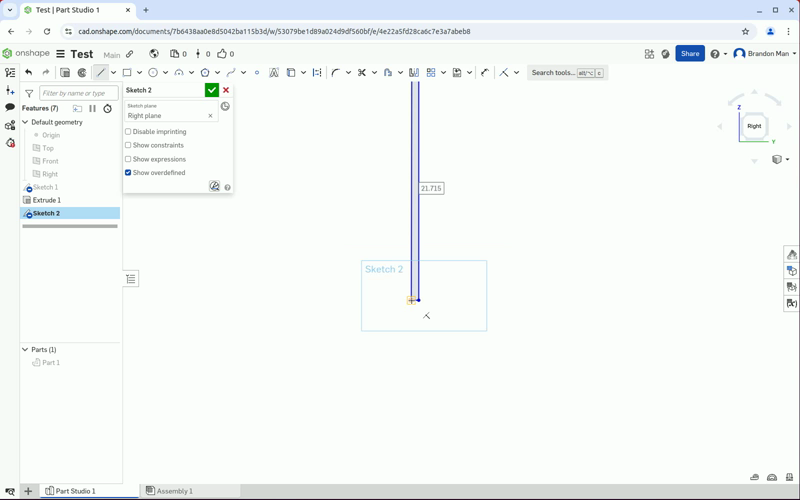
scroll(-6)
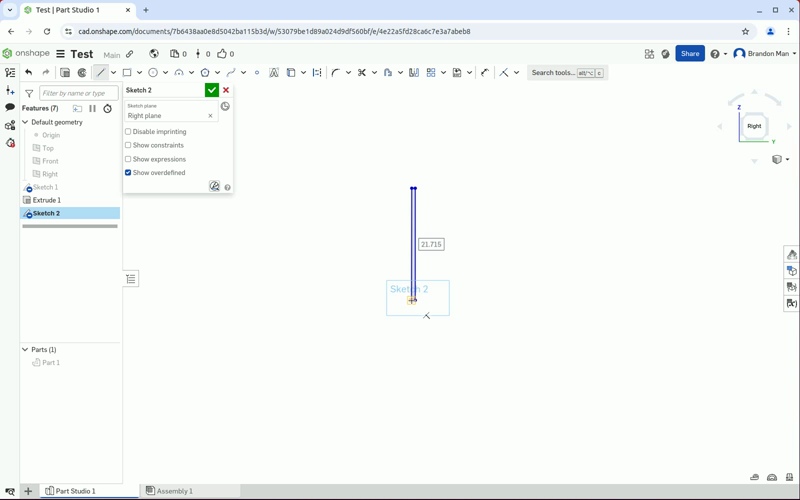
key(esc)
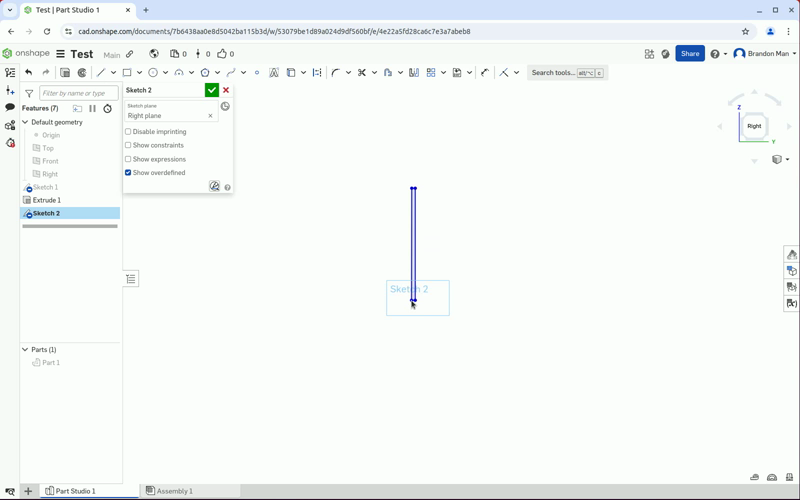
mouse_move(413, 247)
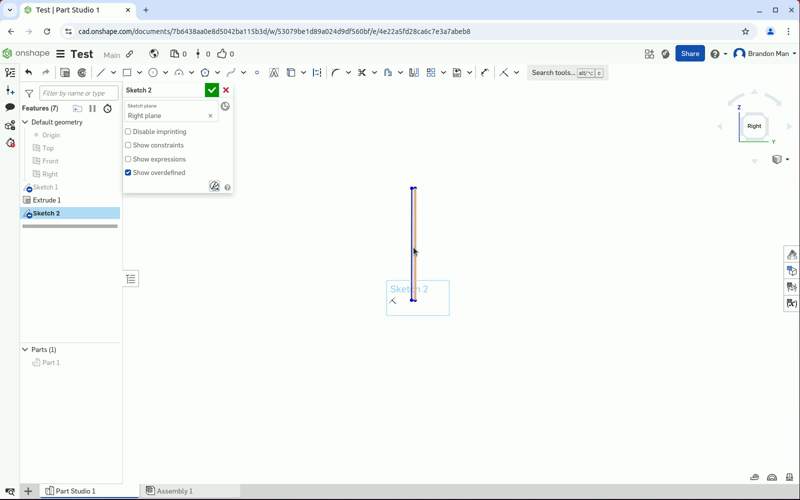
scroll(6)
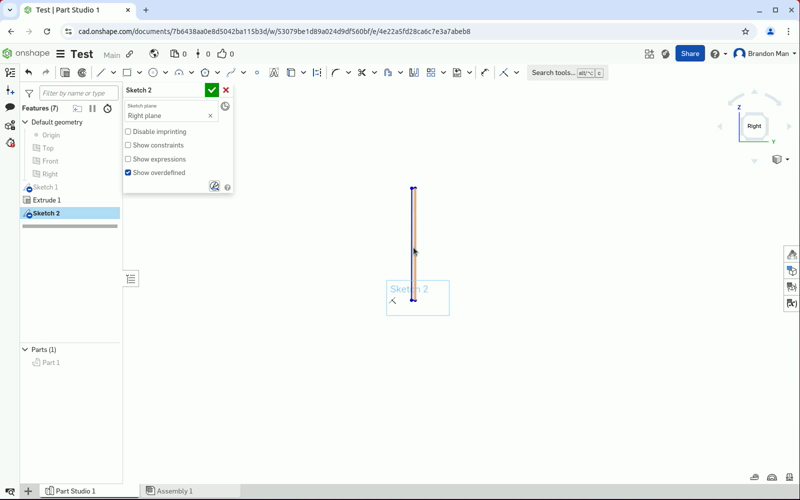
scroll(6)
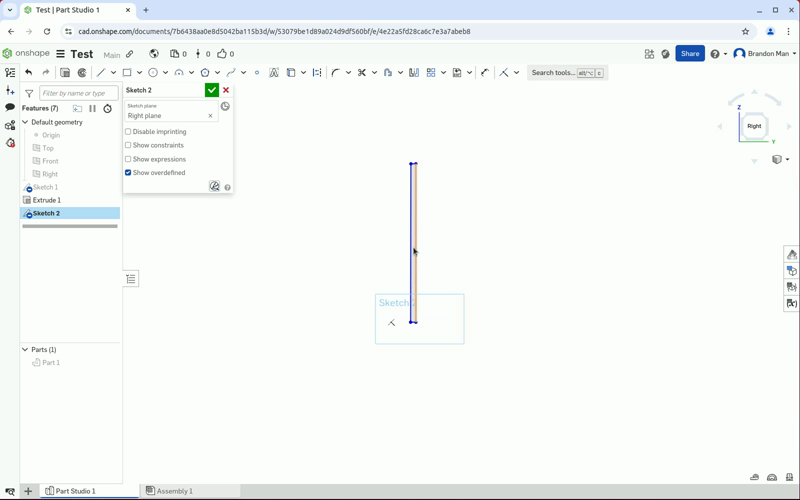
scroll(6)
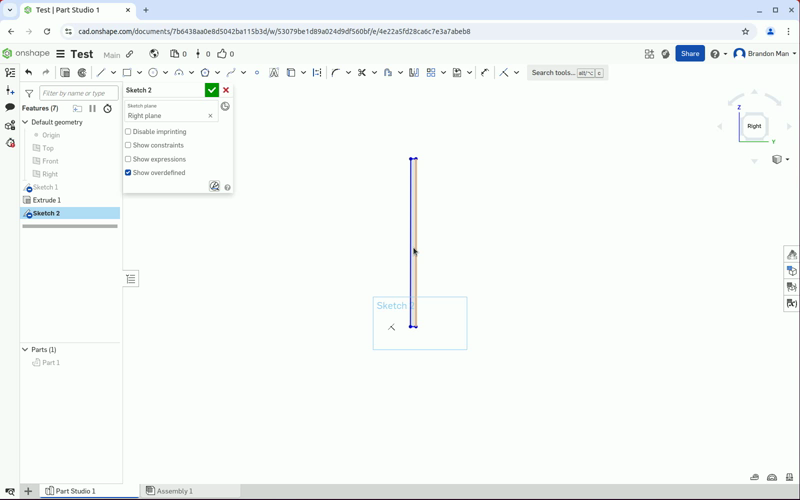
scroll(6)
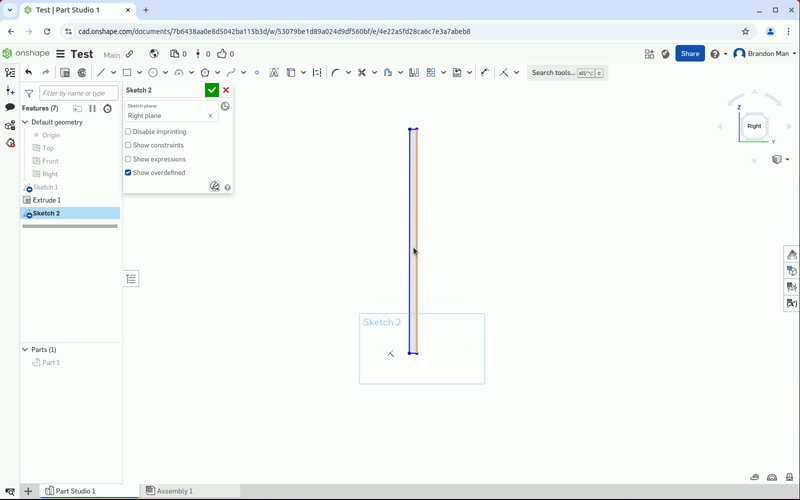
scroll(6)
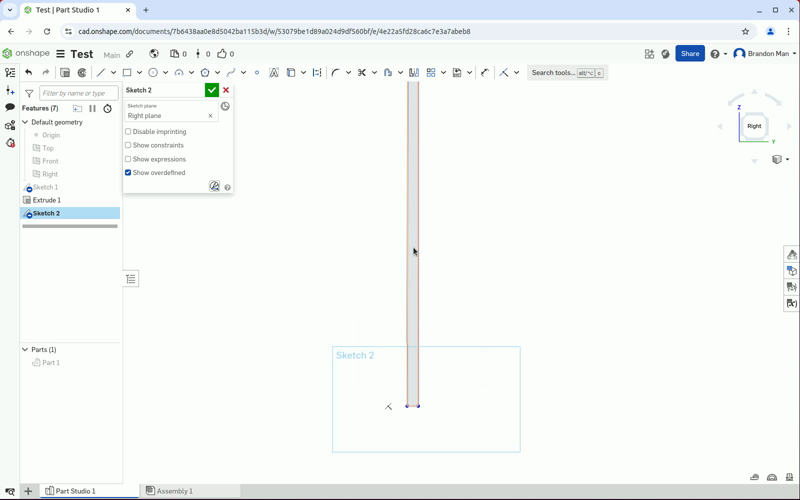
scroll(6)
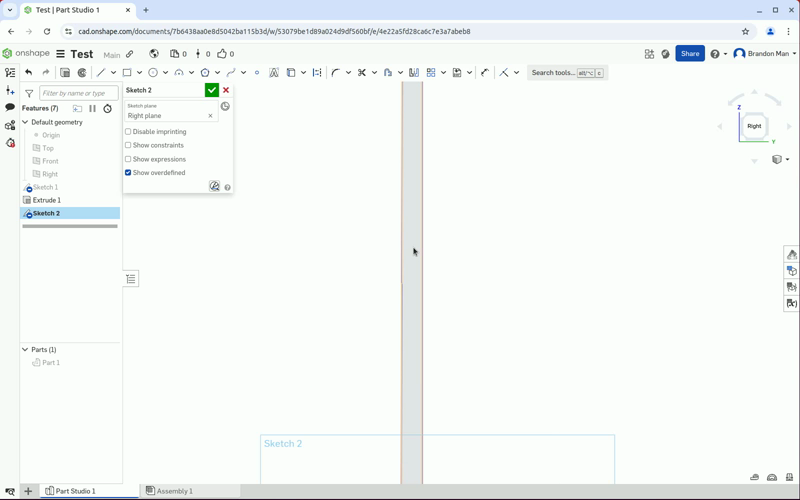
scroll(6)
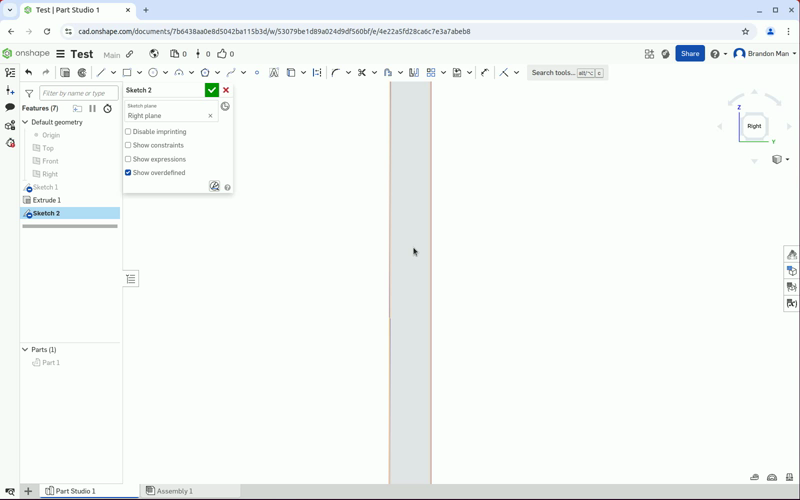
click(413, 247)
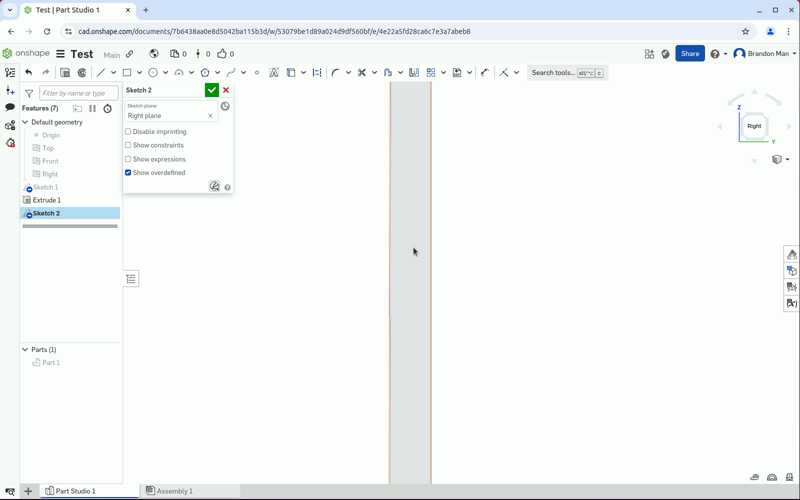
scroll(-6)
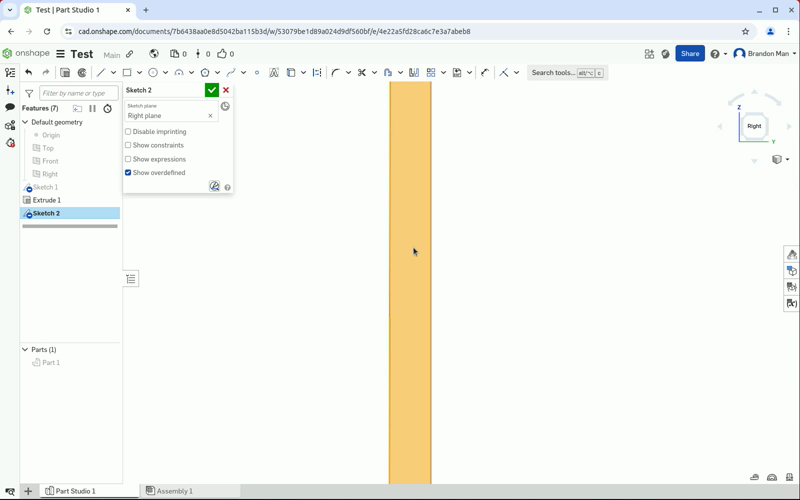
scroll(-6)
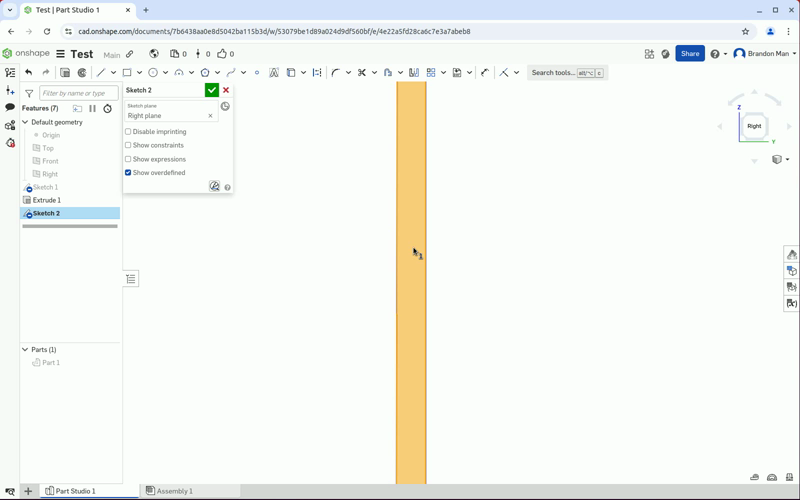
scroll(-6)
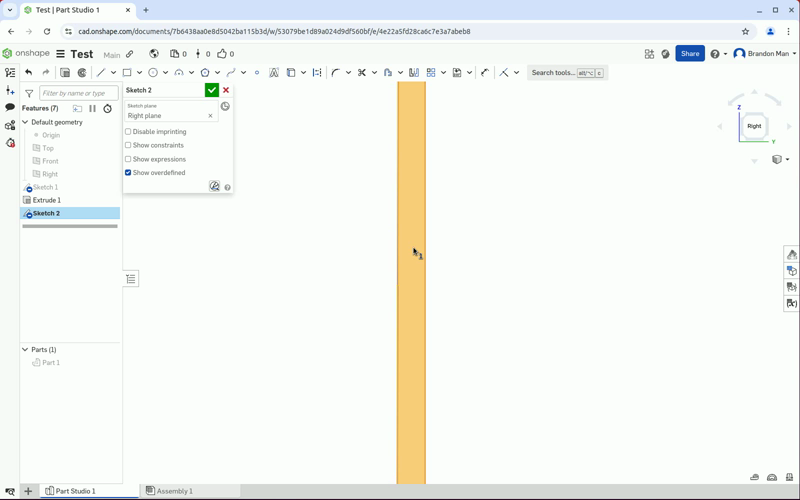
scroll(-6)
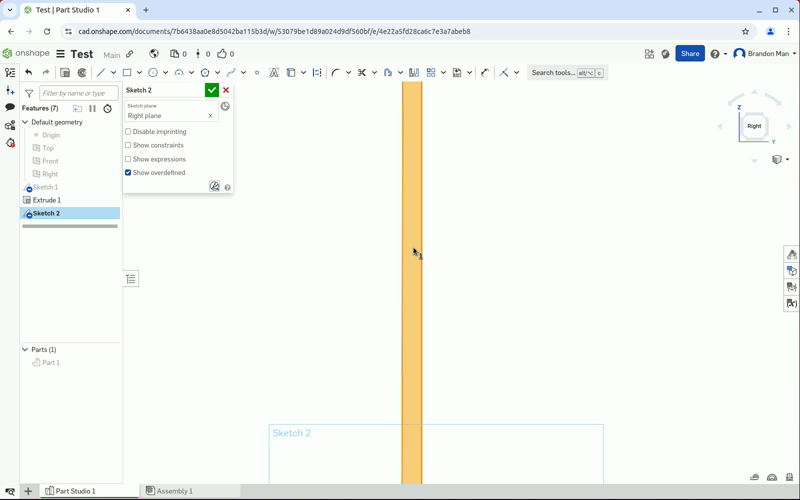
scroll(-6)
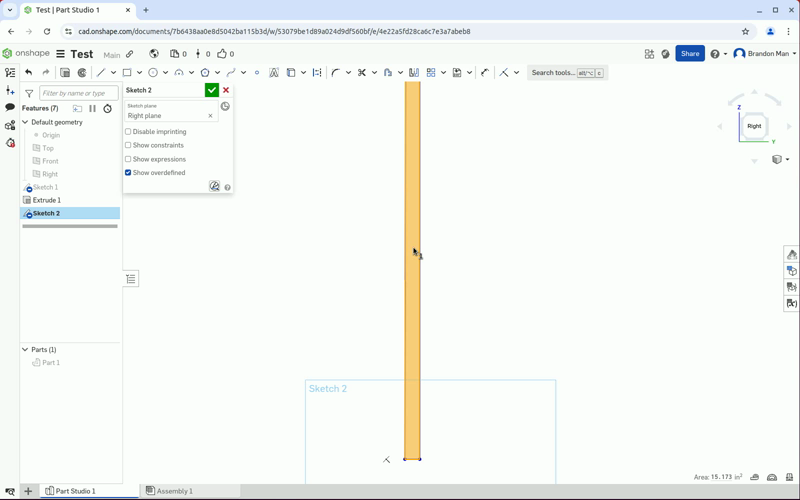
scroll(-6)
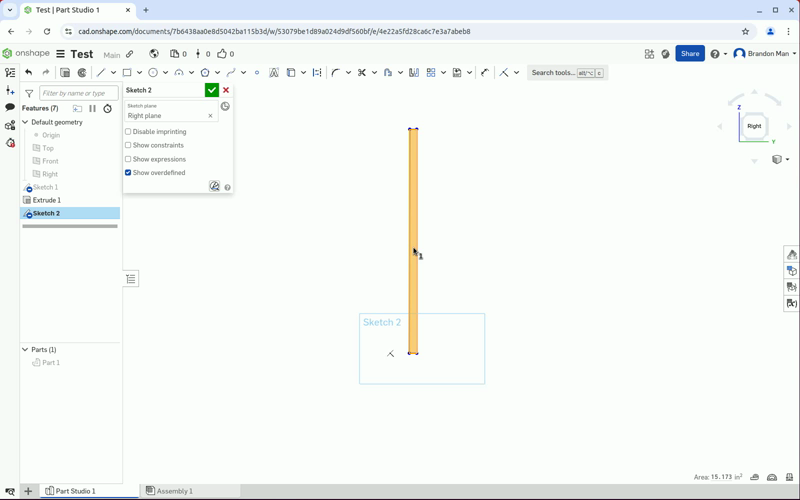
scroll(-6)
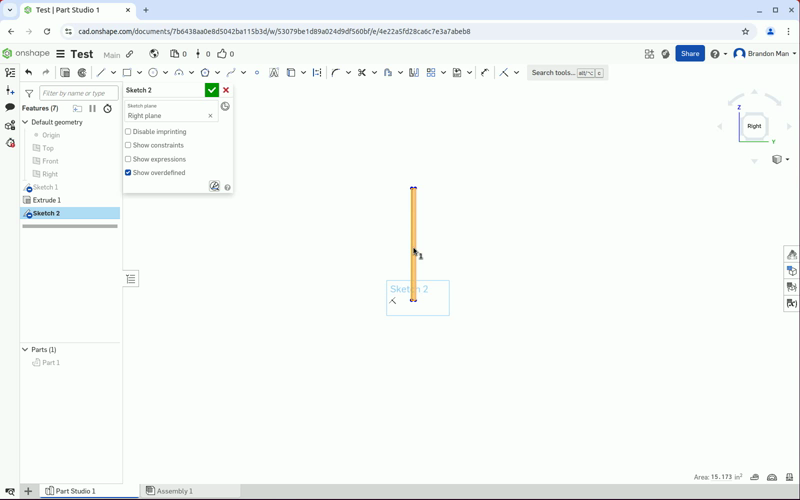
mouse_move(73, 352)
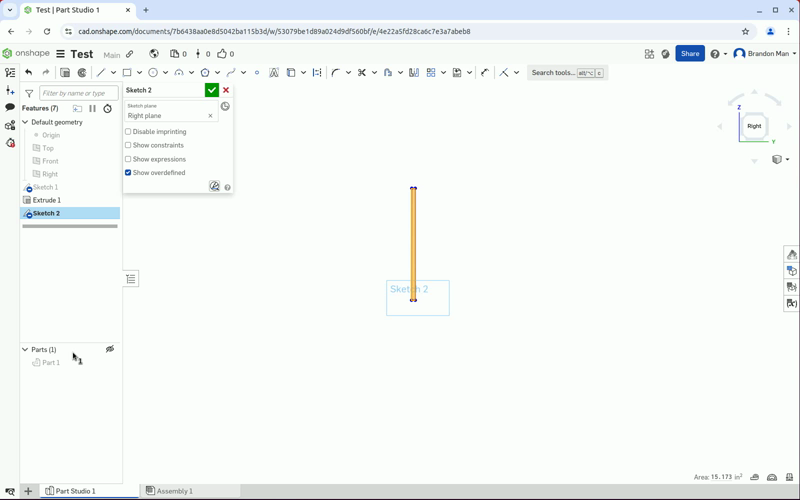
key(shift+y)
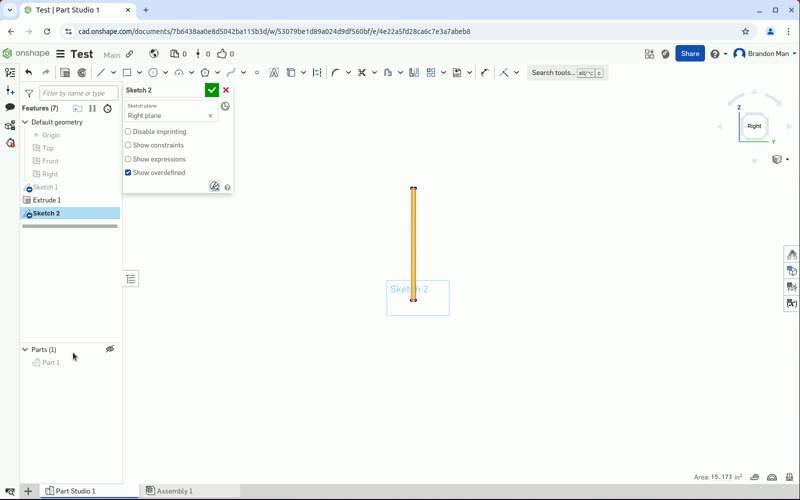
key(shift+e)
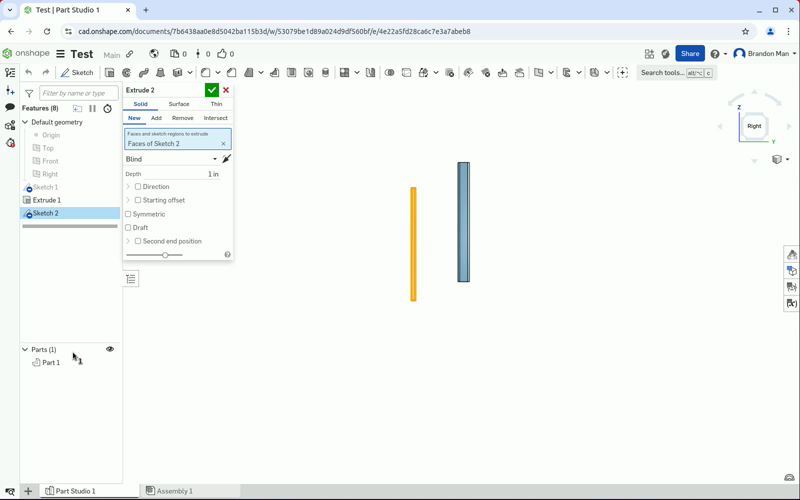
mouse_move(143, 106)
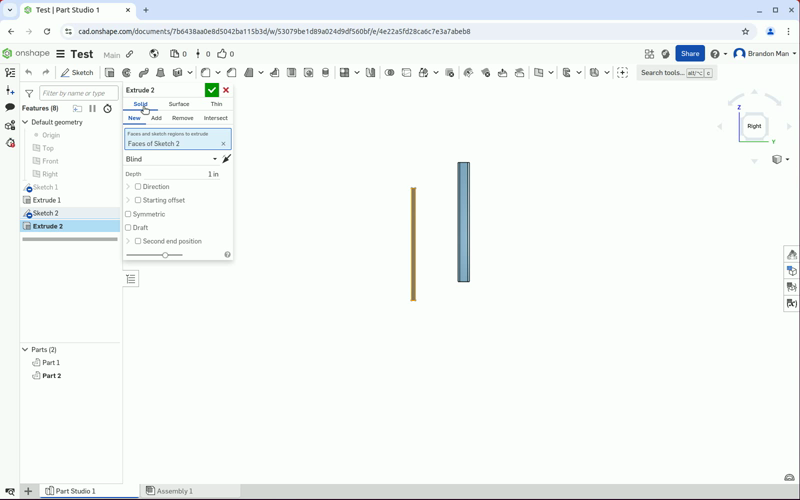
click(143, 106)
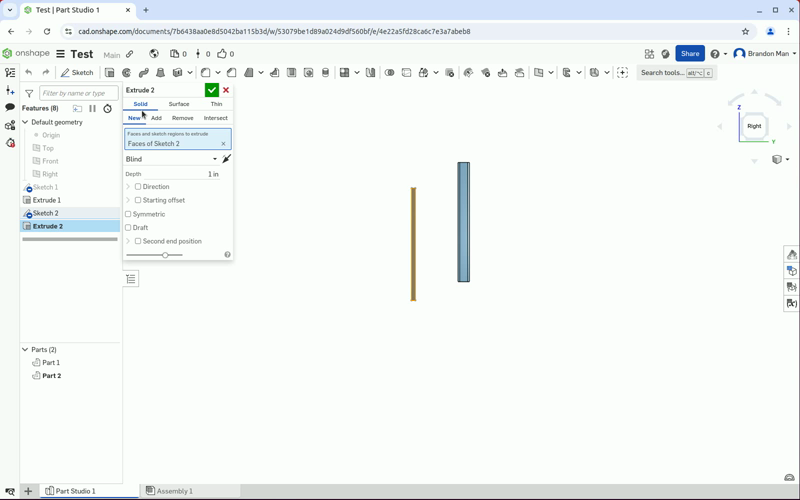
mouse_move(137, 120)
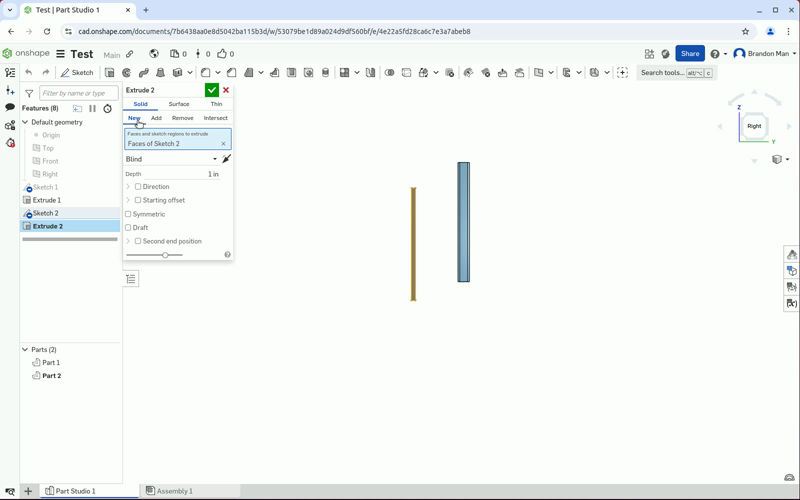
click(137, 120)
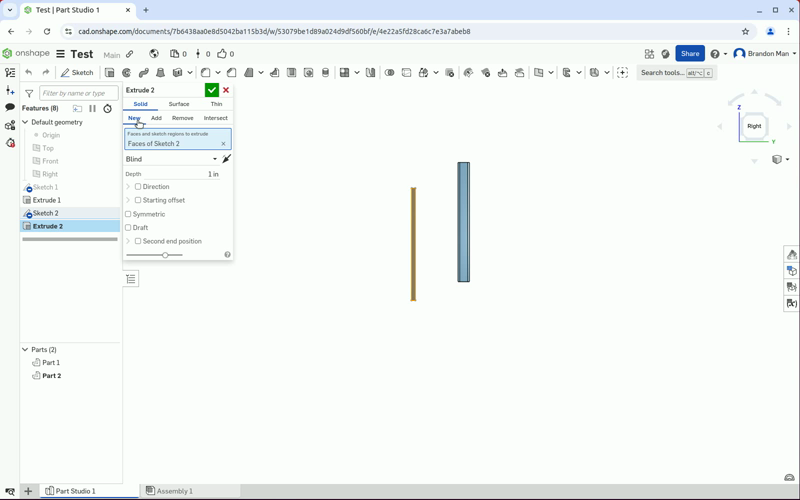
key(tab, 4)
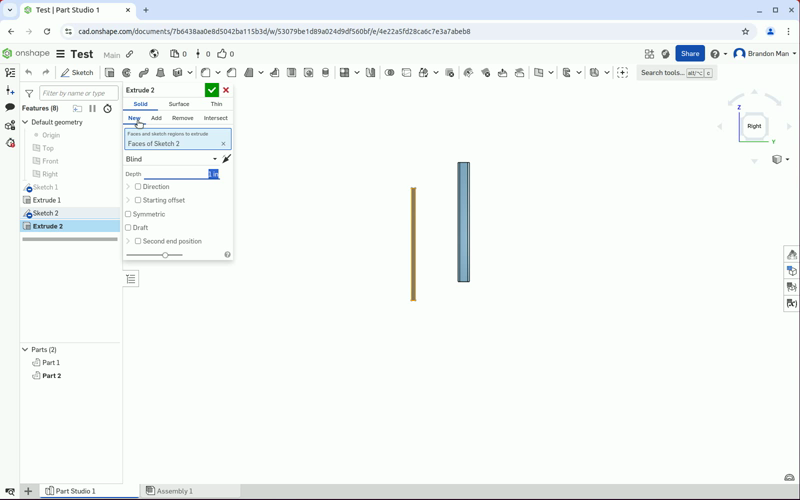
text(-0.241)
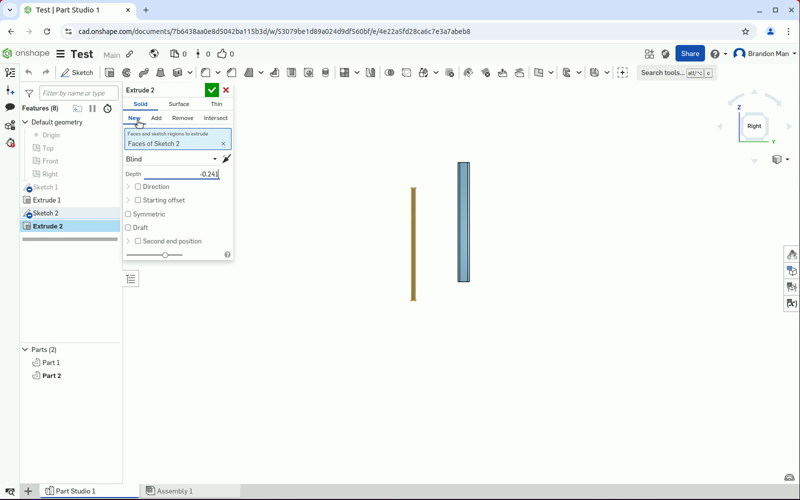
key(enter)
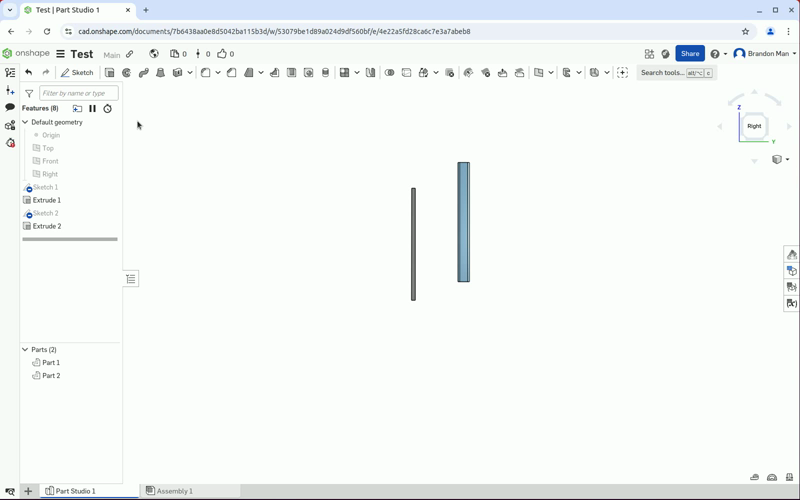
key(shift+h)
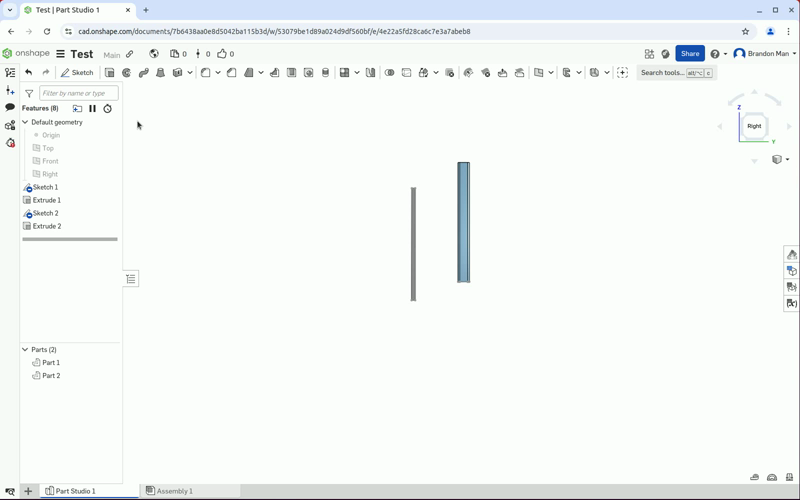
key(shift+h)
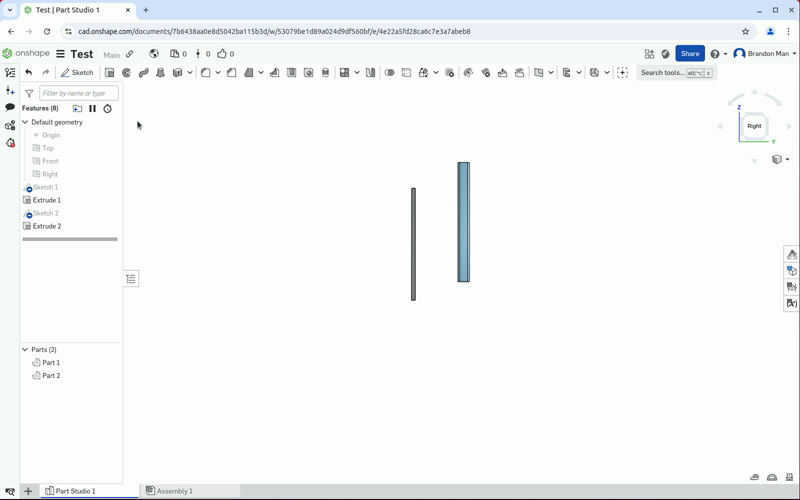
mouse_move(73, 189)
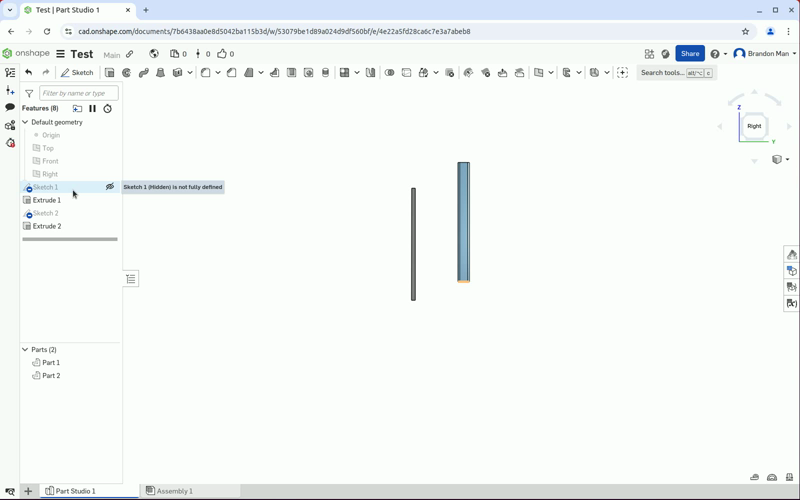
click(73, 189)
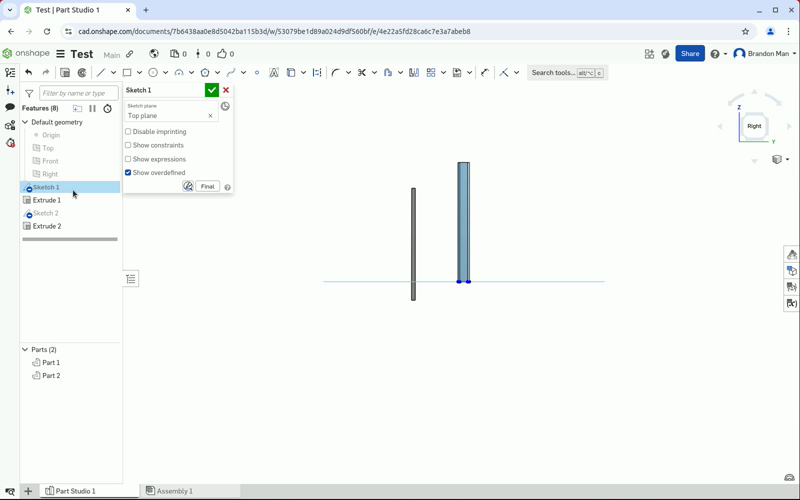
mouse_move(229, 92)
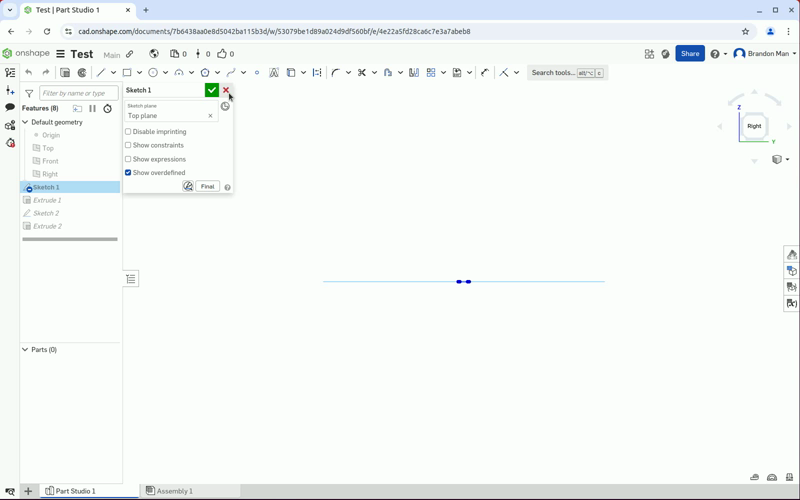
click(229, 92)
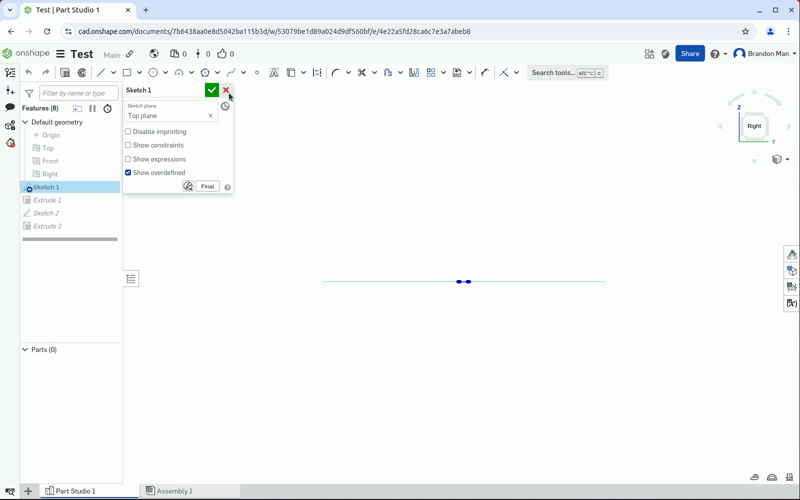
key(shift+s)
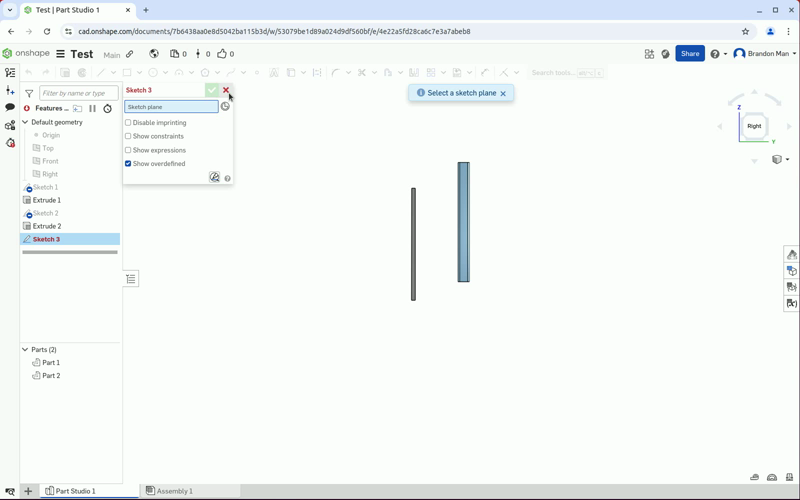
mouse_move(73, 176)
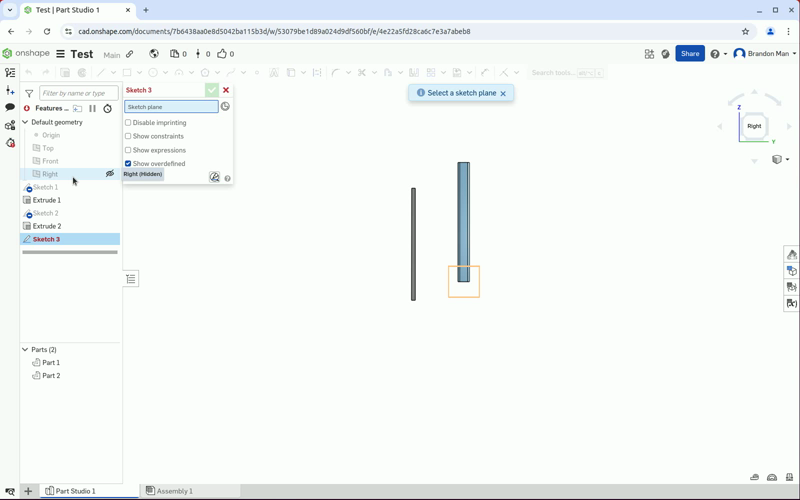
click(73, 176)
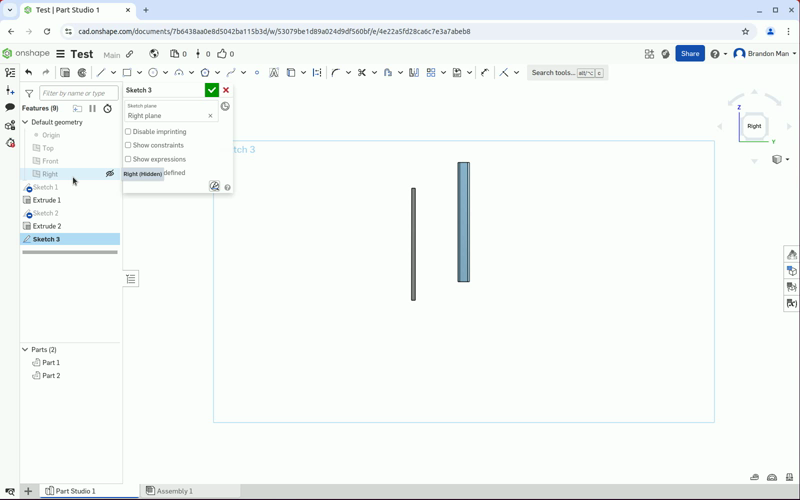
mouse_move(73, 352)
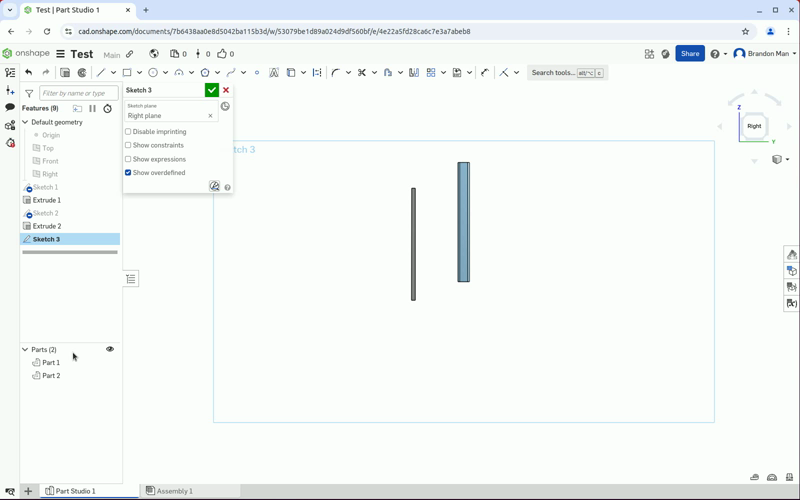
key(y)
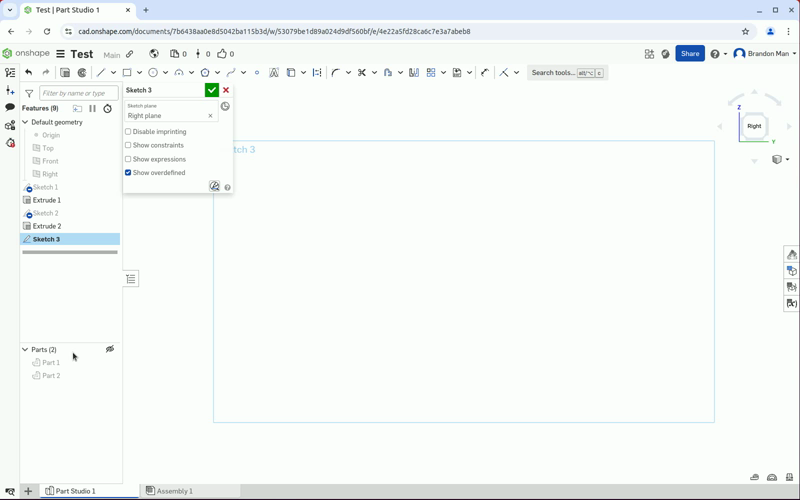
key(l)
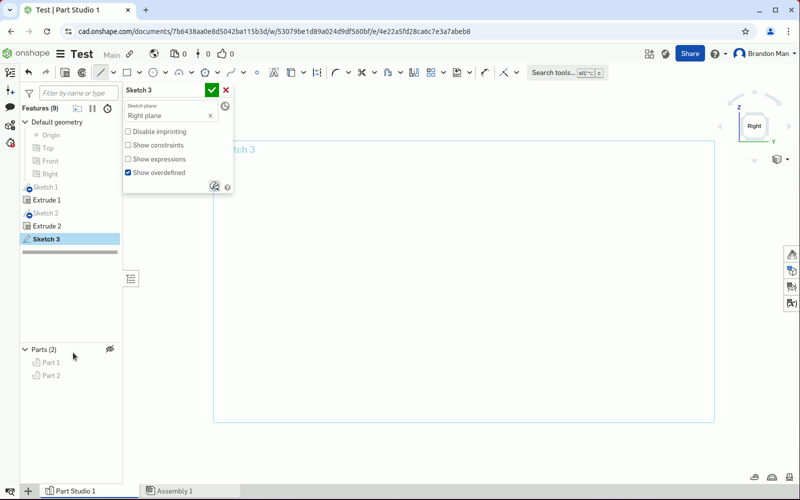
key_down(shift)
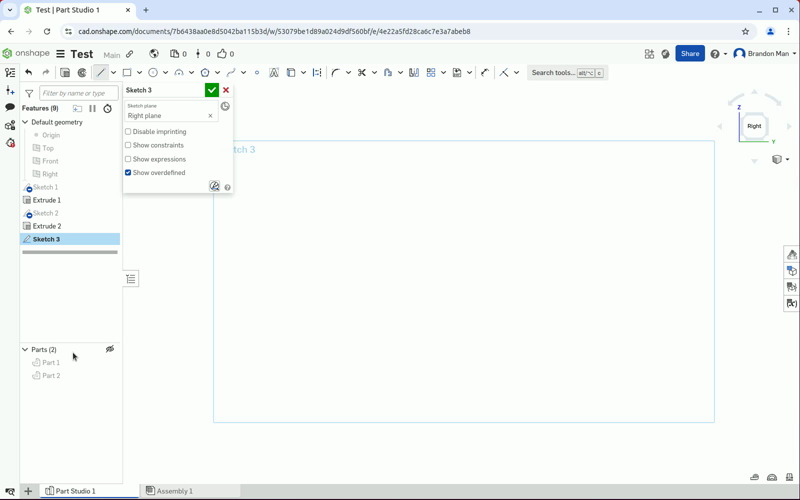
mouse_move(502, 300)
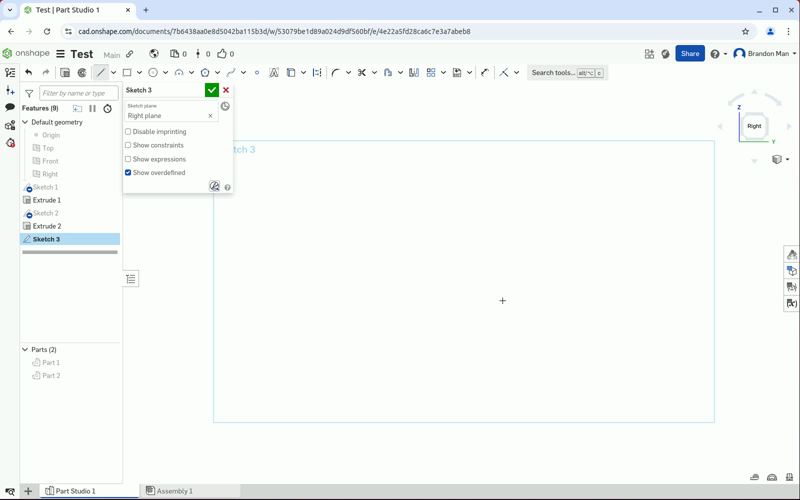
click(502, 300)
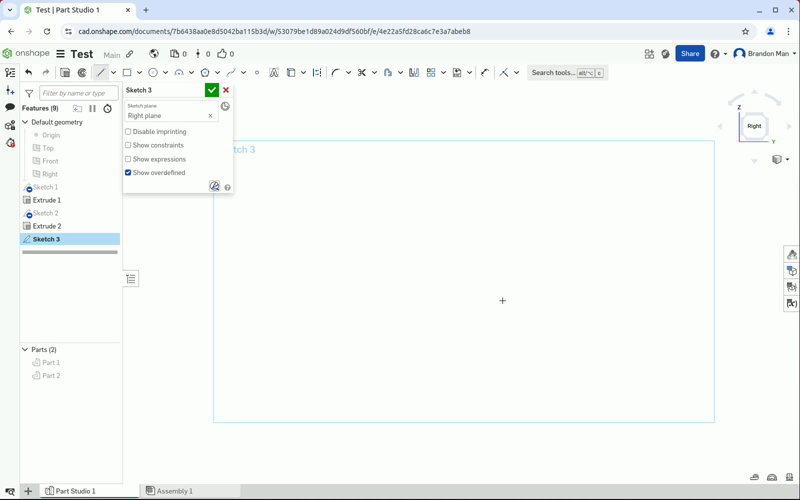
key_up(shift)
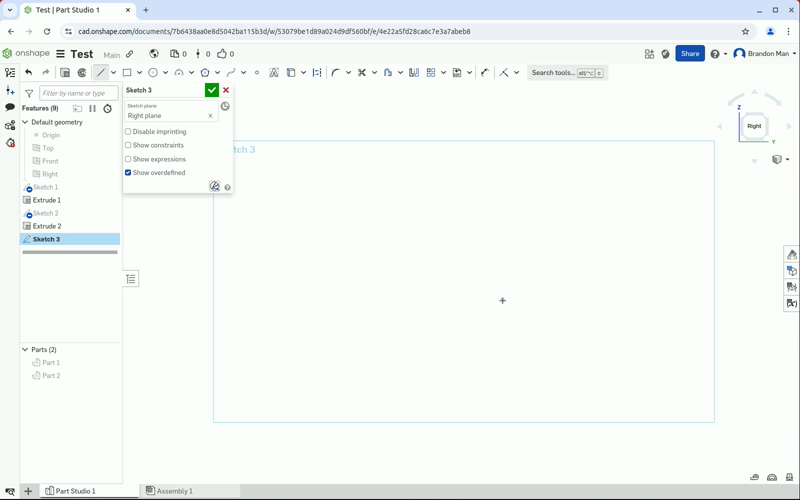
key_down(shift)
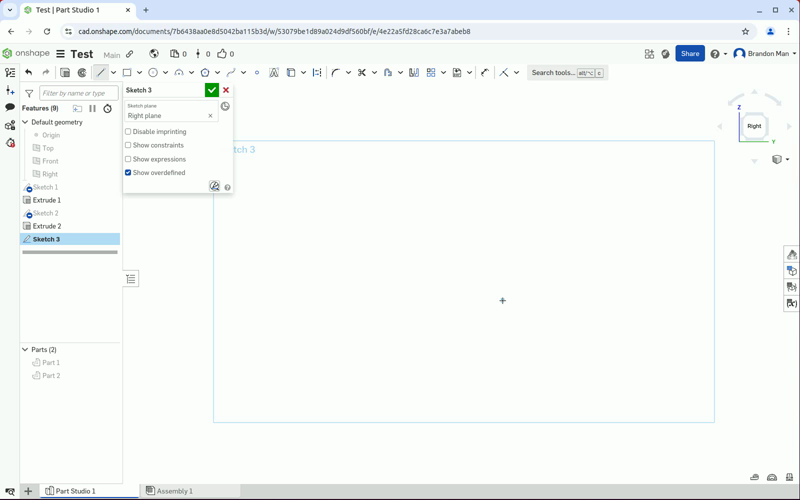
mouse_move(532, 300)
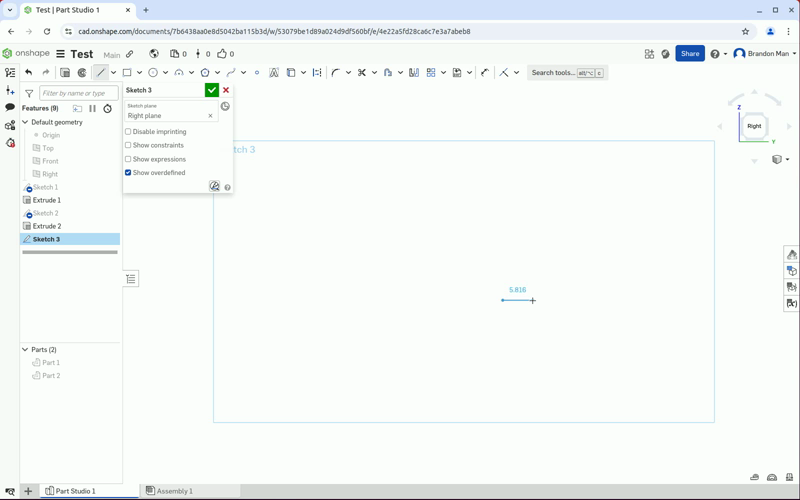
mouse_move(506, 300)
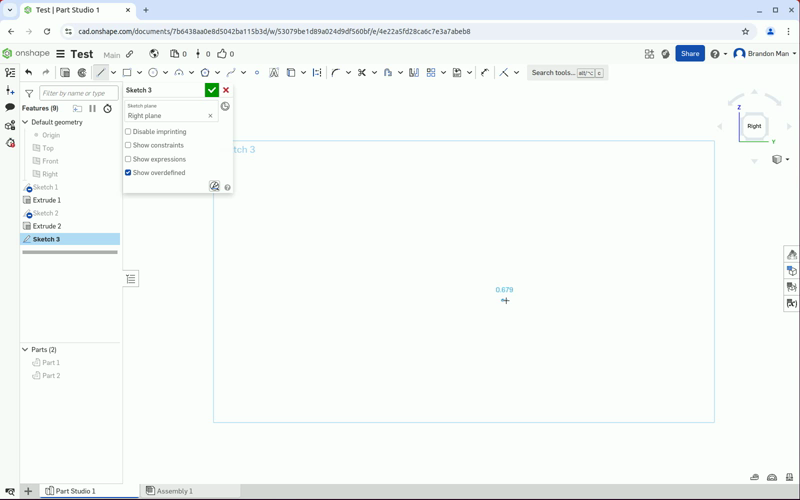
scroll(6)
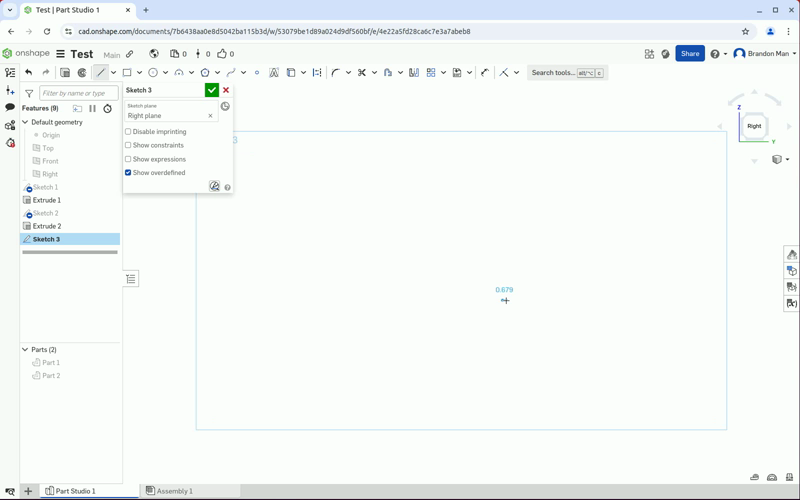
scroll(6)
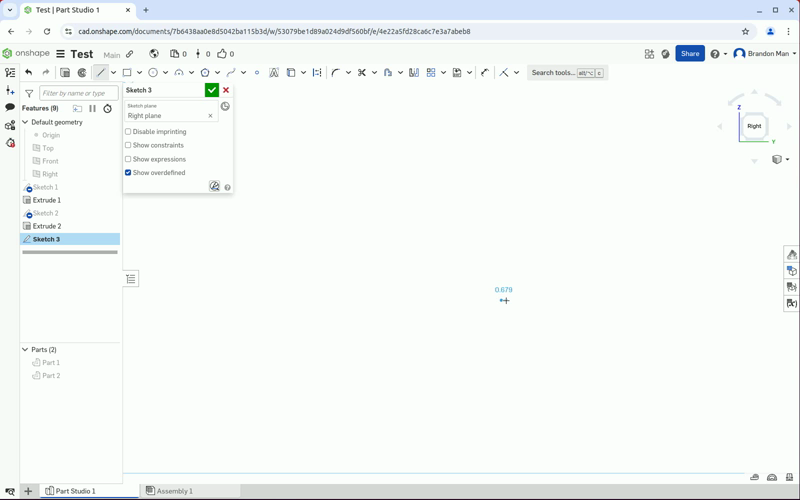
scroll(6)
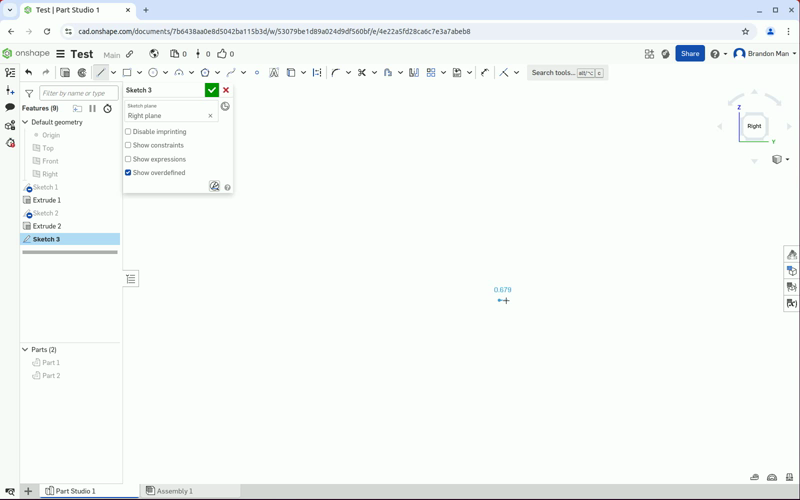
scroll(6)
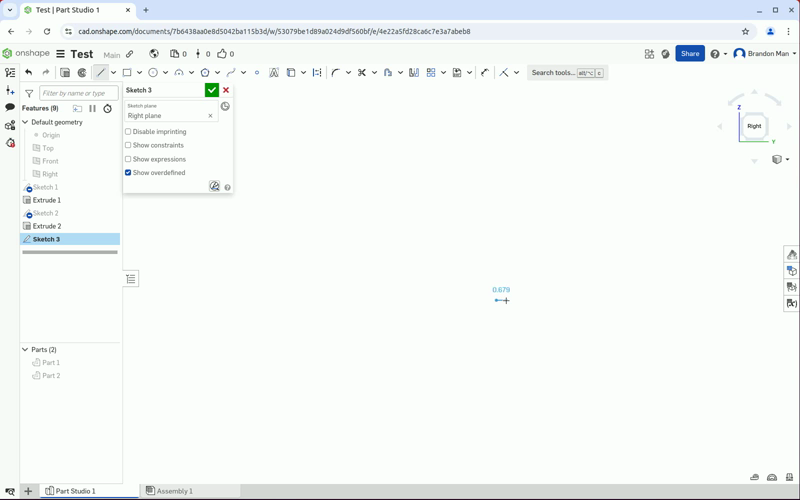
scroll(6)
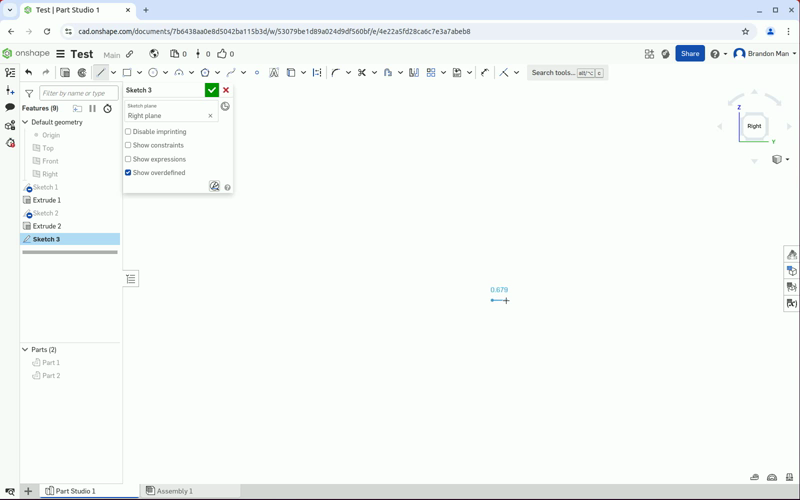
scroll(6)
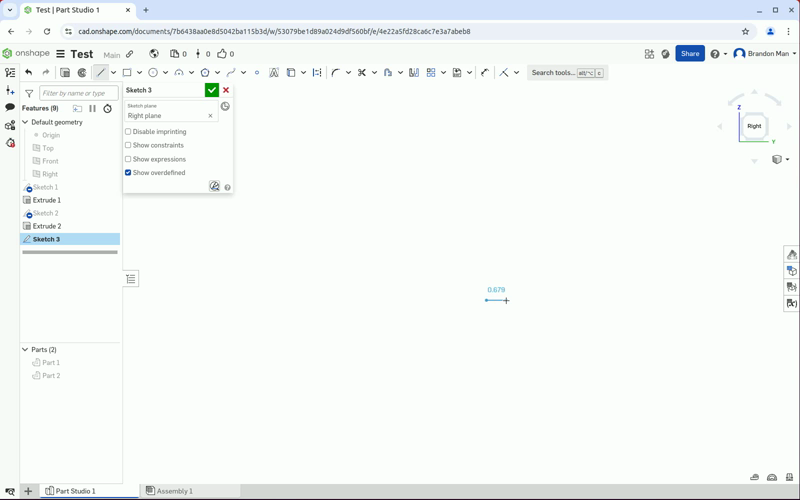
scroll(6)
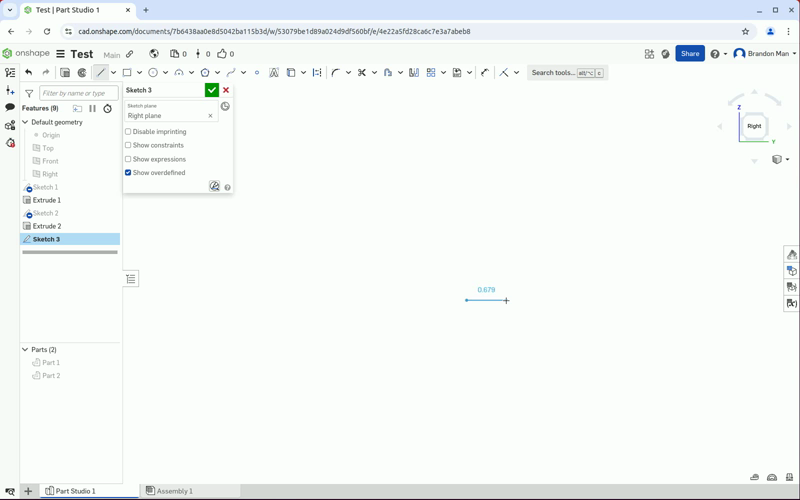
click(506, 300)
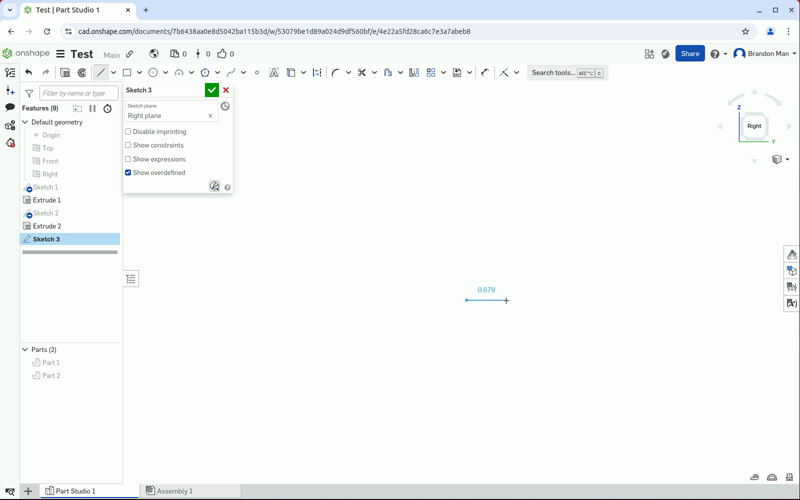
scroll(-6)
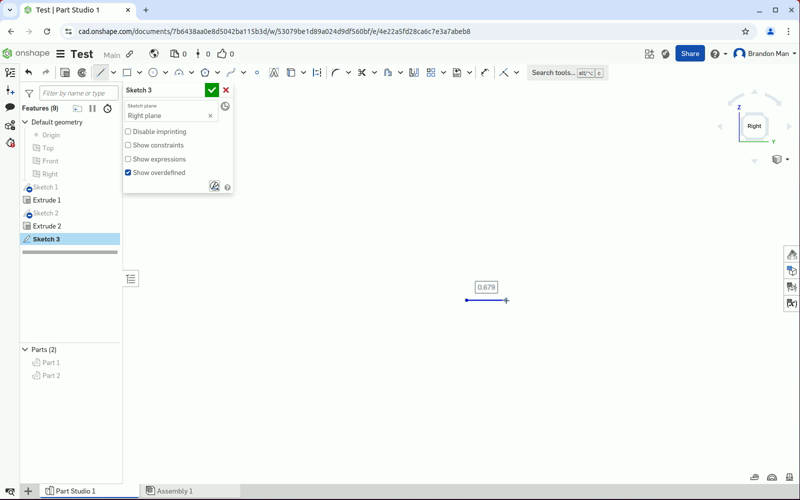
scroll(-6)
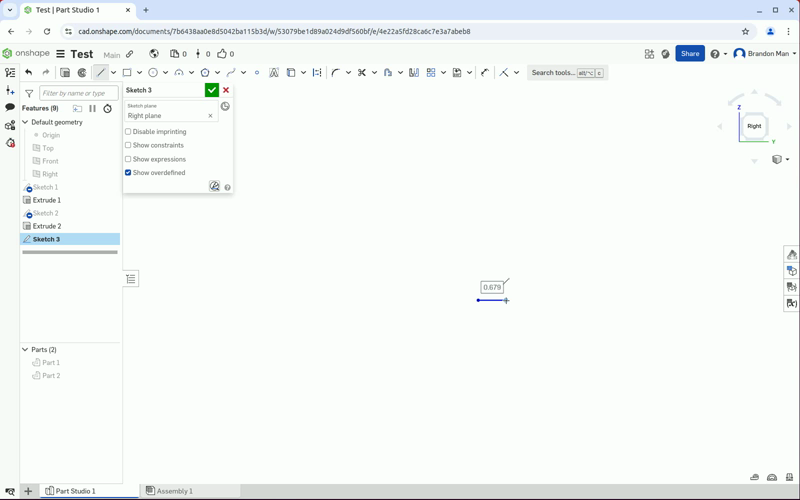
scroll(-6)
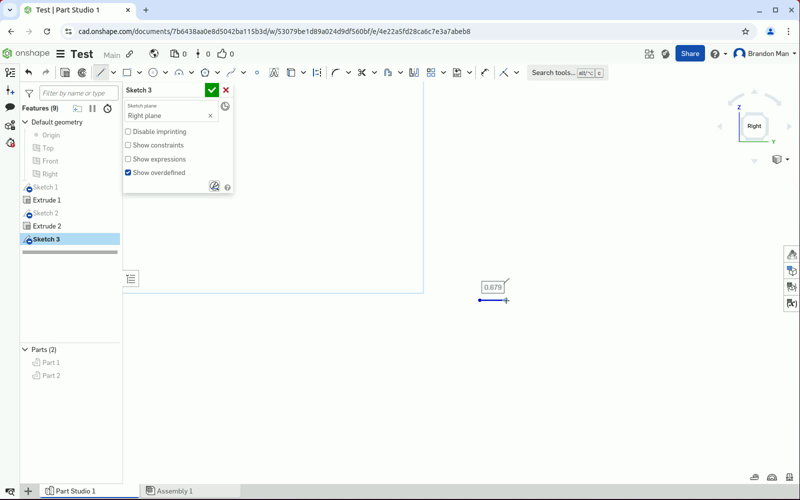
scroll(-6)
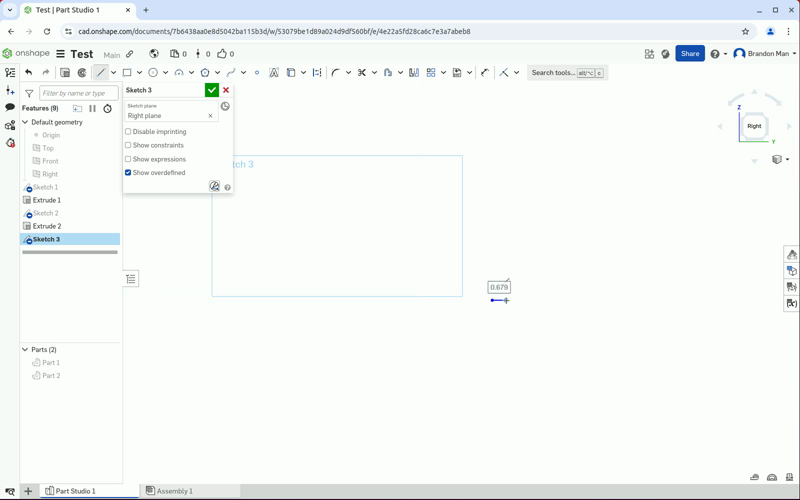
scroll(-6)
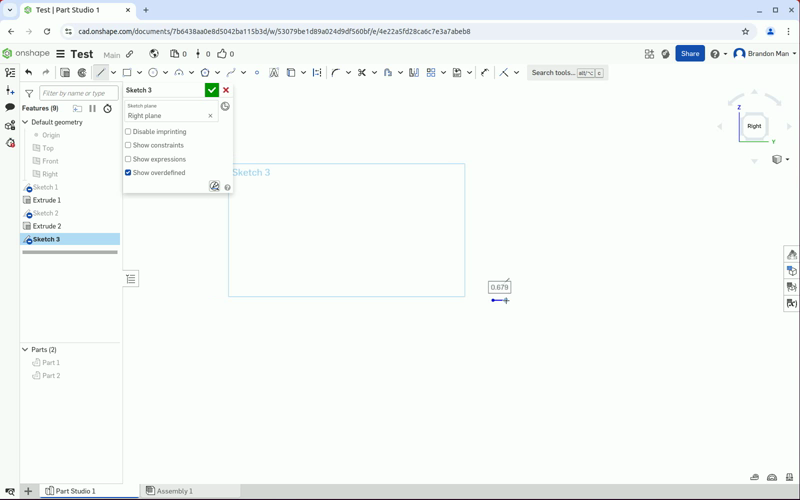
scroll(-6)
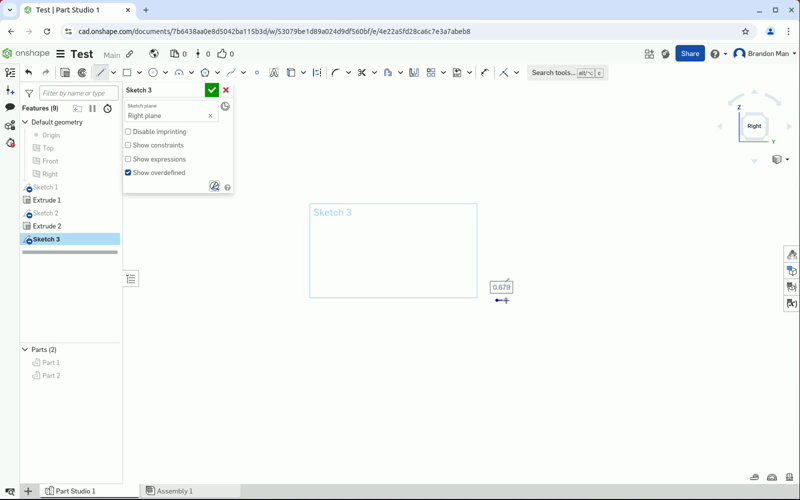
scroll(-6)
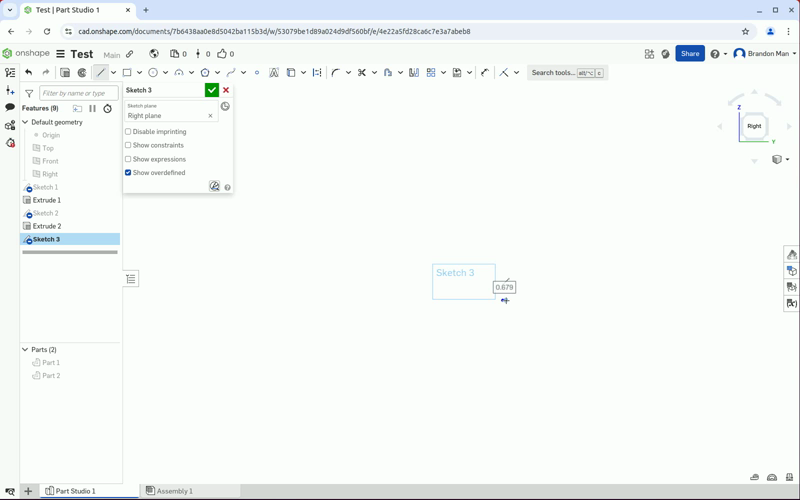
key_up(shift)
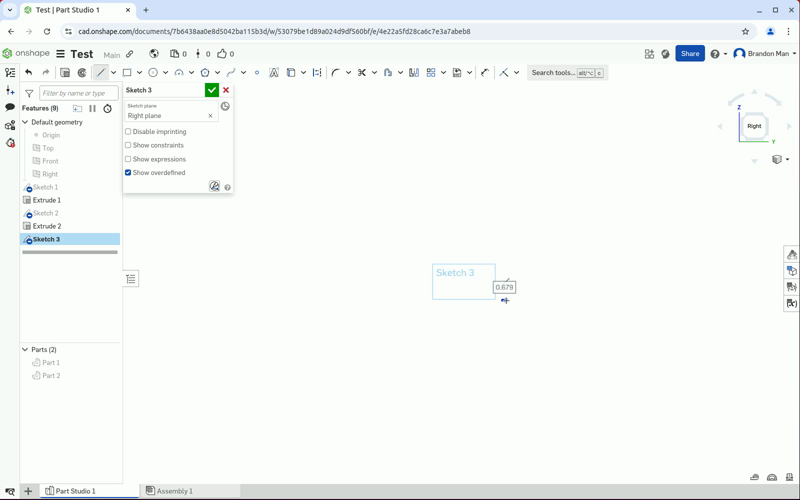
key_down(shift)
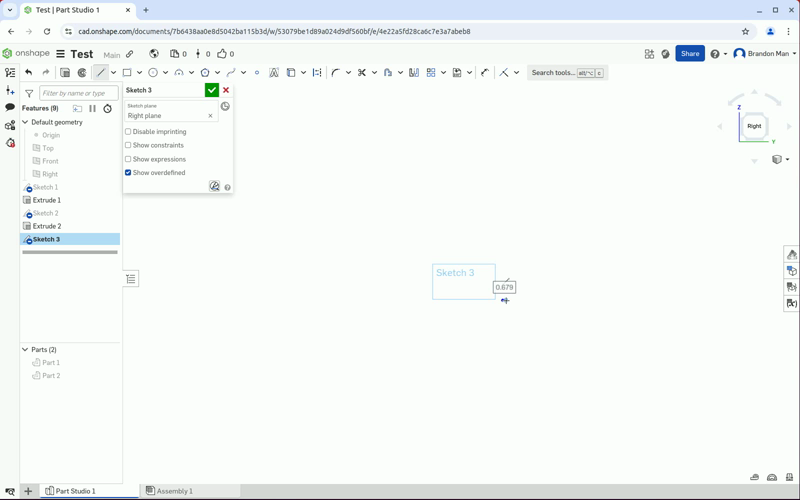
mouse_move(506, 188)
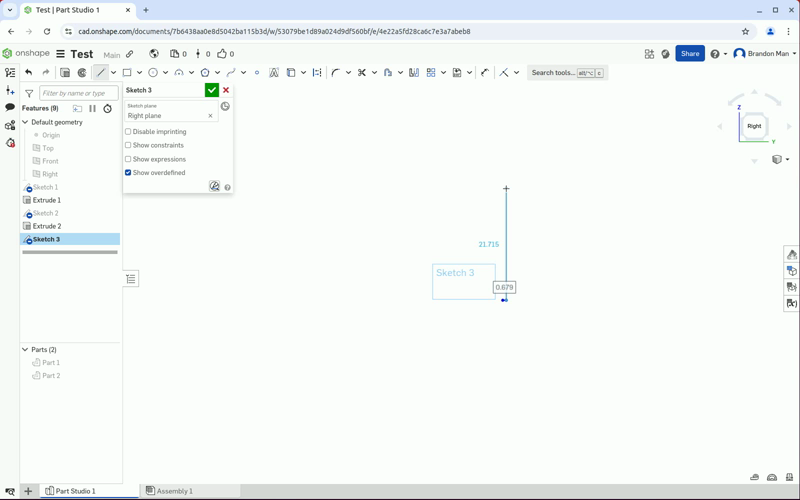
click(506, 188)
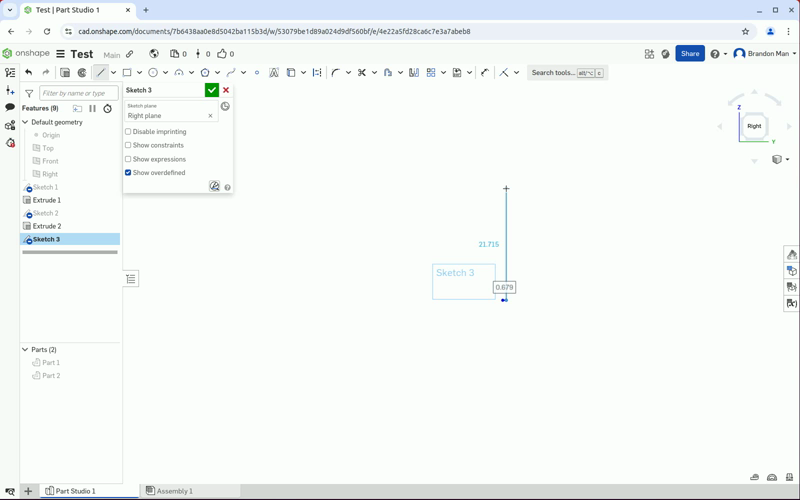
key_up(shift)
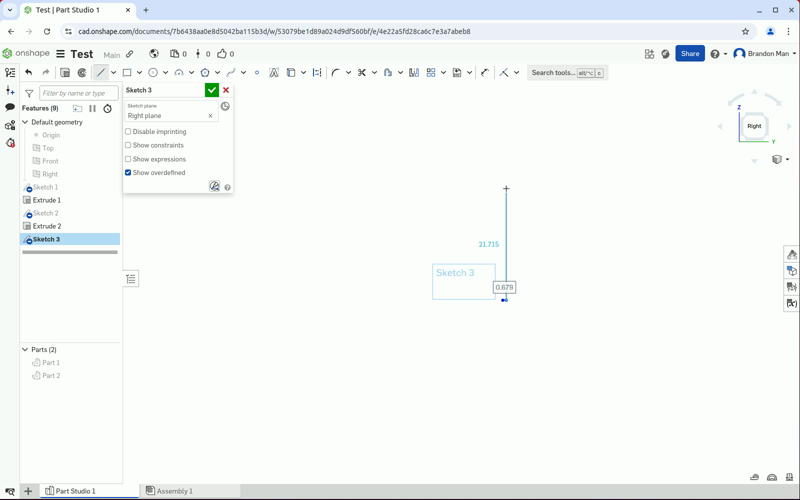
key_down(shift)
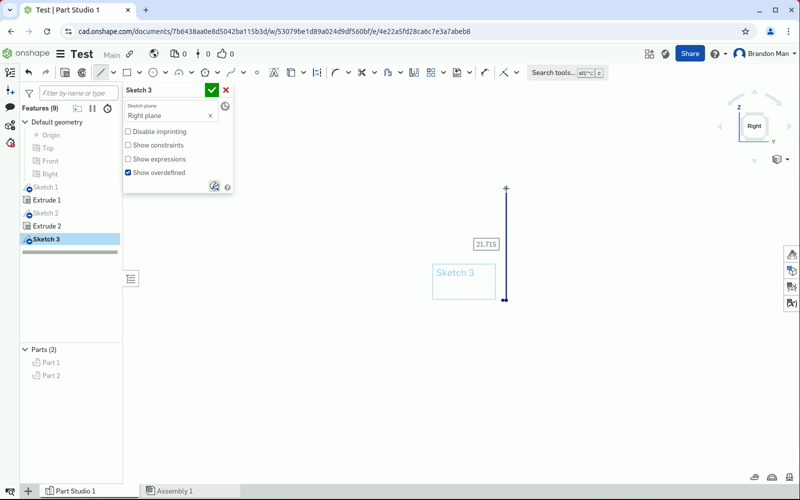
mouse_move(536, 188)
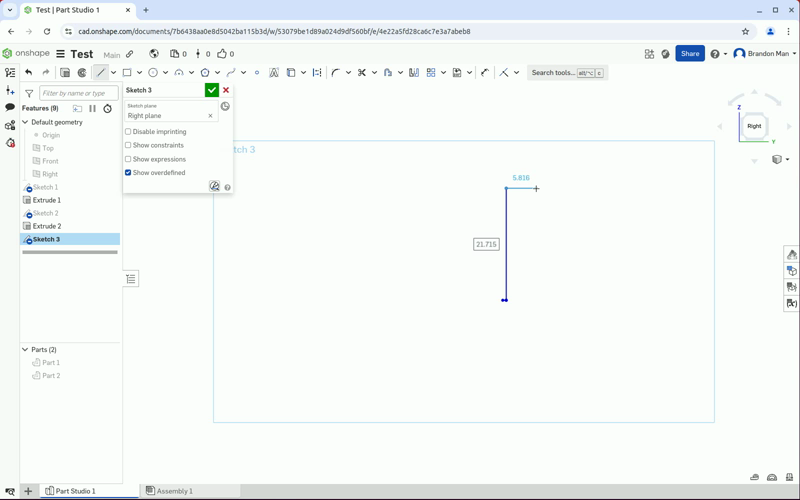
mouse_move(503, 188)
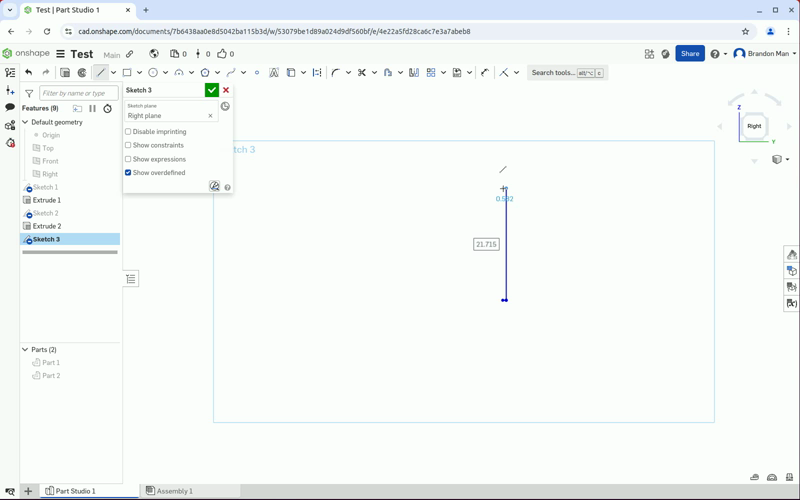
scroll(6)
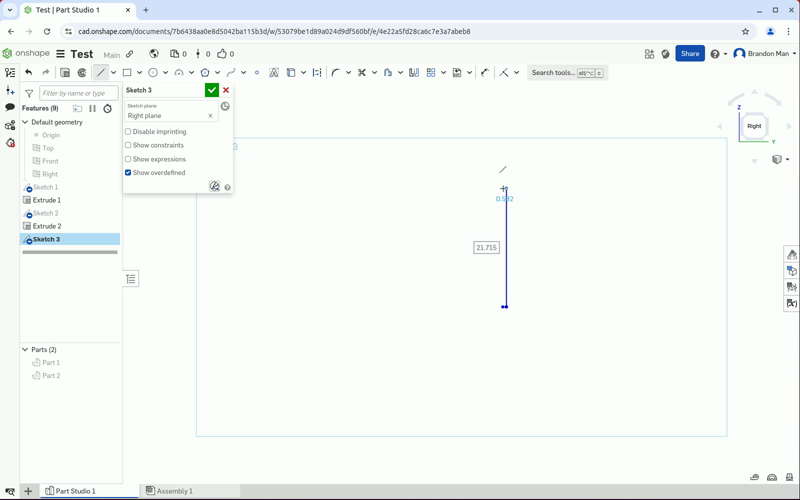
scroll(6)
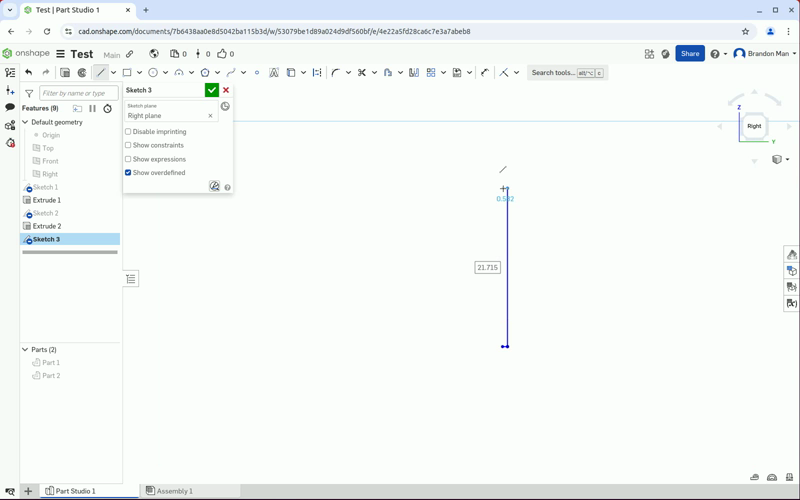
scroll(6)
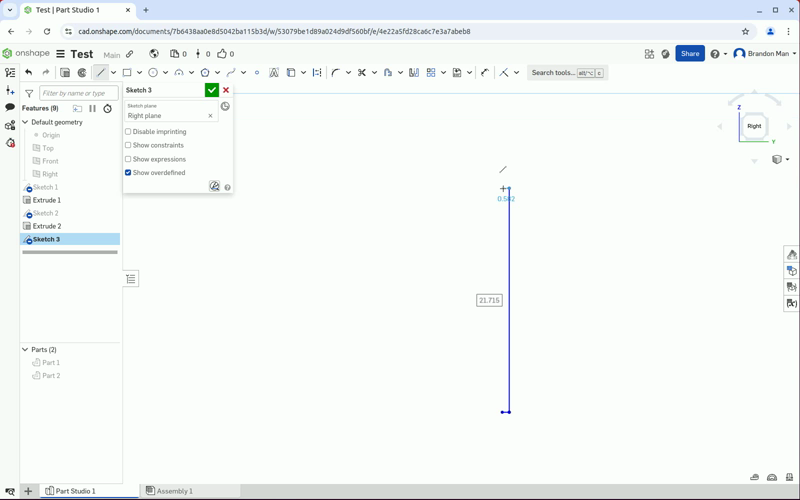
scroll(6)
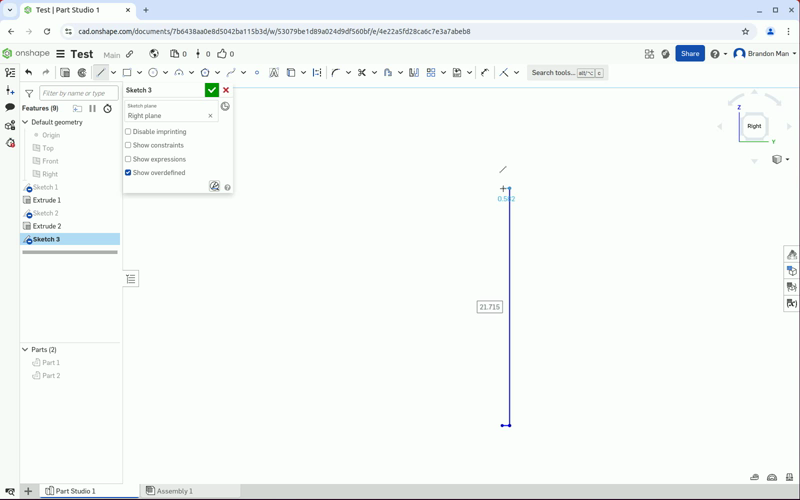
scroll(6)
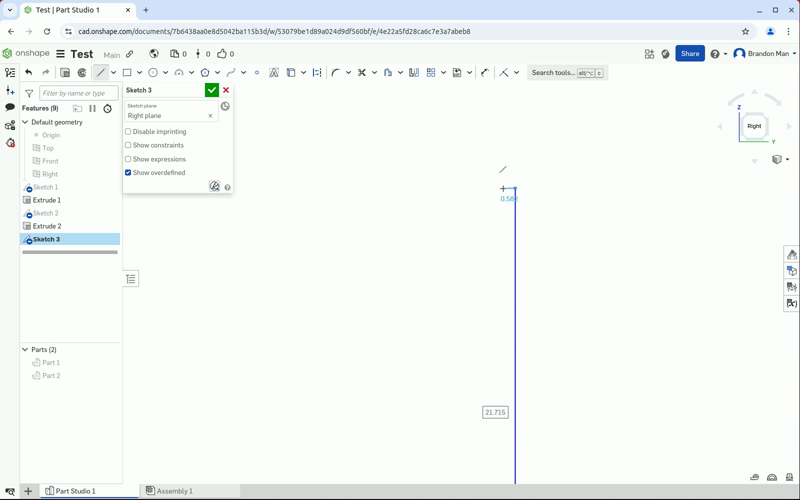
scroll(6)
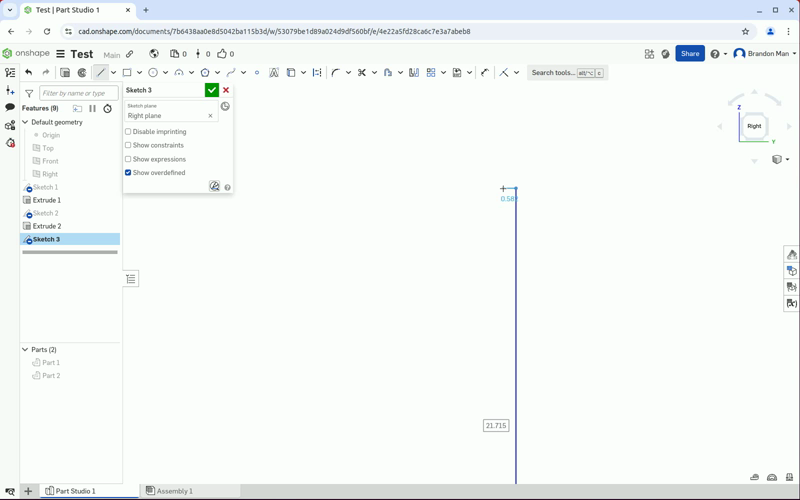
scroll(6)
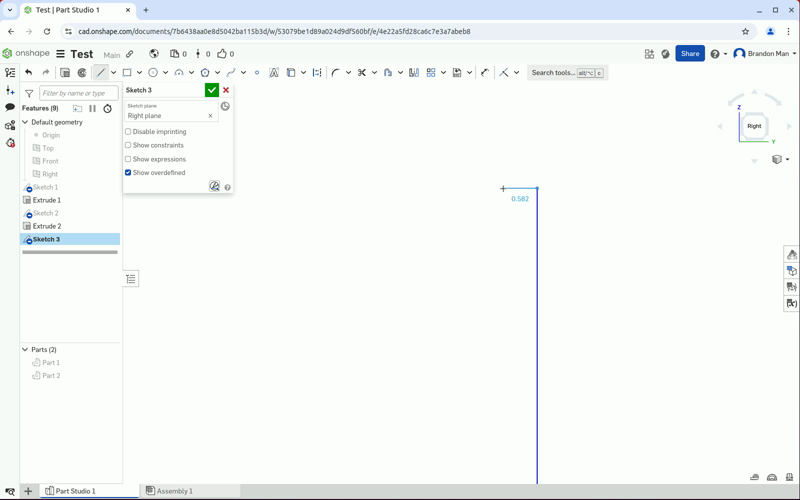
click(503, 188)
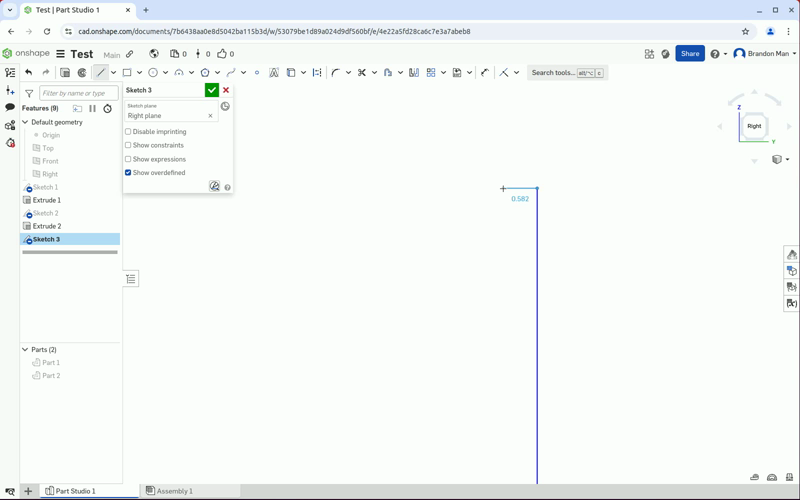
scroll(-6)
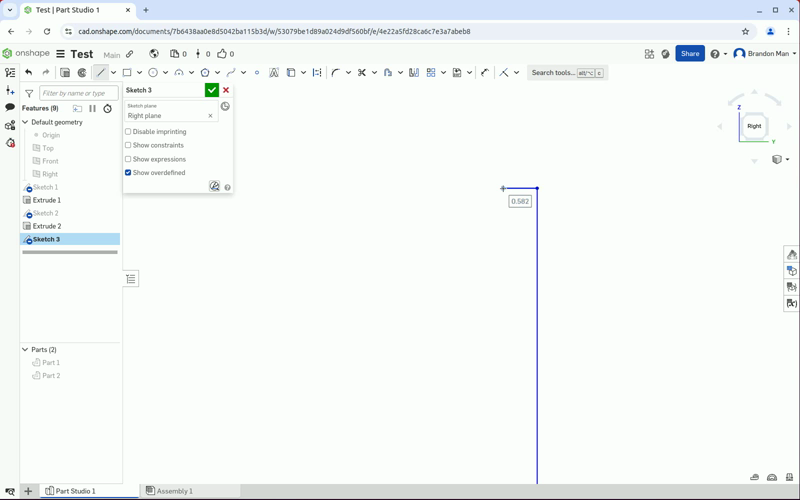
scroll(-6)
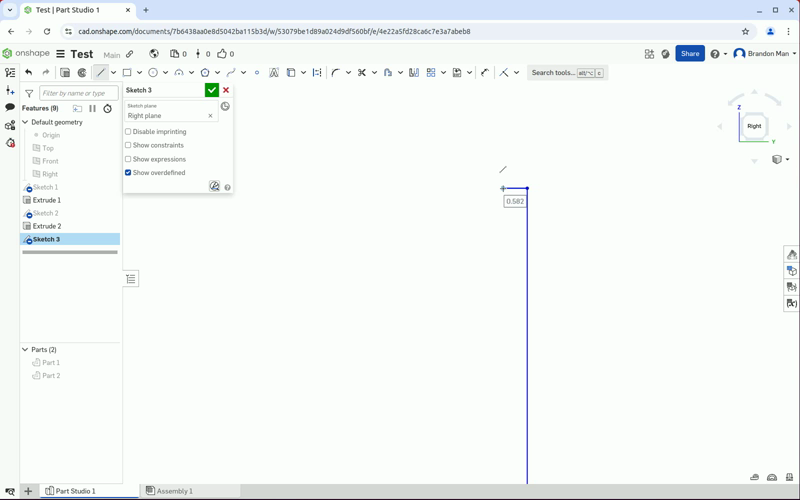
scroll(-6)
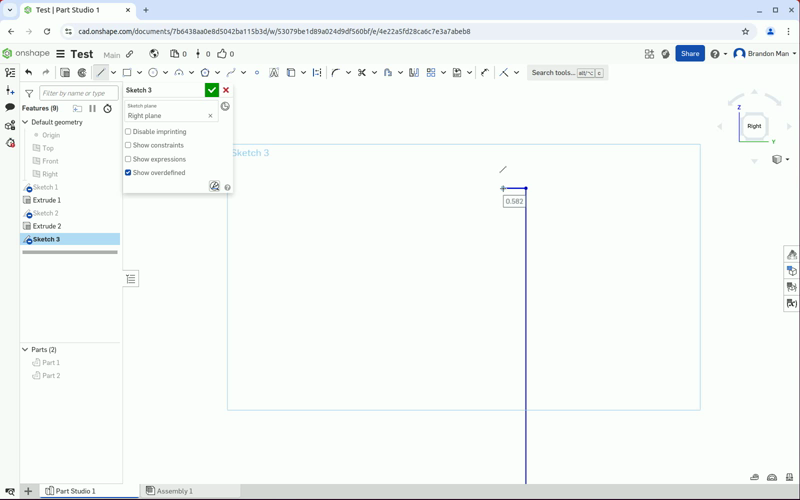
scroll(-6)
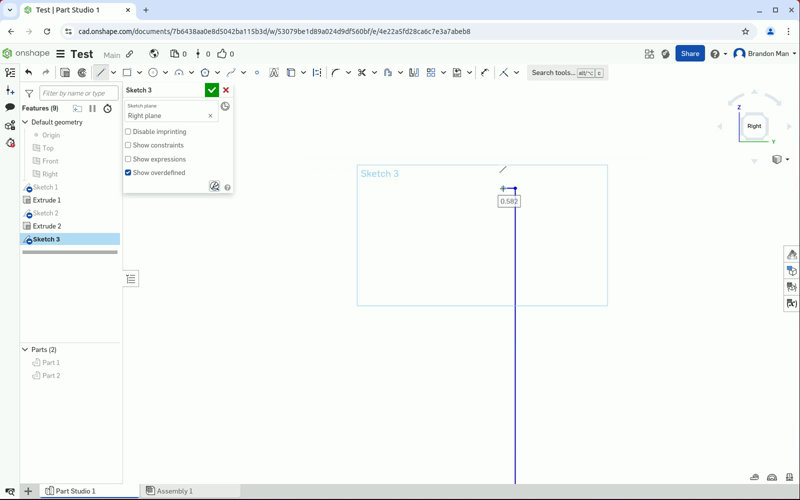
scroll(-6)
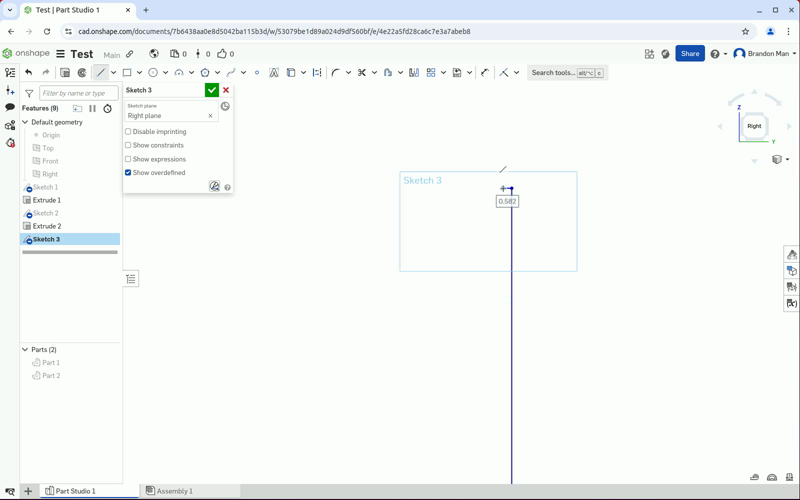
scroll(-6)
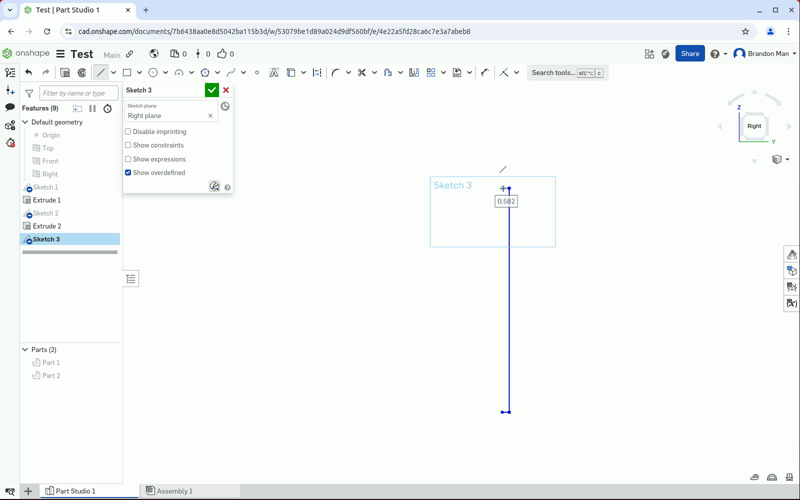
scroll(-6)
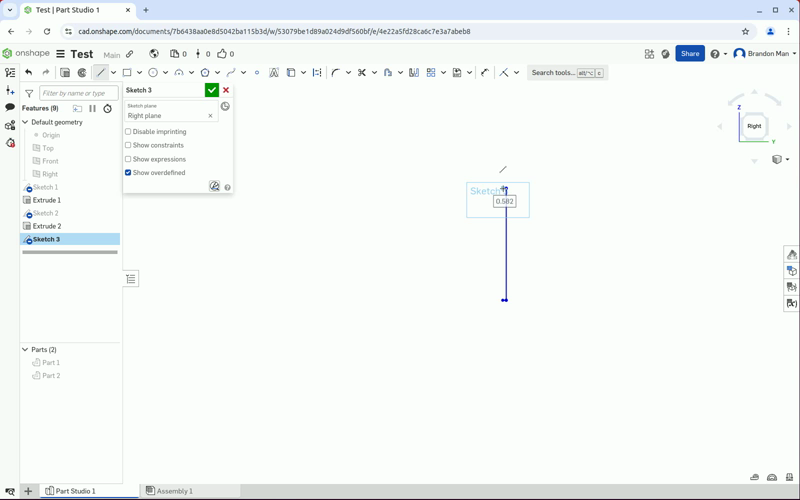
key_up(shift)
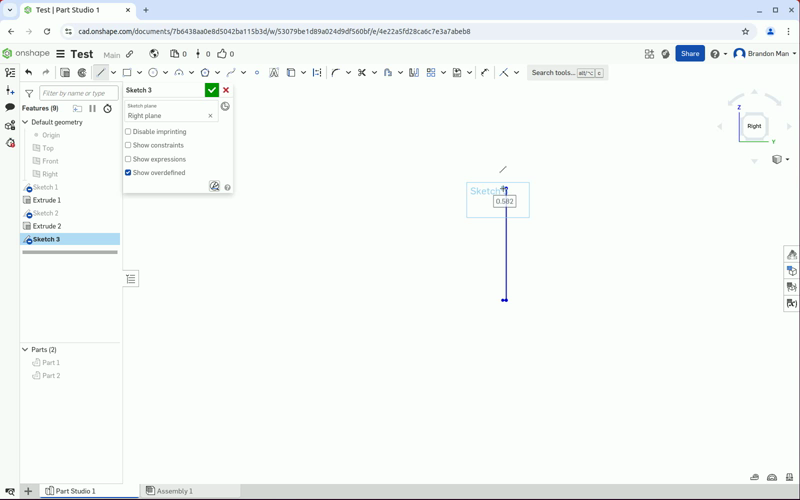
key_down(shift)
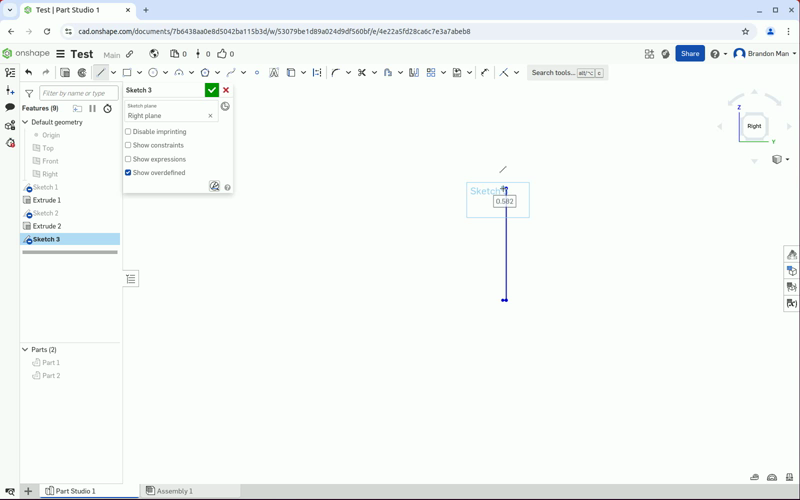
mouse_move(502, 300)
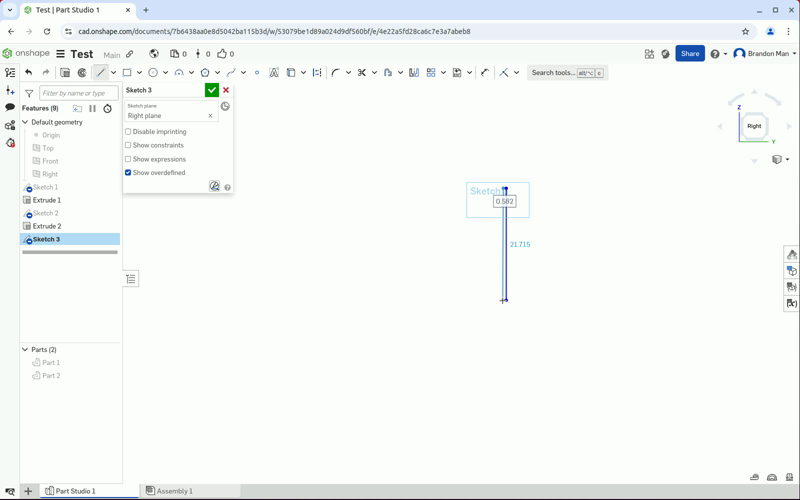
scroll(6)
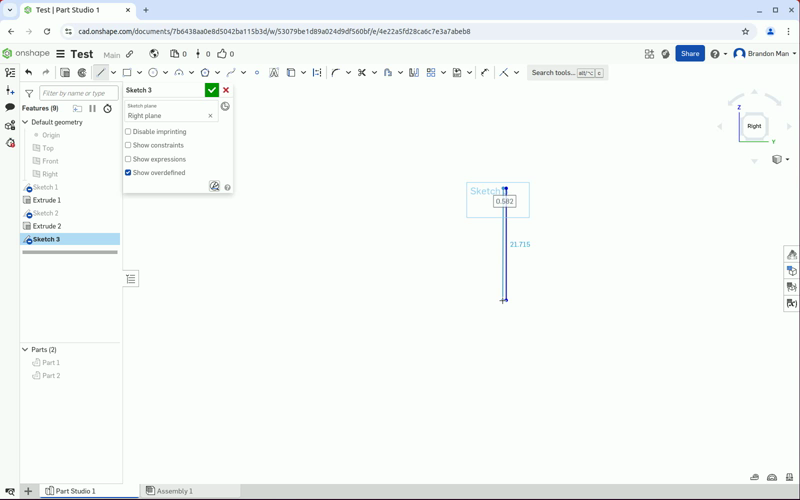
scroll(6)
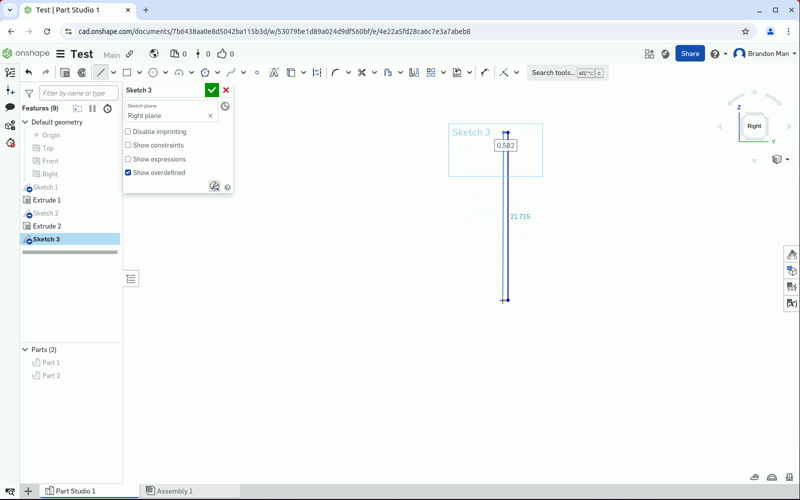
scroll(6)
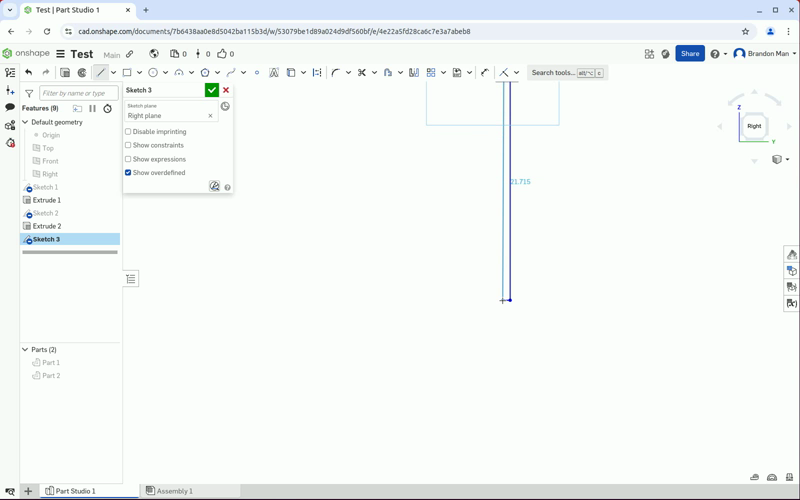
scroll(6)
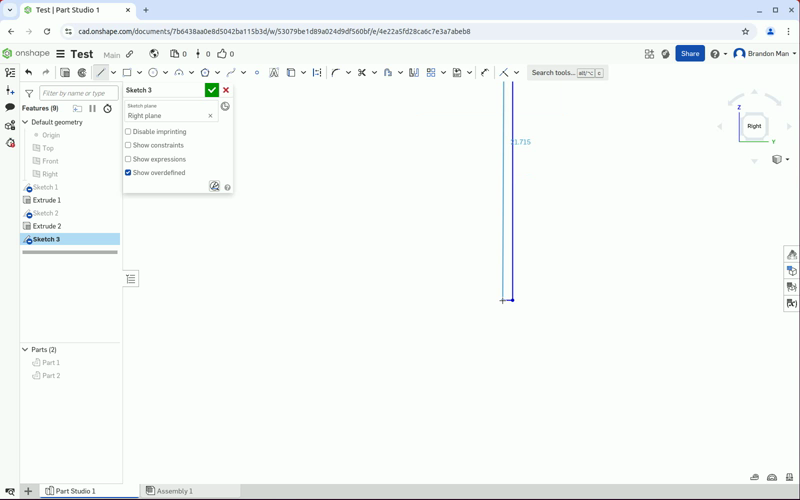
scroll(6)
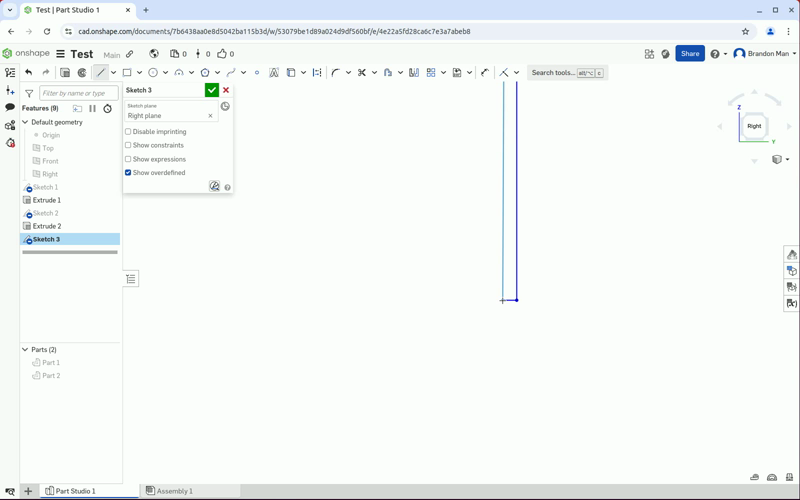
scroll(6)
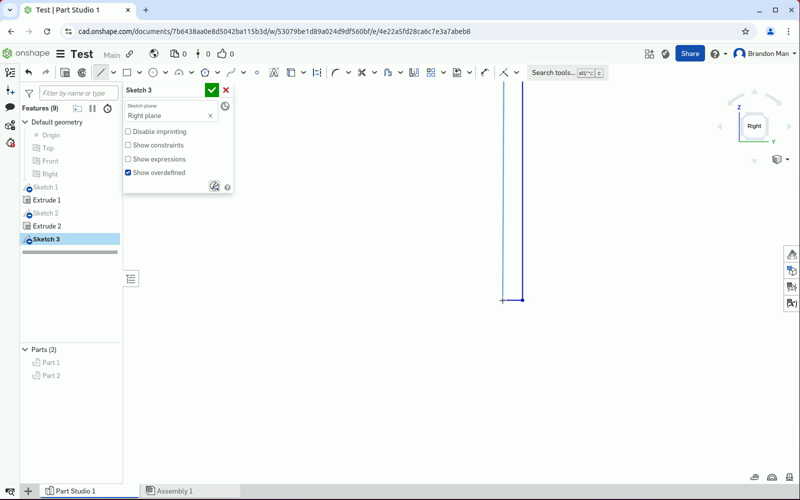
scroll(6)
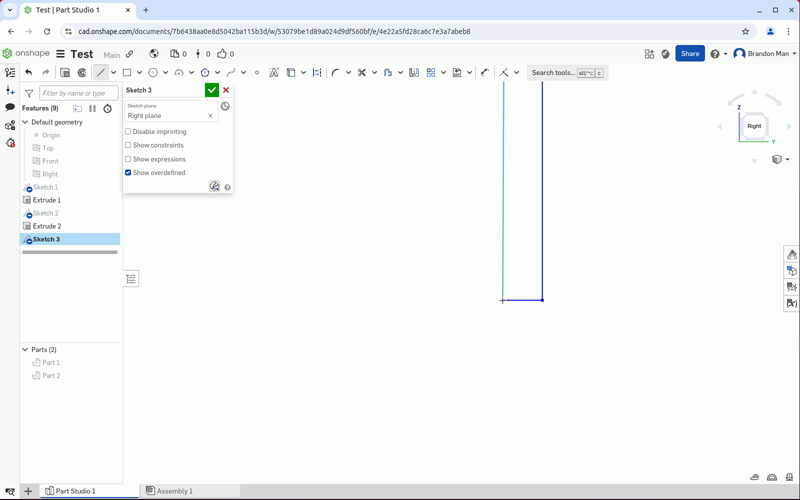
key_up(shift)
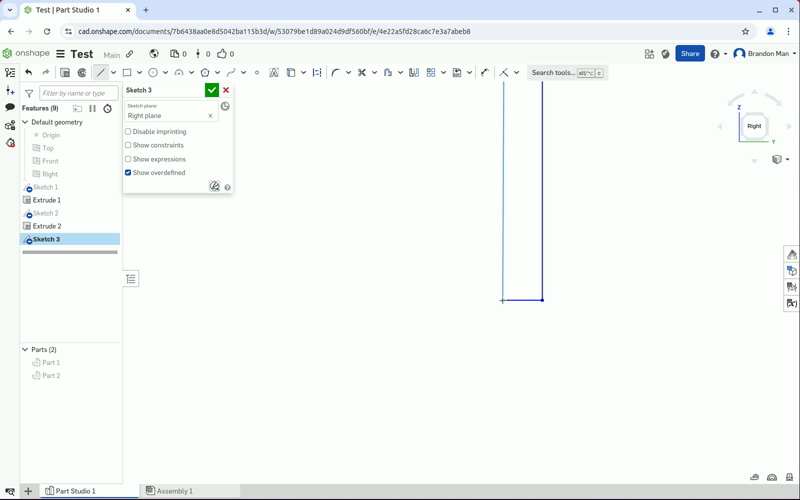
click(502, 300)
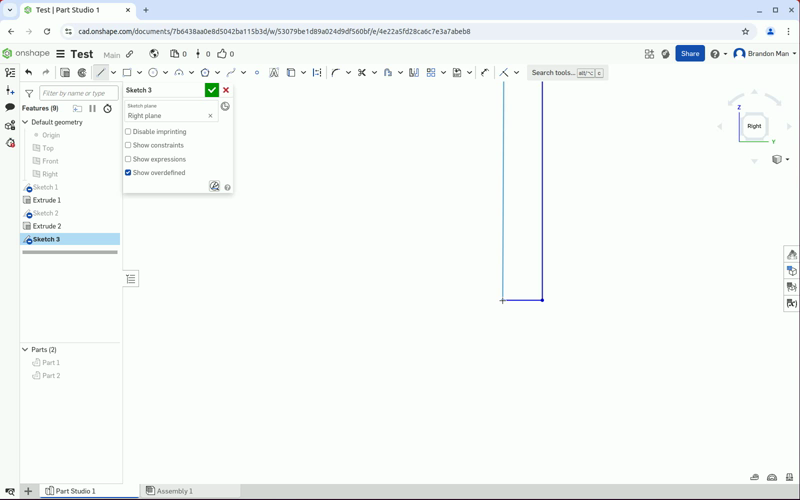
scroll(-6)
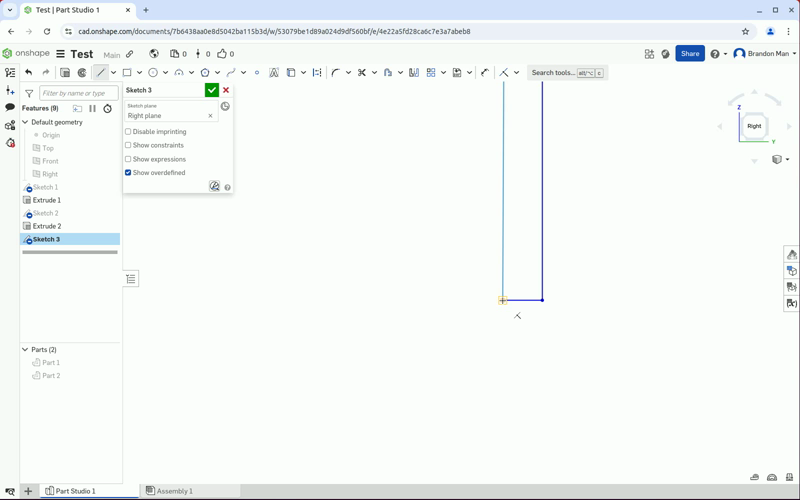
scroll(-6)
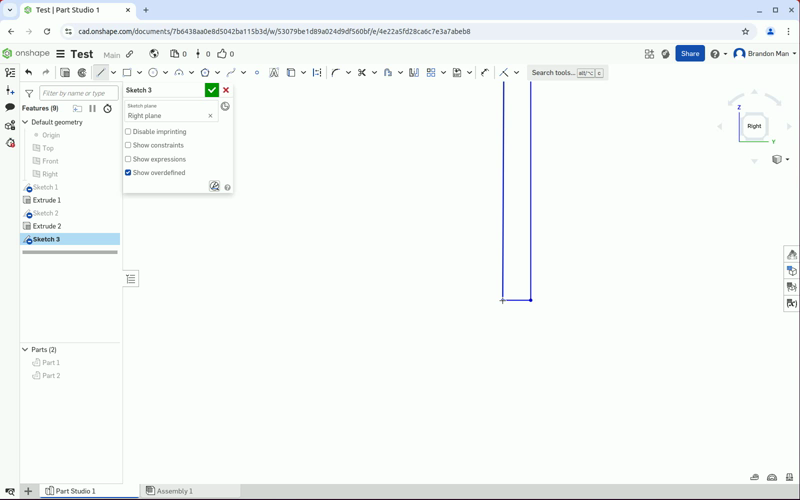
scroll(-6)
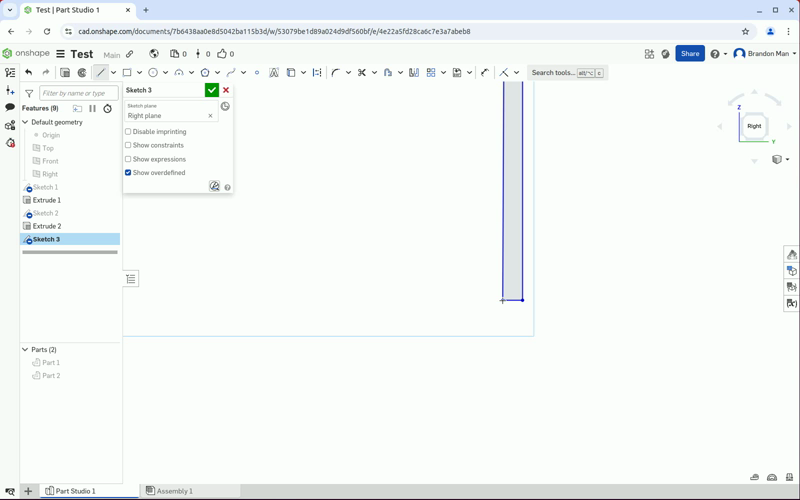
scroll(-6)
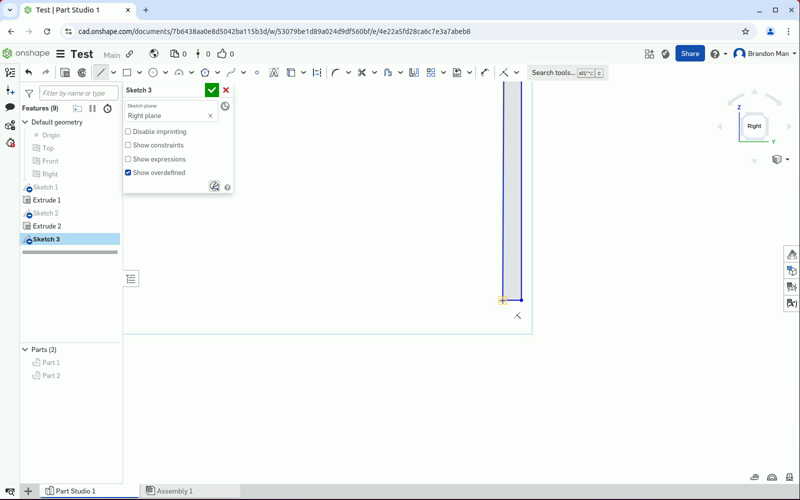
scroll(-6)
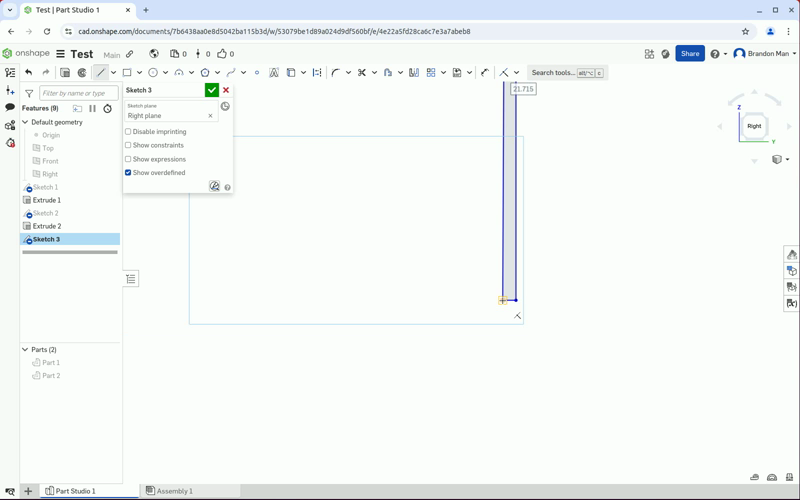
scroll(-6)
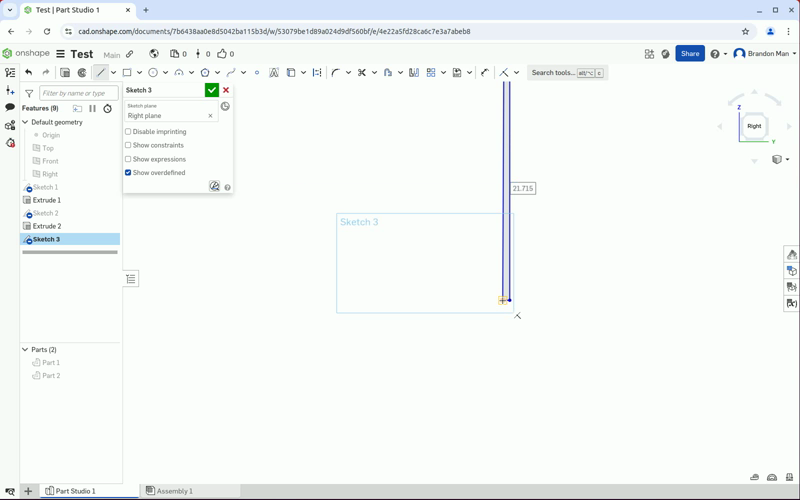
scroll(-6)
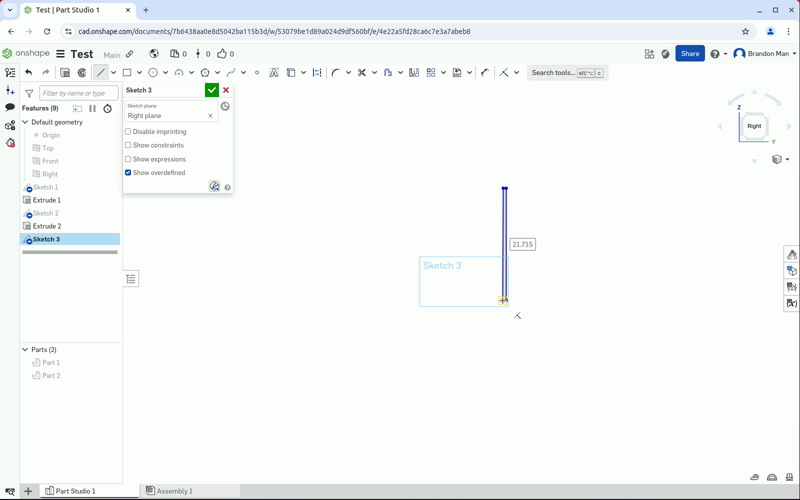
key(esc)
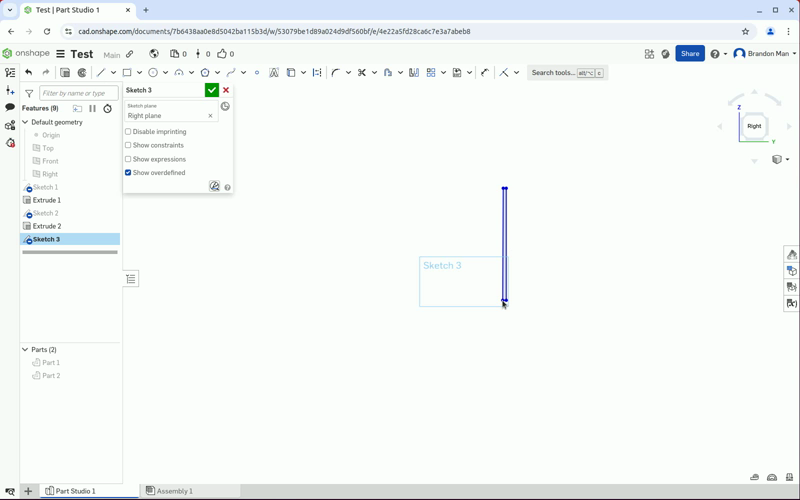
mouse_move(505, 219)
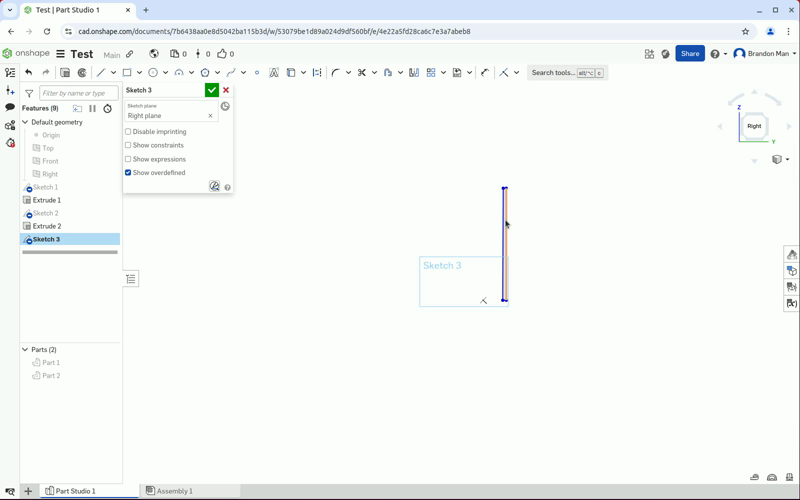
scroll(6)
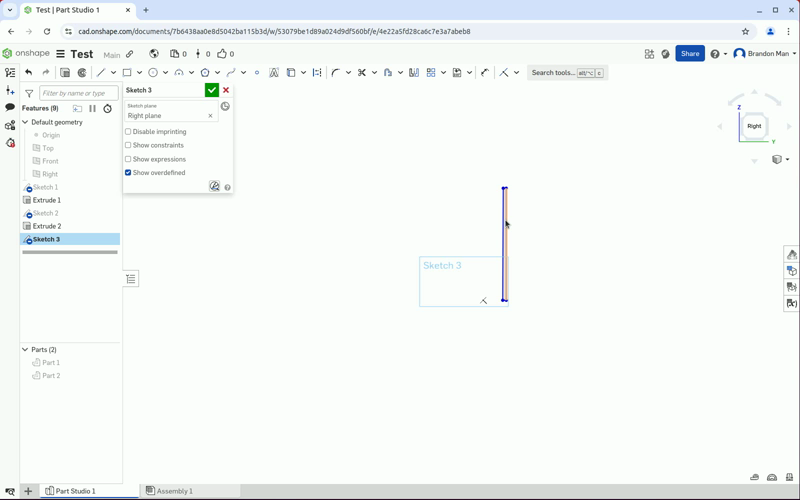
scroll(6)
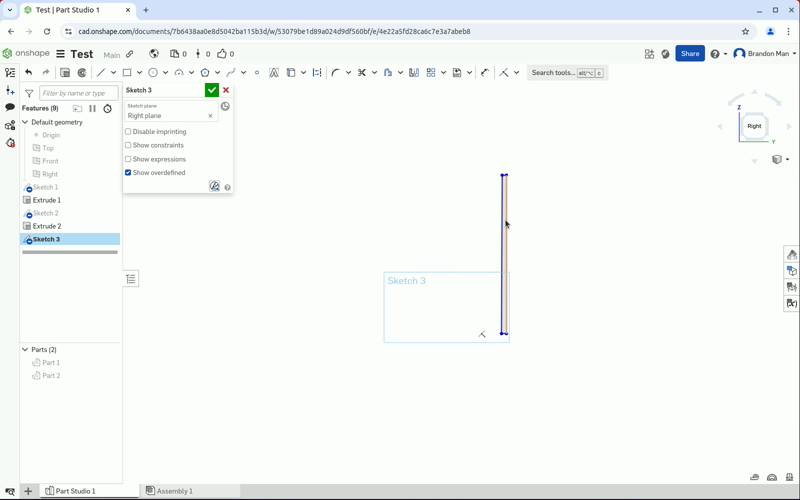
scroll(6)
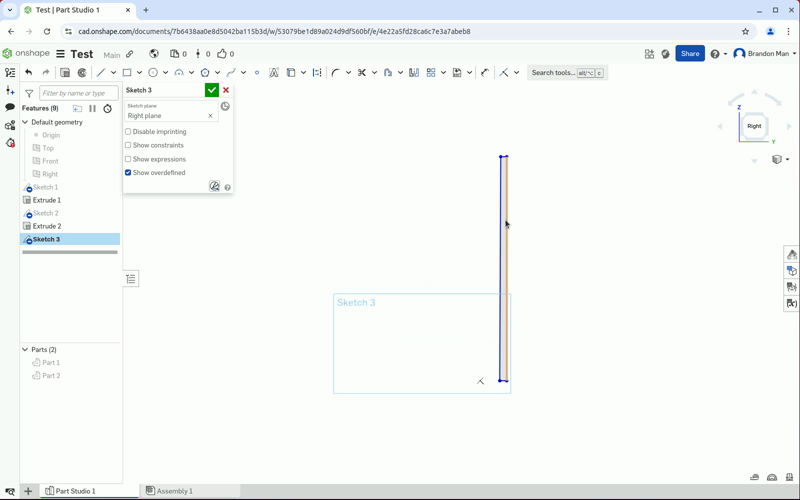
scroll(6)
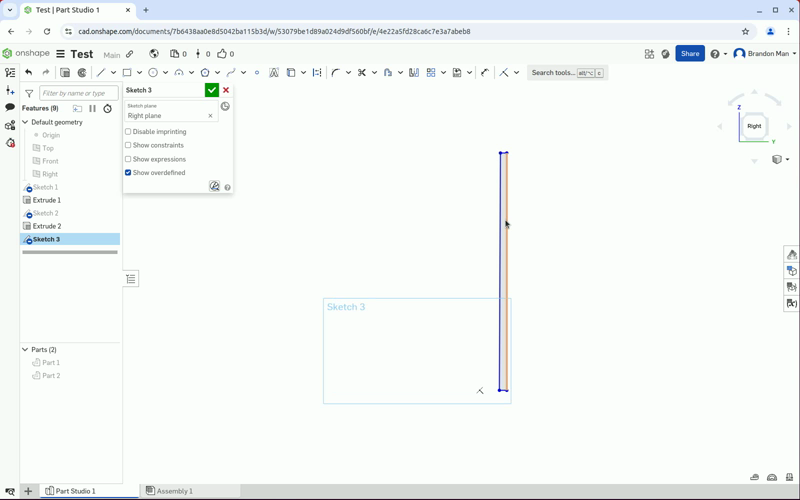
scroll(6)
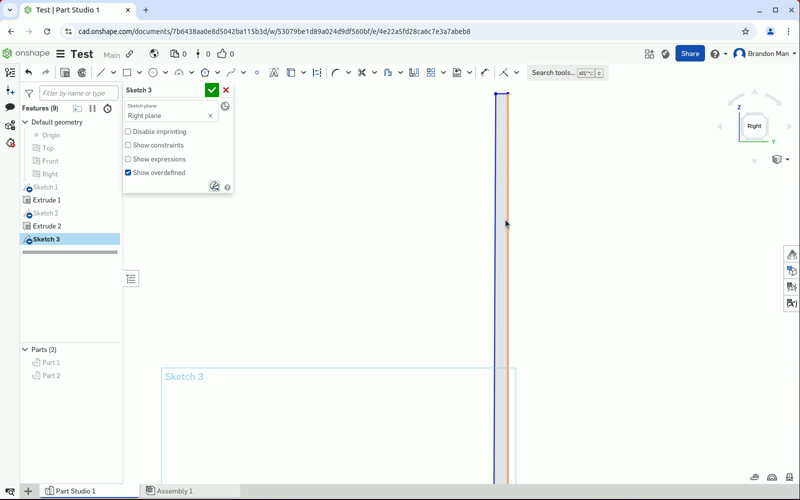
scroll(6)
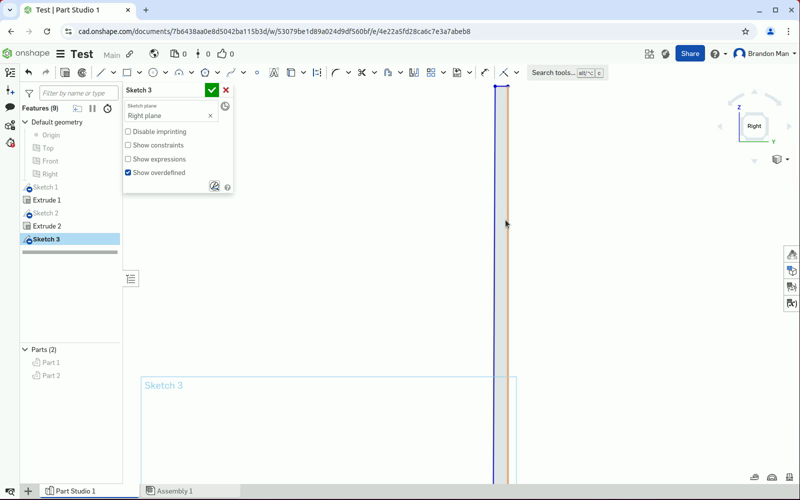
scroll(6)
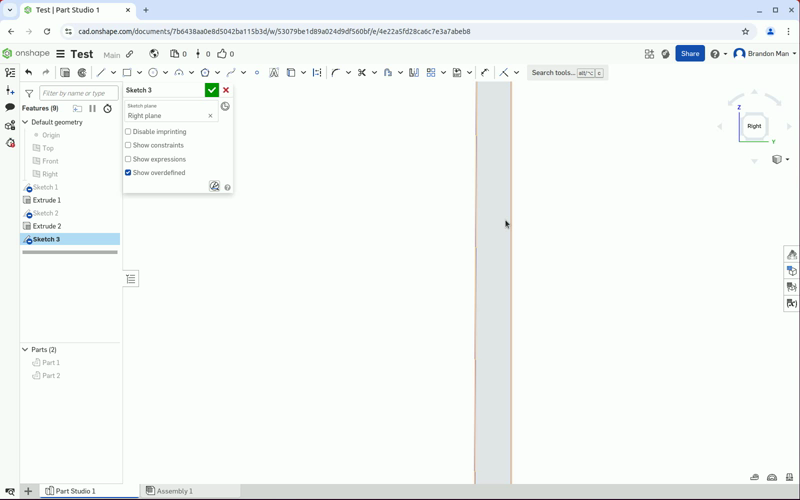
click(505, 219)
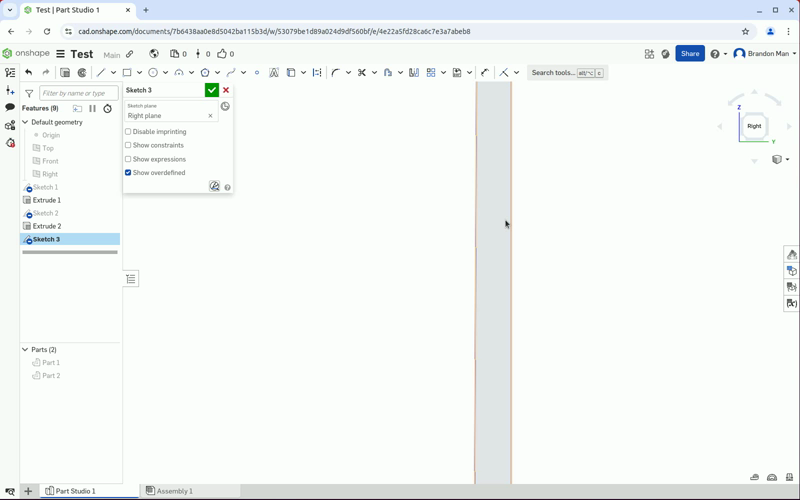
scroll(-6)
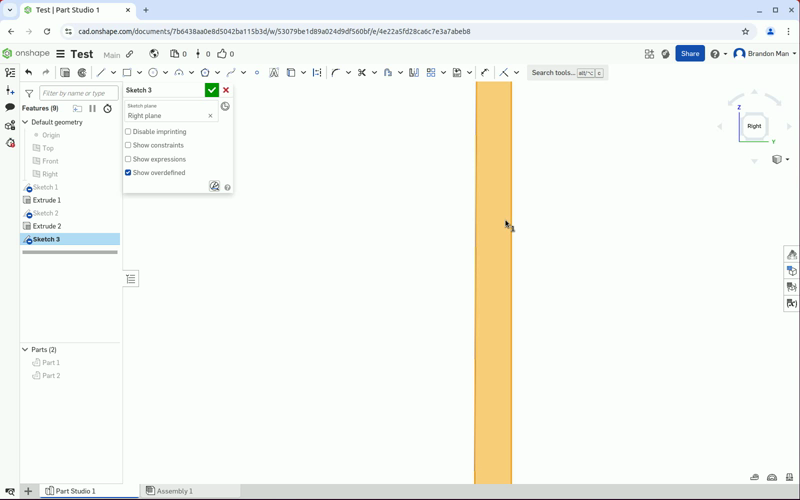
scroll(-6)
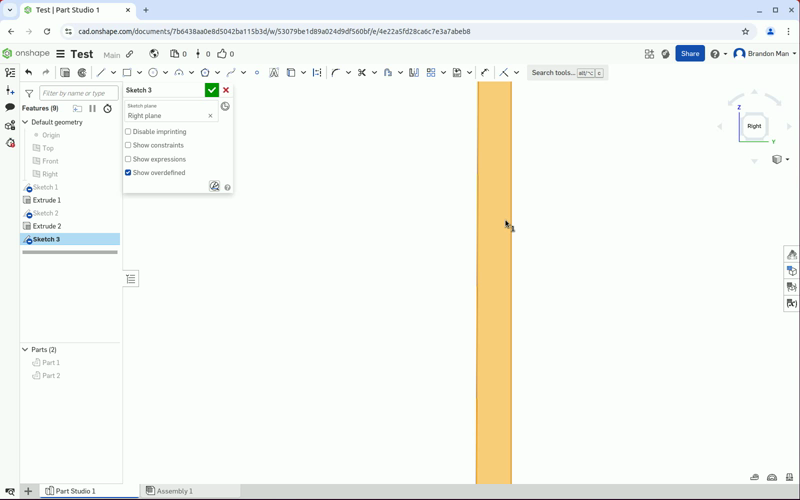
scroll(-6)
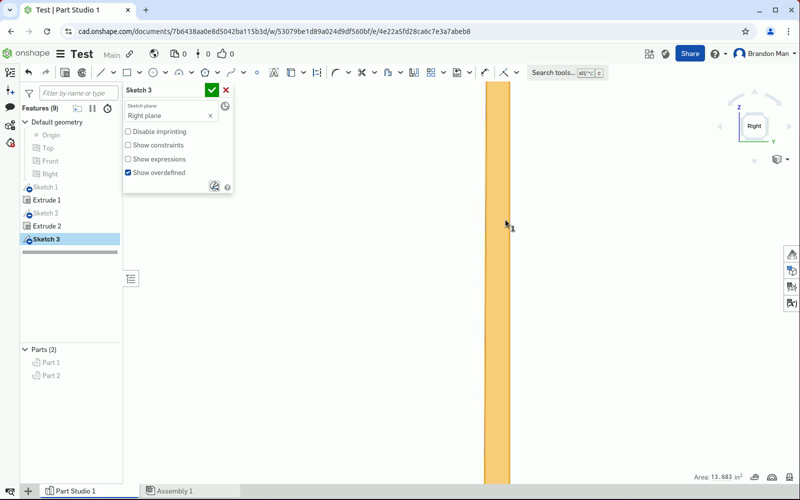
scroll(-6)
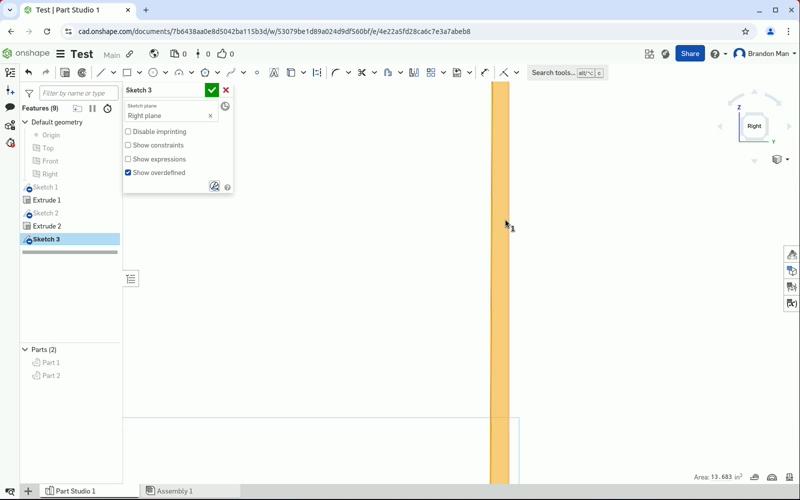
scroll(-6)
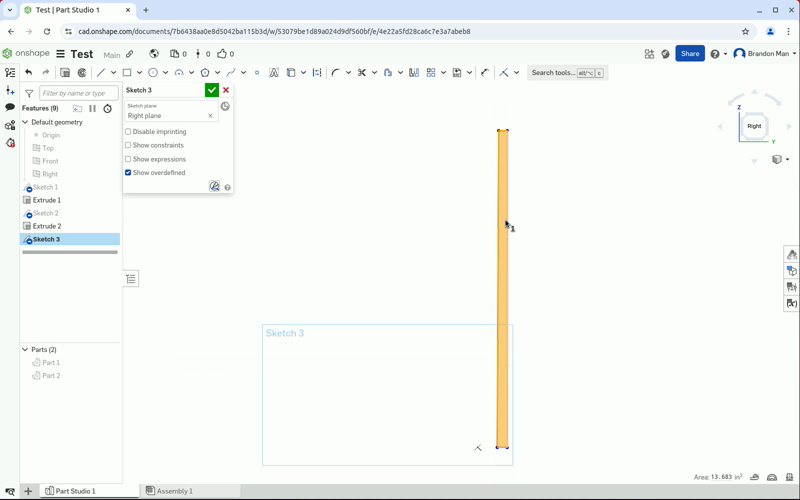
scroll(-6)
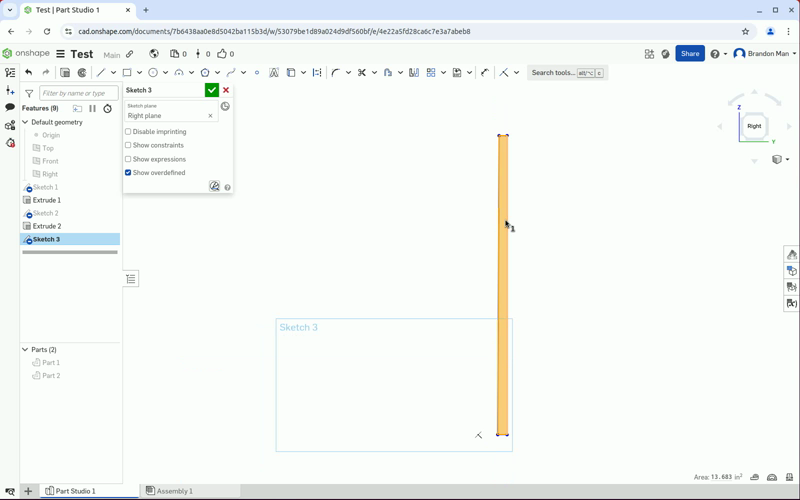
scroll(-6)
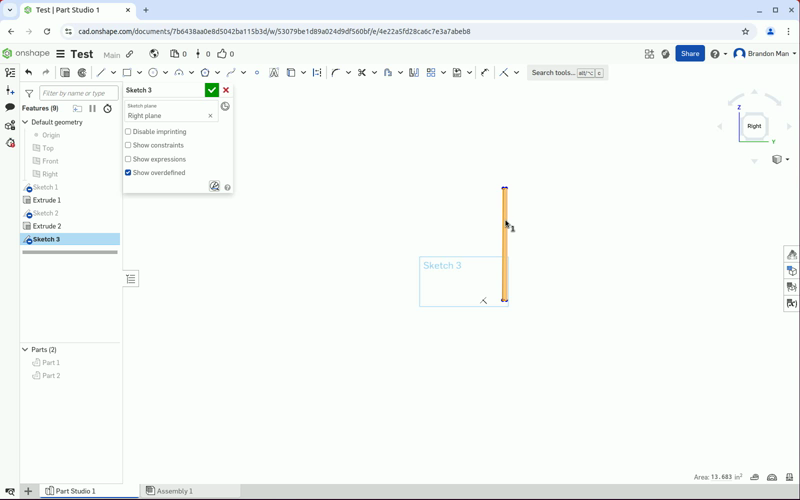
mouse_move(73, 352)
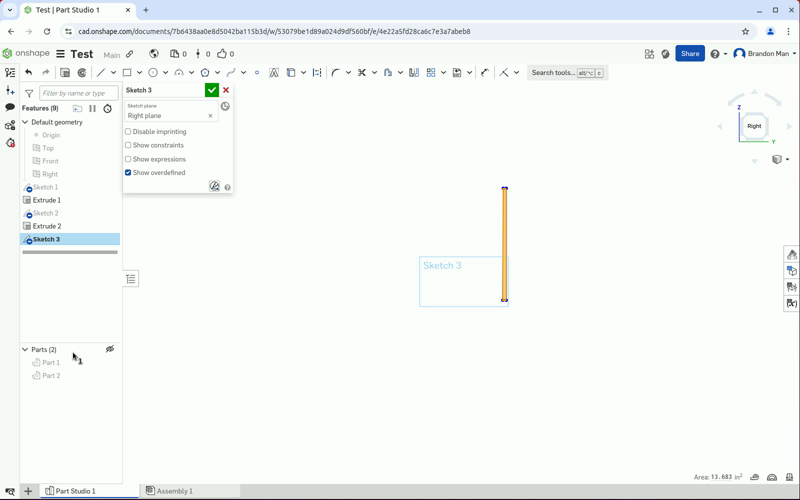
key(shift+y)
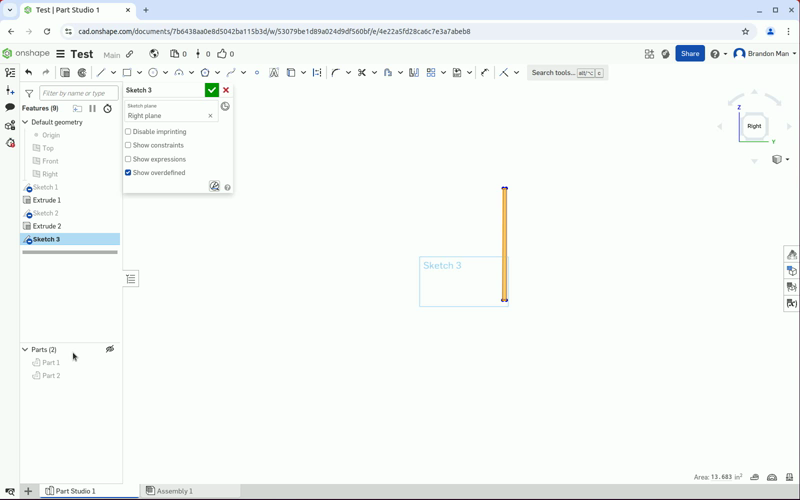
key(shift+e)
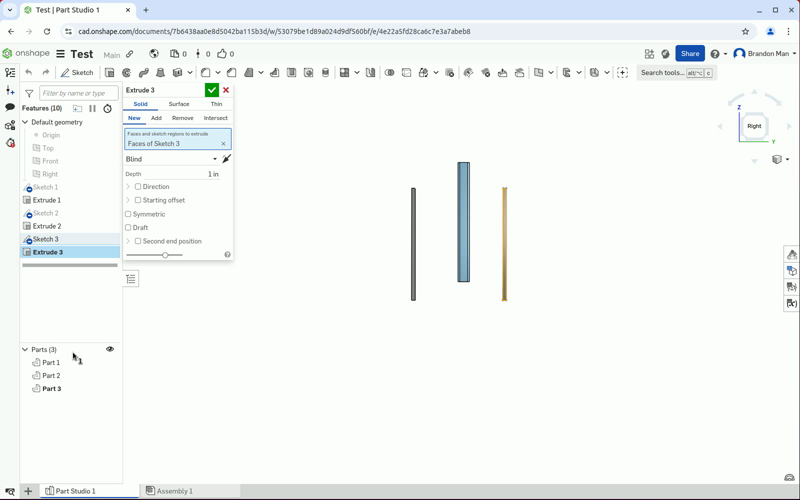
mouse_move(143, 106)
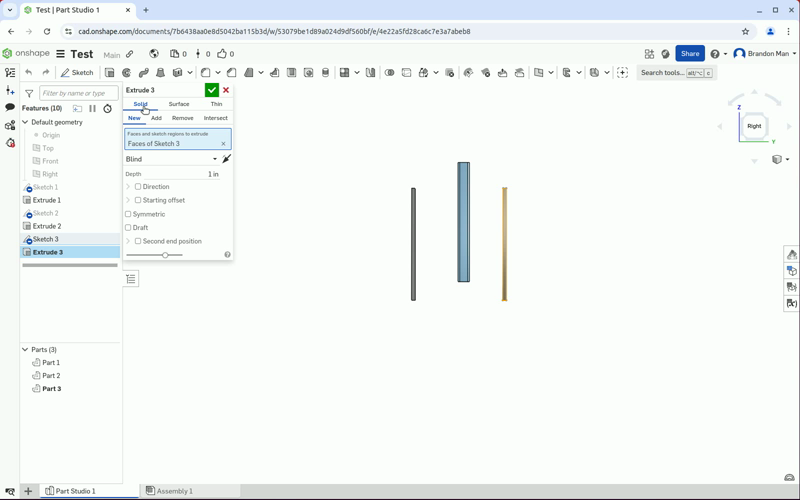
click(143, 106)
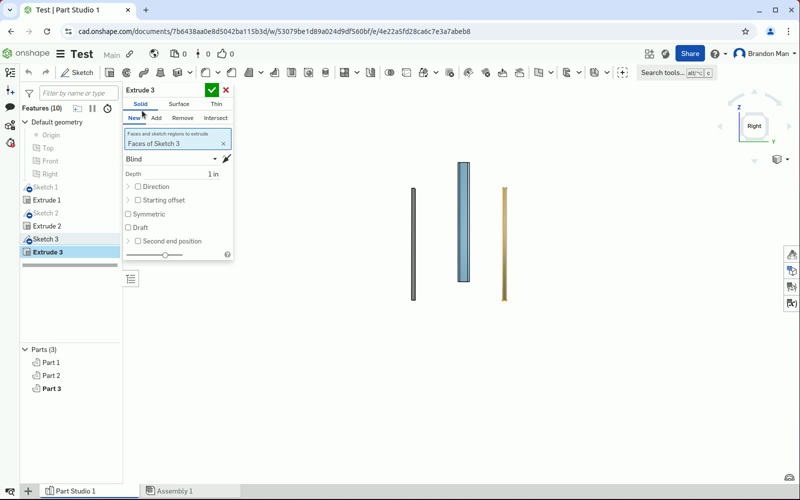
mouse_move(137, 120)
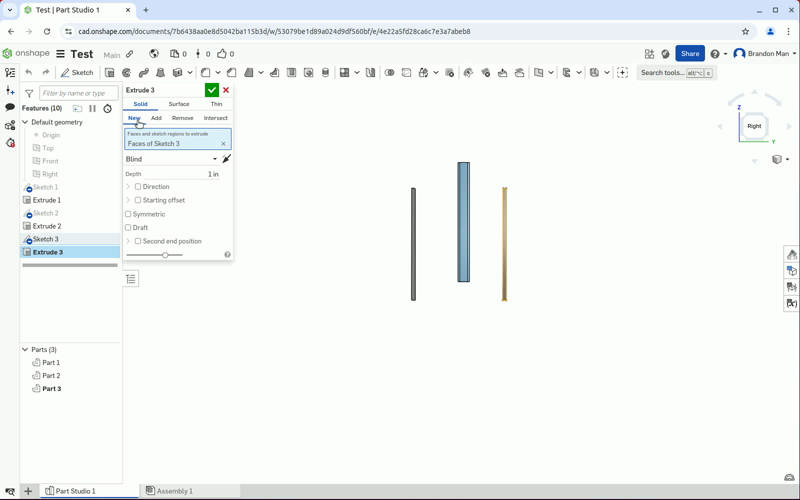
click(137, 120)
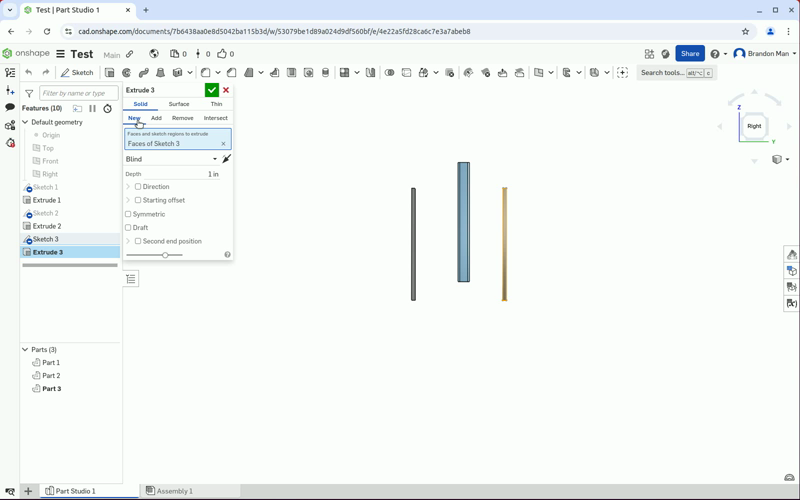
key(tab, 4)
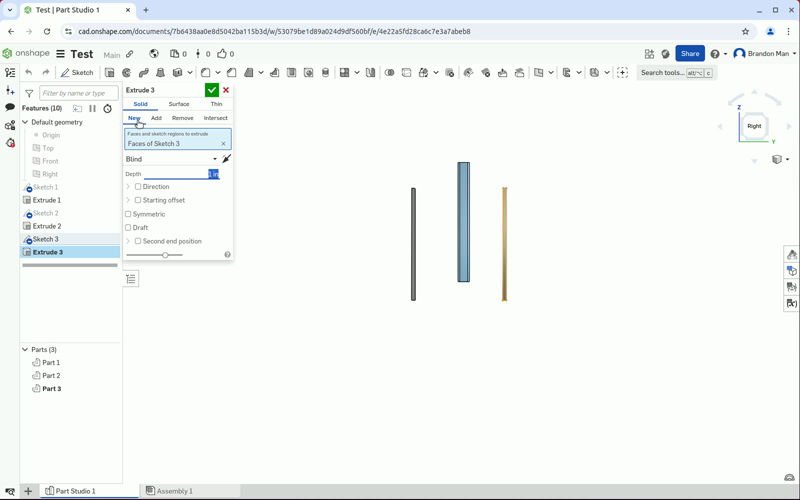
text(-0.241)
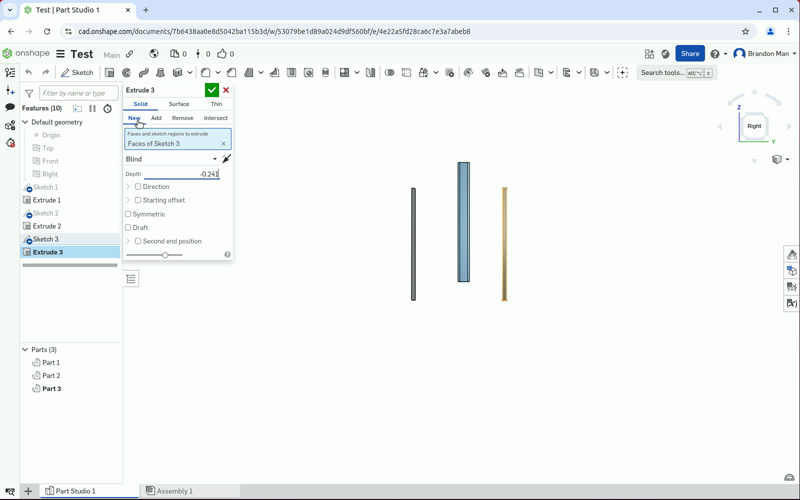
key(enter)
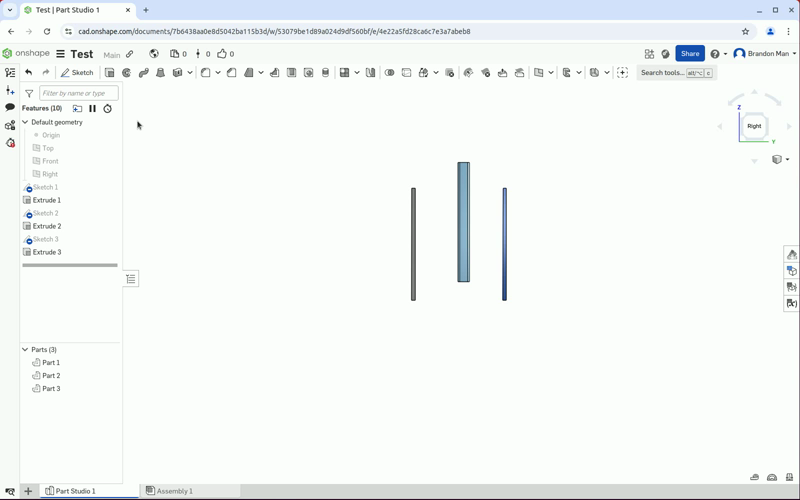
key(shift+h)
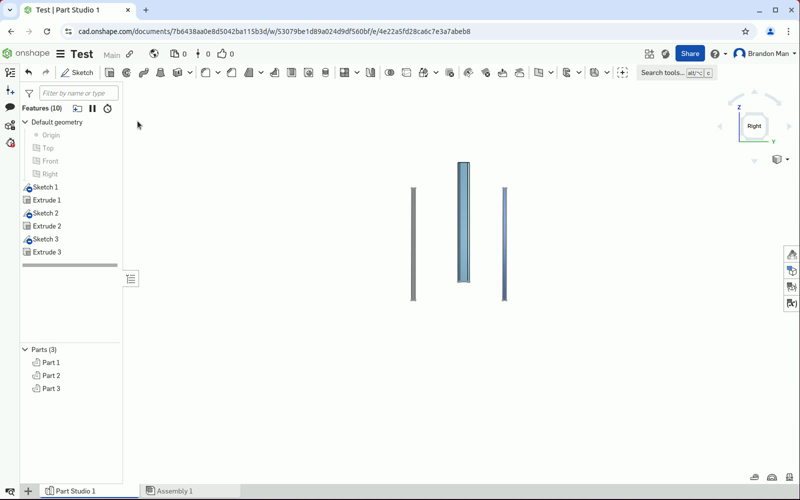
key(shift+h)
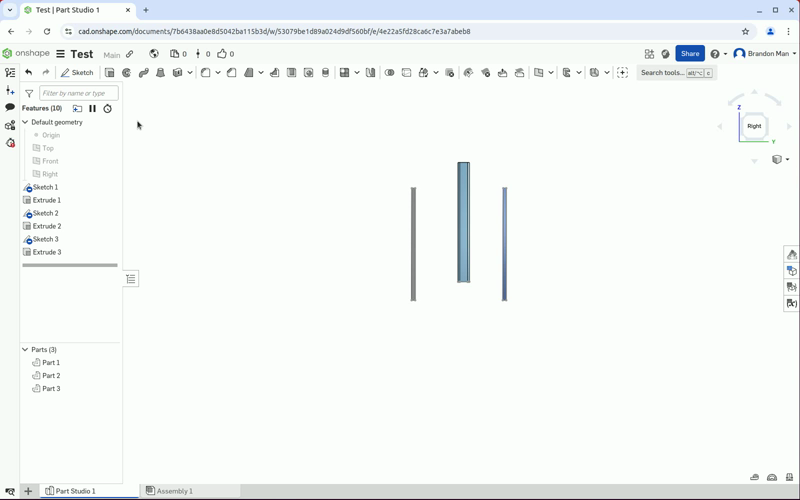
key(shift+7)
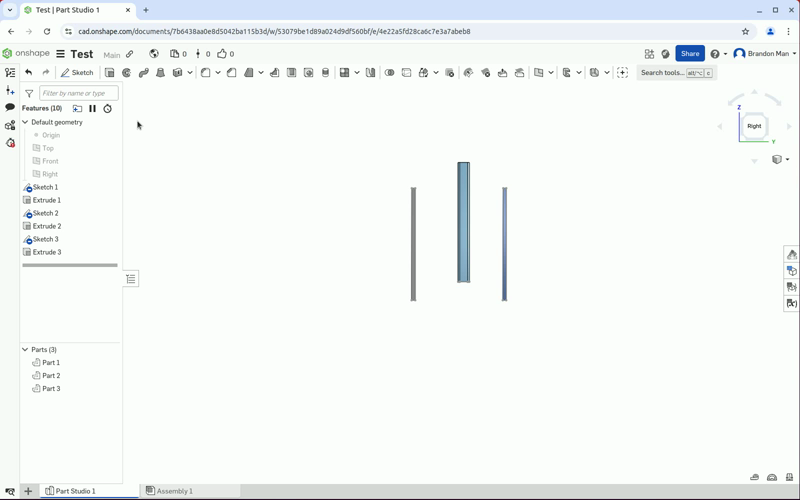
key(right, 2)
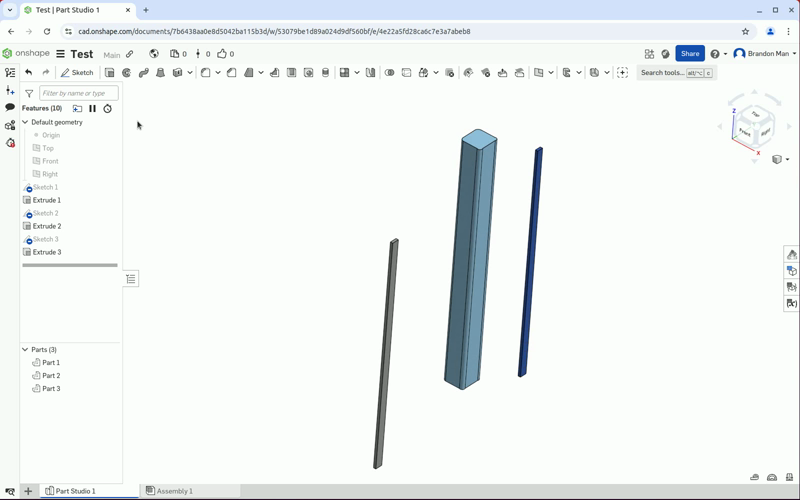
key(down, 2)
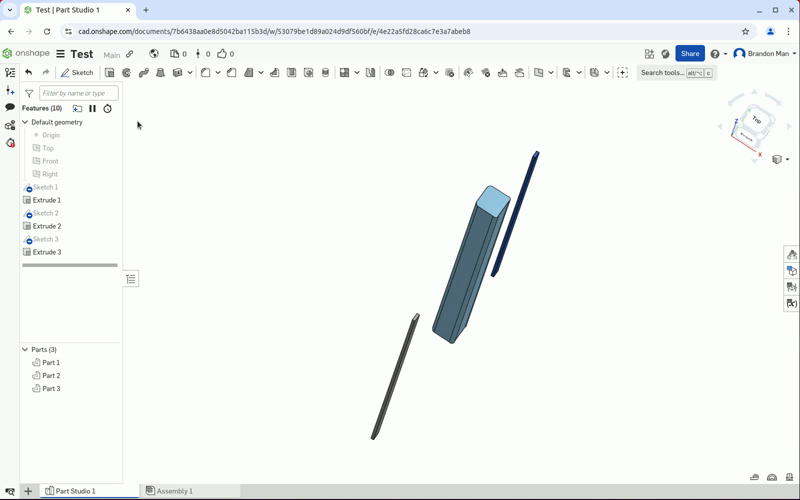
key(up, 2)
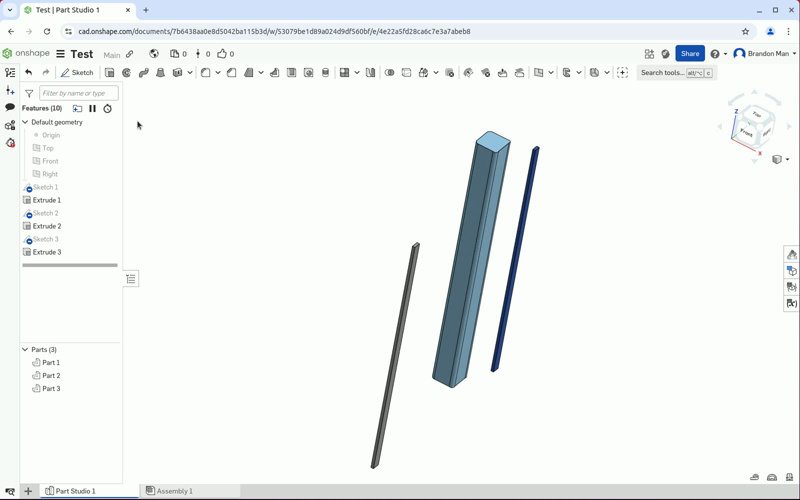
key(left, 2)
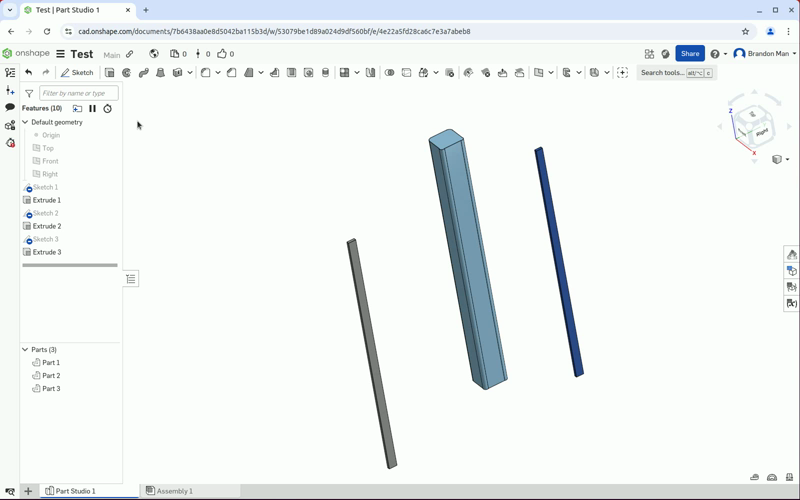
mouse_move(73, 189)
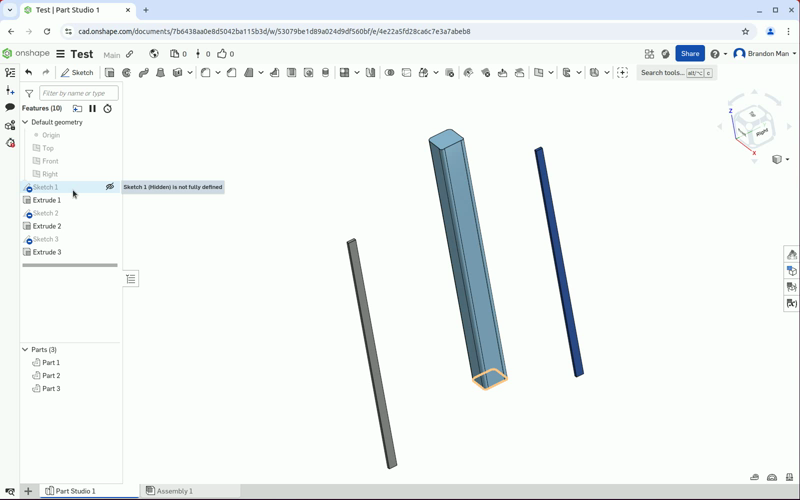
click(73, 189)